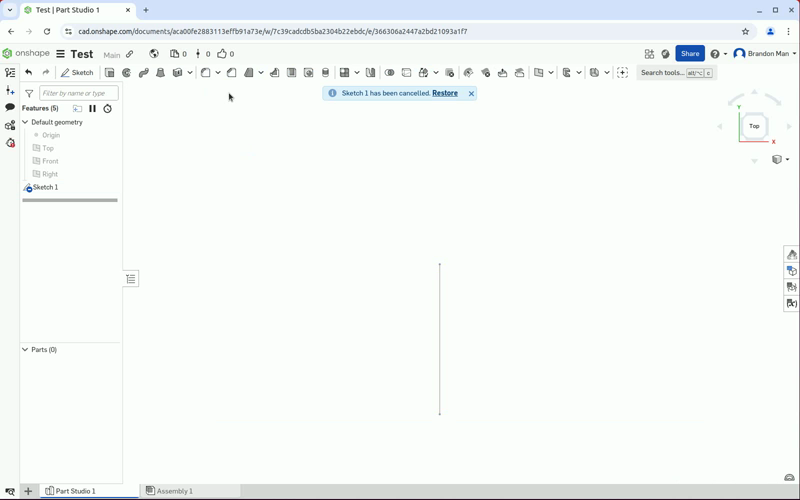
key(shift+h)
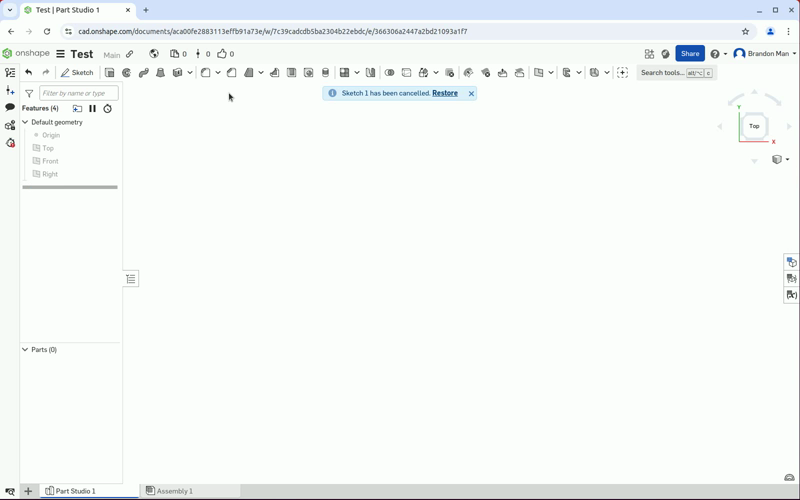
mouse_move(73, 352)
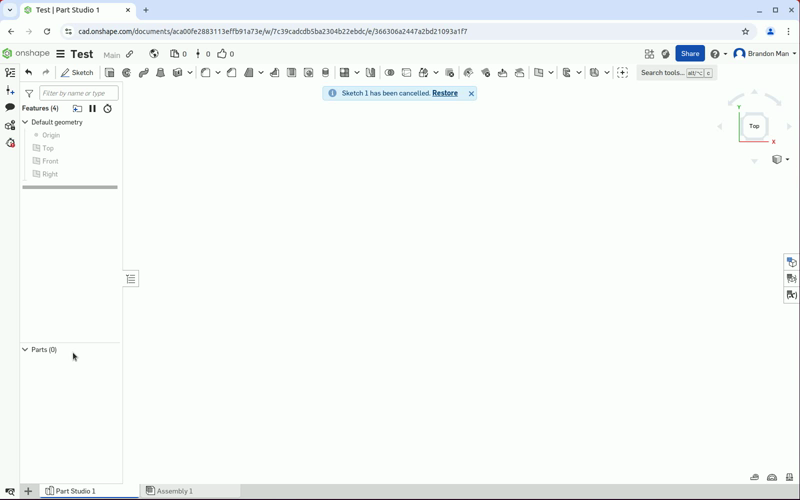
key(y)
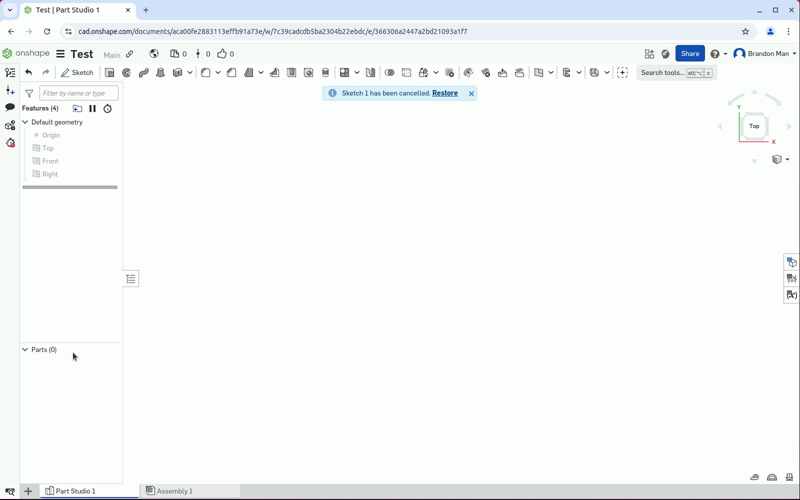
key(shift+p)
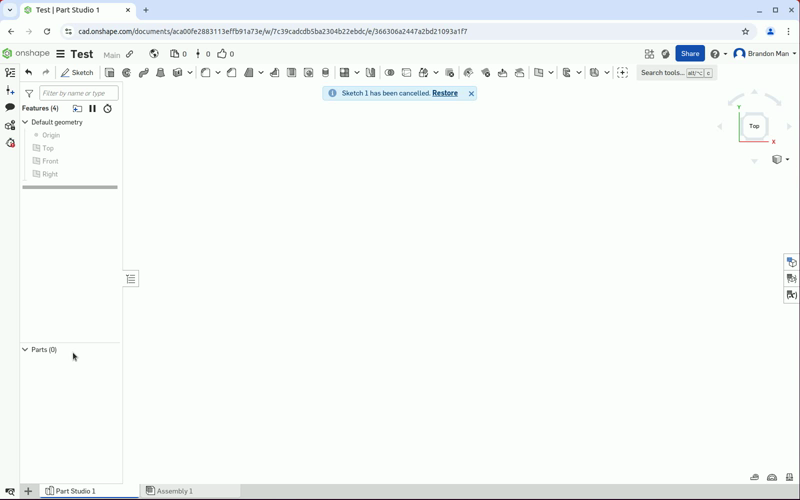
key(space)
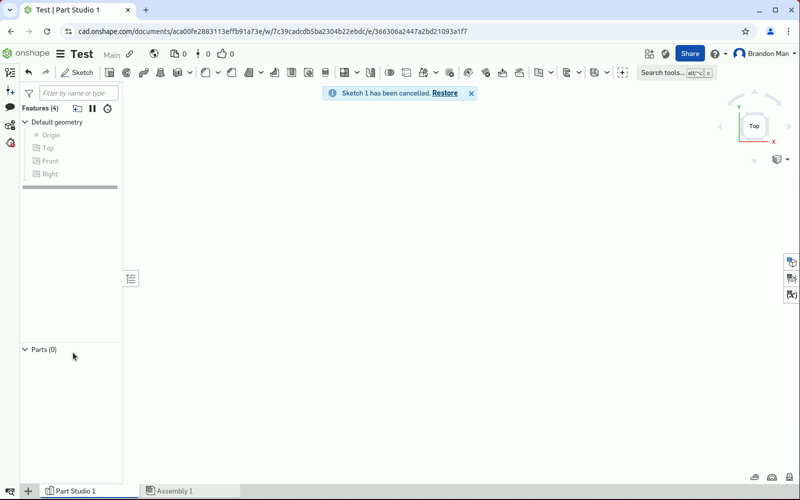
key_down(shift)
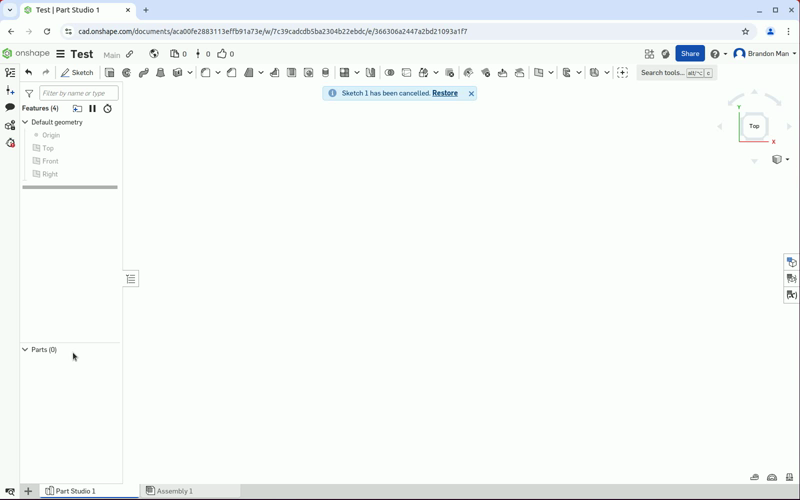
key(up)
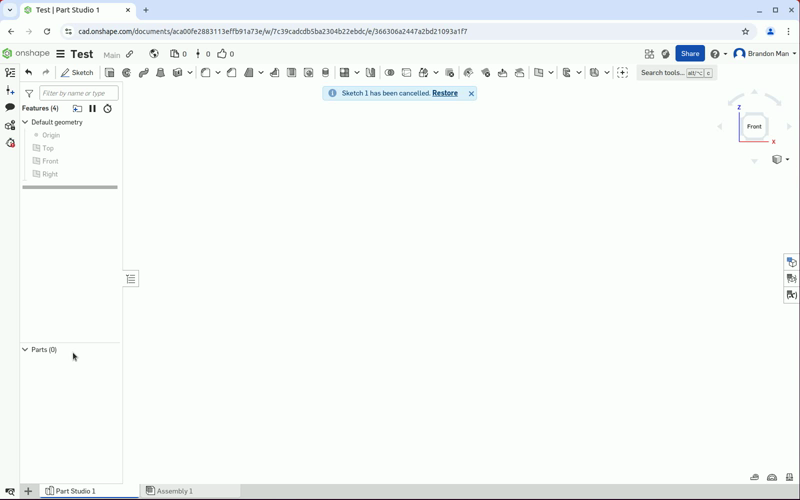
key_up(shift)
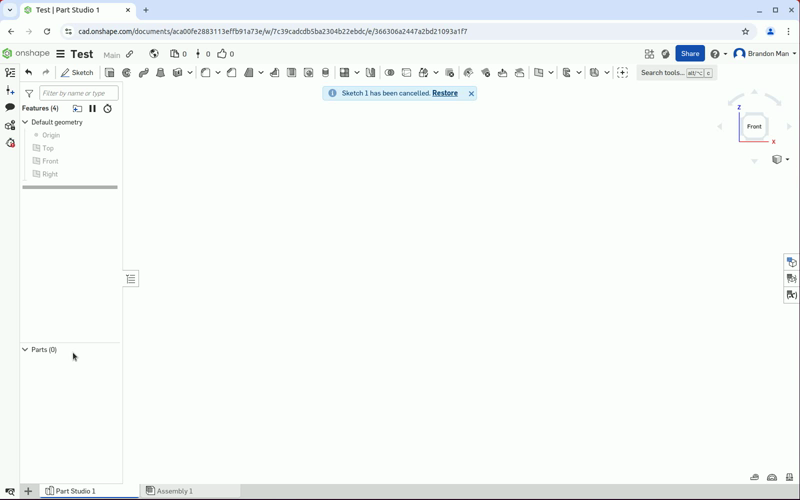
mouse_move(73, 352)
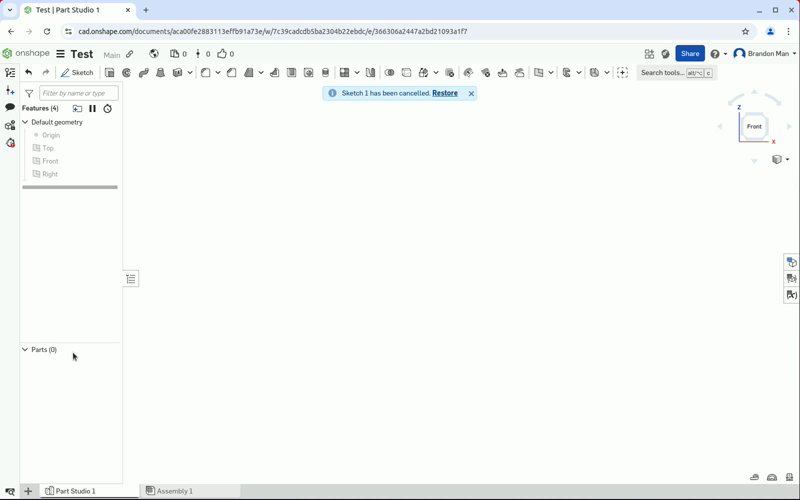
key(shift+y)
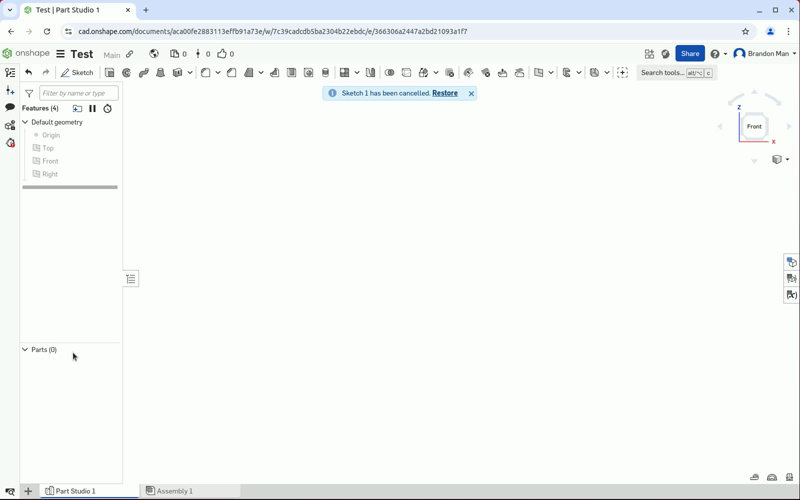
key(shift+s)
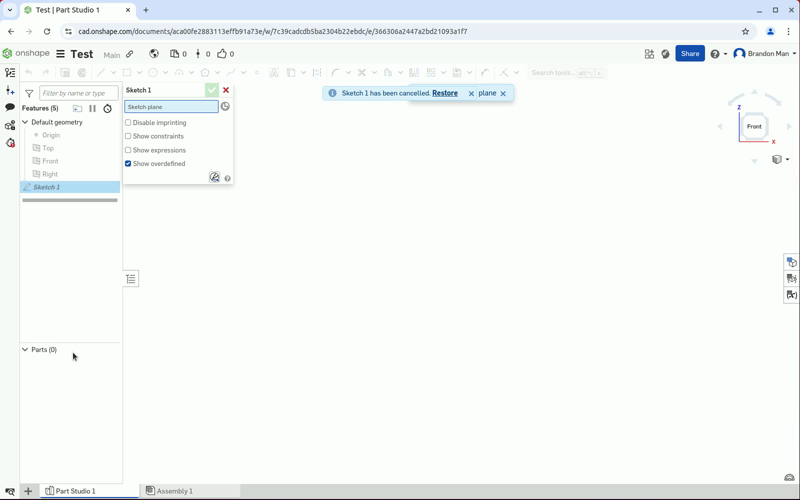
mouse_move(73, 163)
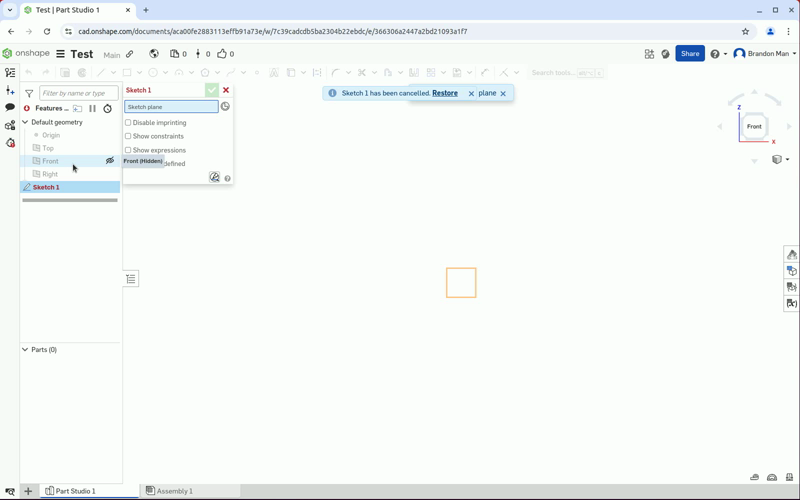
click(73, 163)
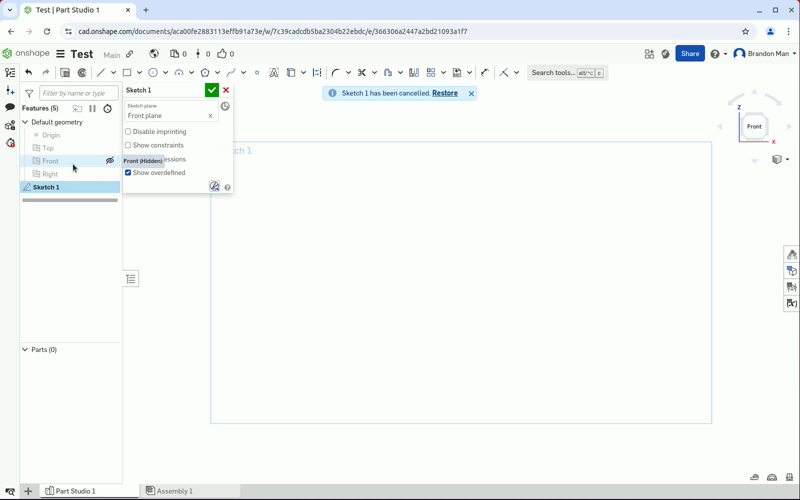
mouse_move(73, 352)
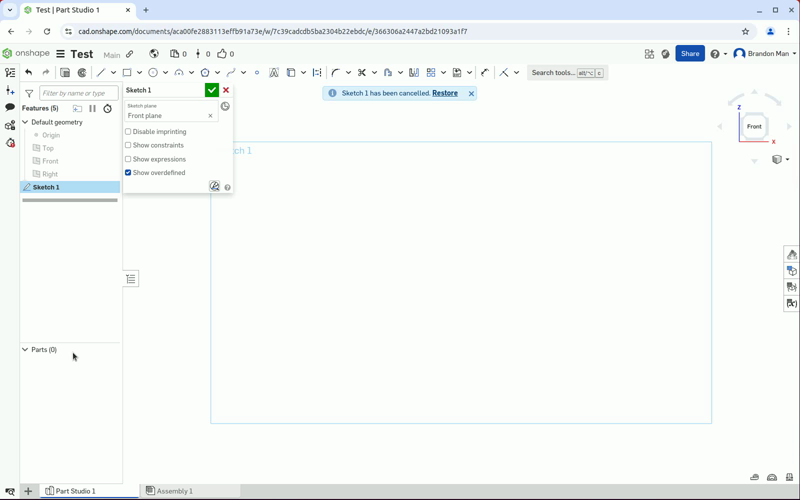
key(y)
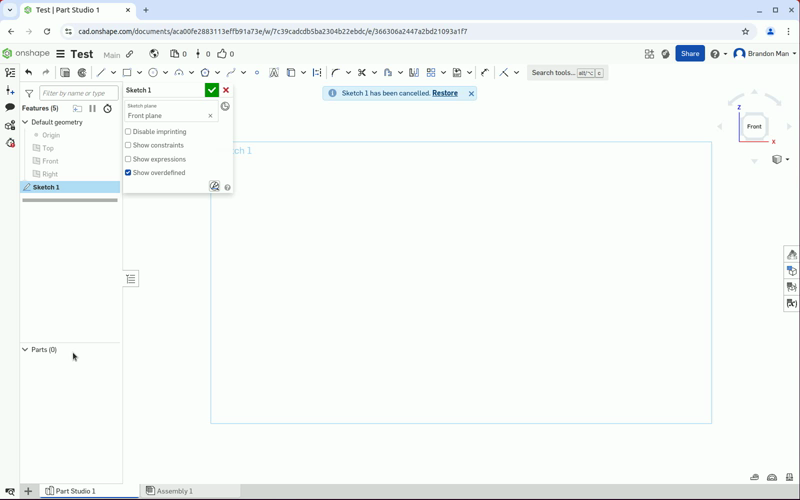
key(c)
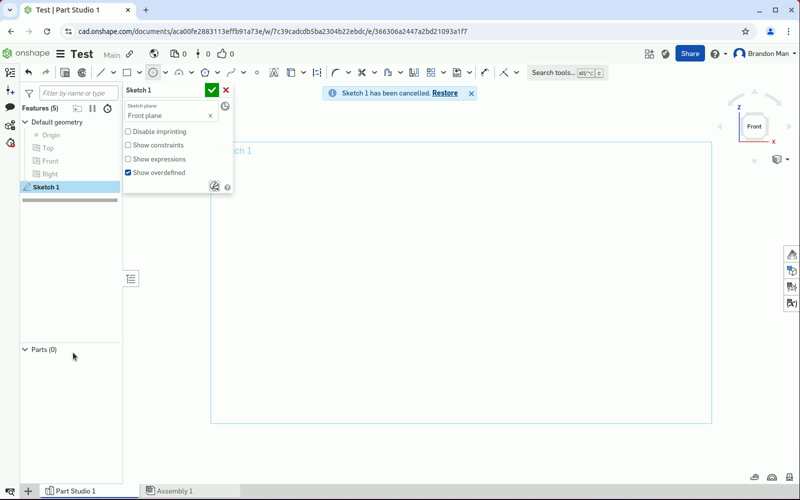
key_down(shift)
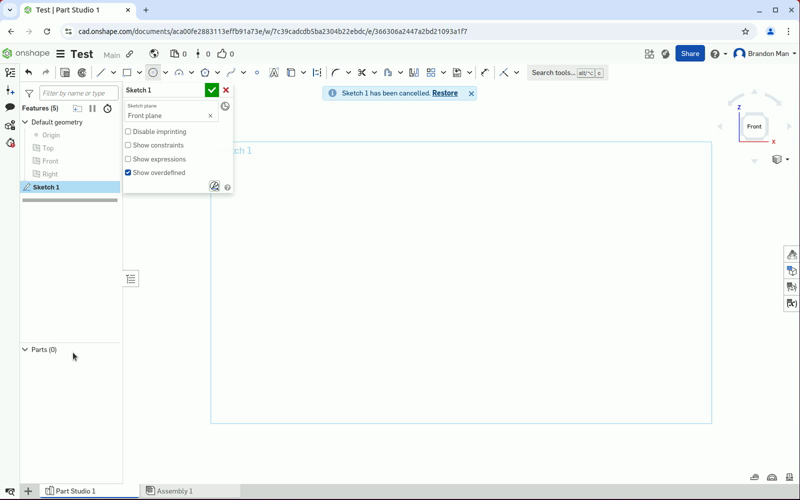
mouse_move(460, 204)
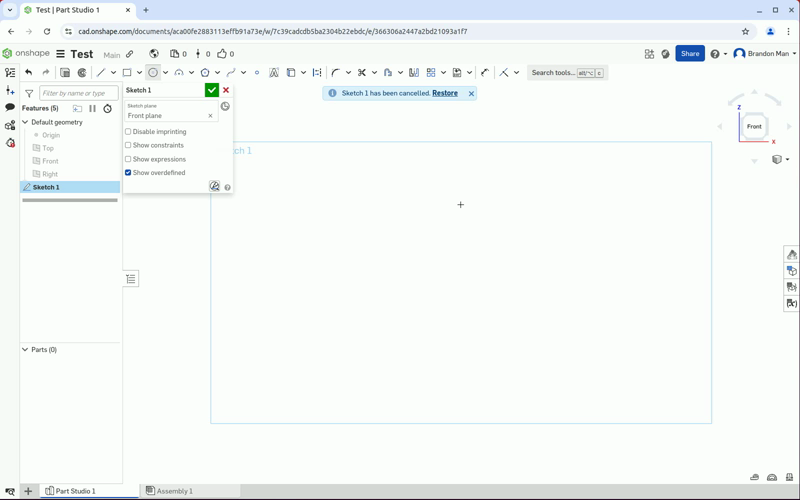
click(460, 204)
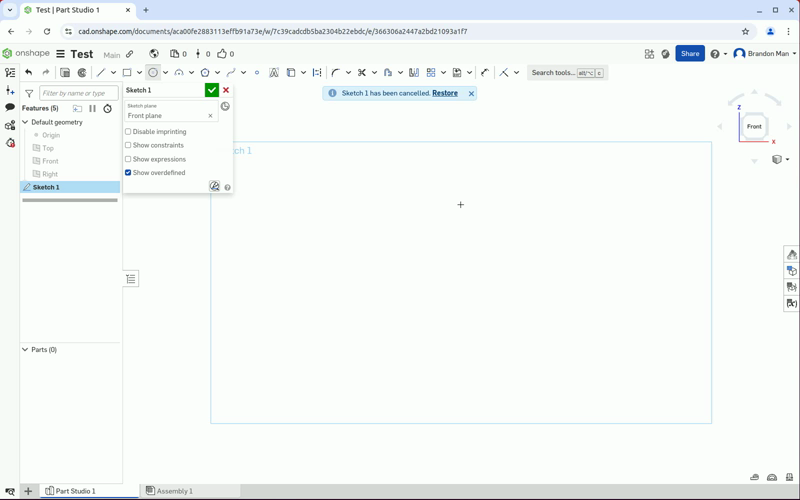
key_up(shift)
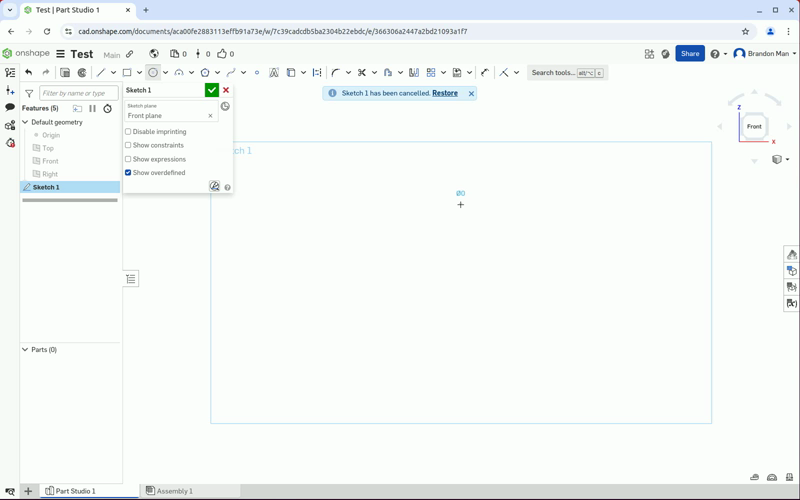
mouse_move(475, 204)
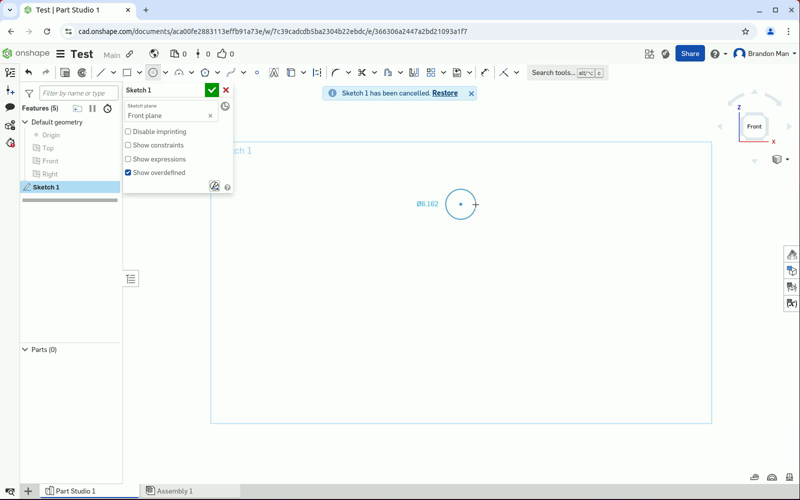
click(475, 204)
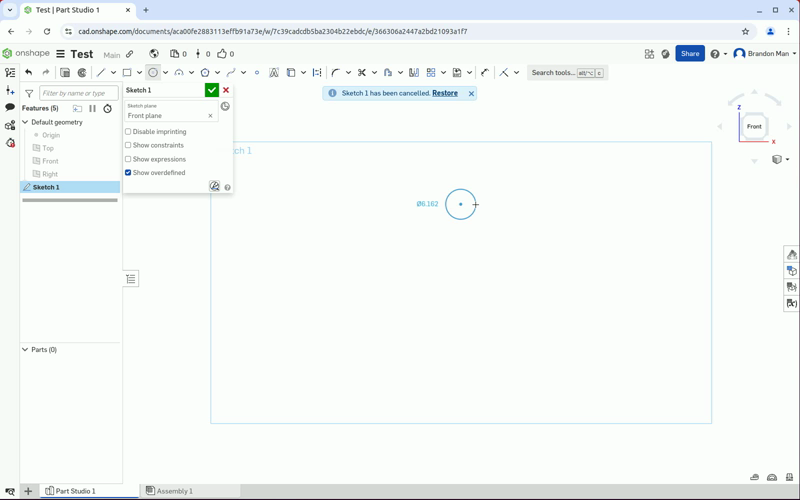
key(esc)
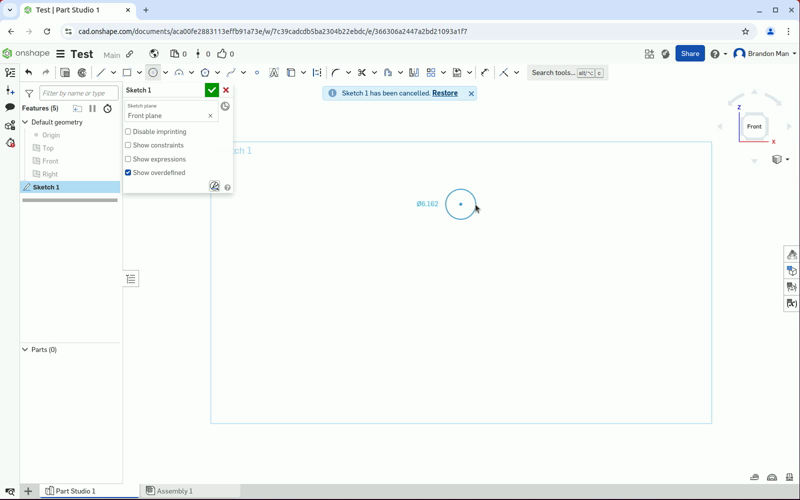
key(c)
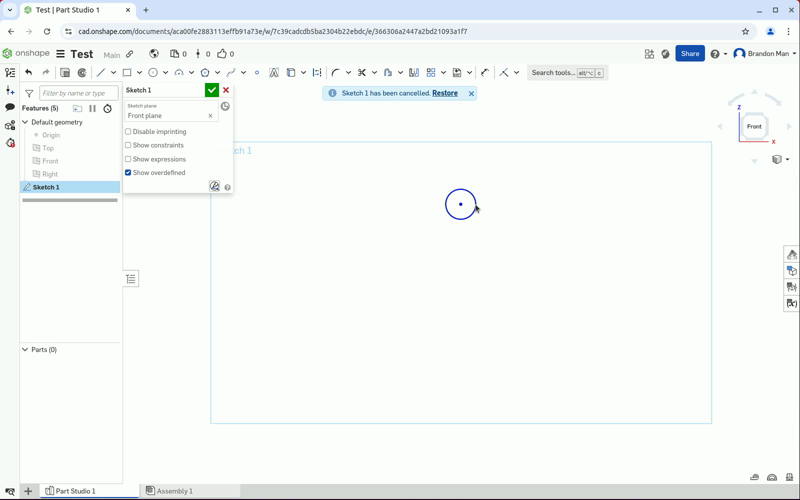
key_down(shift)
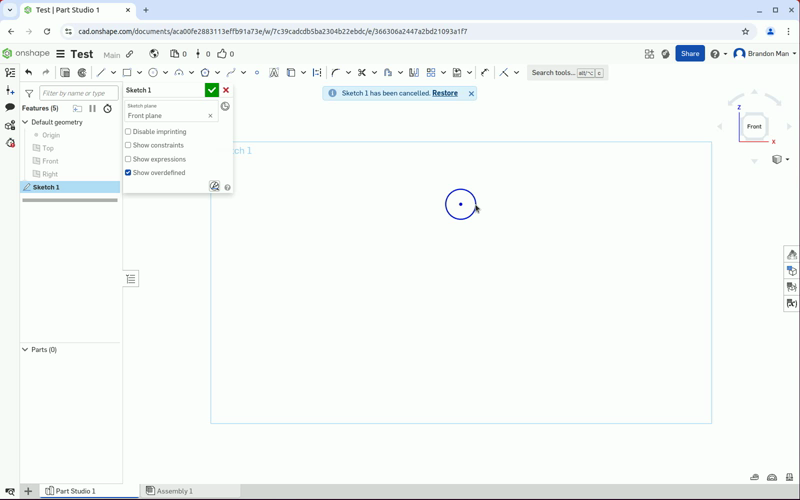
mouse_move(460, 204)
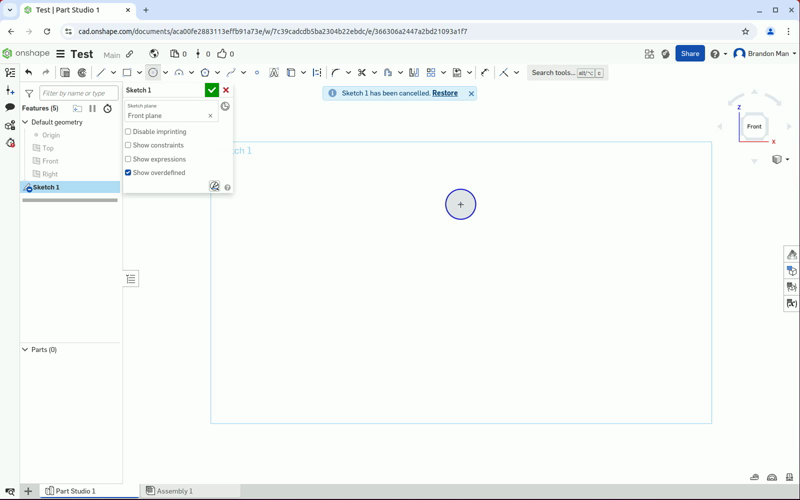
click(460, 204)
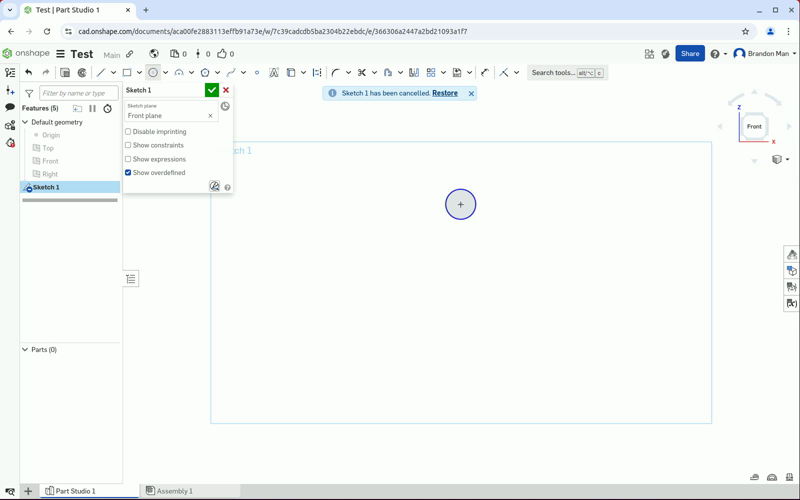
key_up(shift)
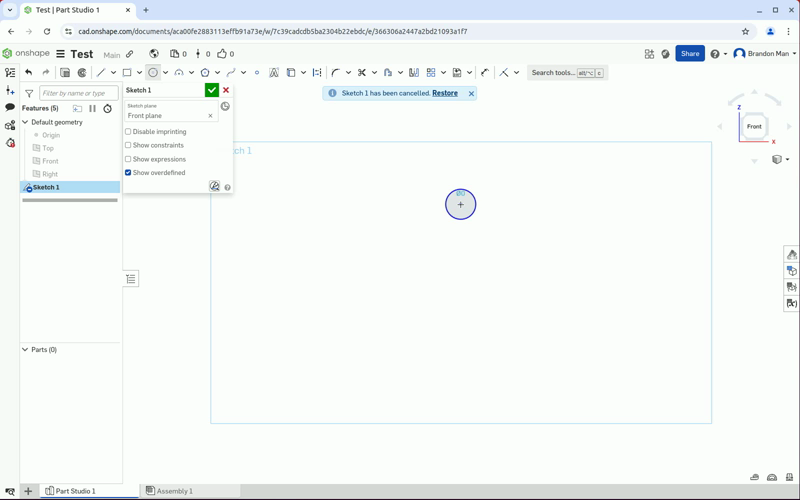
mouse_move(465, 204)
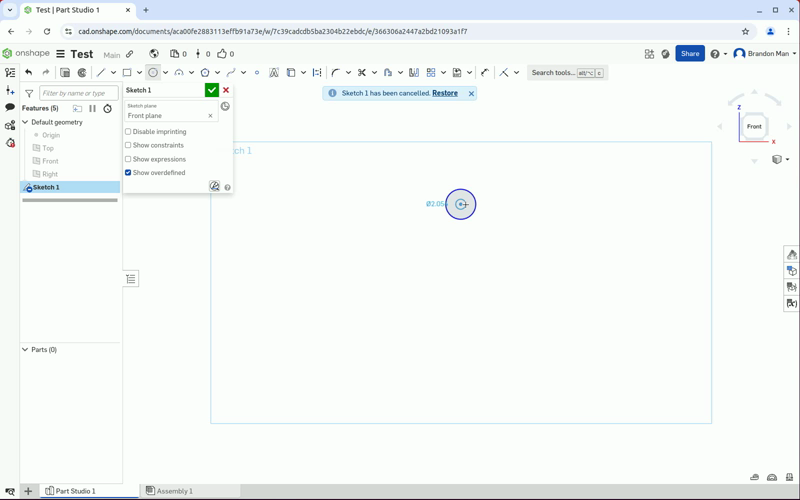
click(465, 204)
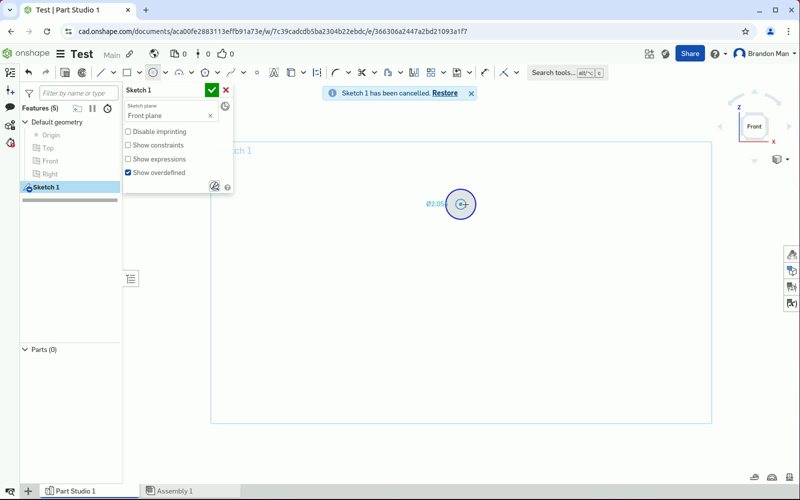
key(esc)
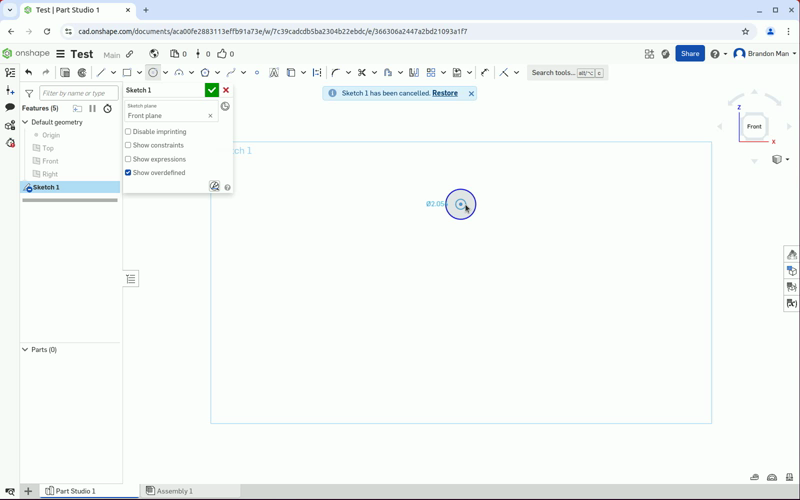
mouse_move(464, 197)
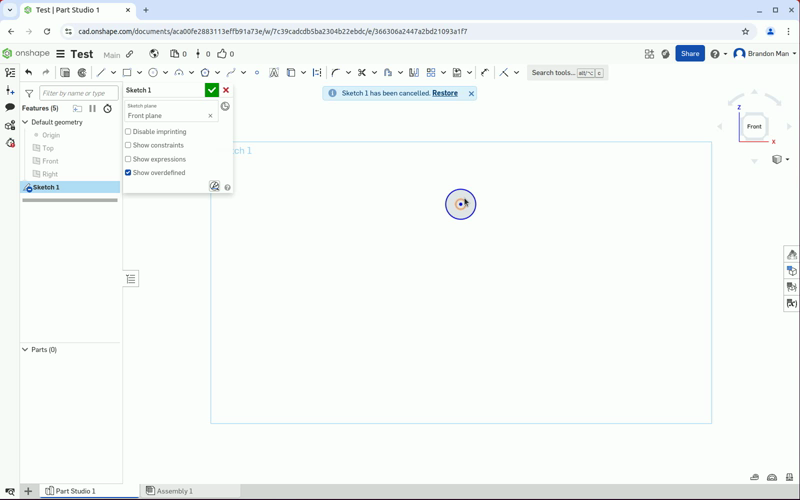
scroll(6)
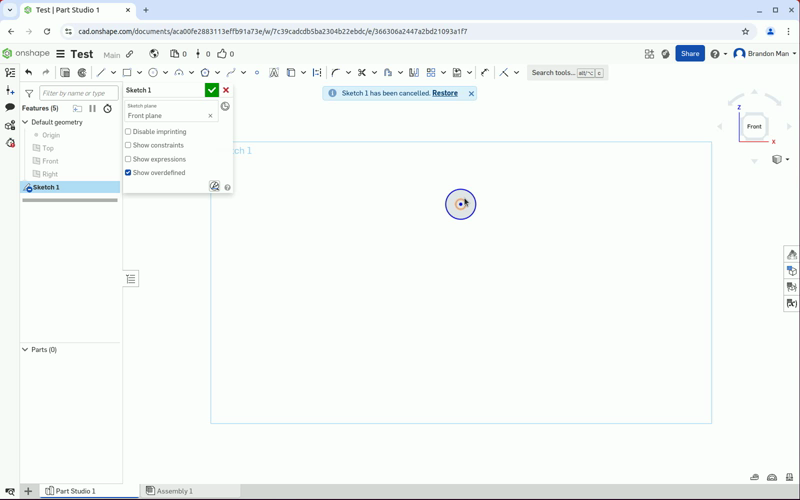
scroll(6)
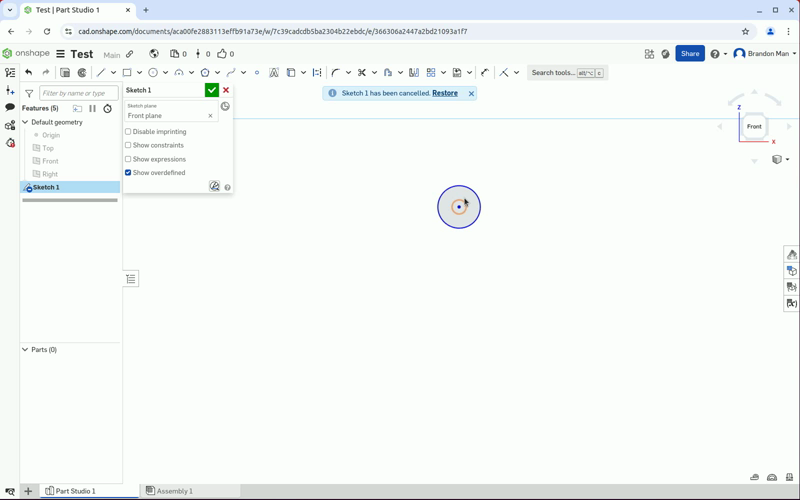
scroll(6)
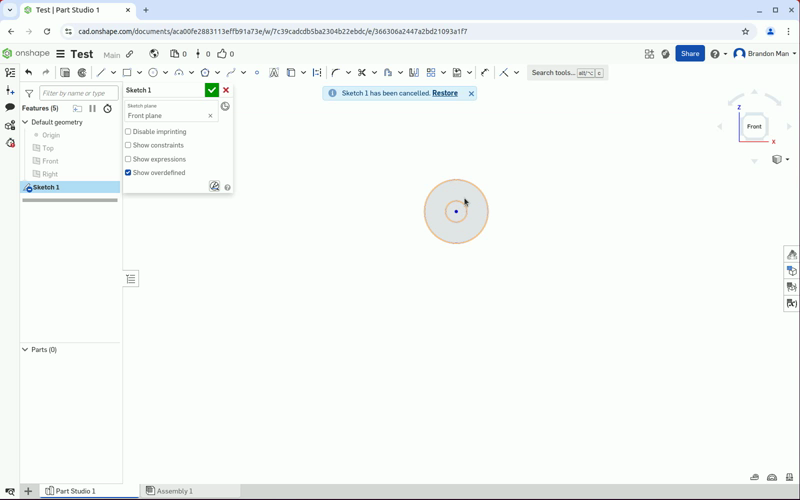
scroll(6)
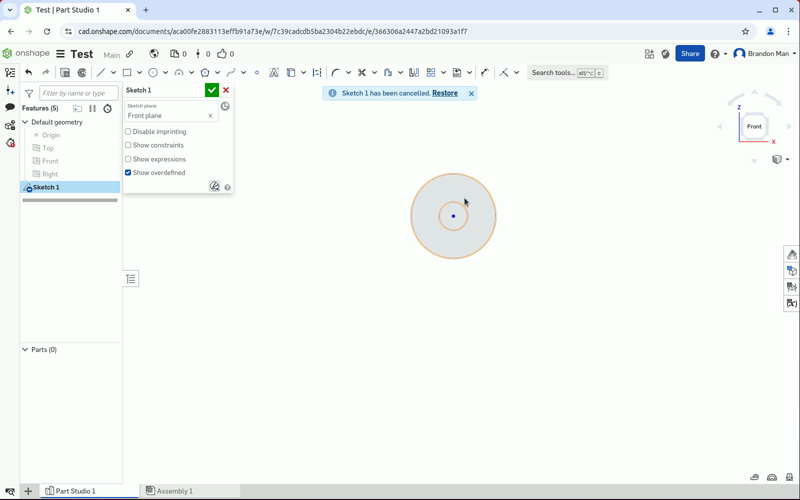
scroll(6)
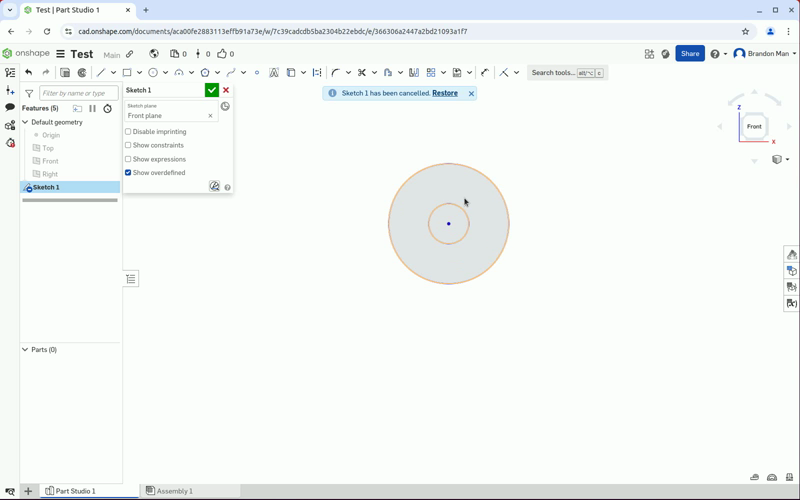
scroll(6)
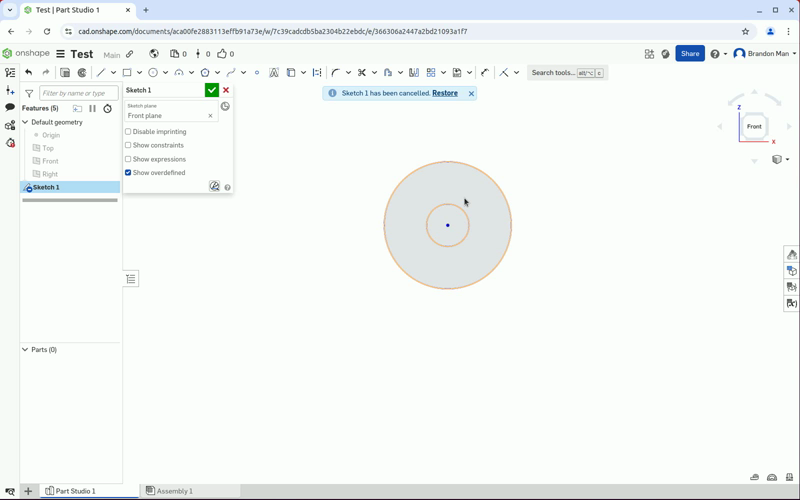
scroll(6)
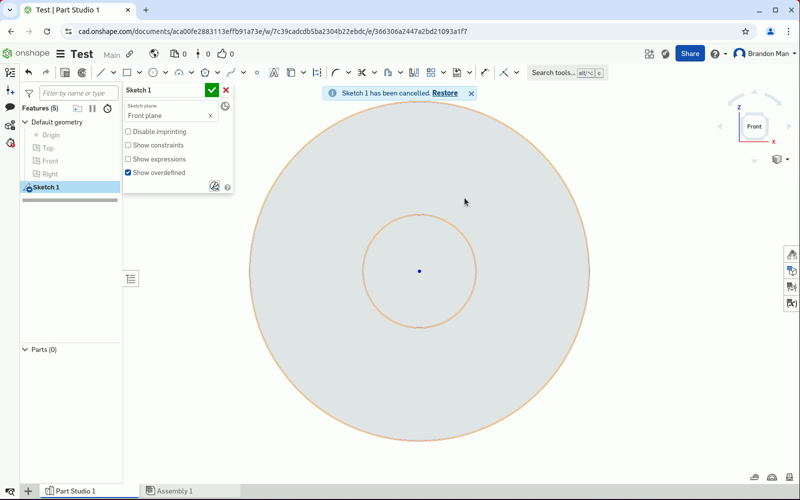
click(464, 197)
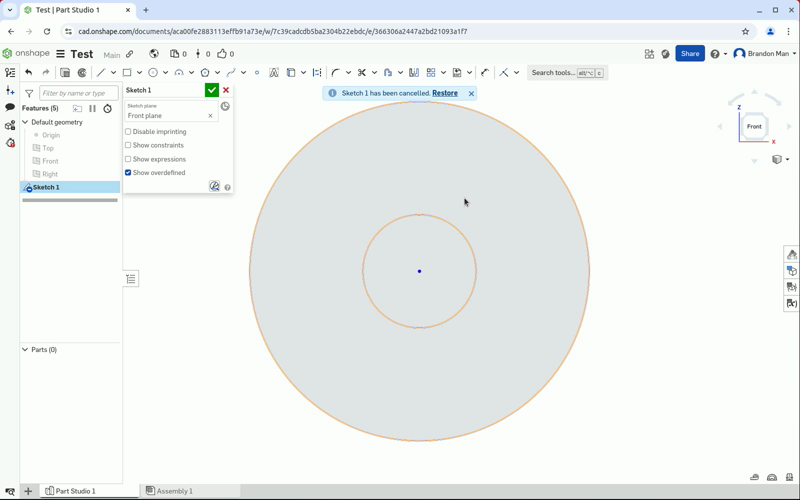
scroll(-6)
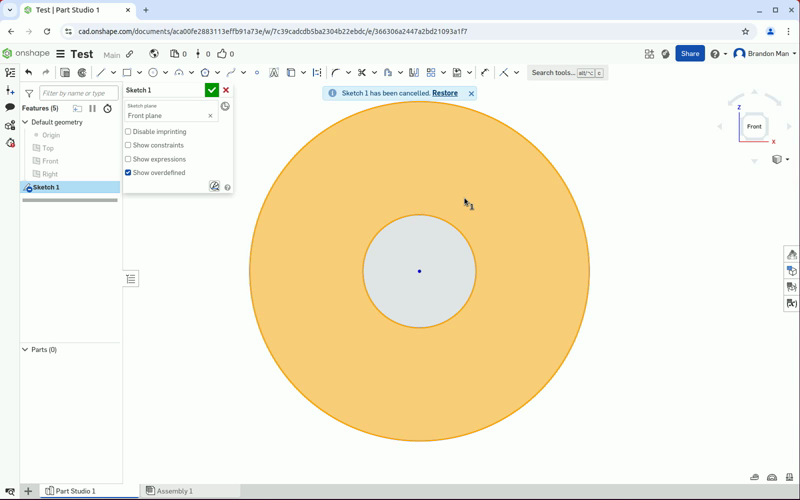
scroll(-6)
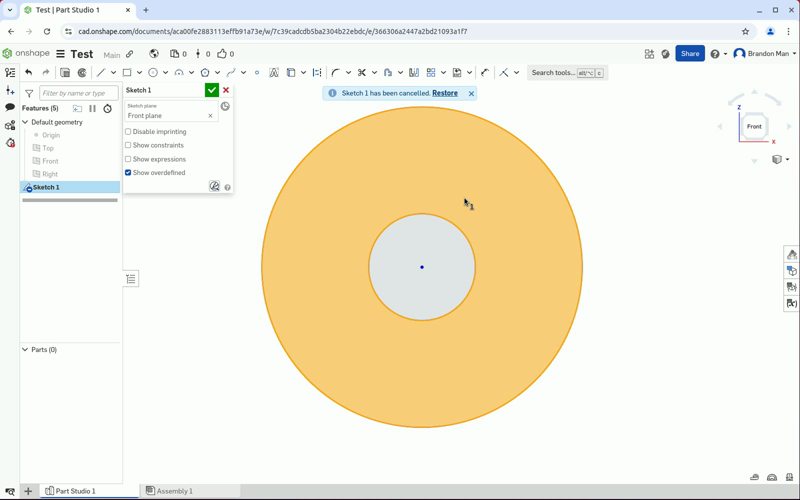
scroll(-6)
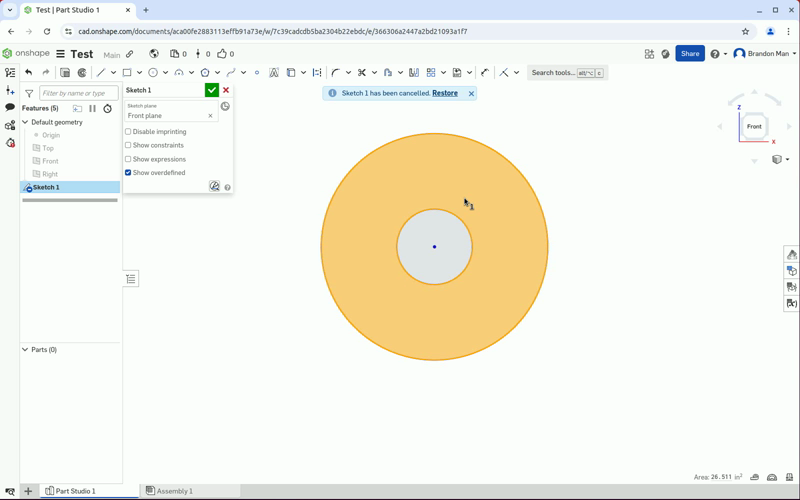
scroll(-6)
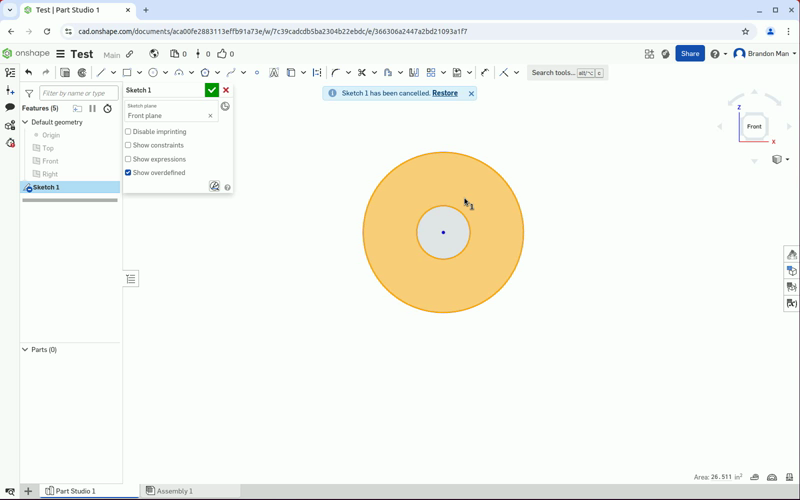
scroll(-6)
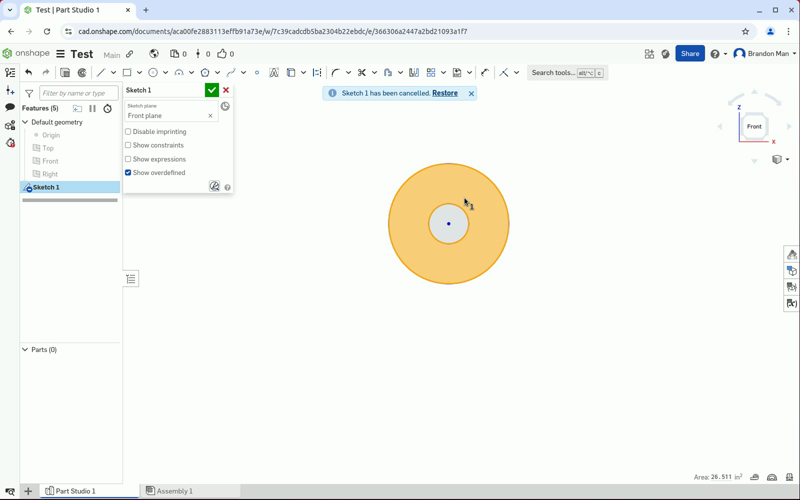
scroll(-6)
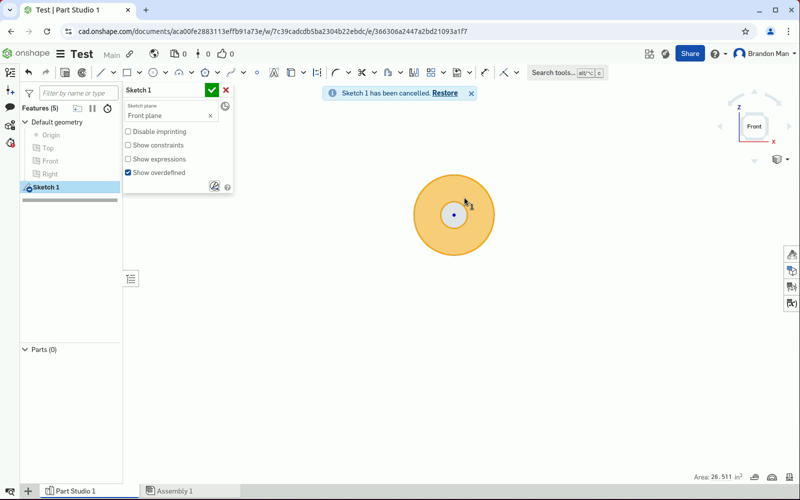
scroll(-6)
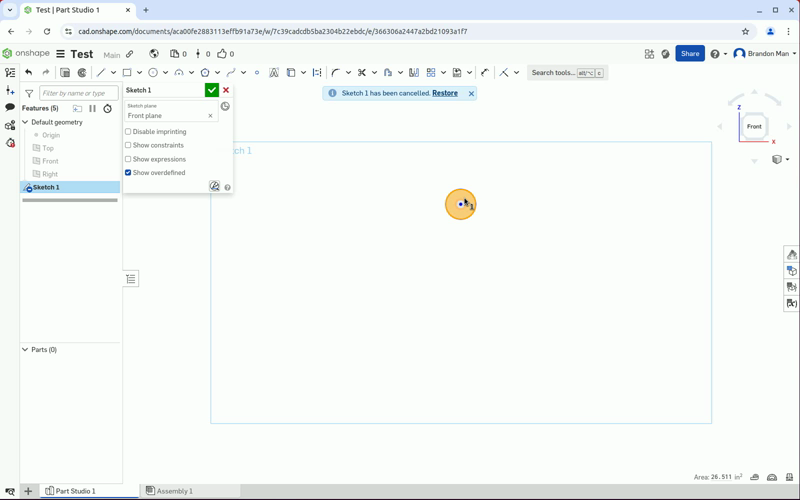
mouse_move(73, 352)
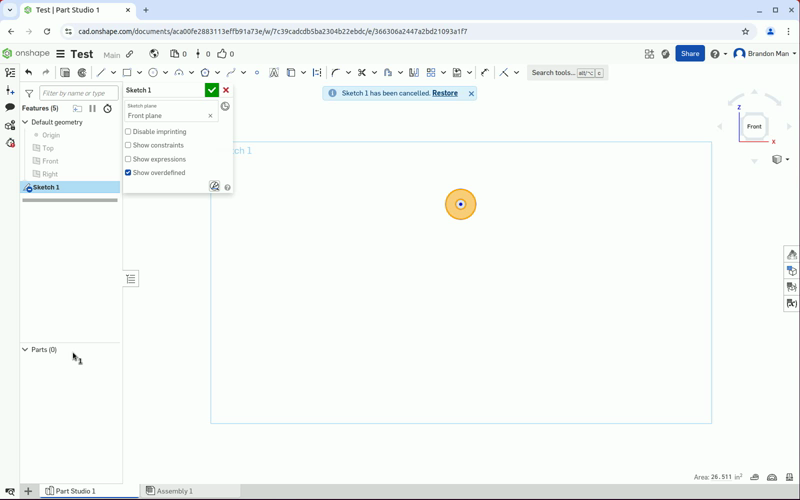
key(shift+y)
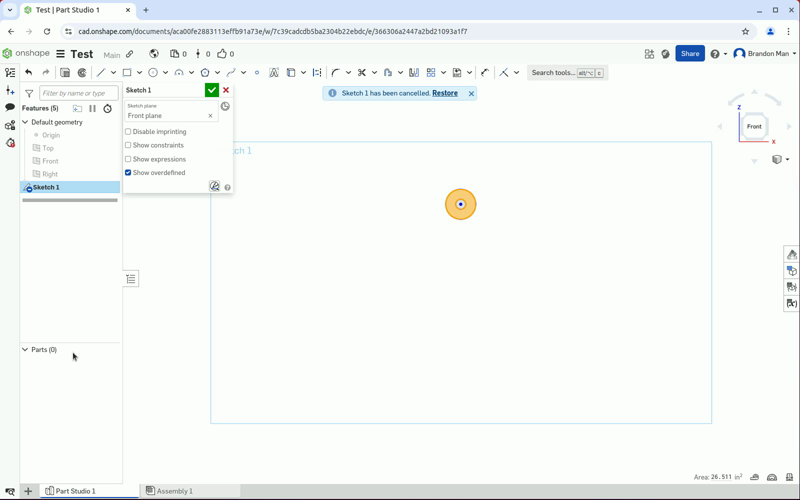
key(shift+e)
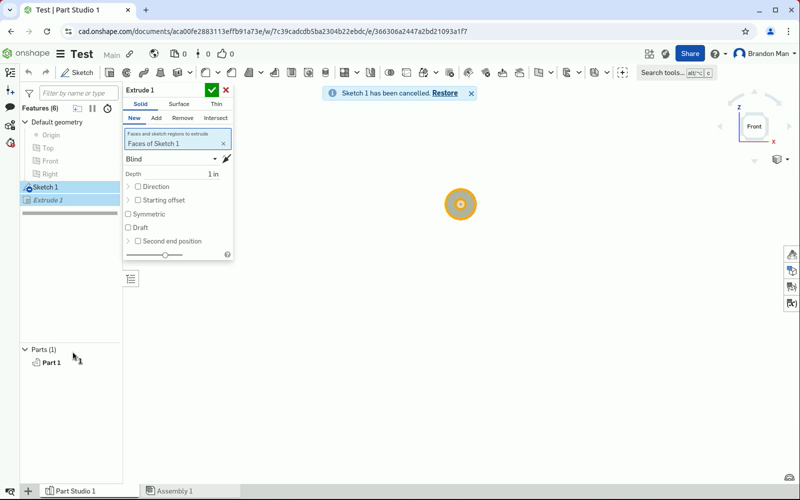
mouse_move(143, 106)
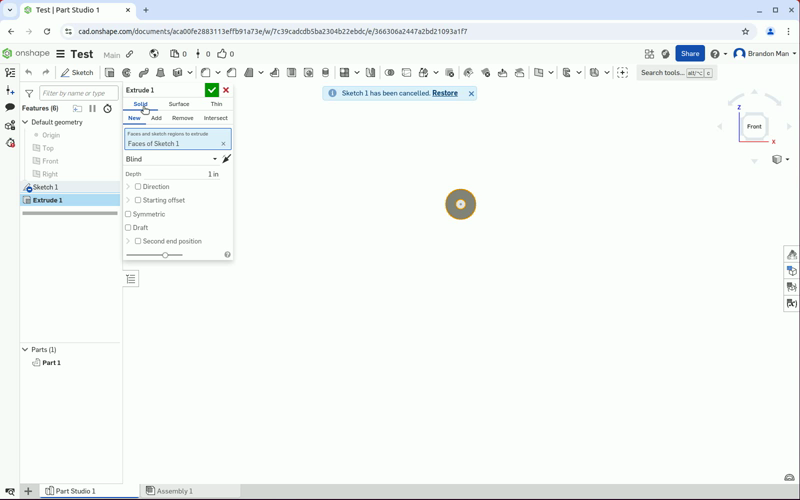
click(143, 106)
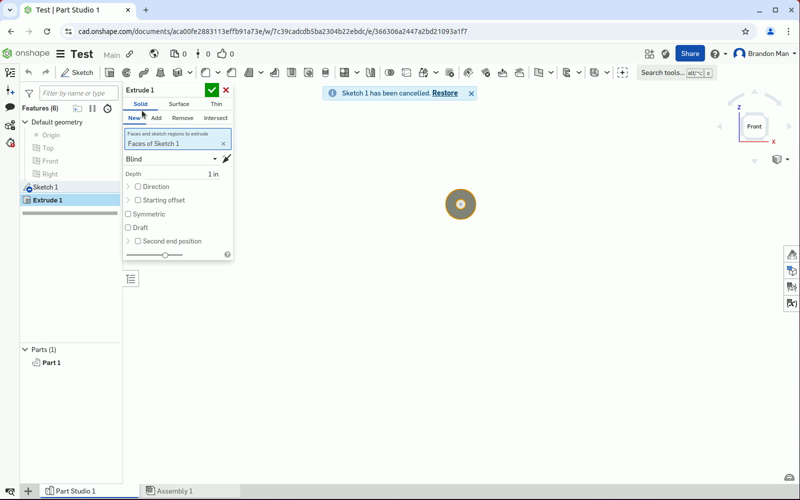
mouse_move(137, 120)
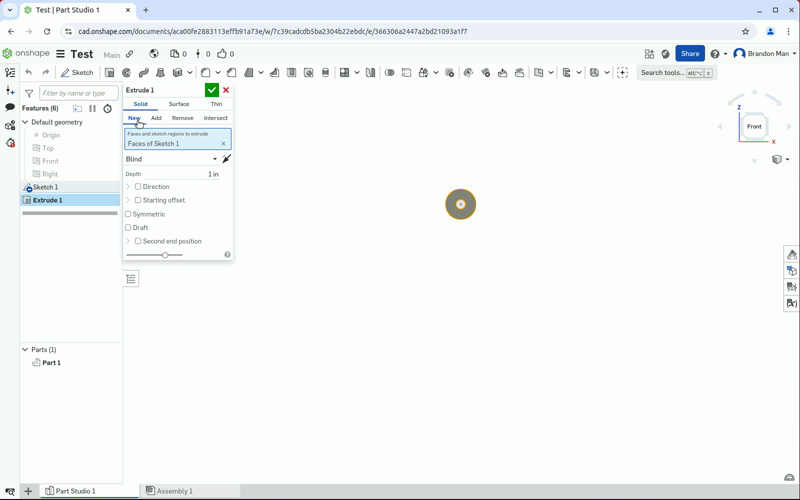
click(137, 120)
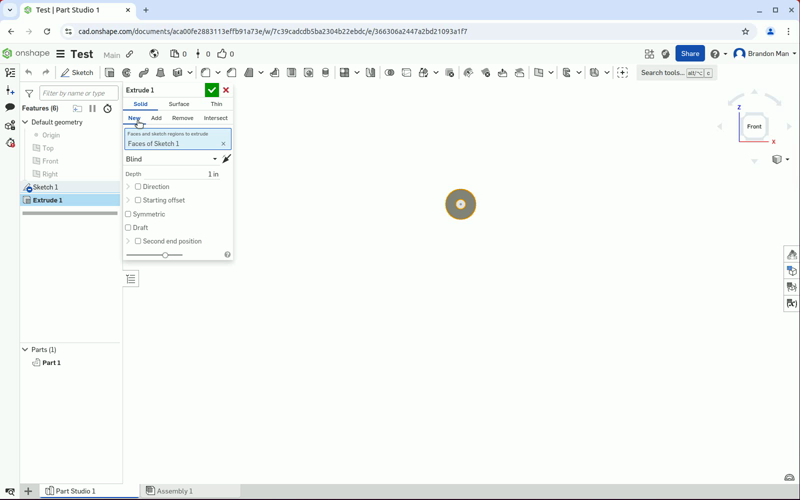
key(tab, 4)
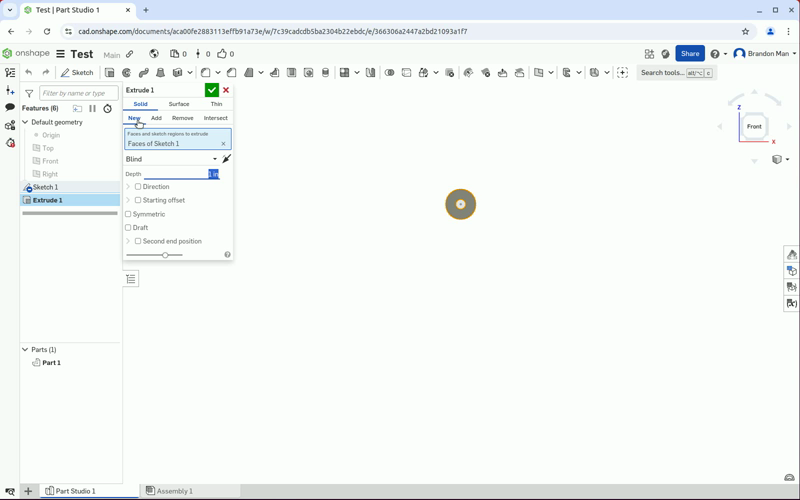
text(0.963)
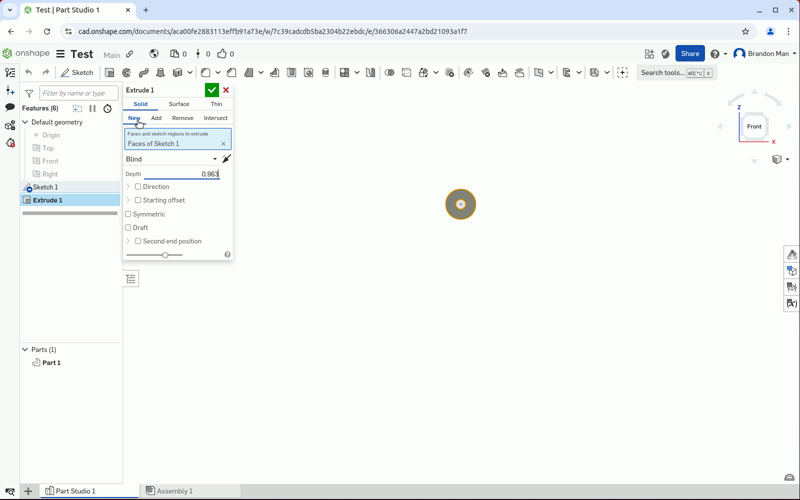
key(enter)
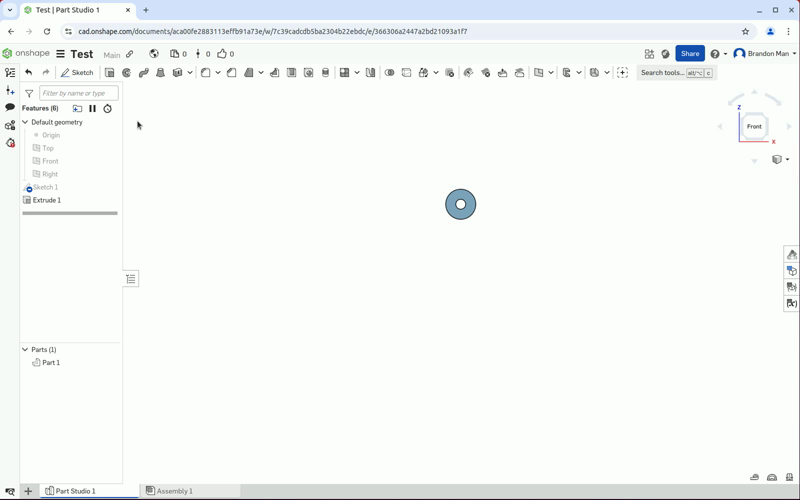
key(shift+h)
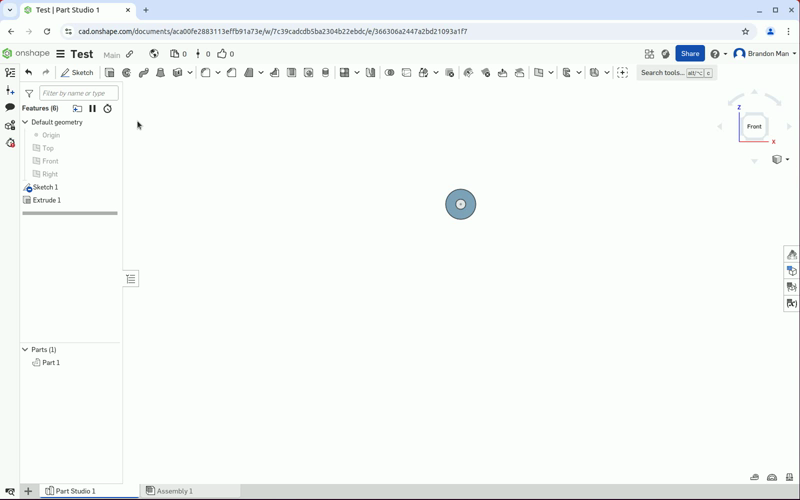
key(shift+h)
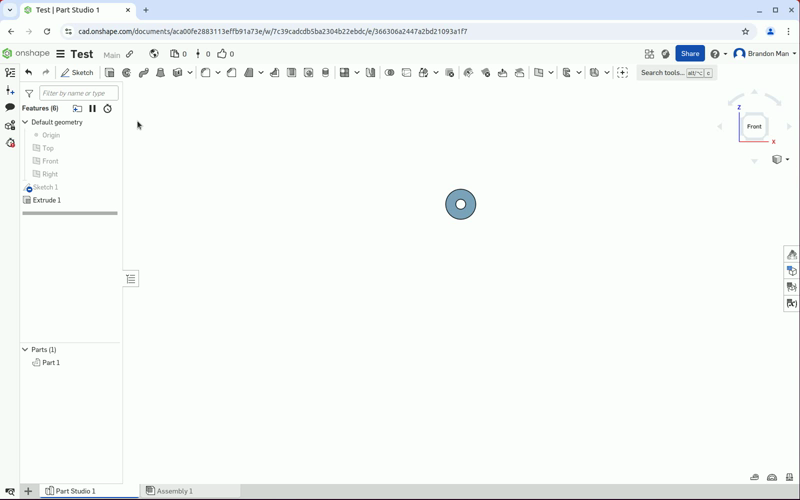
mouse_move(73, 189)
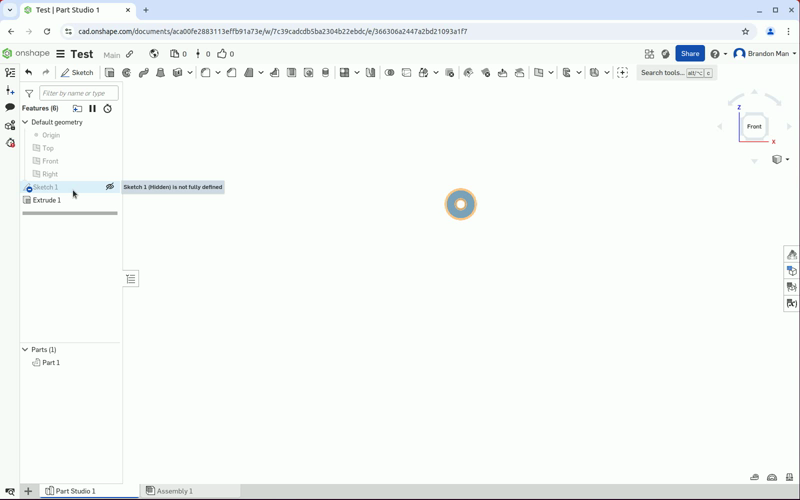
click(73, 189)
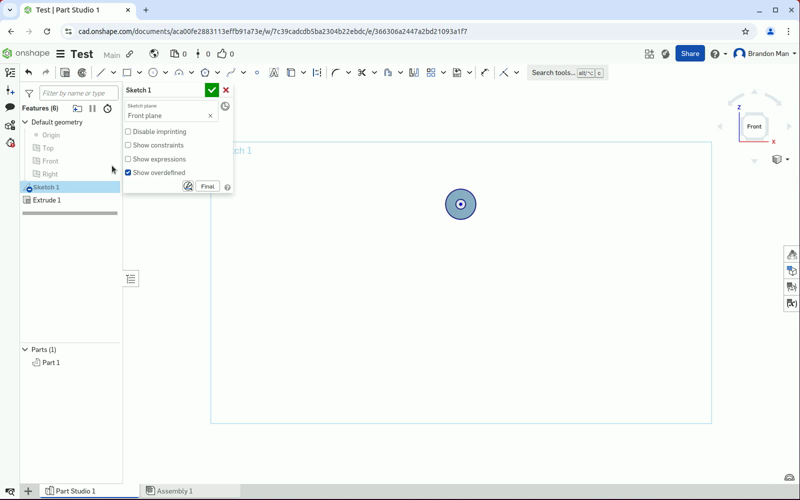
mouse_move(229, 92)
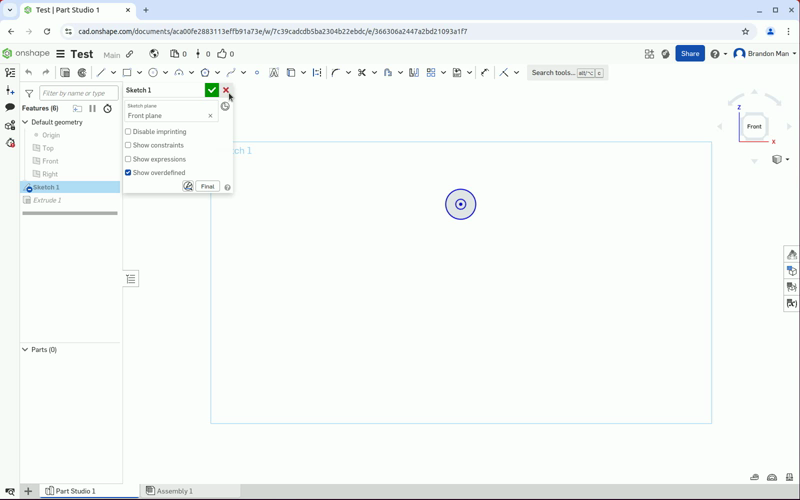
click(229, 92)
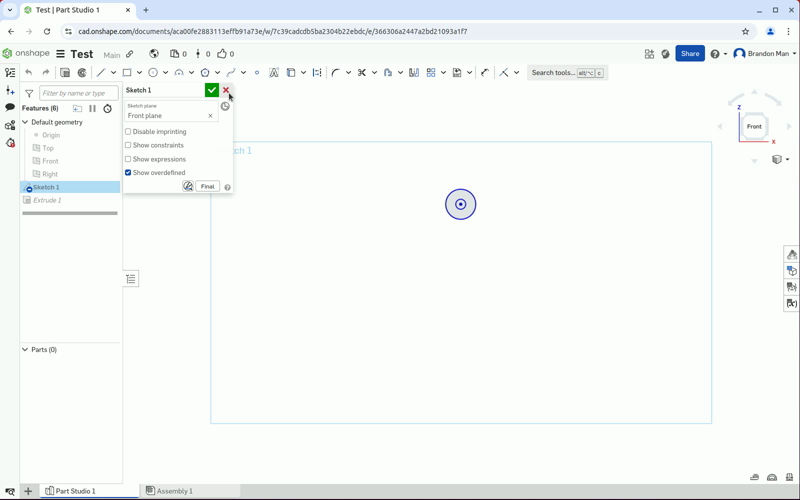
key(shift+s)
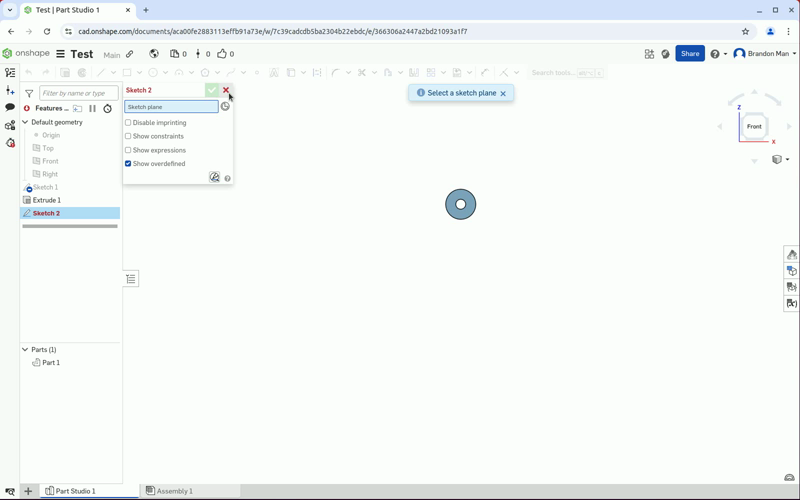
mouse_move(73, 163)
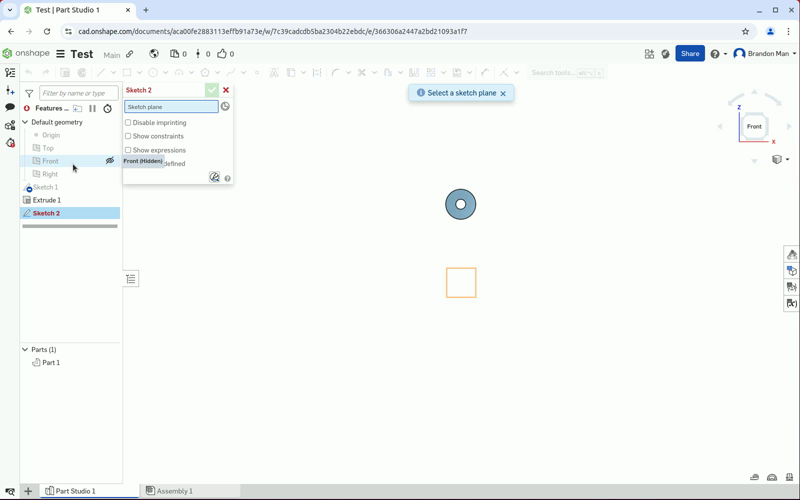
click(73, 163)
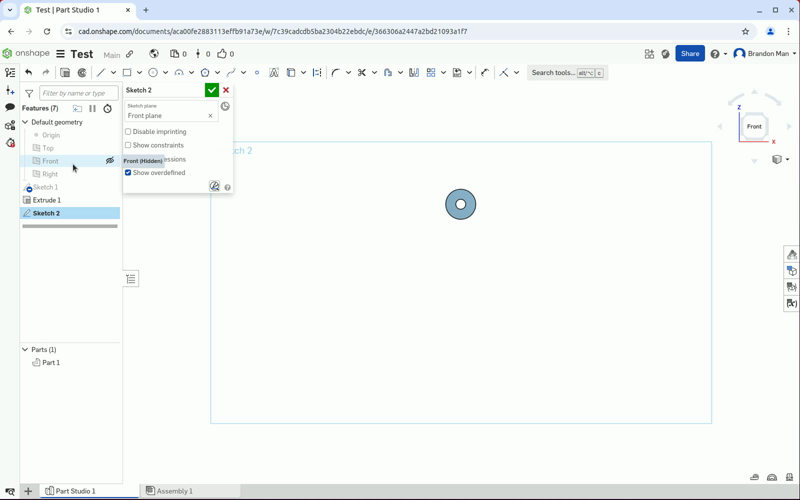
mouse_move(73, 352)
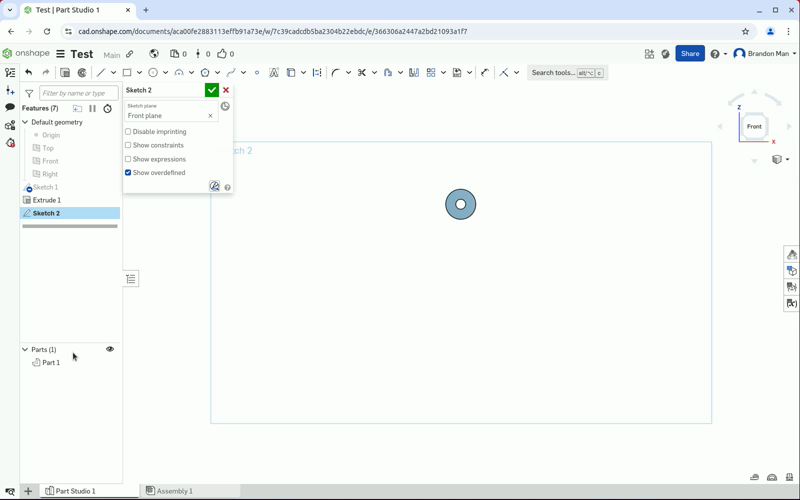
key(y)
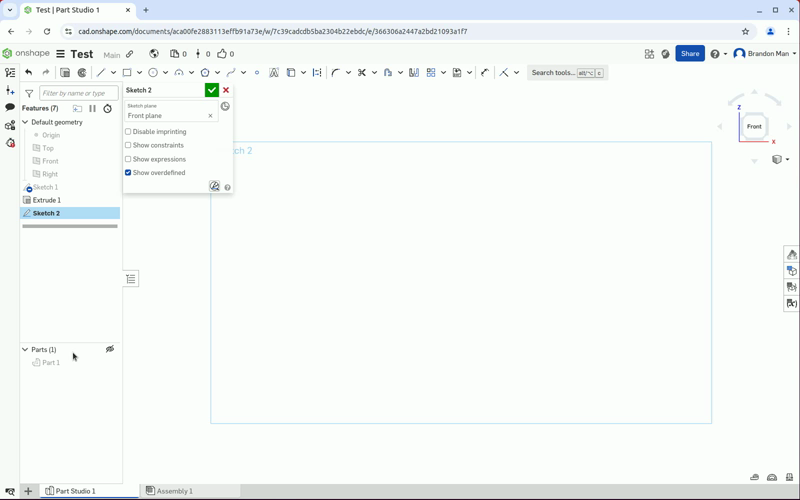
key(c)
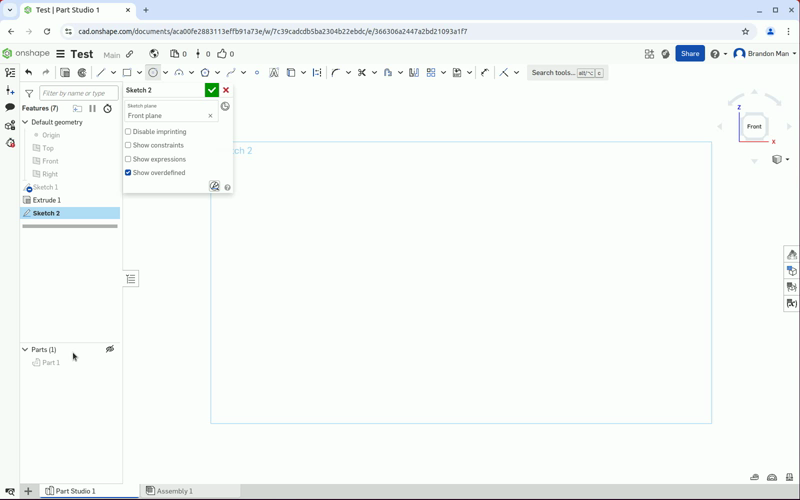
key_down(shift)
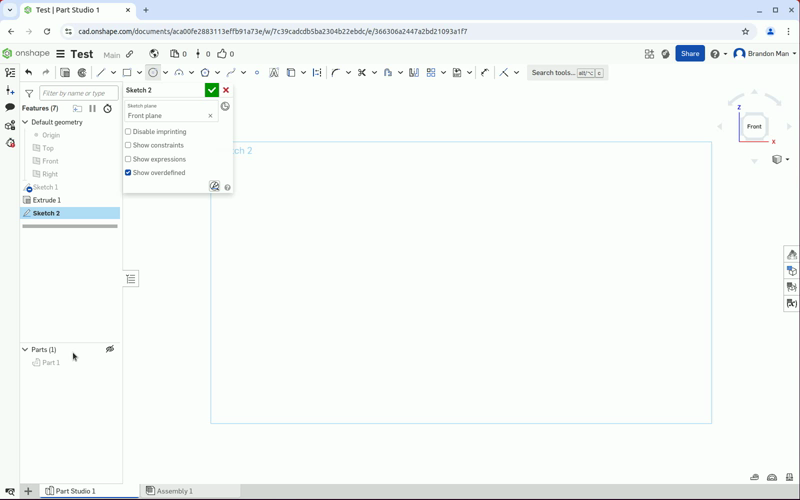
mouse_move(529, 380)
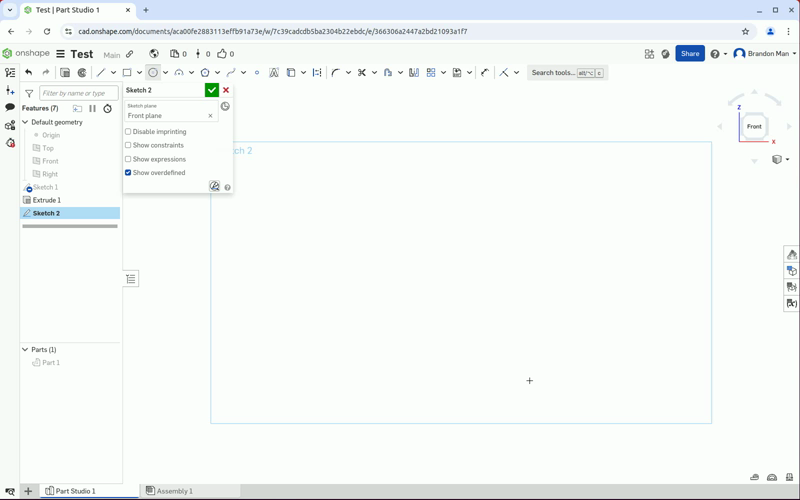
click(529, 380)
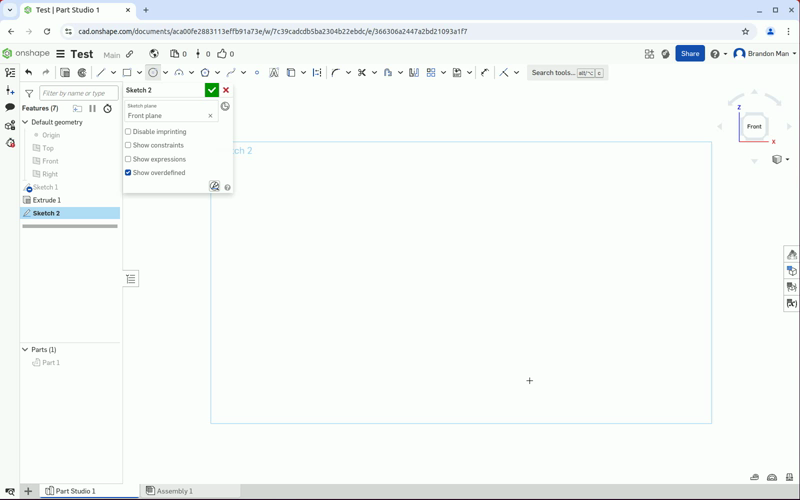
key_up(shift)
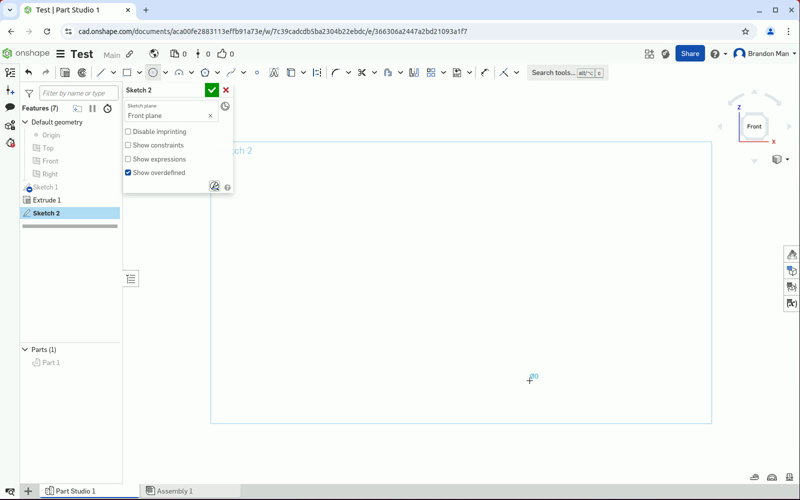
mouse_move(542, 380)
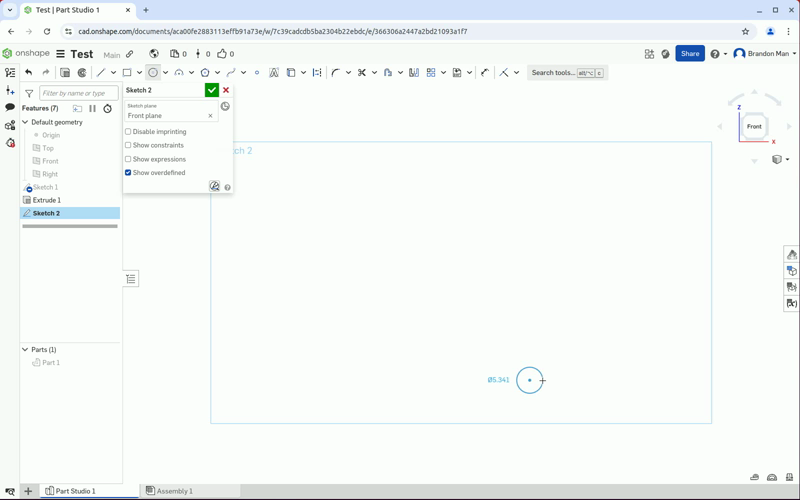
click(542, 380)
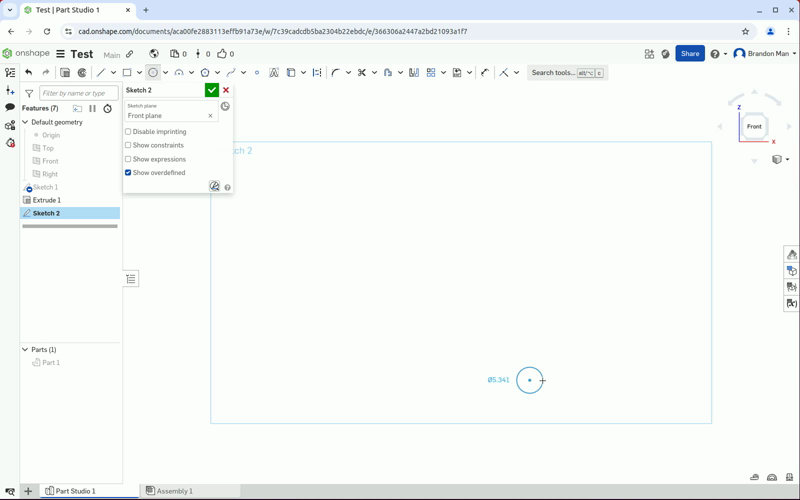
key(esc)
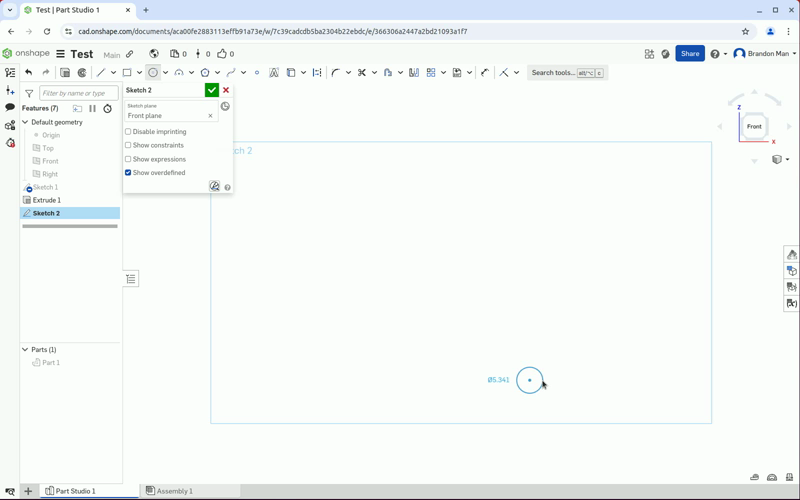
key(c)
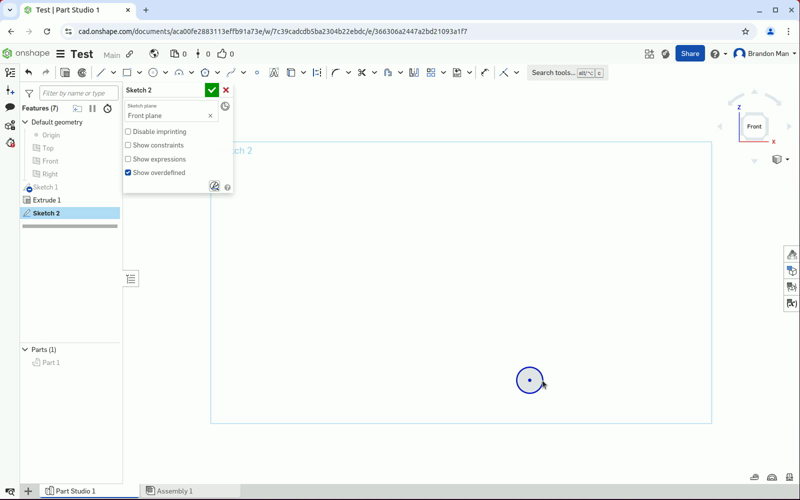
key_down(shift)
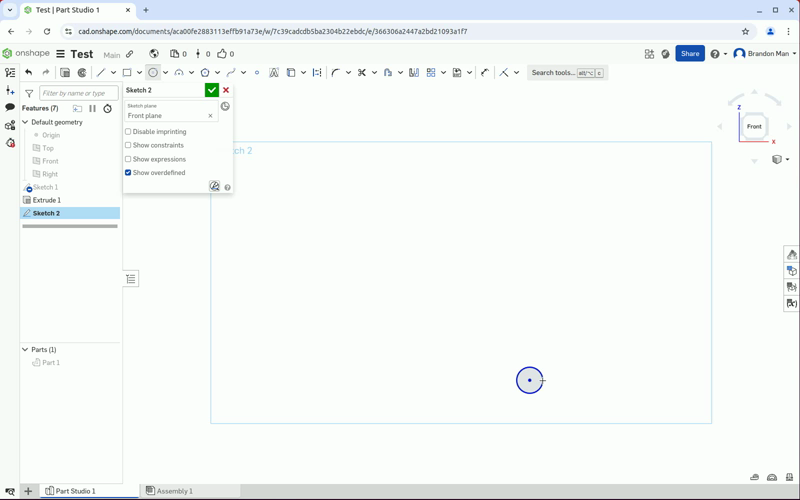
mouse_move(529, 380)
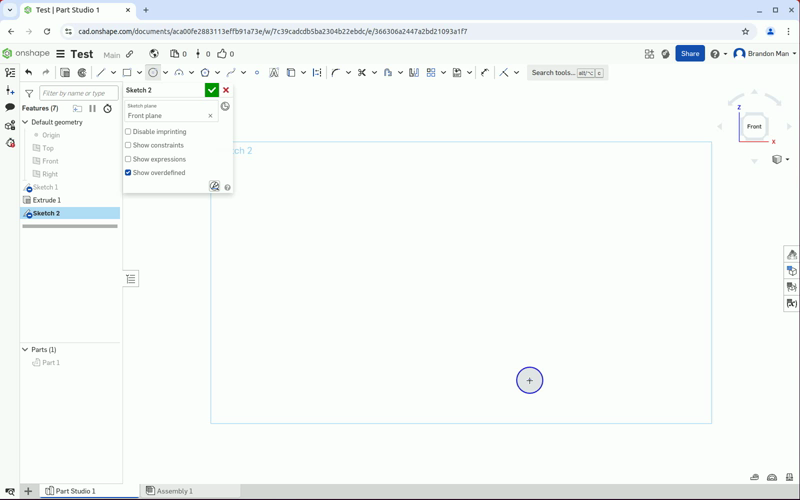
click(529, 380)
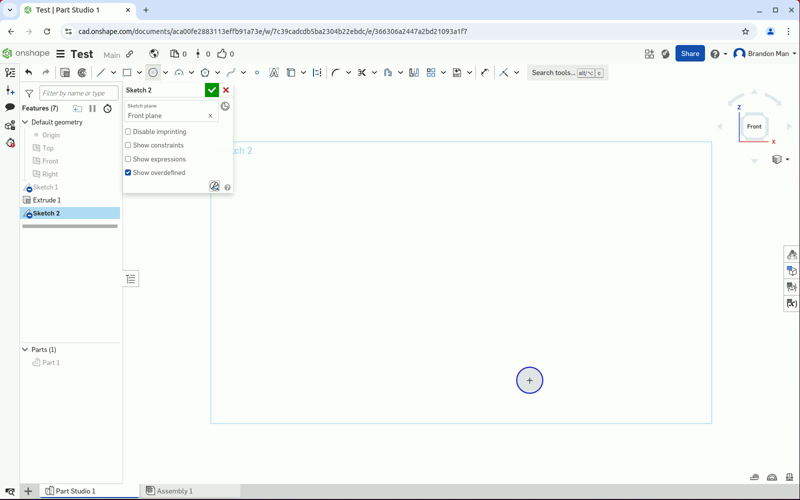
key_up(shift)
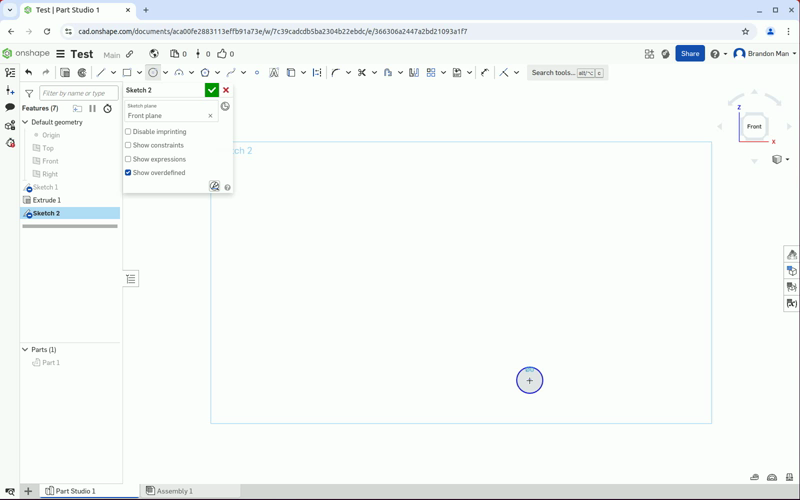
mouse_move(532, 380)
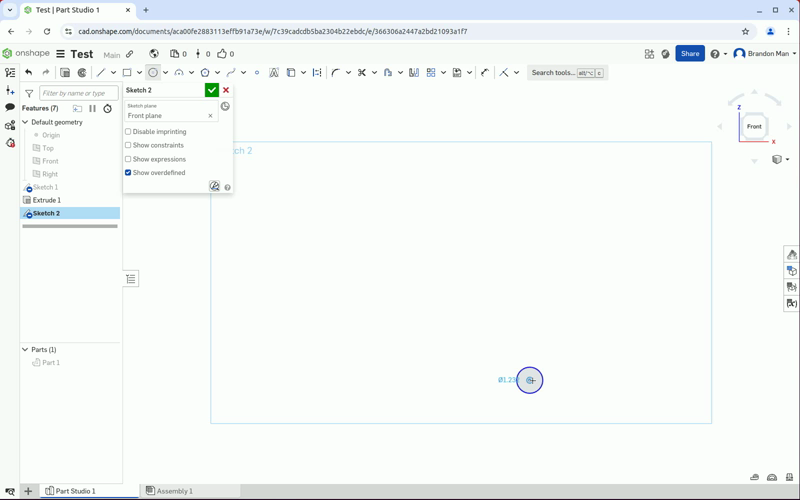
scroll(6)
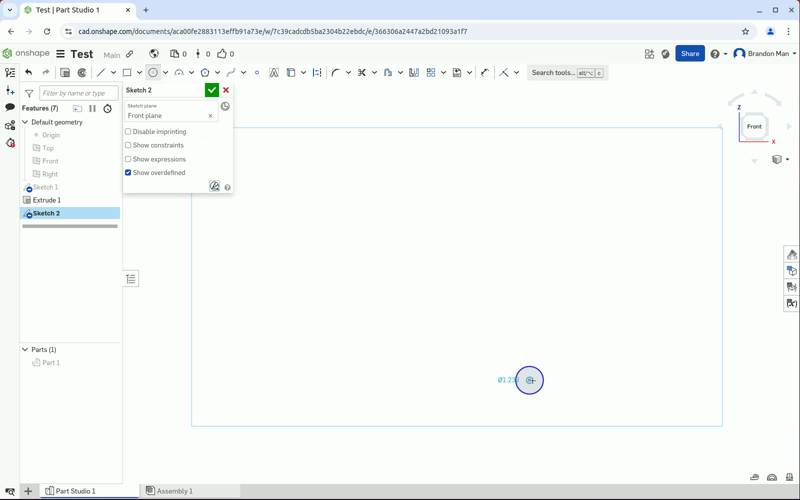
scroll(6)
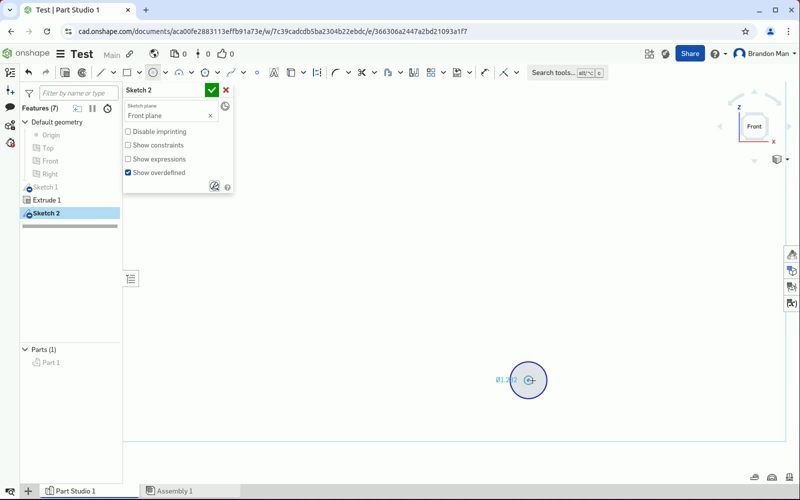
scroll(6)
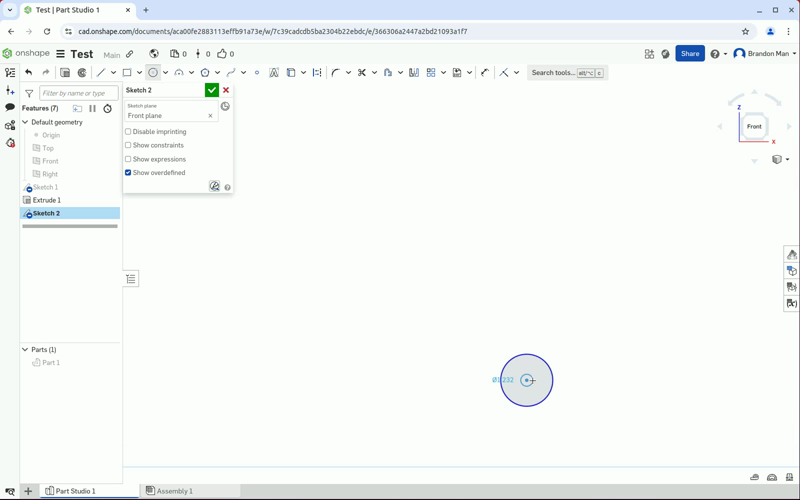
scroll(6)
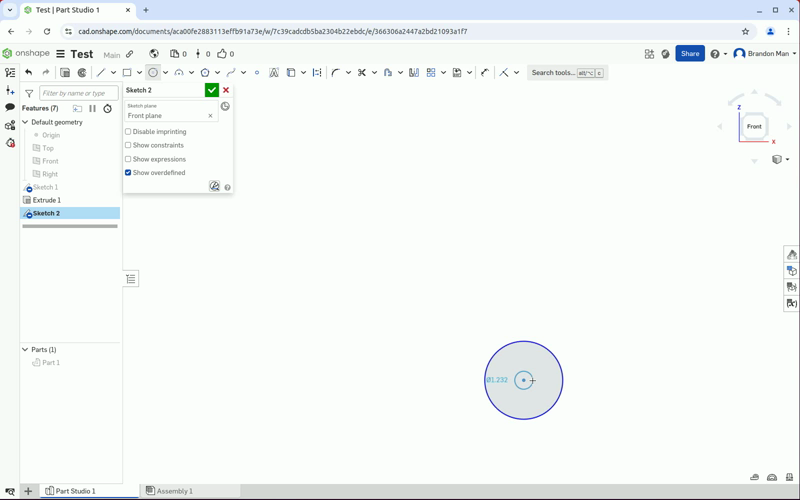
scroll(6)
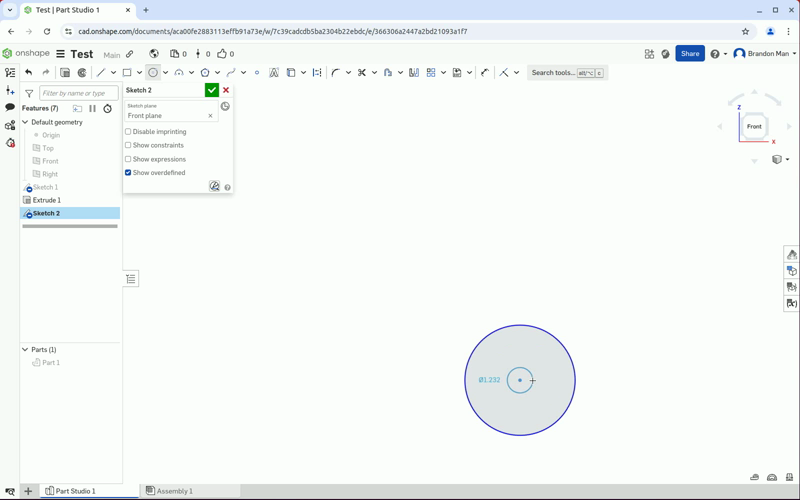
scroll(6)
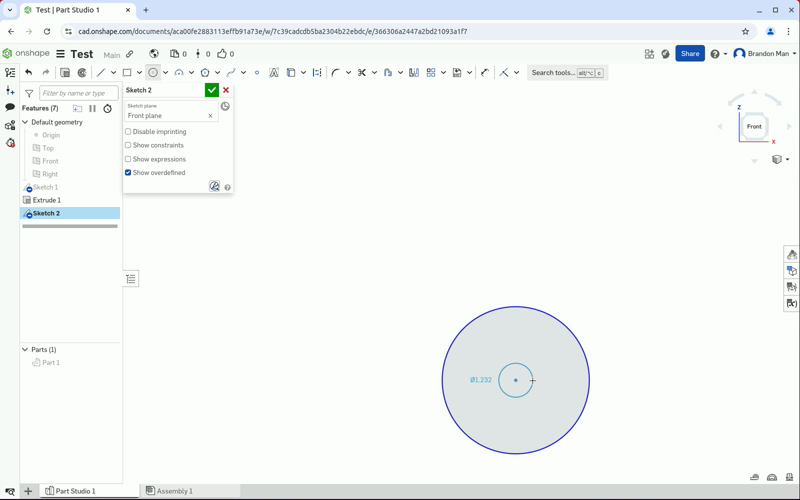
scroll(6)
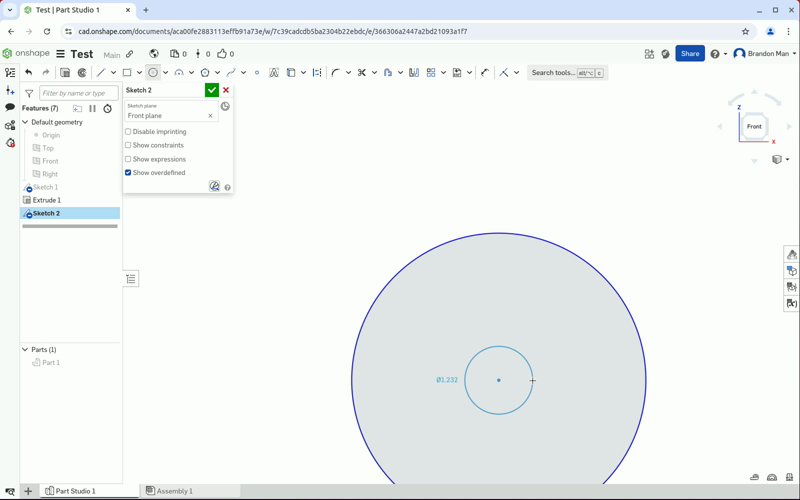
click(532, 380)
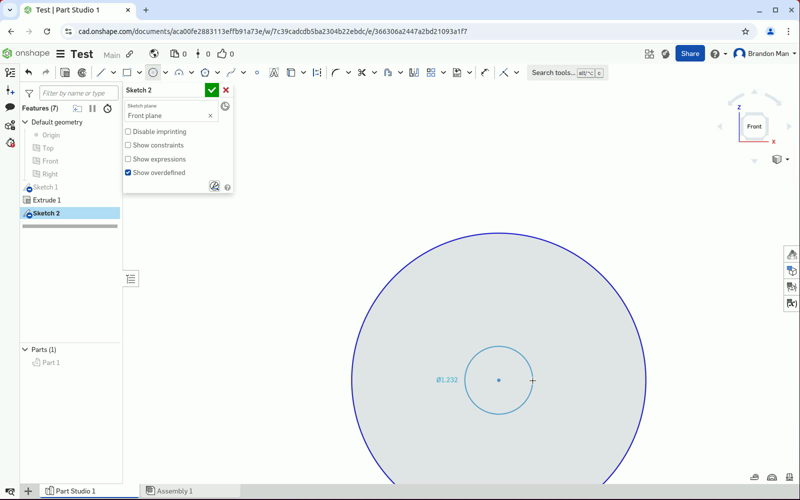
scroll(-6)
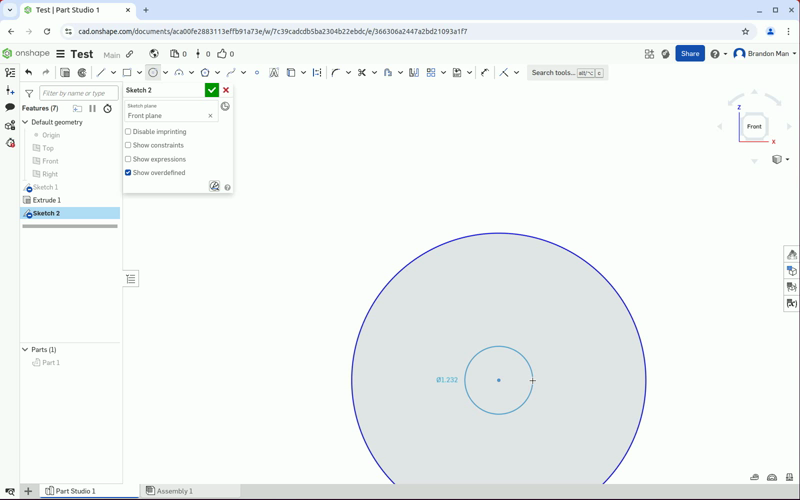
scroll(-6)
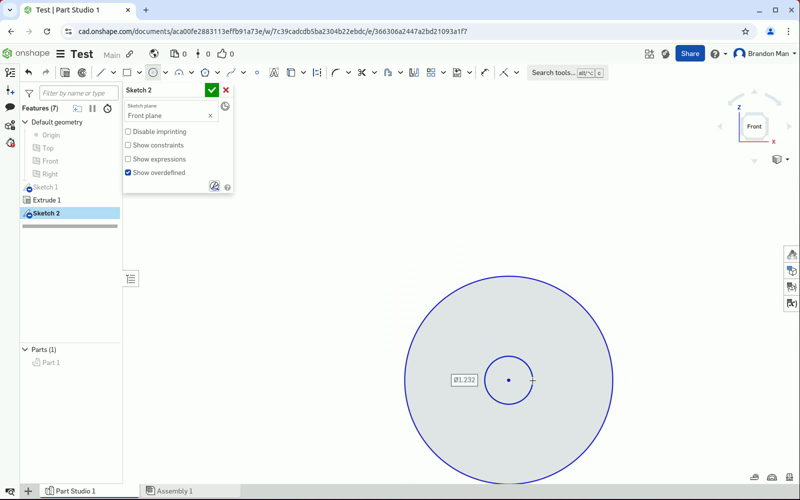
scroll(-6)
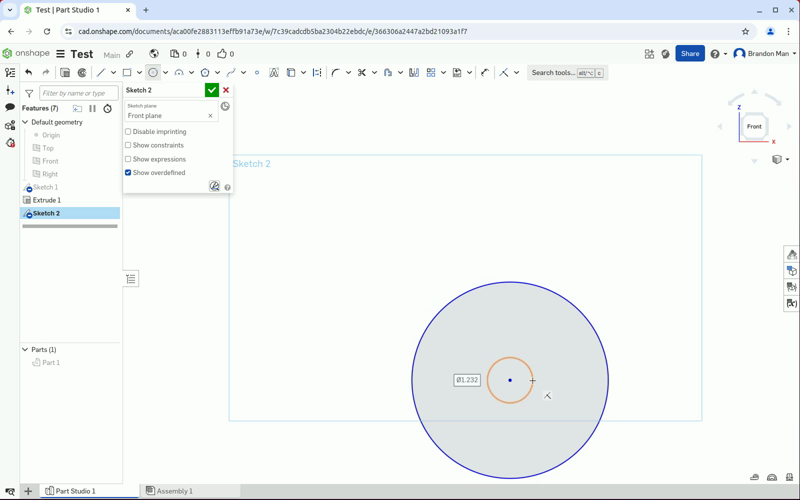
scroll(-6)
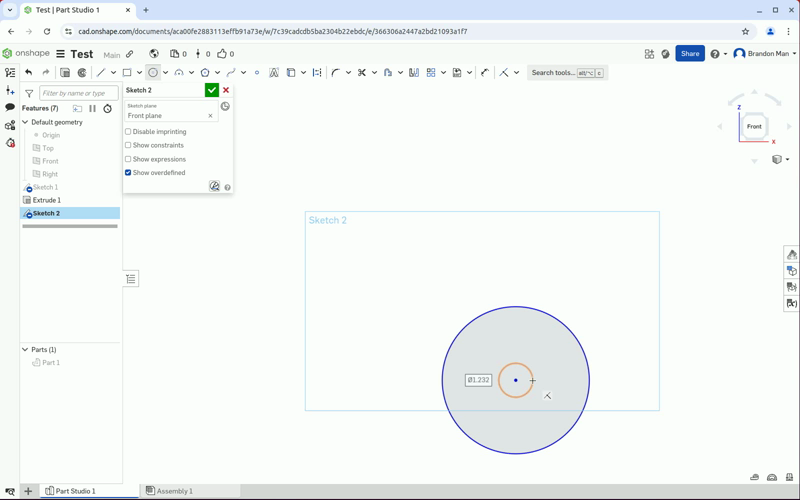
scroll(-6)
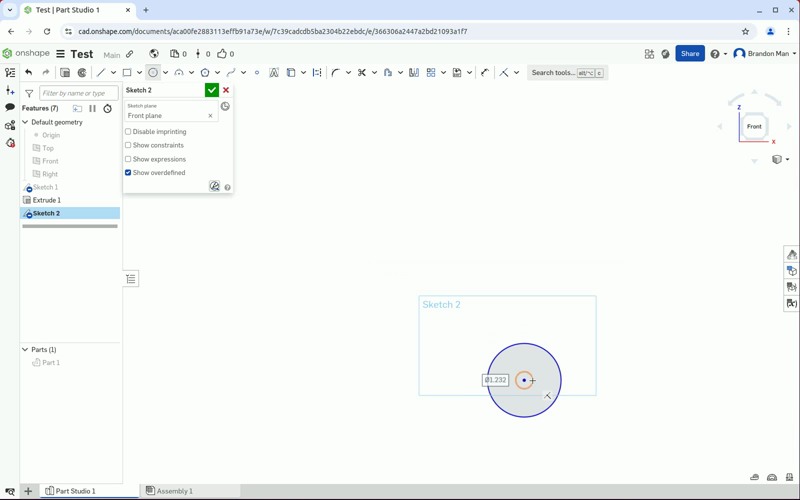
scroll(-6)
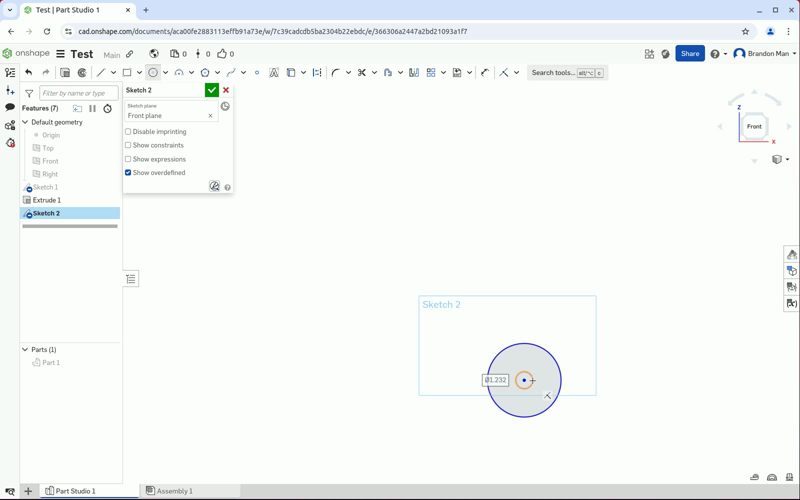
scroll(-6)
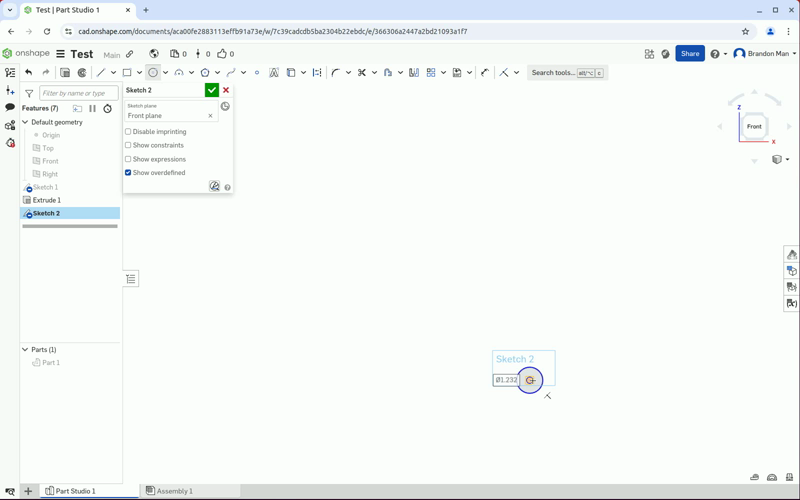
key(esc)
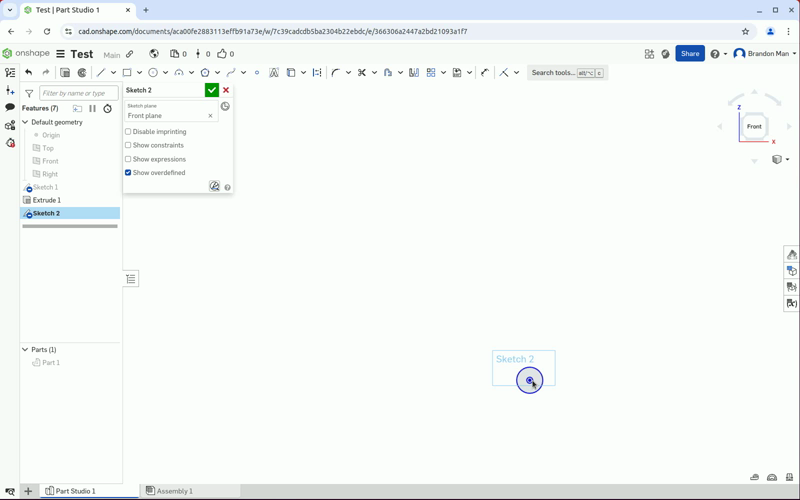
mouse_move(525, 381)
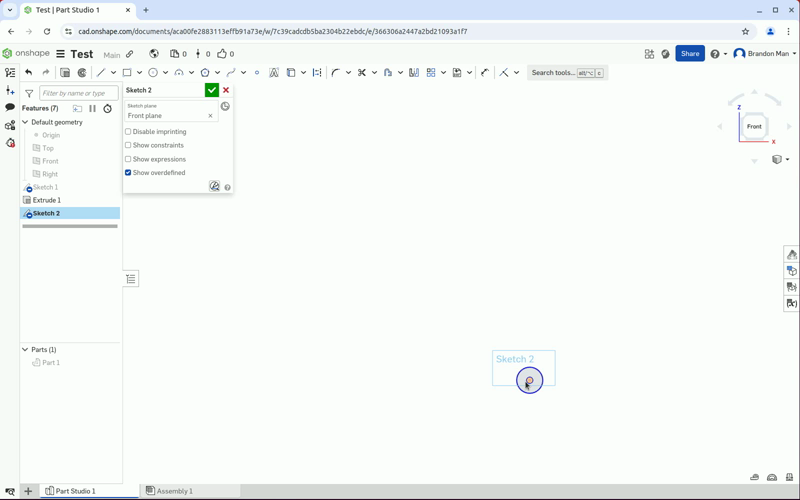
scroll(6)
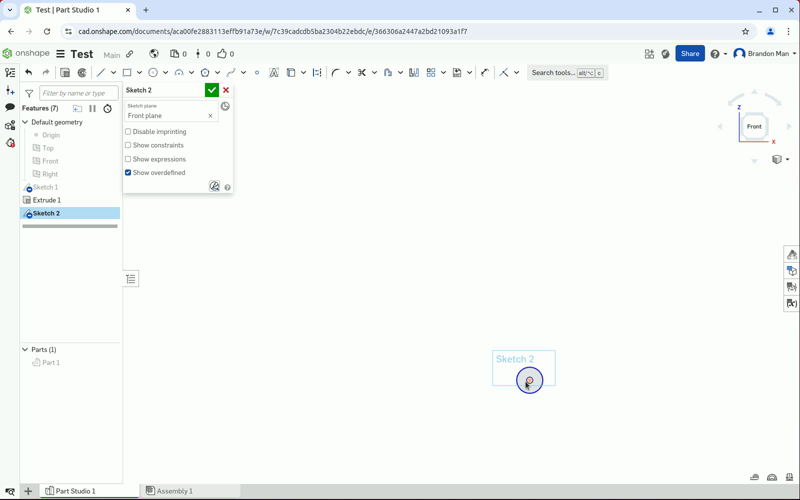
scroll(6)
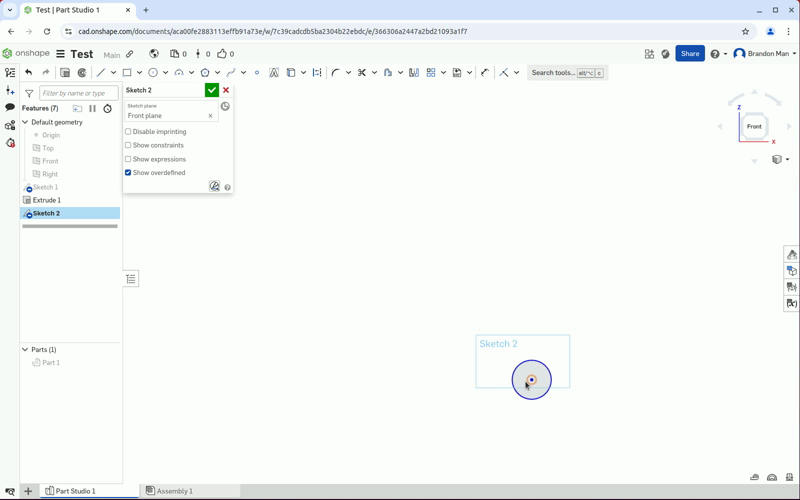
scroll(6)
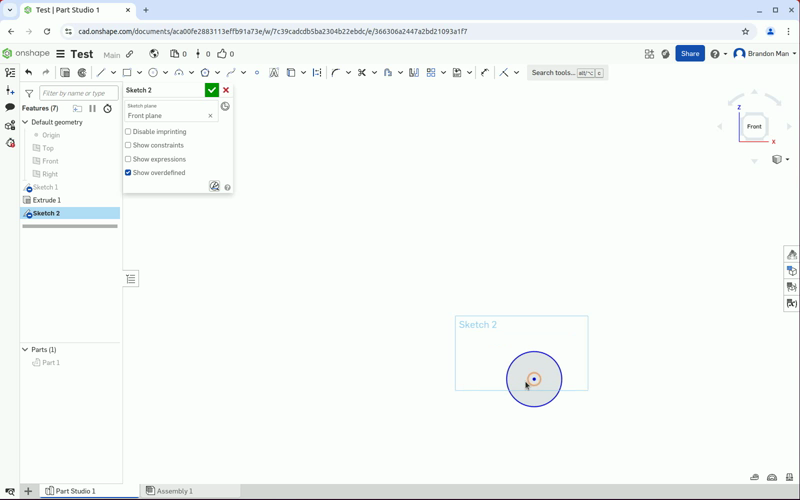
scroll(6)
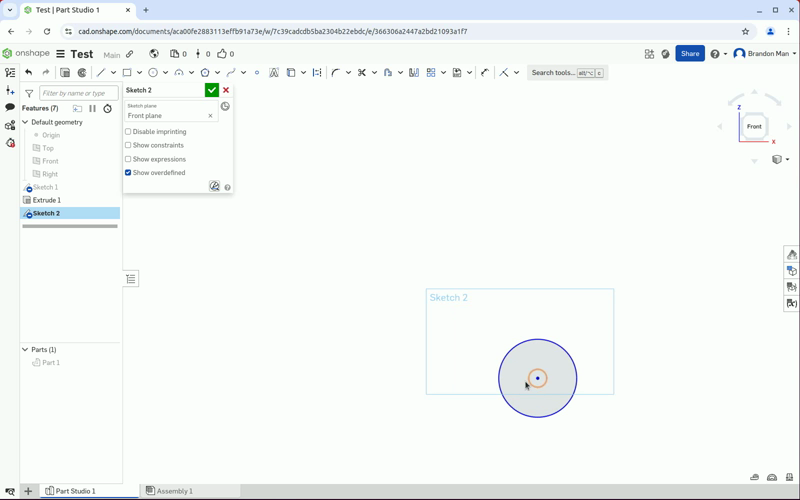
scroll(6)
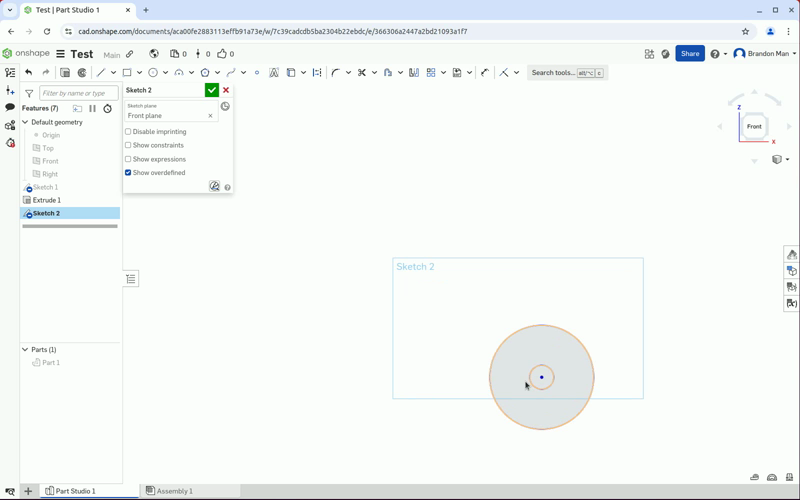
scroll(6)
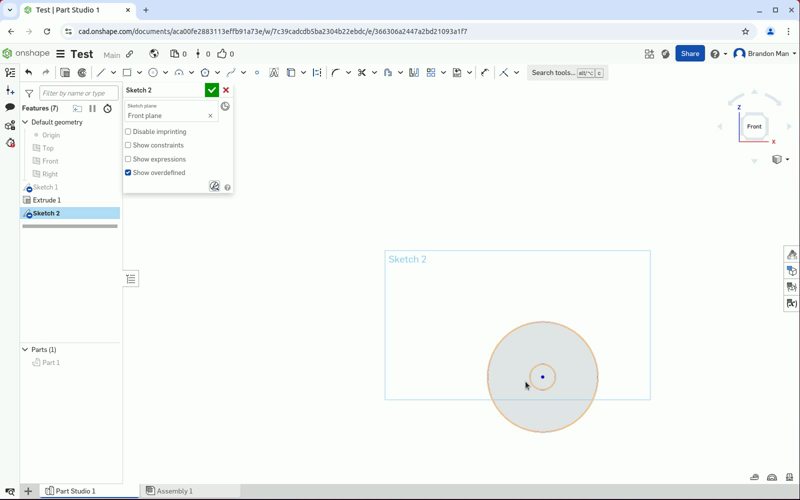
scroll(6)
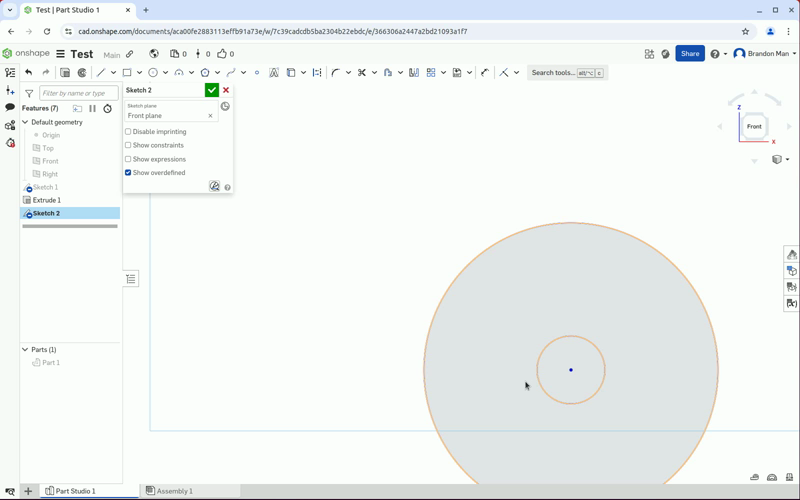
click(525, 381)
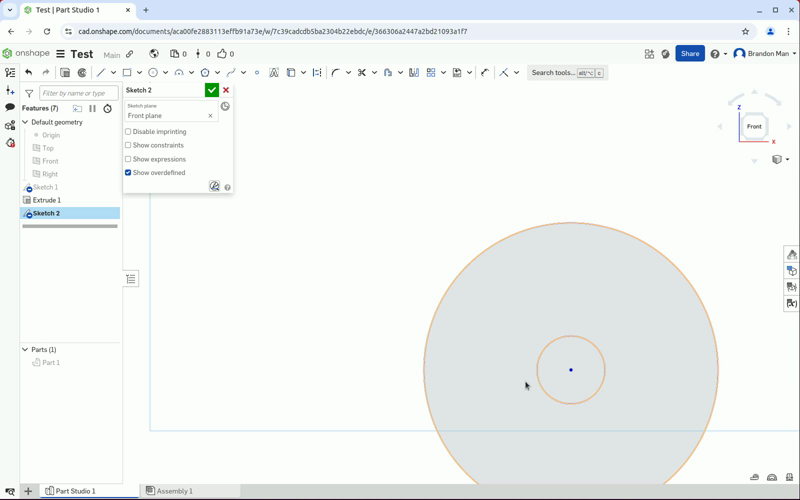
scroll(-6)
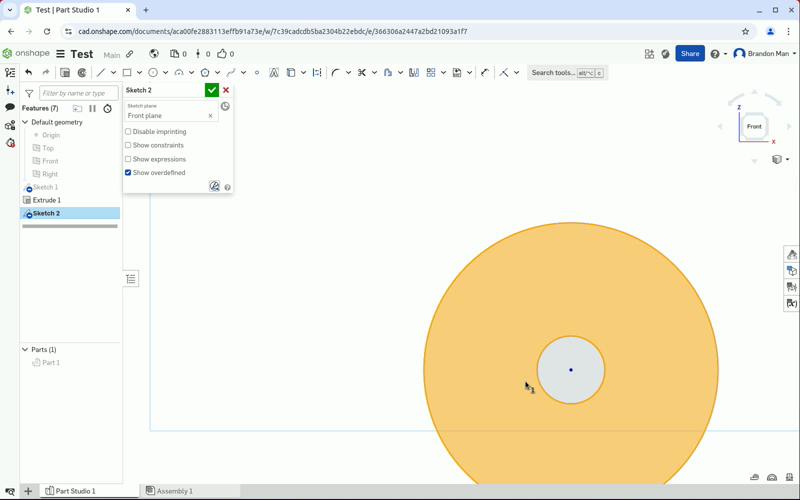
scroll(-6)
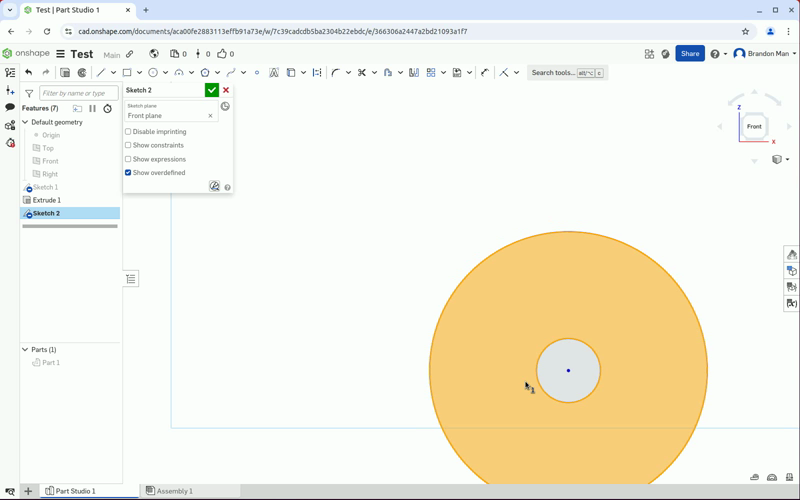
scroll(-6)
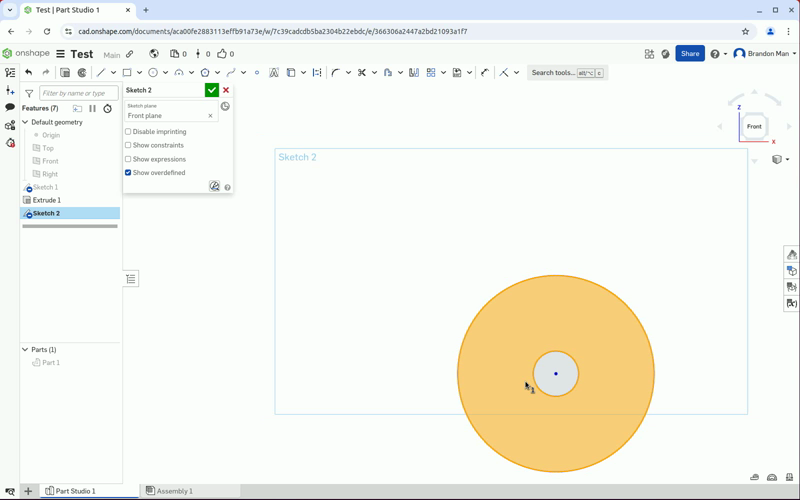
scroll(-6)
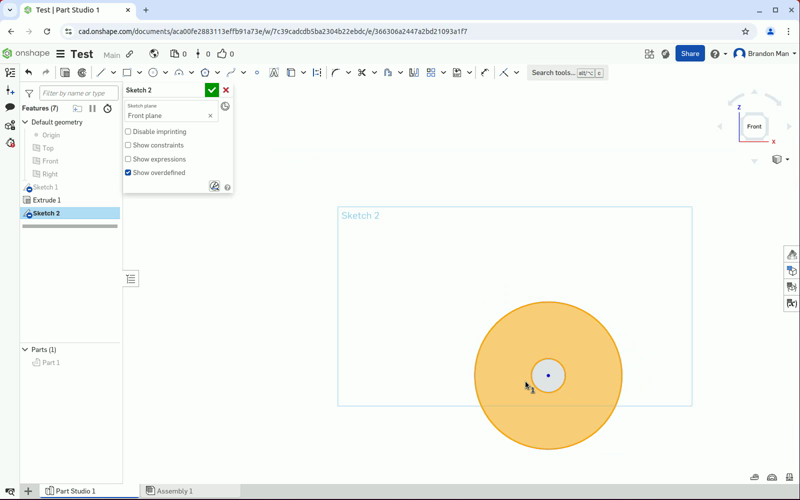
scroll(-6)
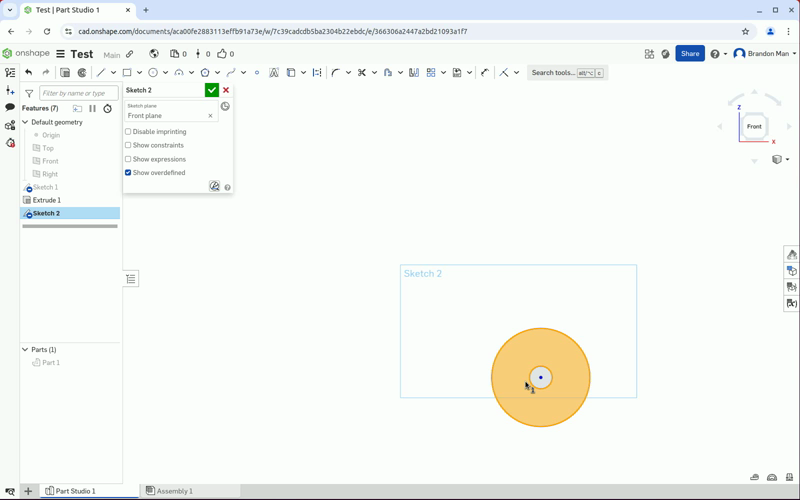
scroll(-6)
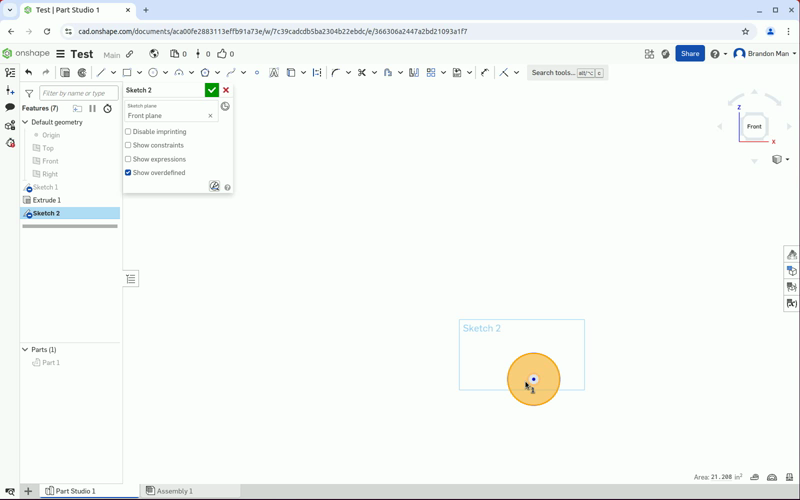
scroll(-6)
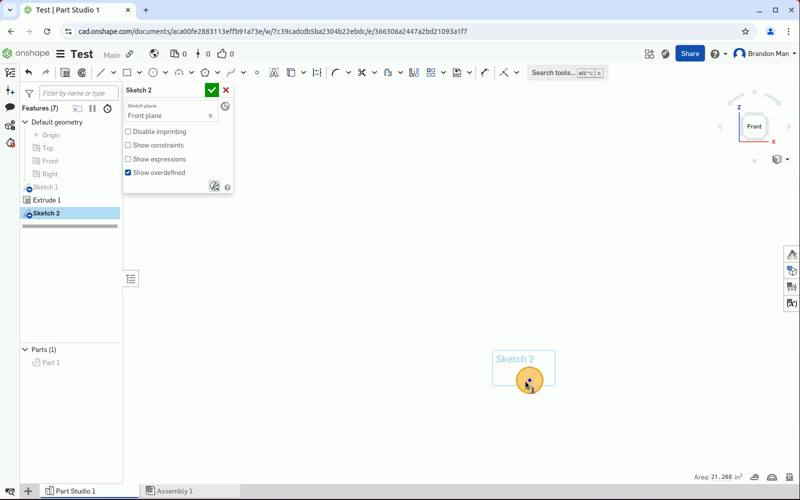
mouse_move(73, 352)
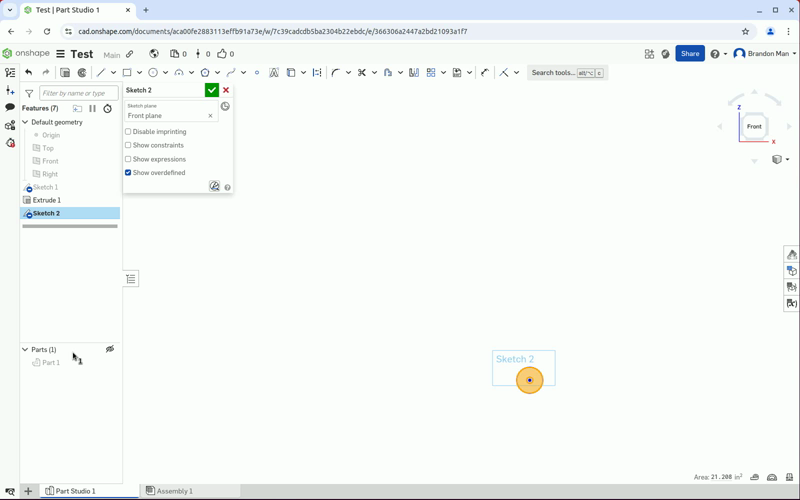
key(shift+y)
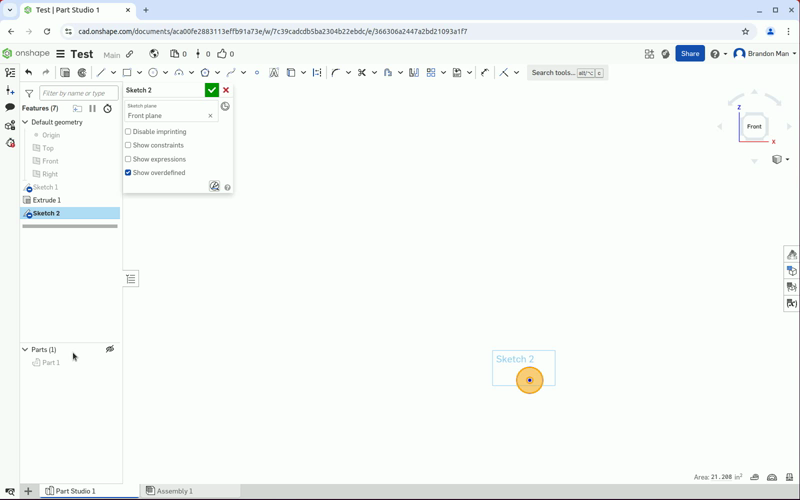
key(shift+e)
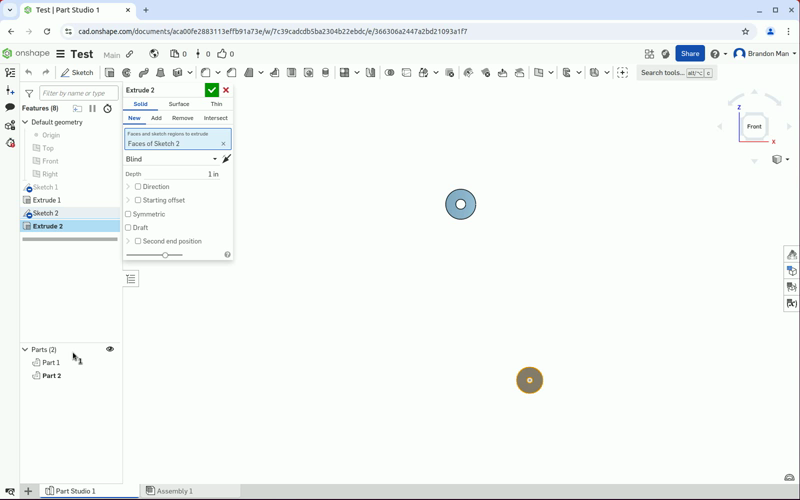
mouse_move(143, 106)
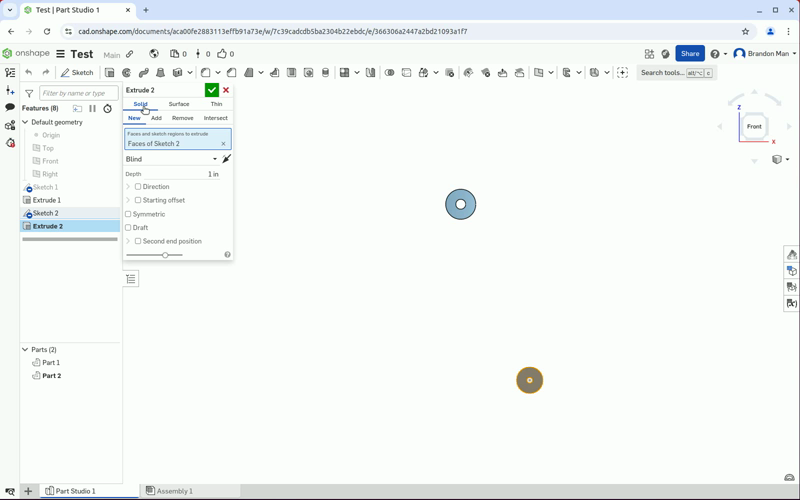
click(143, 106)
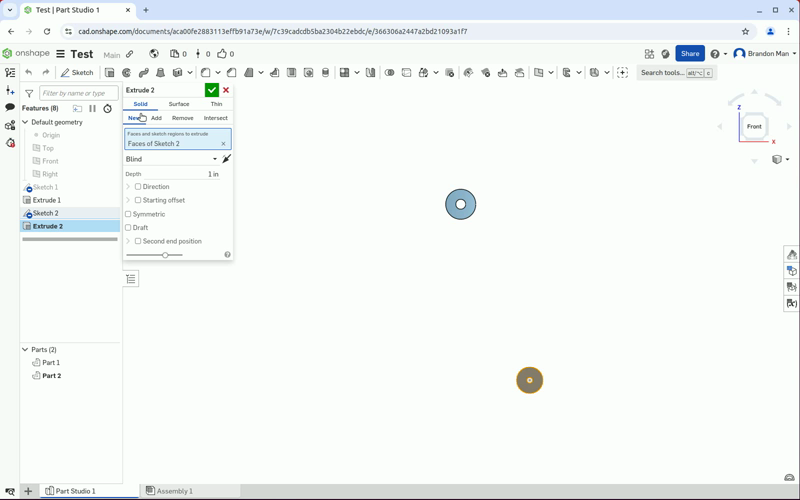
mouse_move(137, 120)
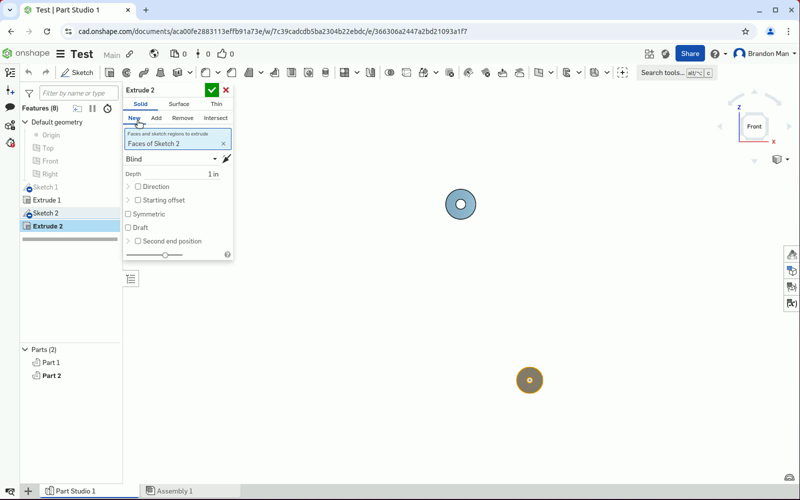
click(137, 120)
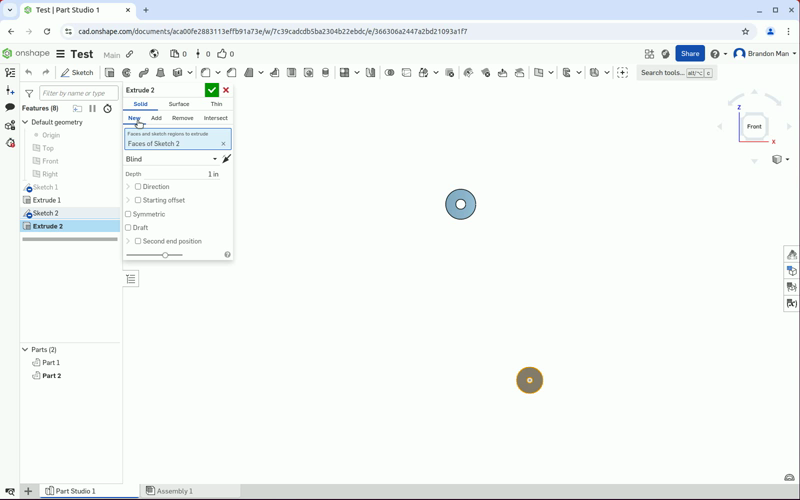
key(tab, 4)
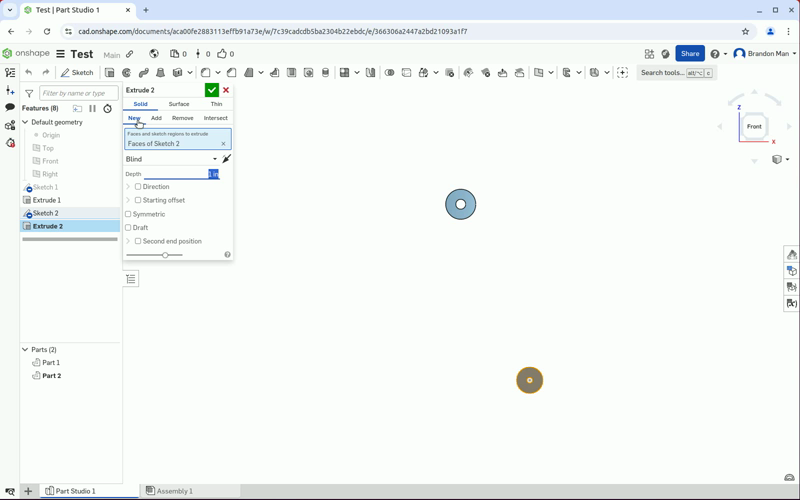
text(0.963)
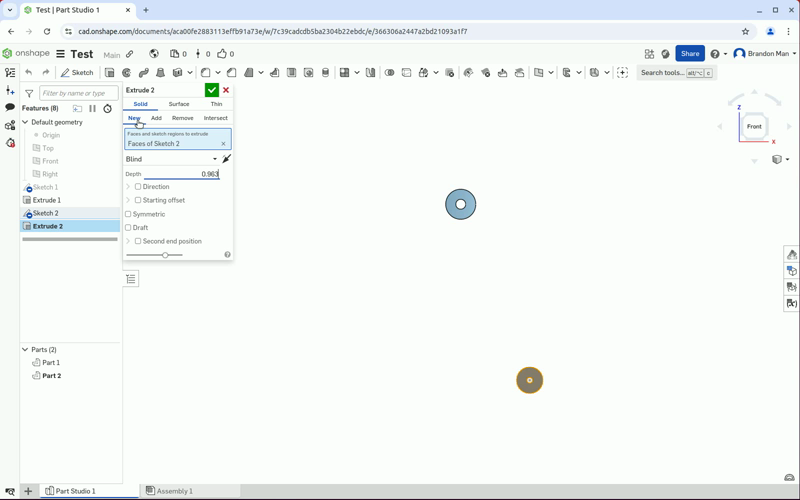
key(enter)
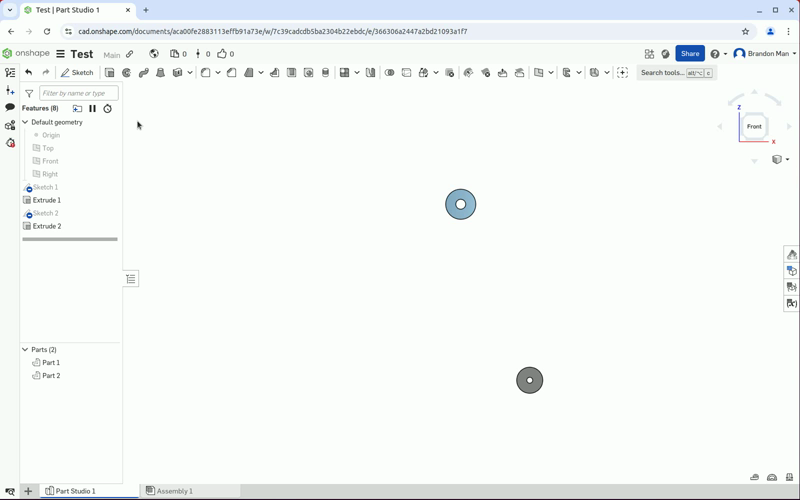
key(shift+h)
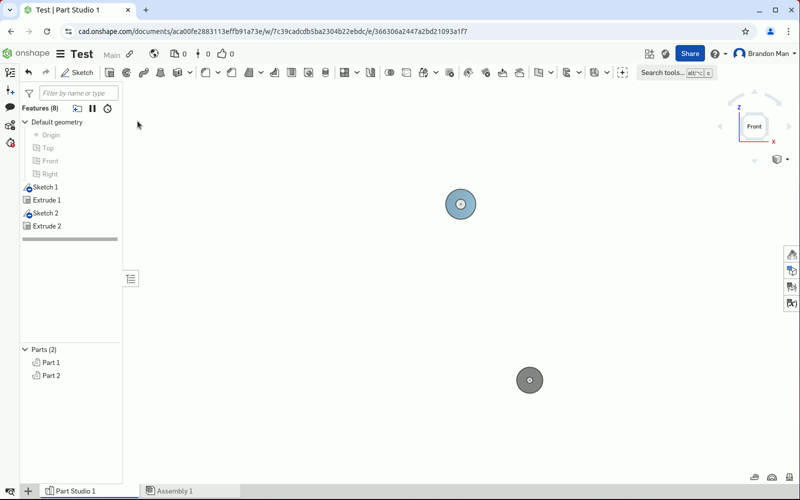
key(shift+h)
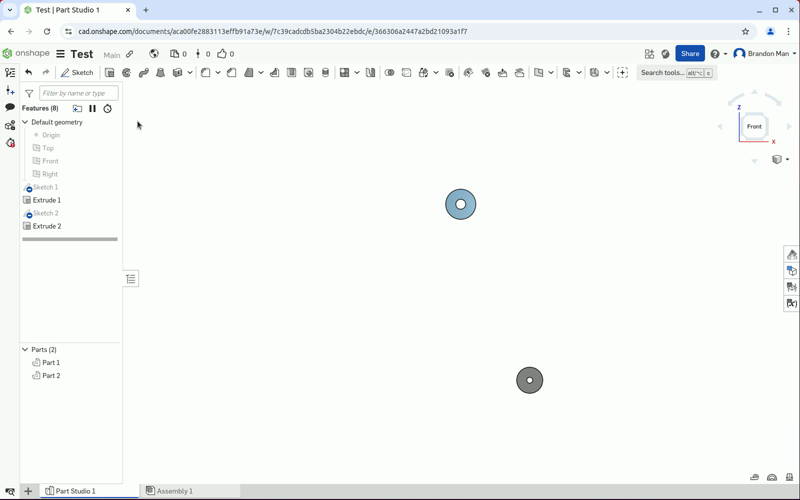
mouse_move(73, 189)
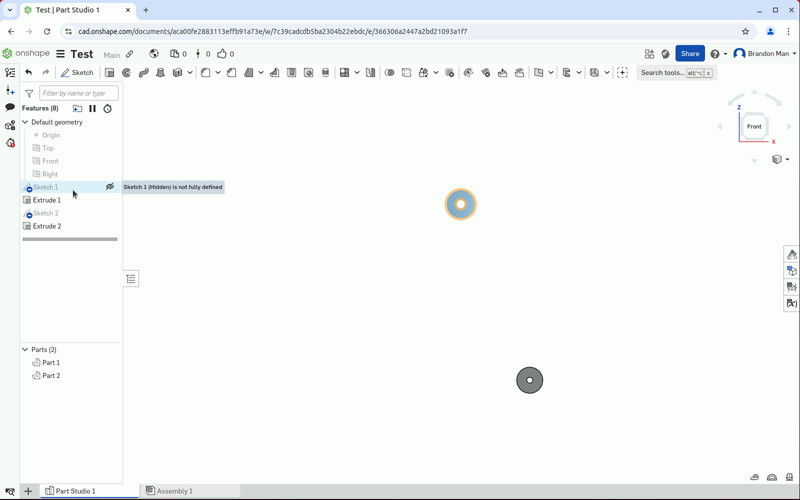
click(73, 189)
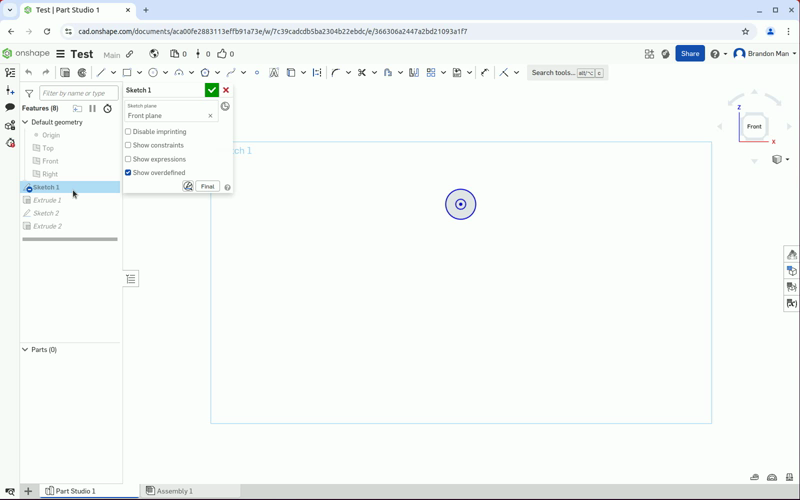
mouse_move(229, 92)
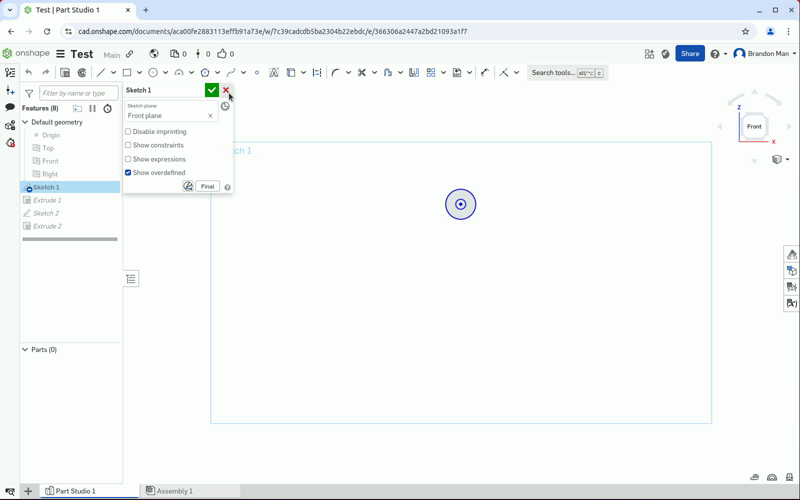
click(229, 92)
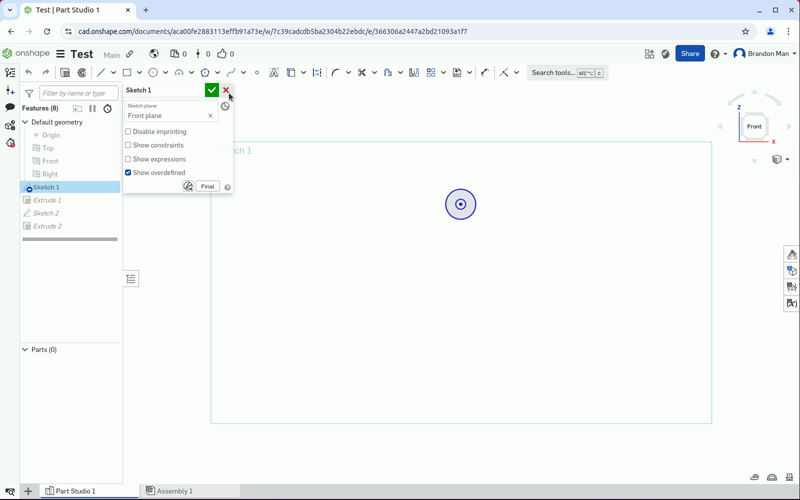
key(shift+s)
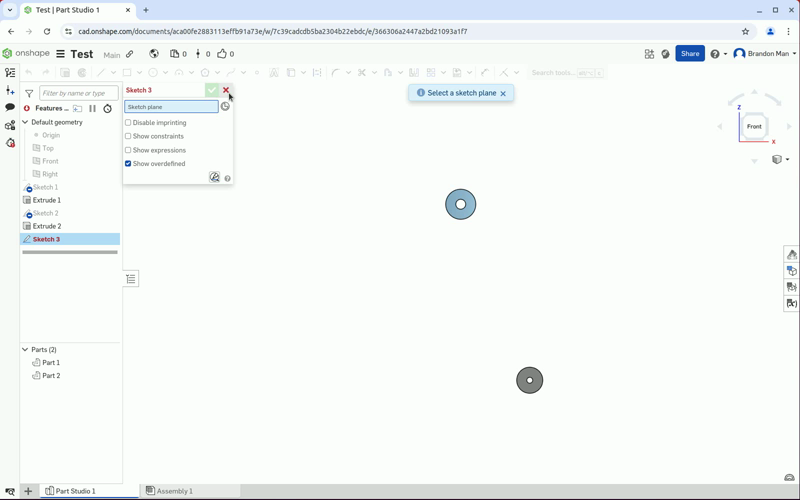
mouse_move(73, 163)
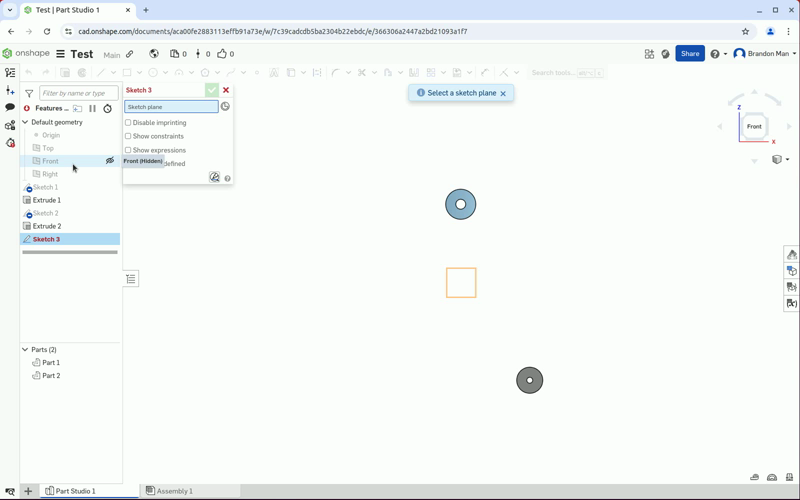
click(73, 163)
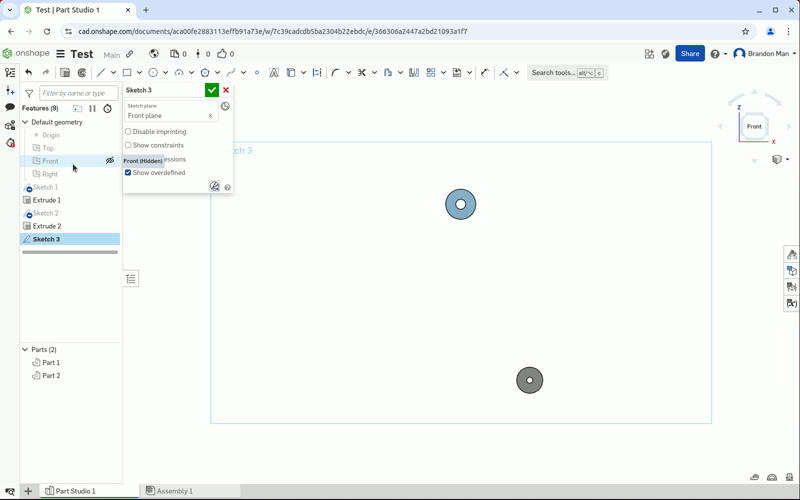
mouse_move(73, 352)
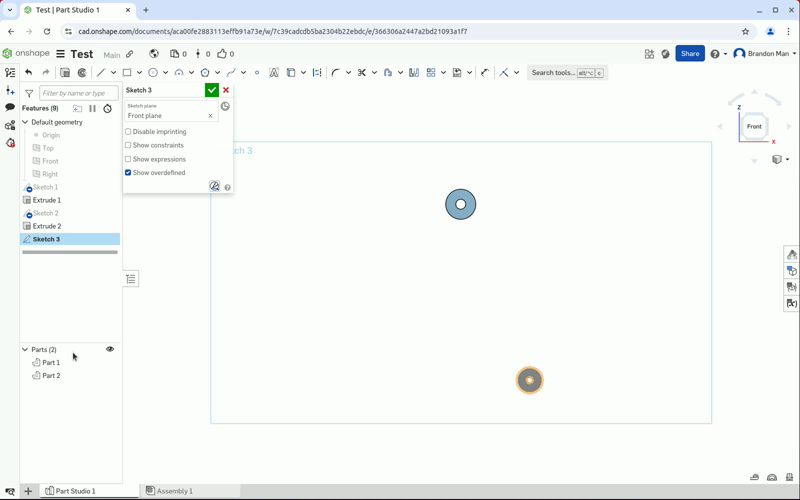
key(y)
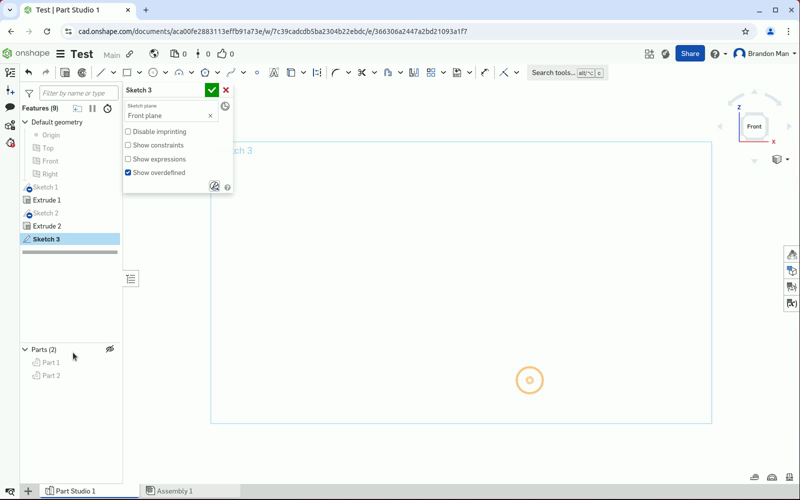
key(a)
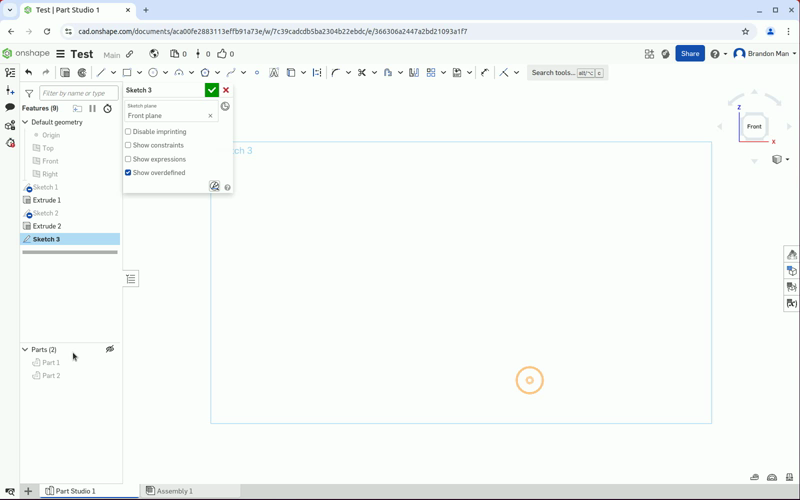
key_down(shift)
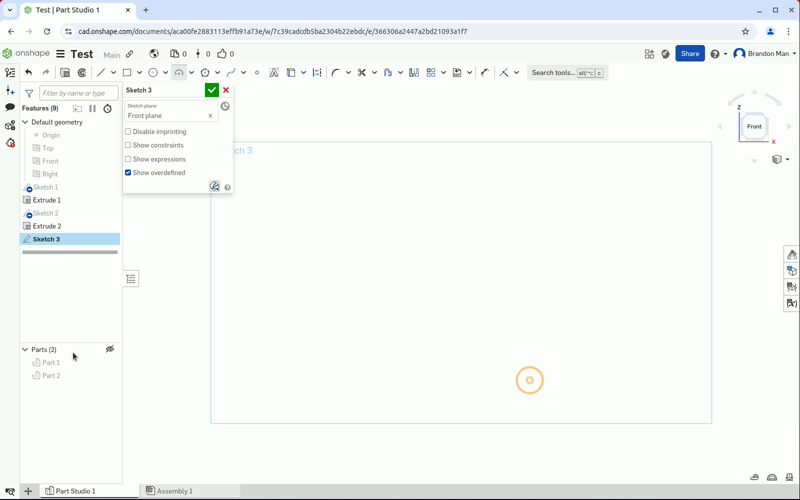
mouse_move(436, 279)
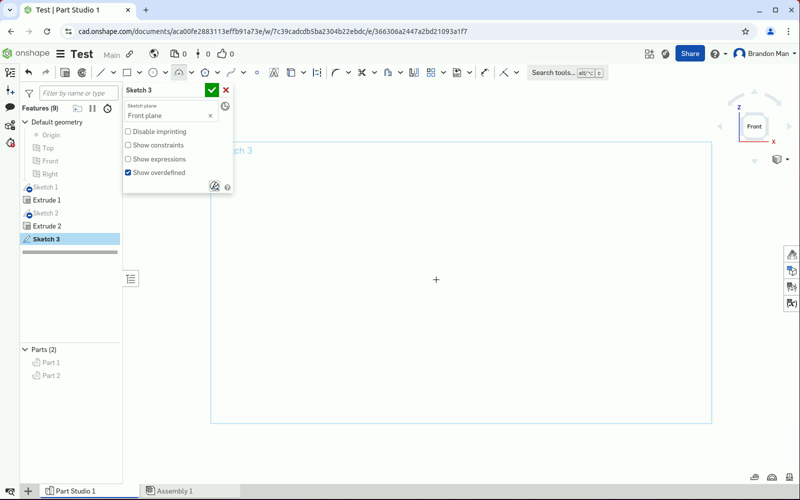
click(436, 279)
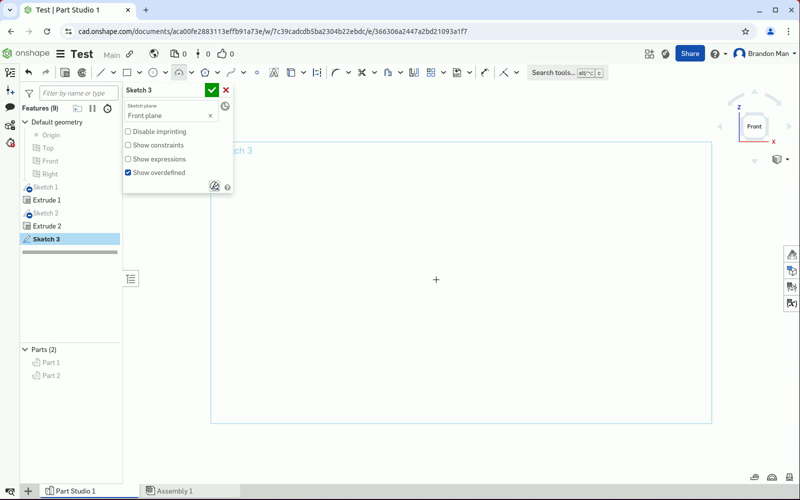
key_up(shift)
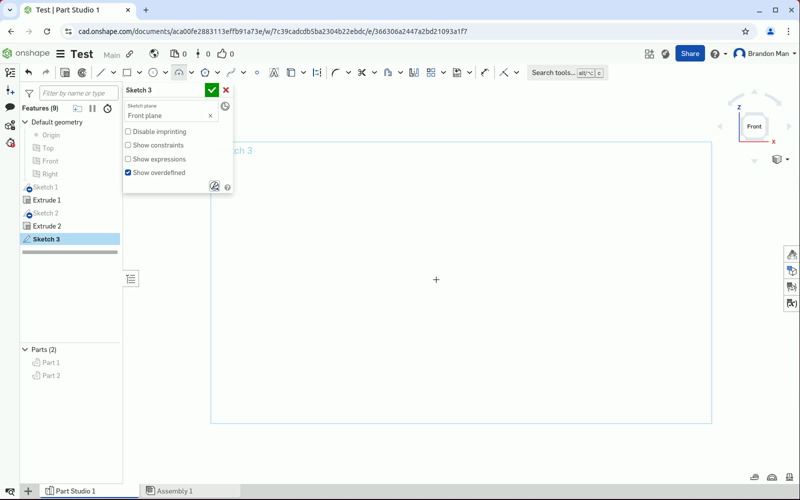
key_down(shift)
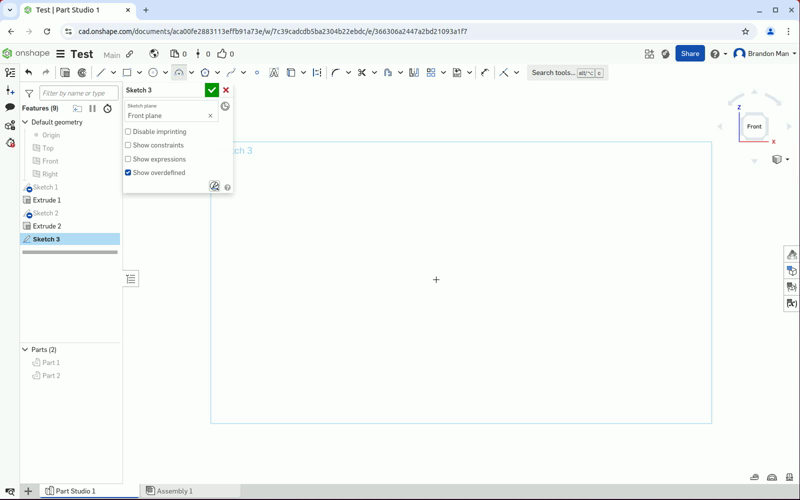
mouse_move(484, 279)
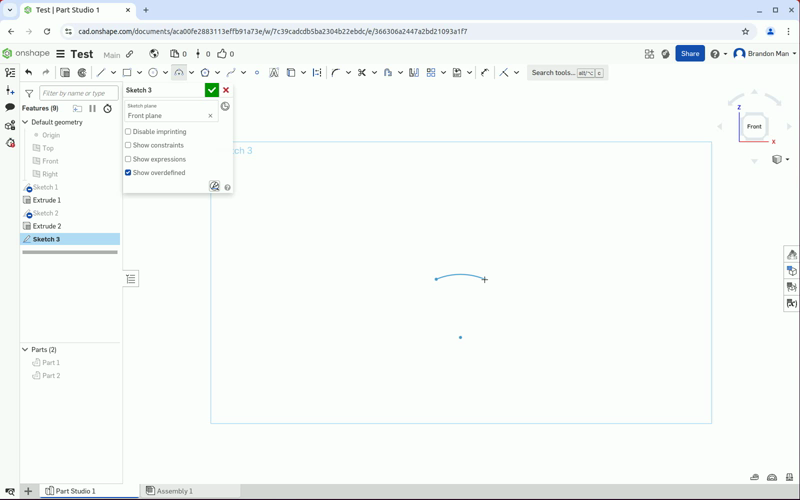
click(484, 279)
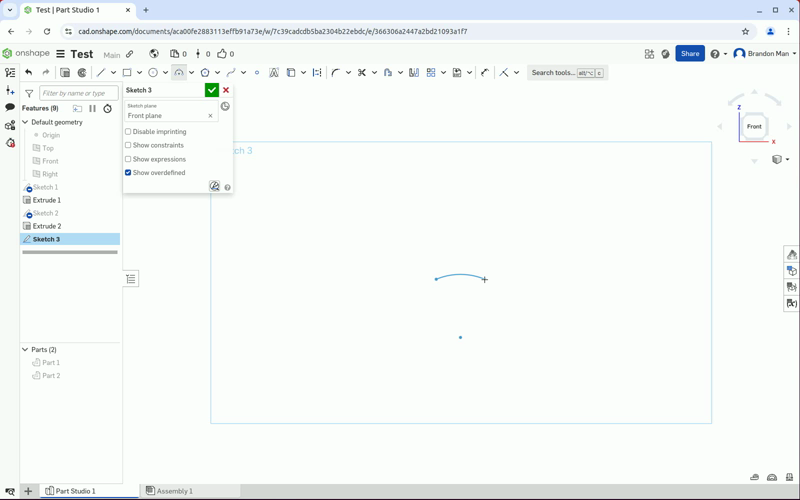
mouse_move(460, 258)
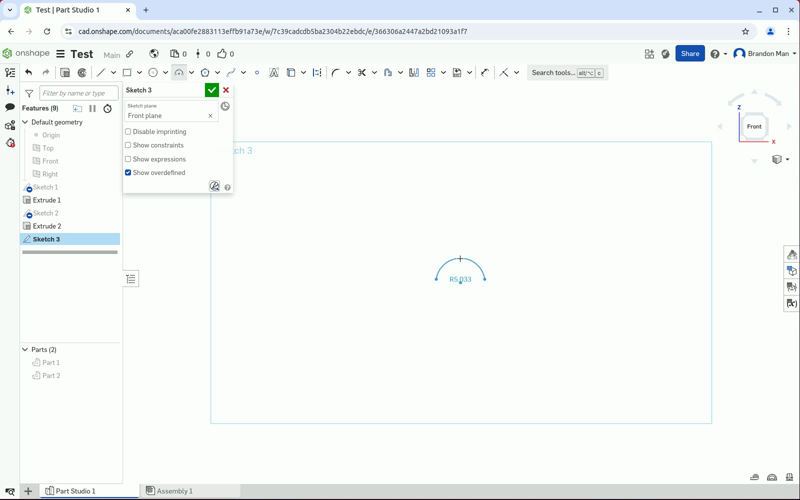
click(460, 258)
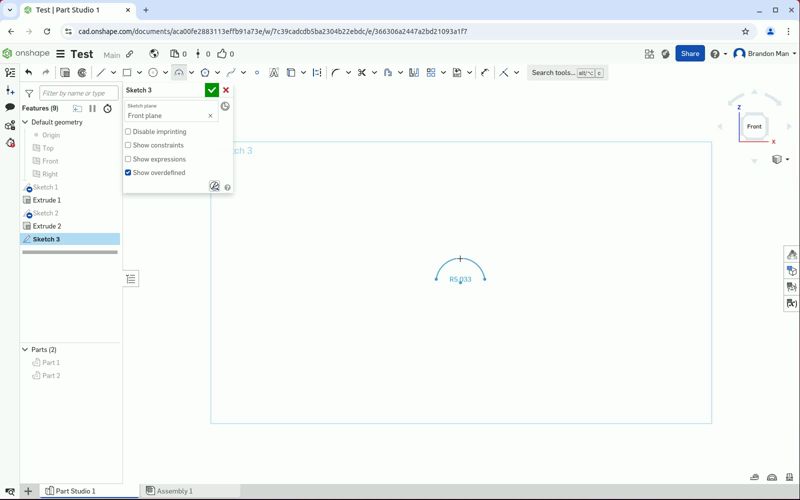
key_up(shift)
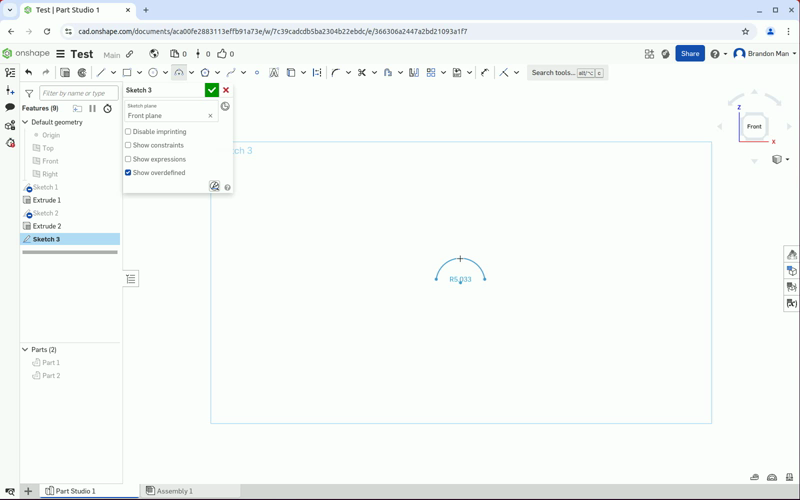
key(esc)
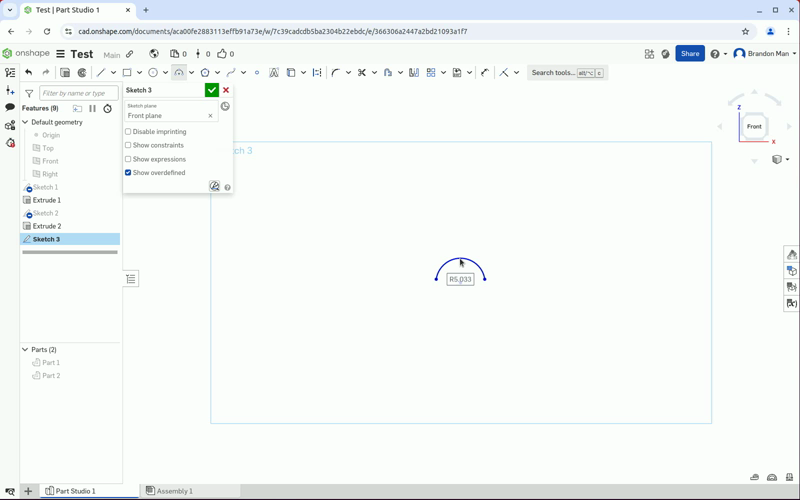
key(l)
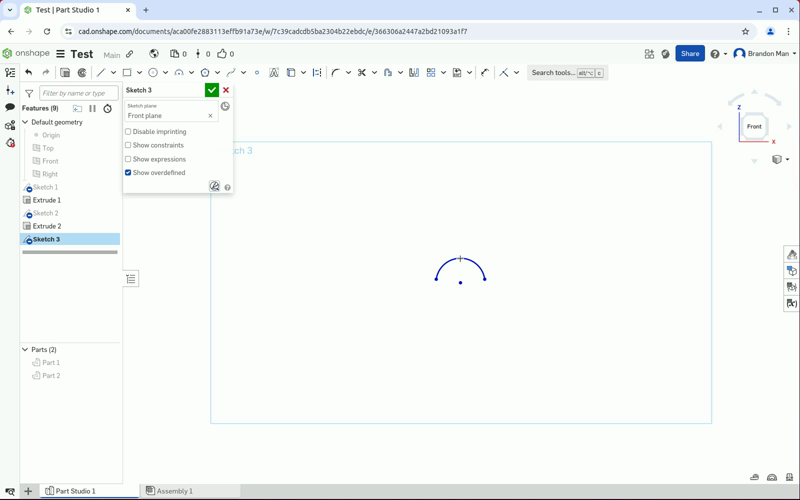
mouse_move(484, 279)
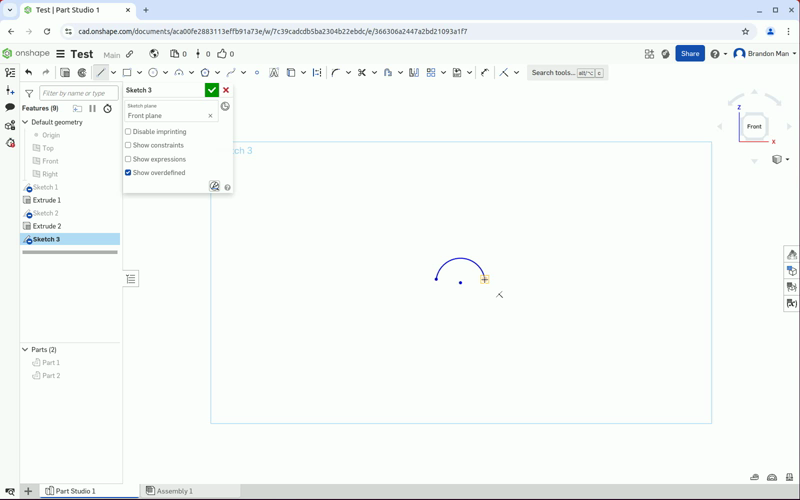
click(484, 279)
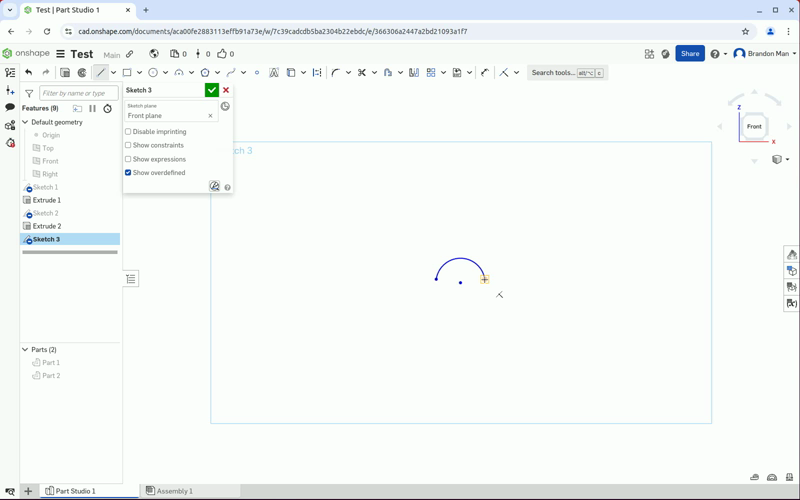
key_down(shift)
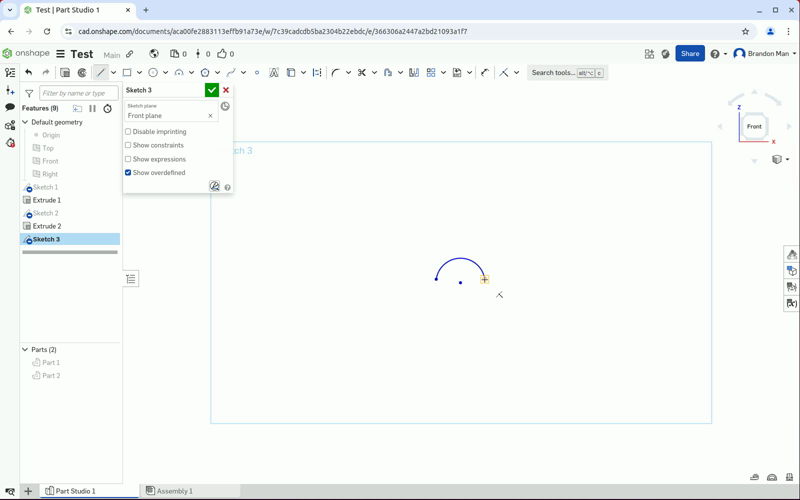
mouse_move(475, 204)
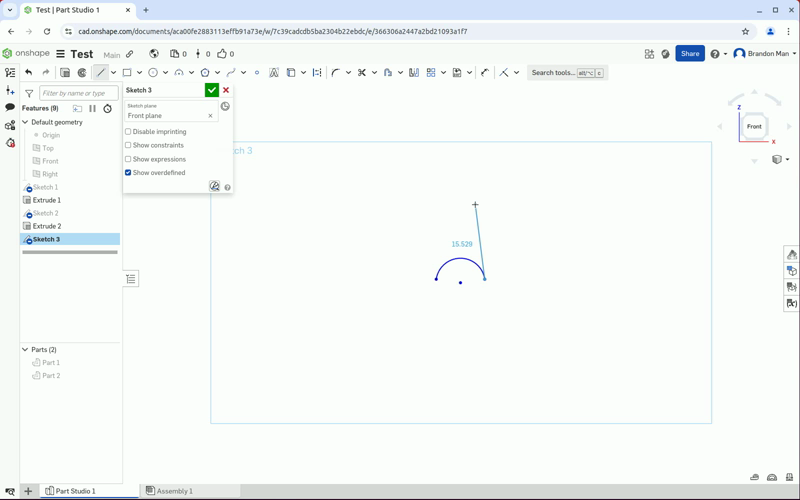
click(475, 204)
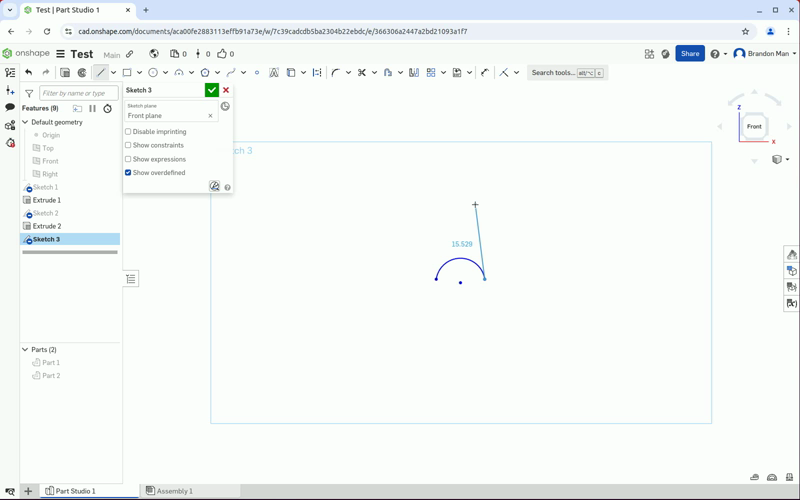
key_up(shift)
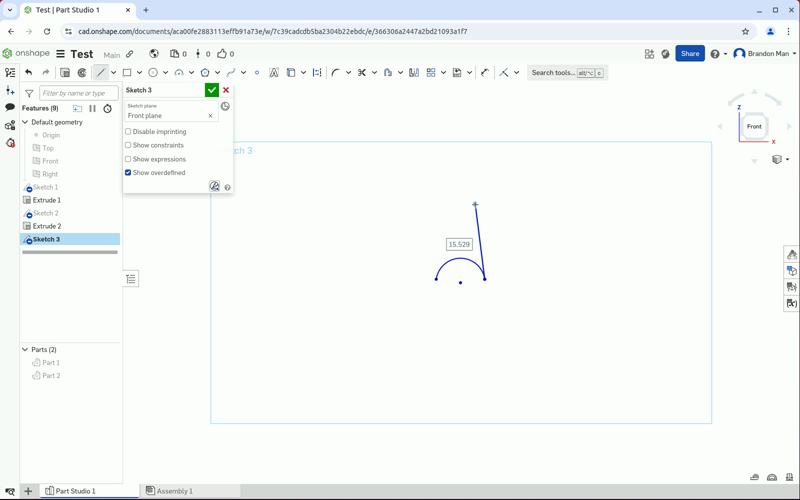
key(esc)
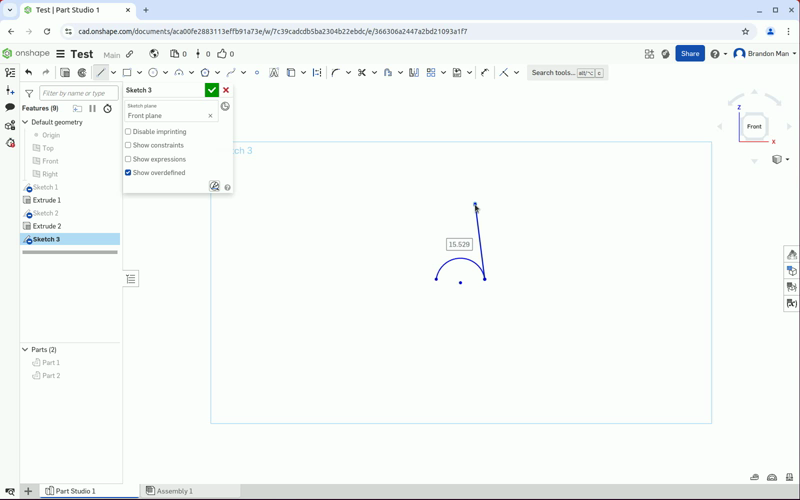
key(a)
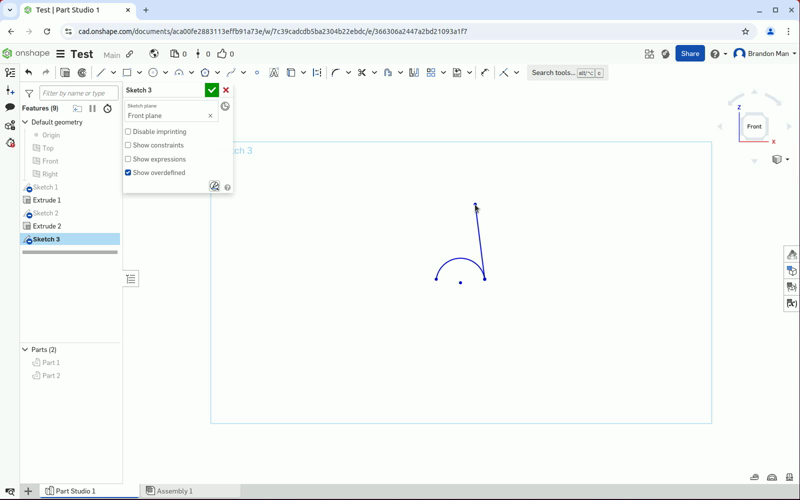
mouse_move(475, 204)
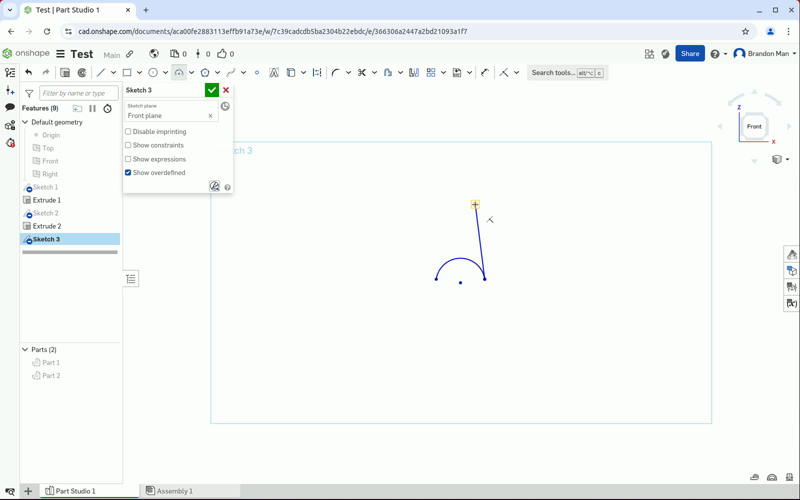
click(475, 204)
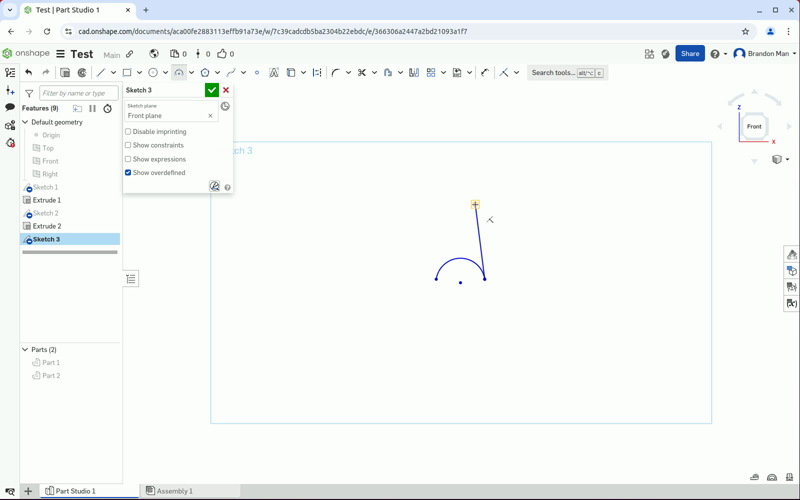
key_down(shift)
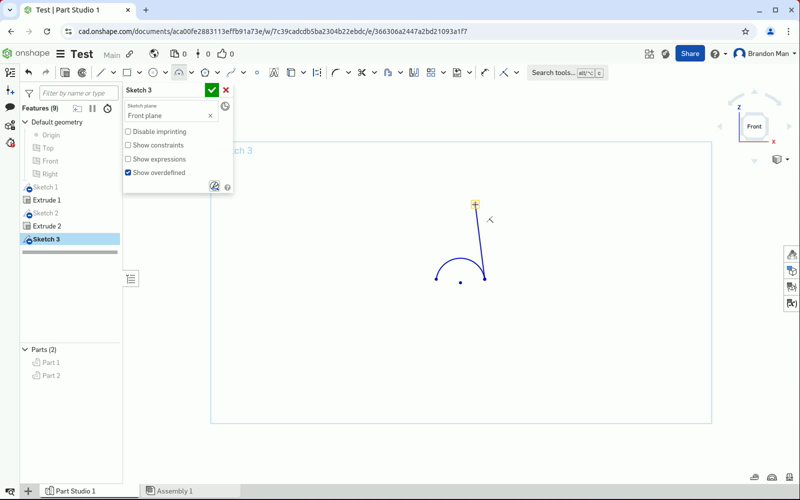
mouse_move(445, 204)
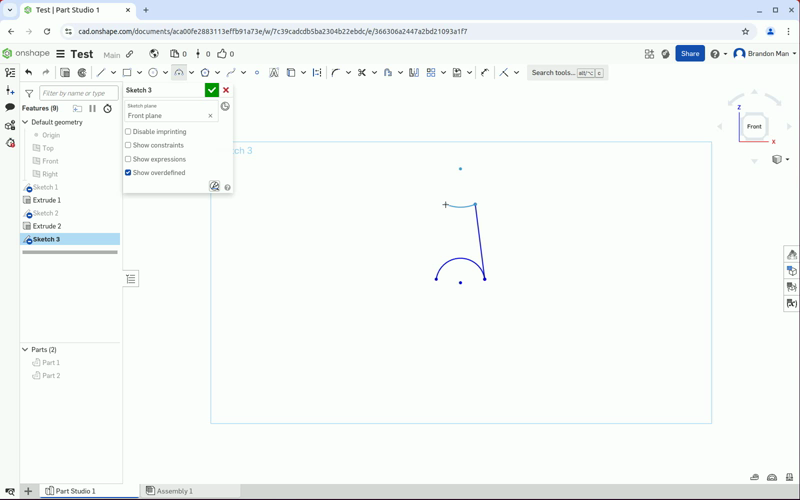
click(445, 204)
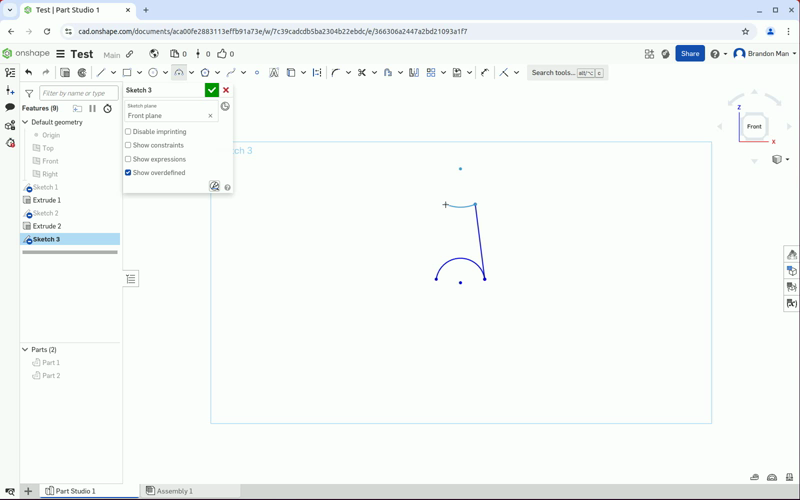
mouse_move(460, 218)
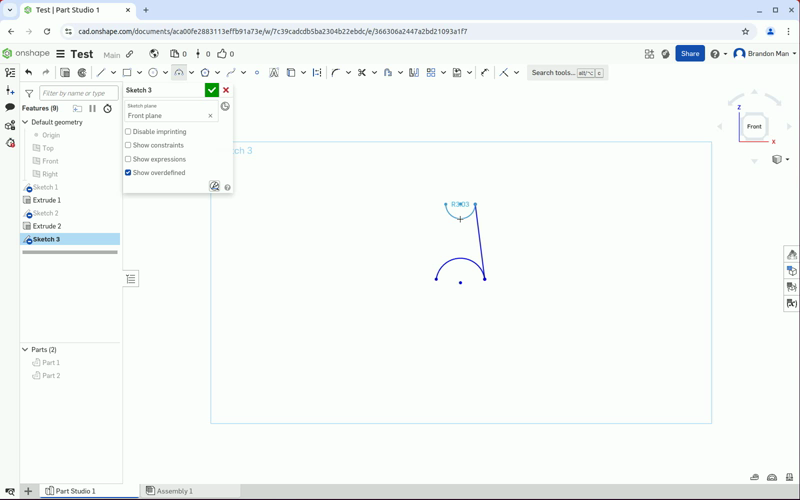
click(460, 218)
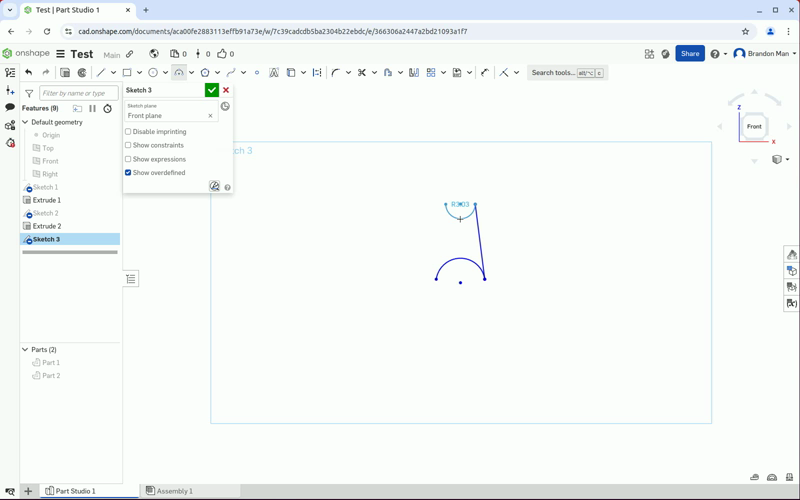
key_up(shift)
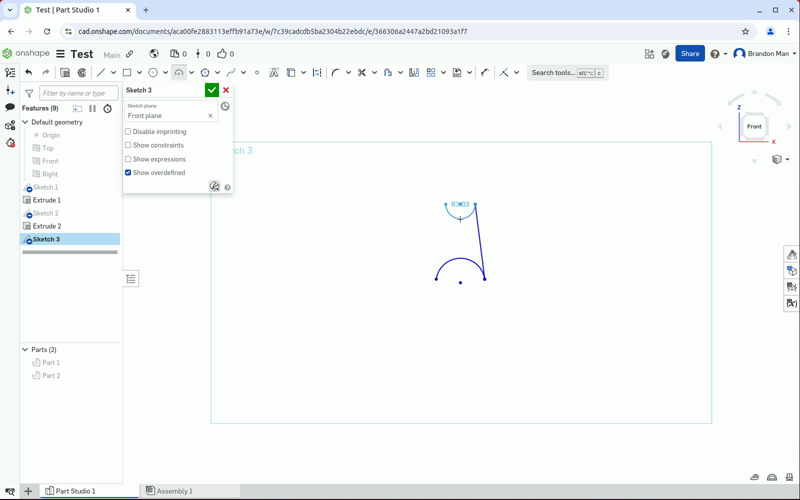
key(esc)
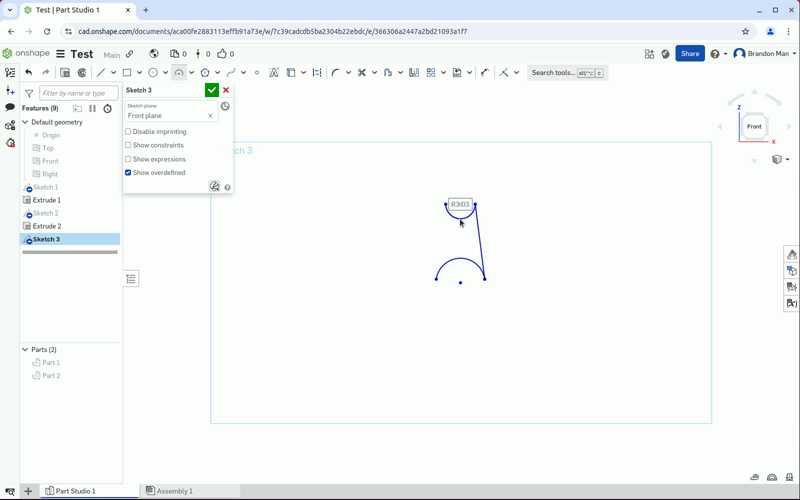
key(l)
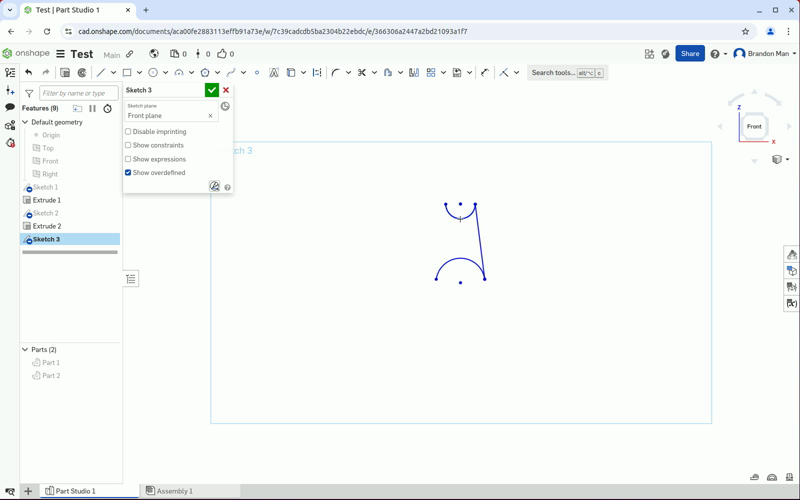
mouse_move(445, 204)
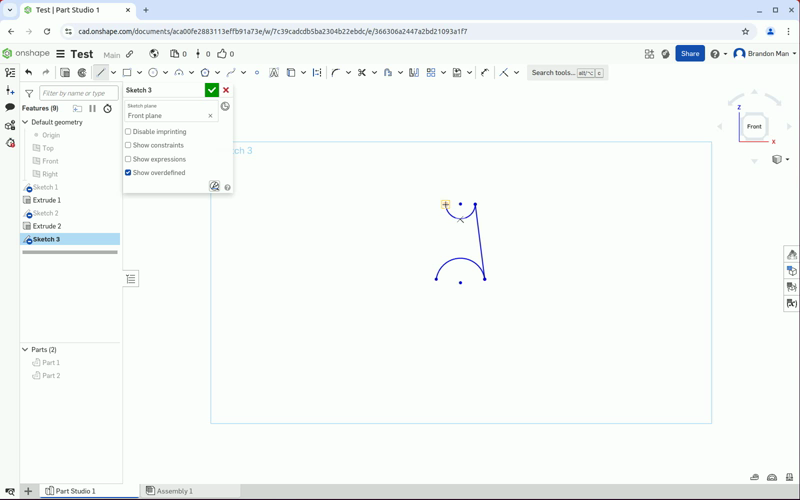
click(445, 204)
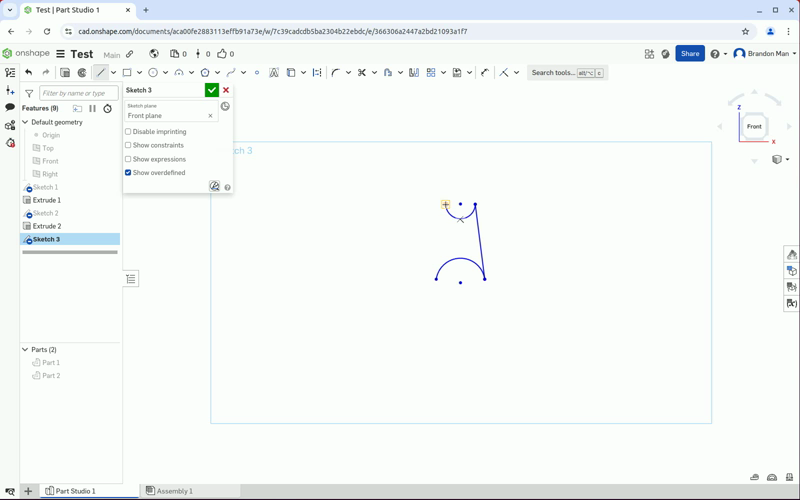
key_down(shift)
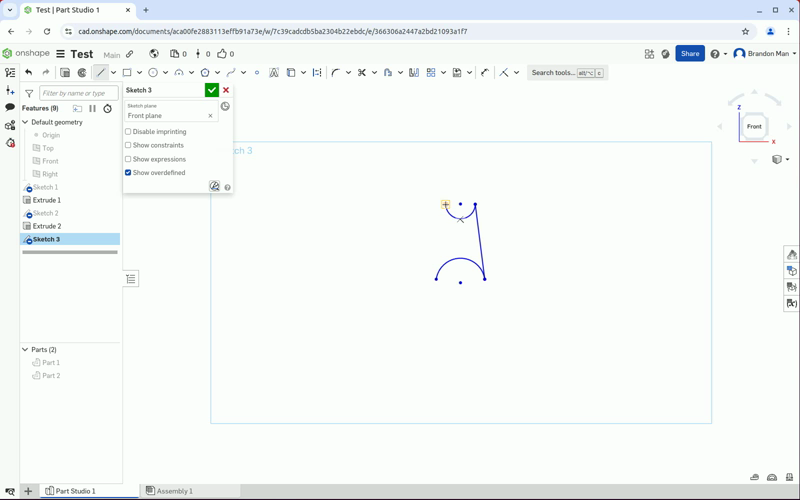
mouse_move(436, 279)
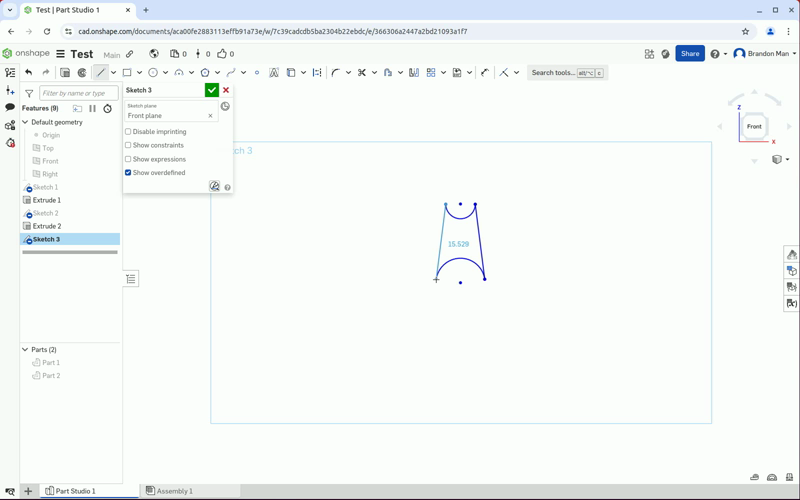
key_up(shift)
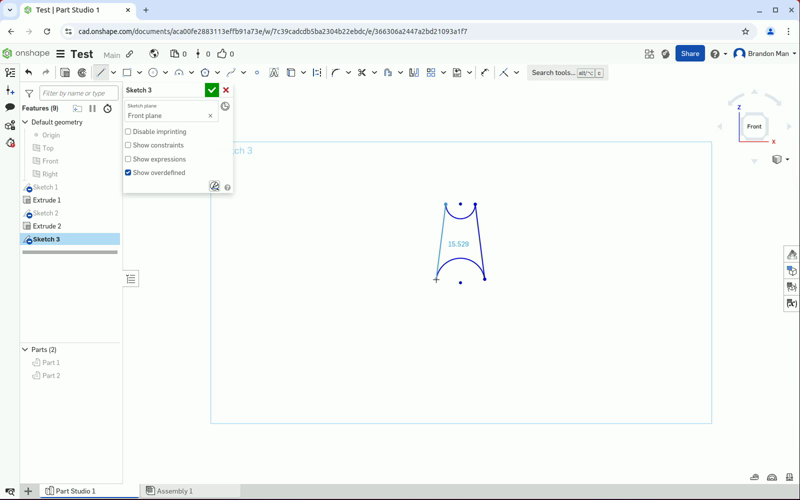
click(436, 279)
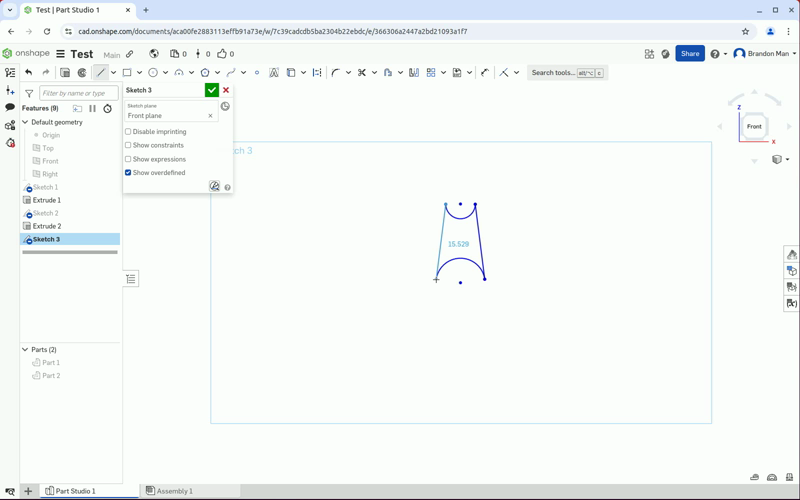
key(esc)
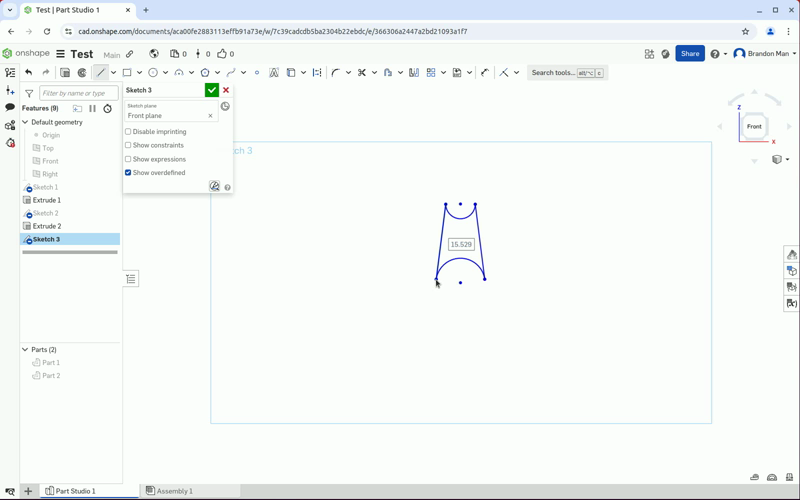
key(c)
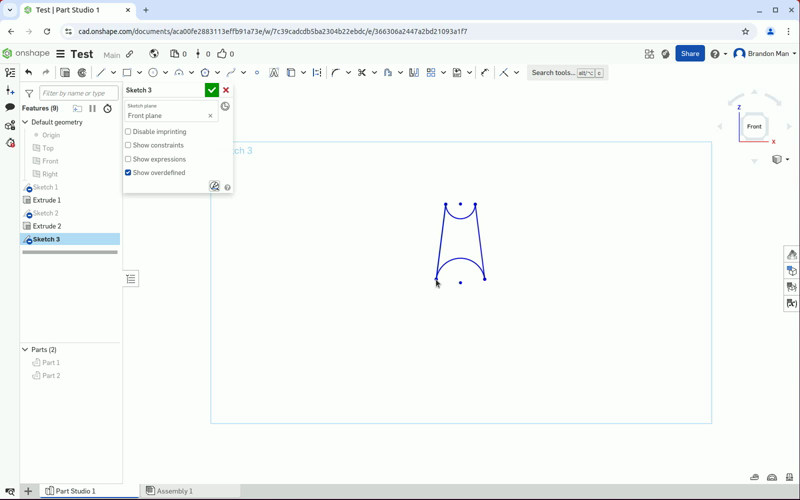
key_down(shift)
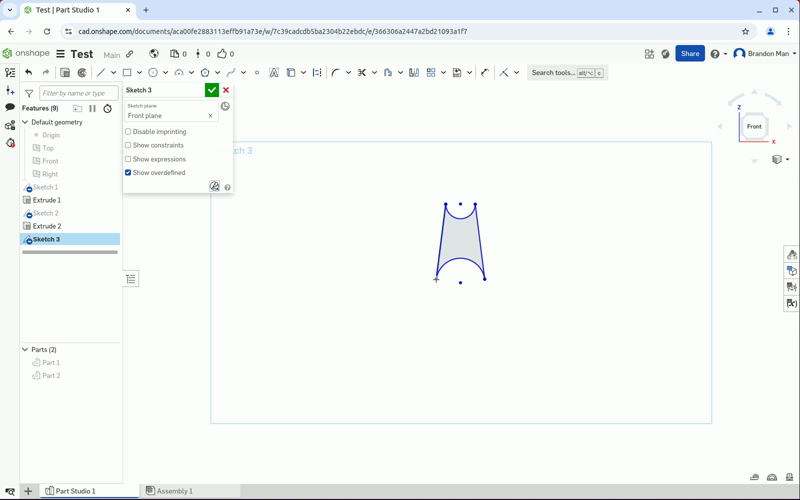
mouse_move(450, 223)
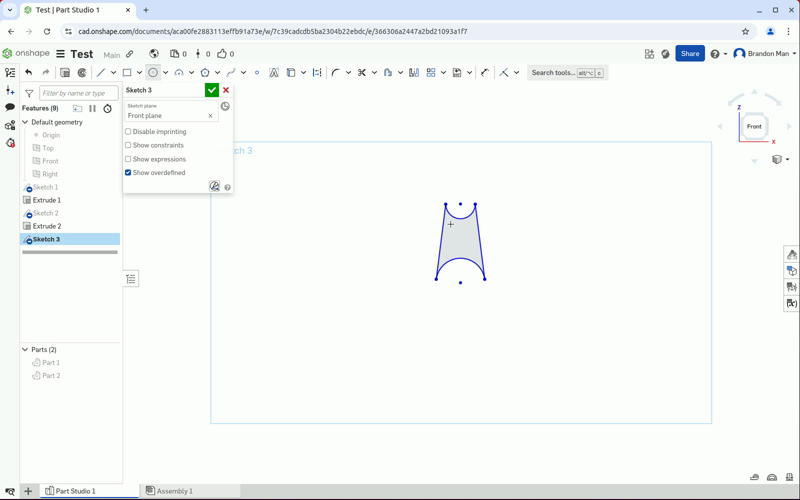
click(450, 223)
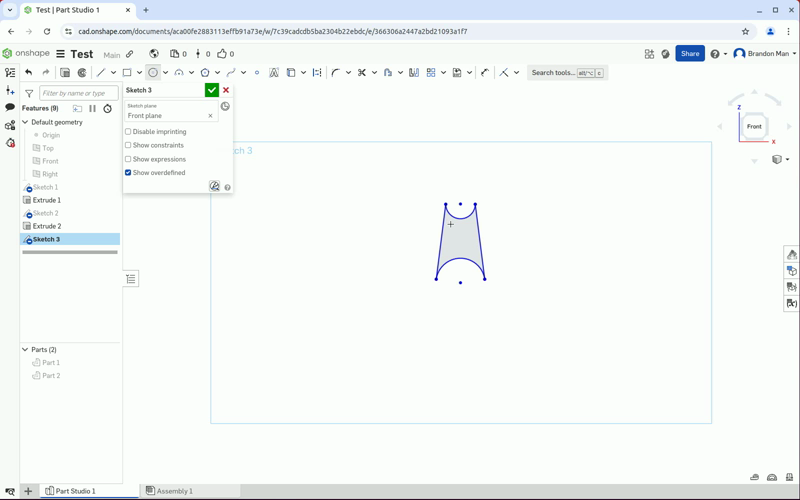
key_up(shift)
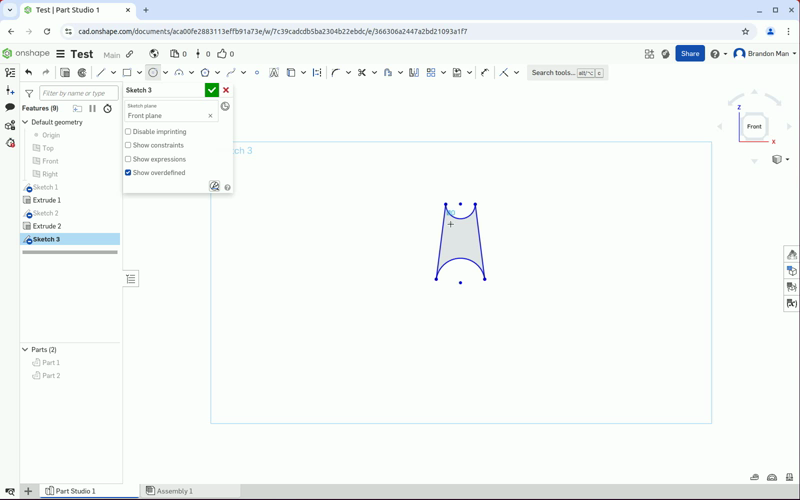
mouse_move(455, 223)
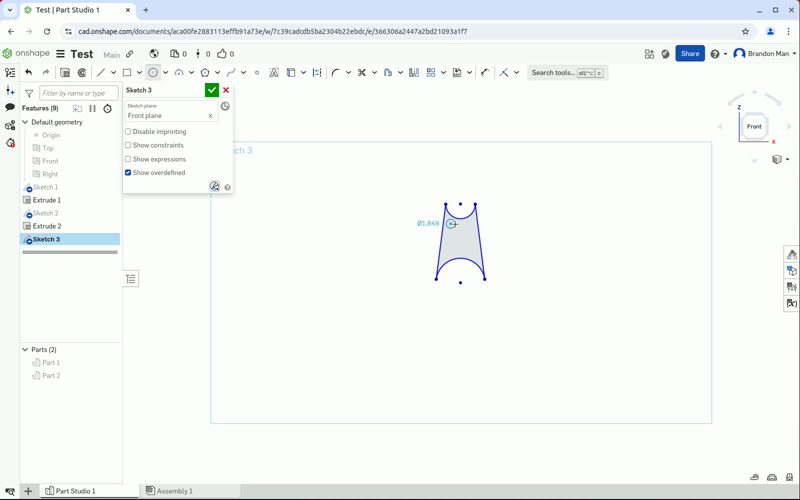
click(455, 223)
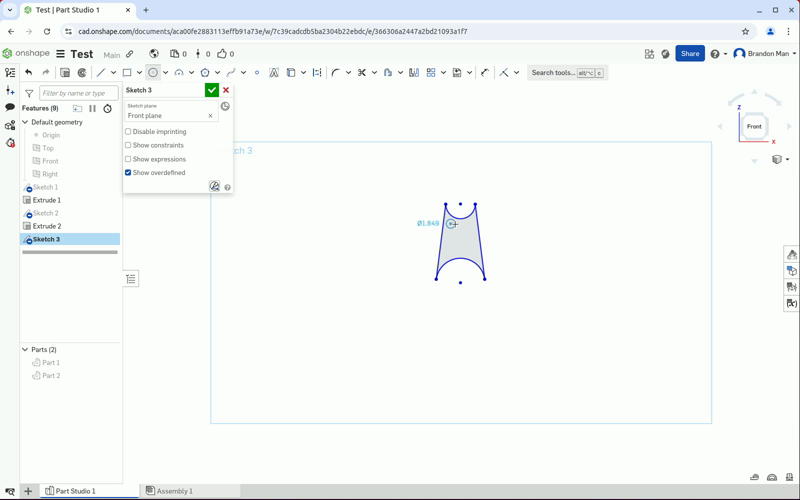
key(esc)
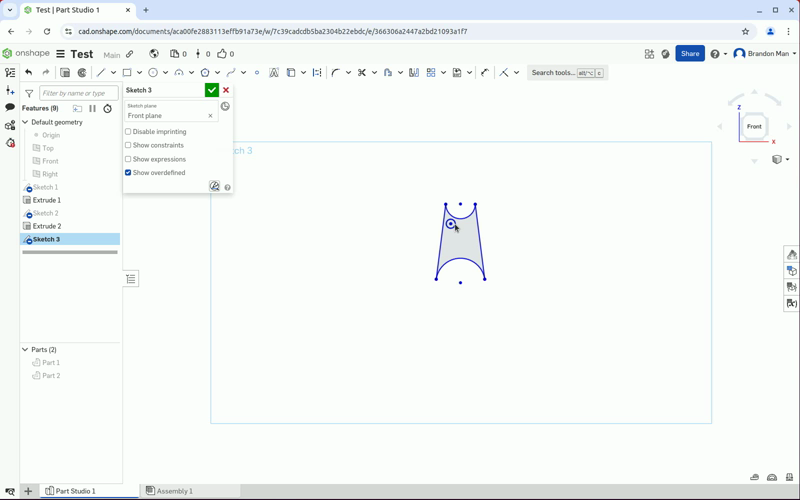
mouse_move(471, 215)
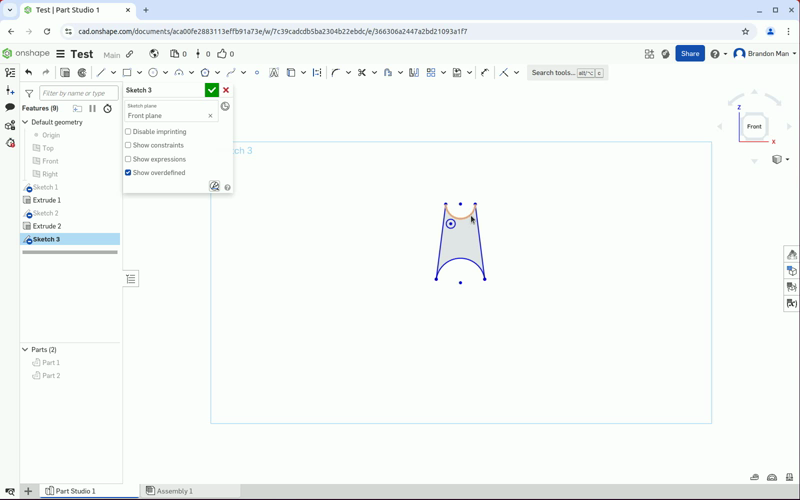
click(471, 215)
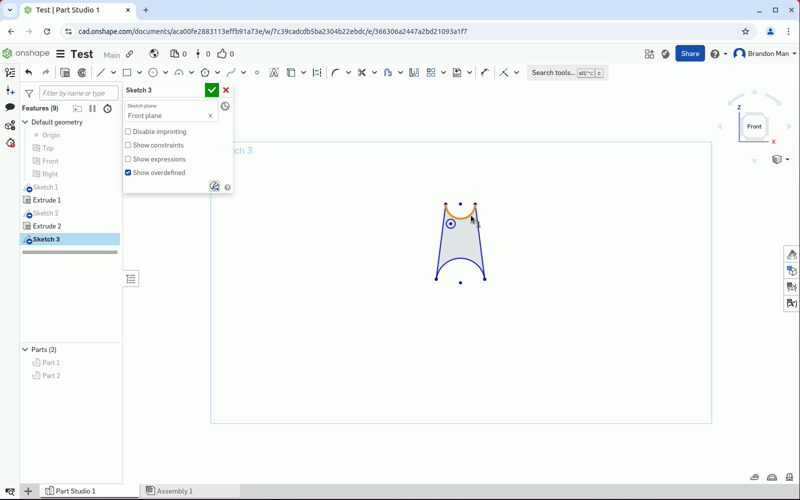
mouse_move(73, 352)
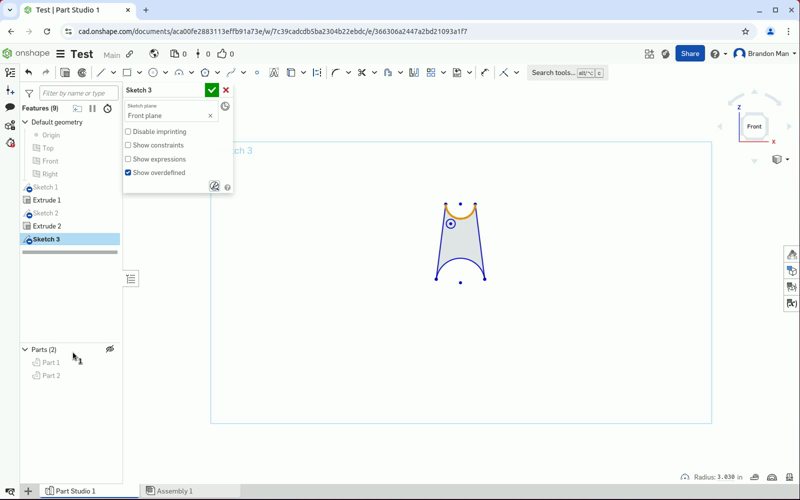
key(shift+y)
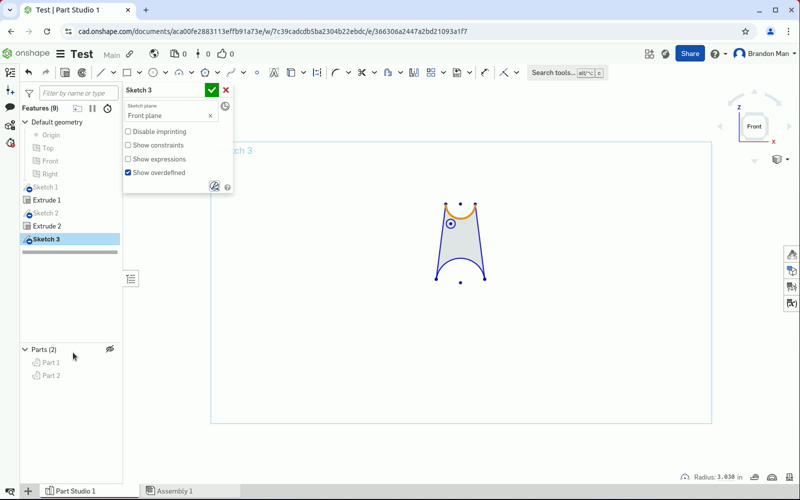
key(shift+e)
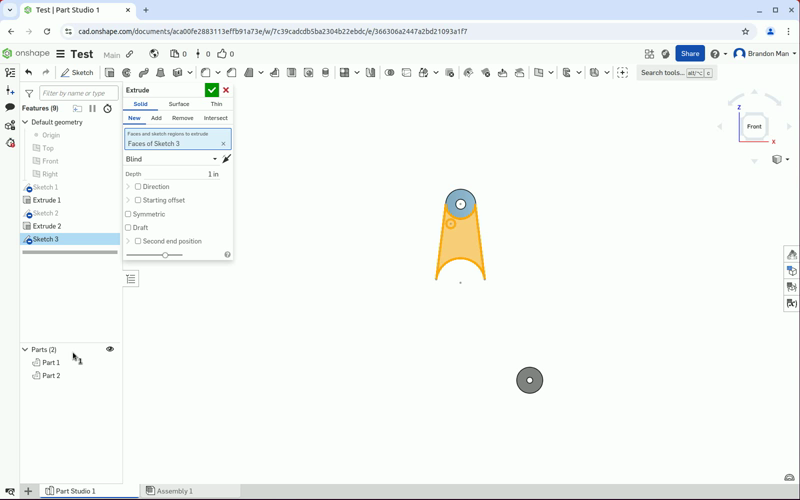
mouse_move(143, 106)
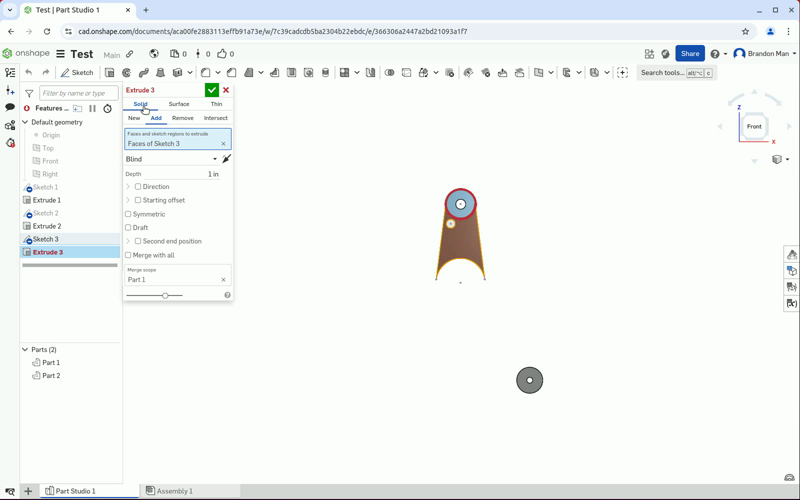
click(143, 106)
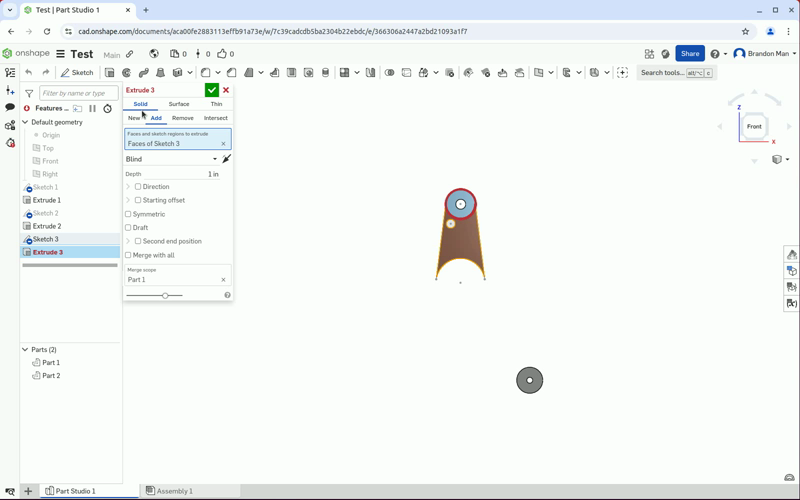
mouse_move(137, 120)
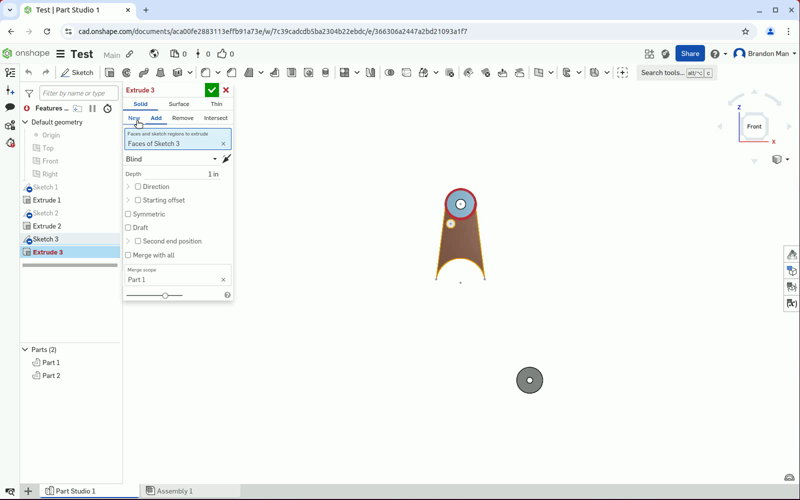
click(137, 120)
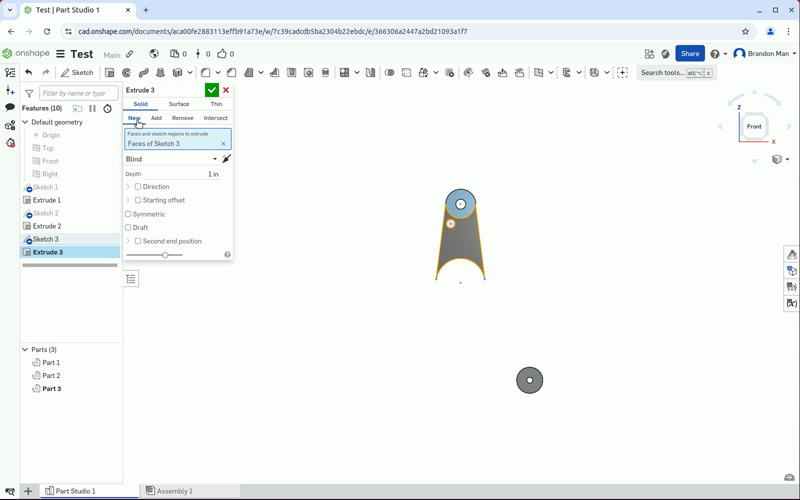
key(tab, 4)
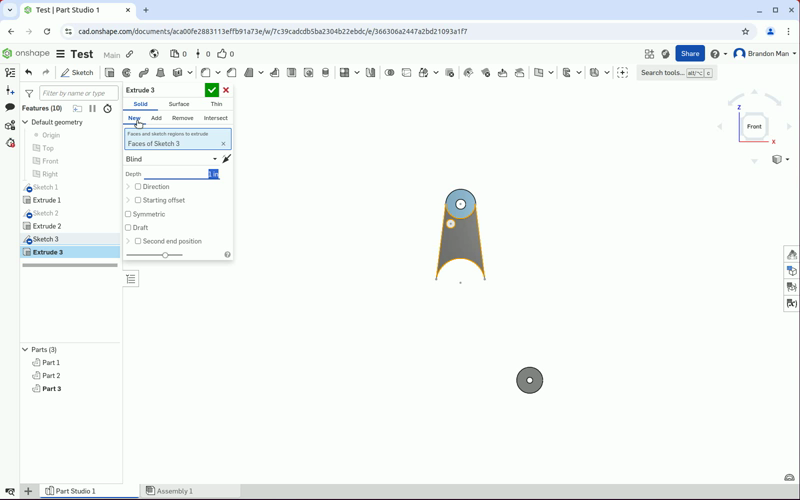
text(0.963)
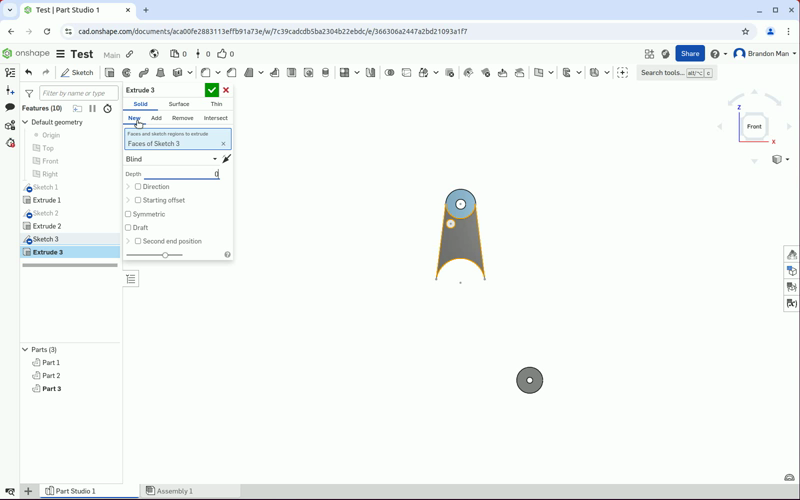
key(enter)
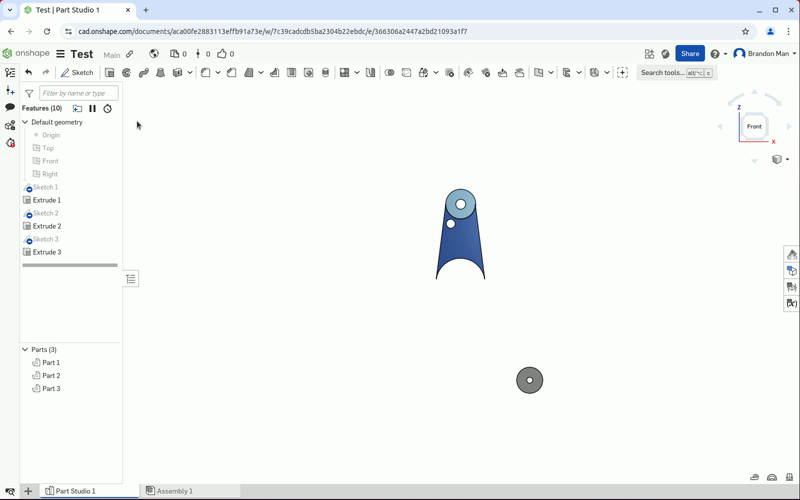
key(shift+h)
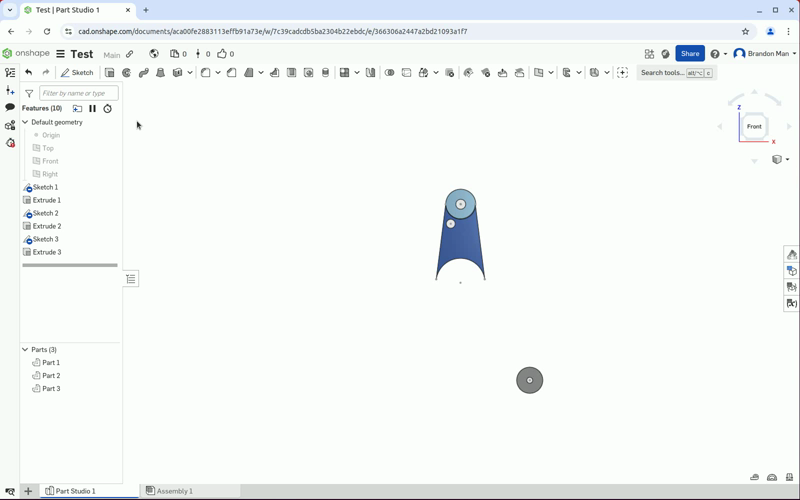
key(shift+h)
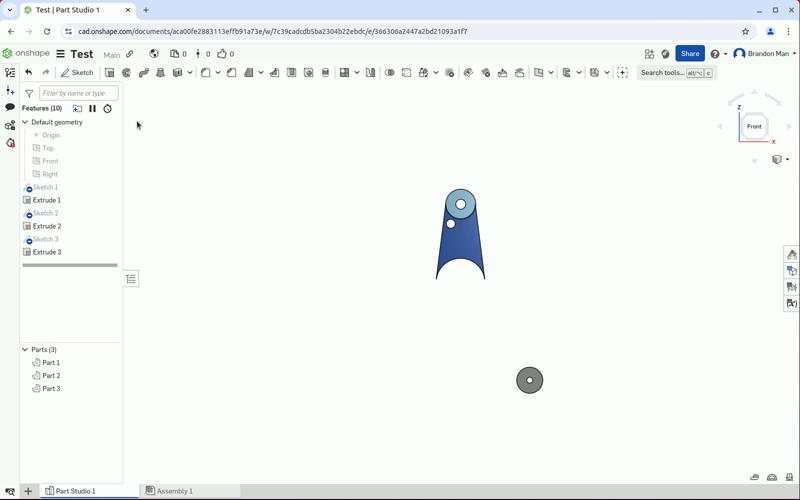
mouse_move(73, 189)
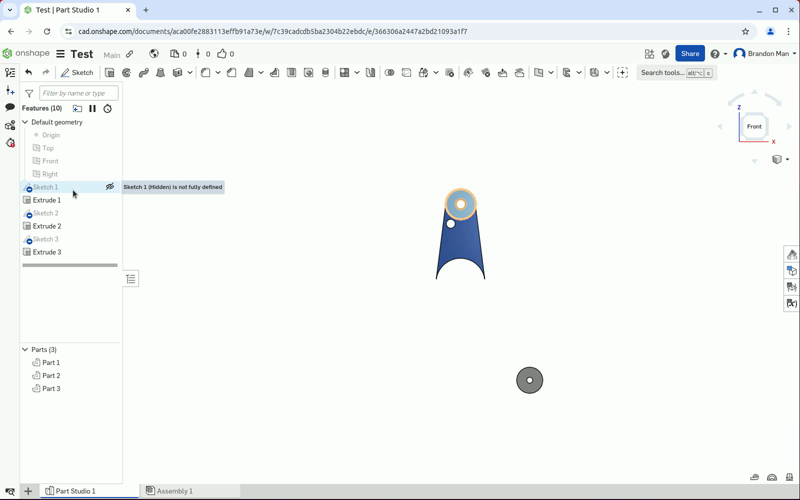
click(73, 189)
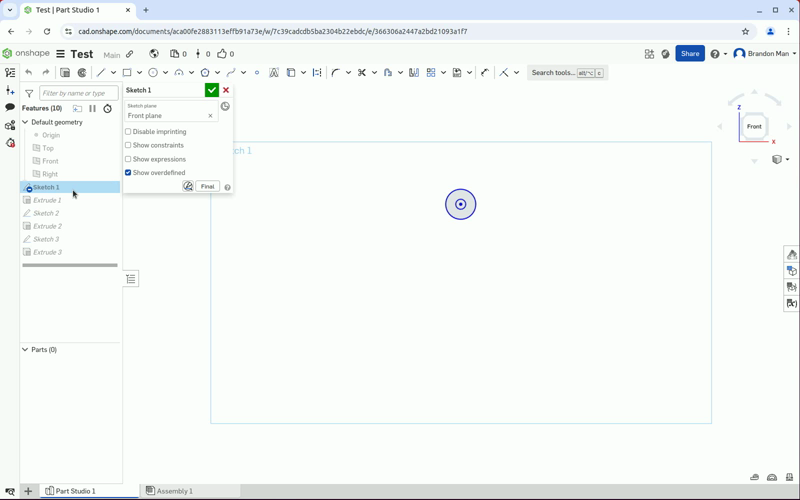
mouse_move(229, 92)
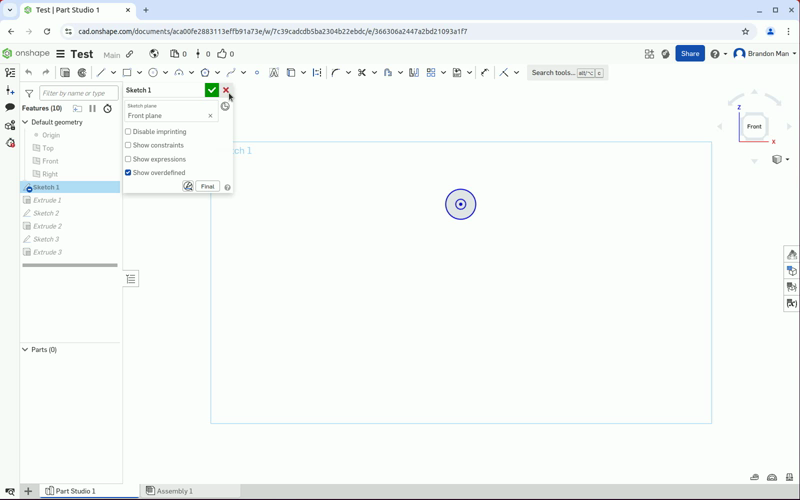
click(229, 92)
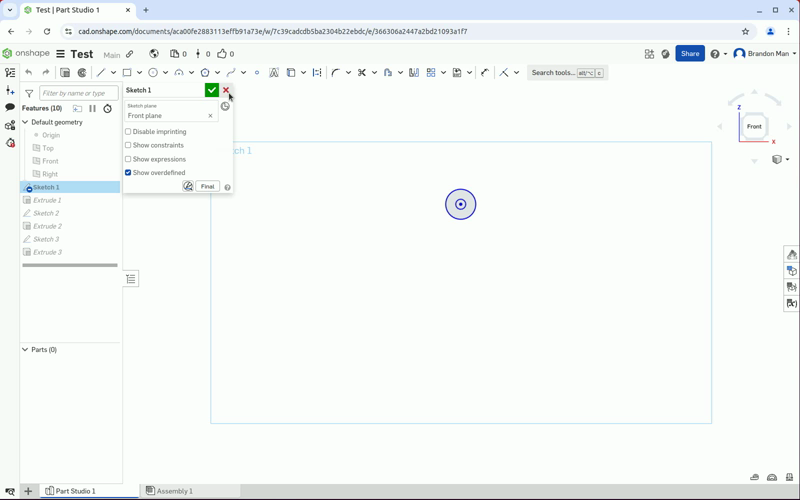
key(shift+s)
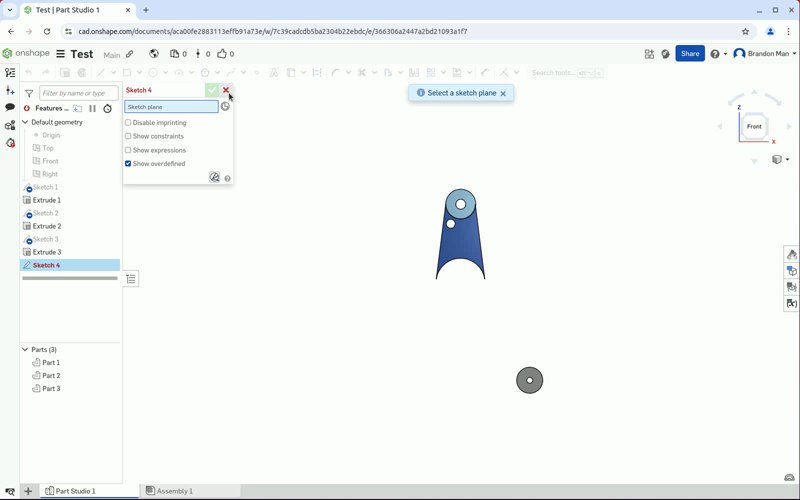
mouse_move(73, 163)
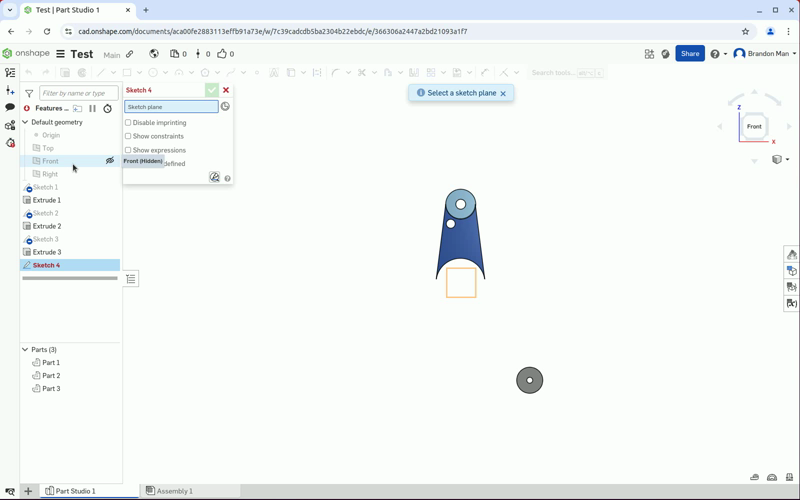
click(73, 163)
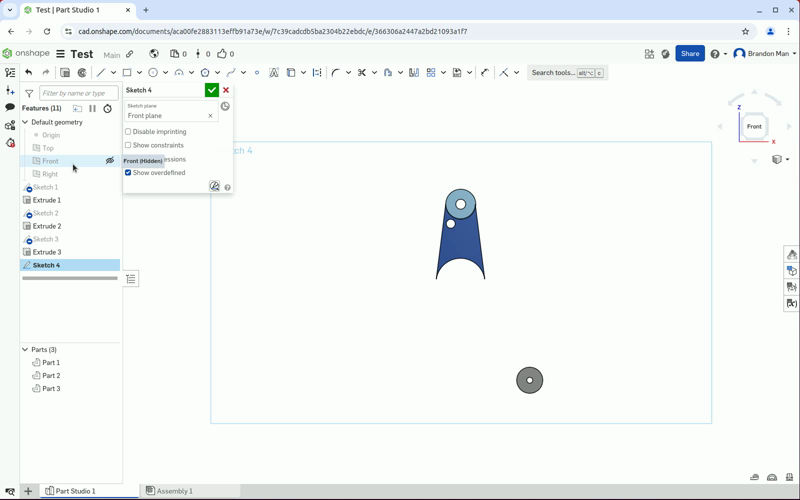
mouse_move(73, 352)
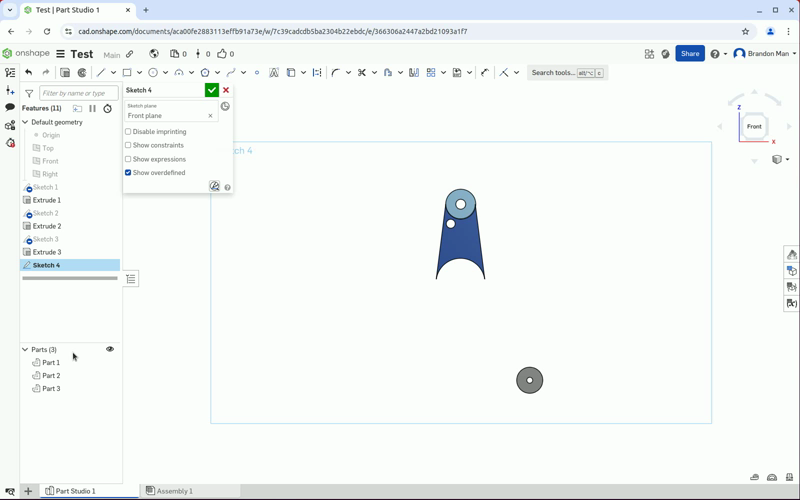
key(y)
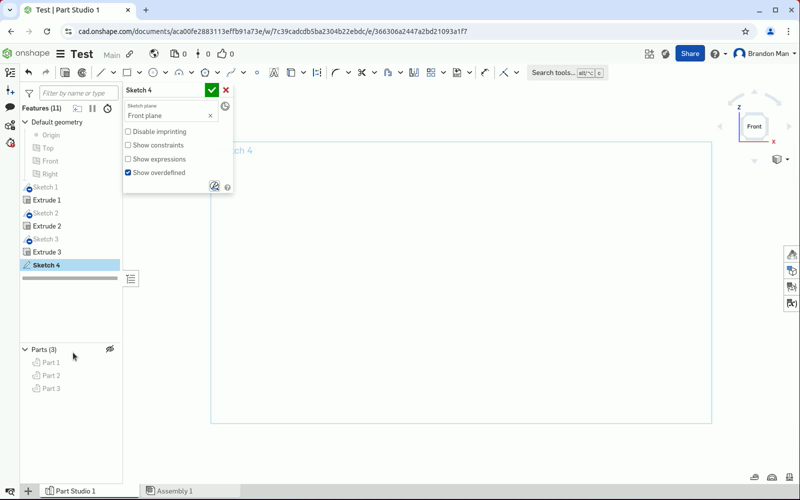
key(c)
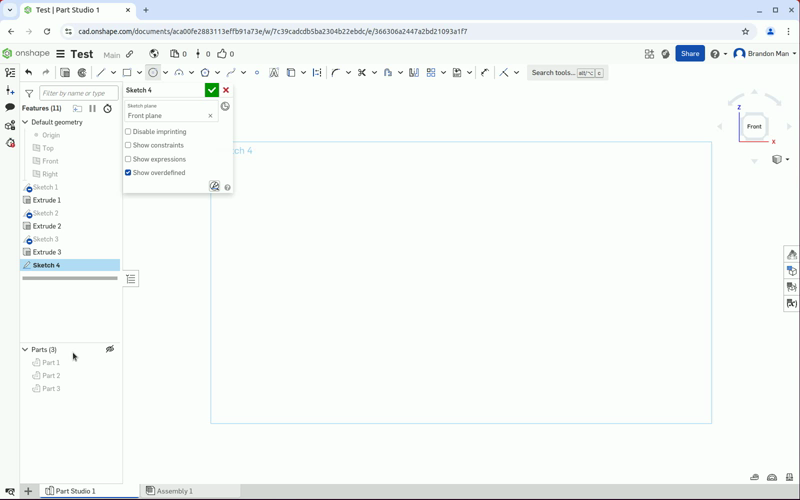
key_down(shift)
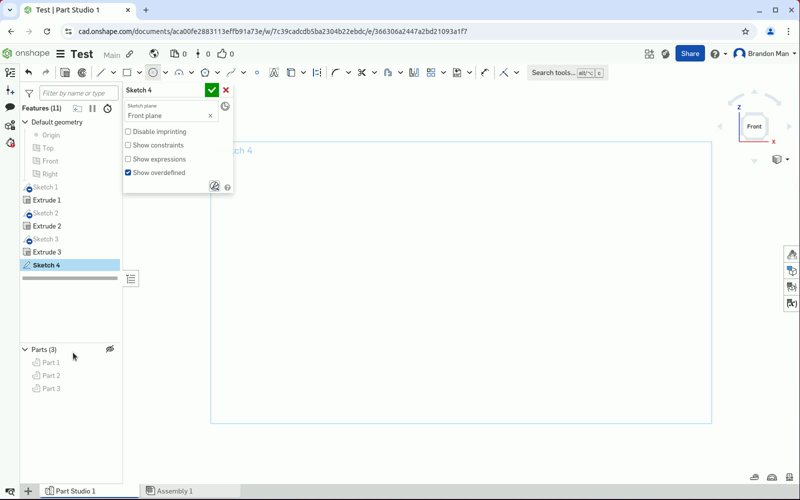
mouse_move(461, 282)
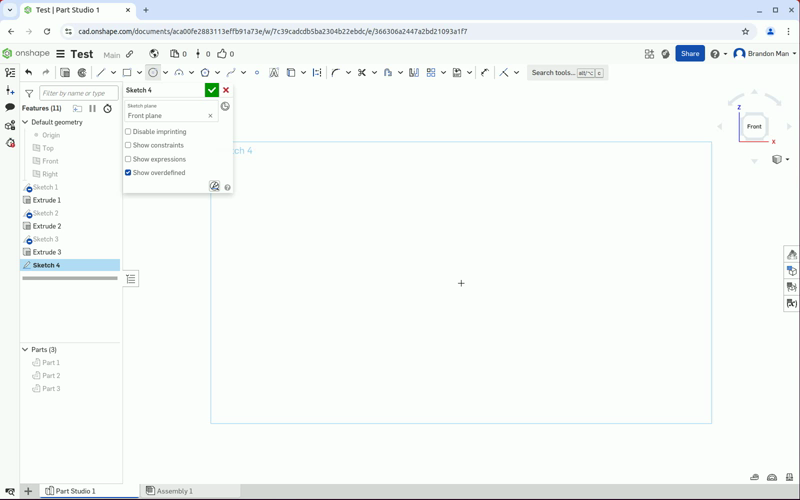
click(461, 282)
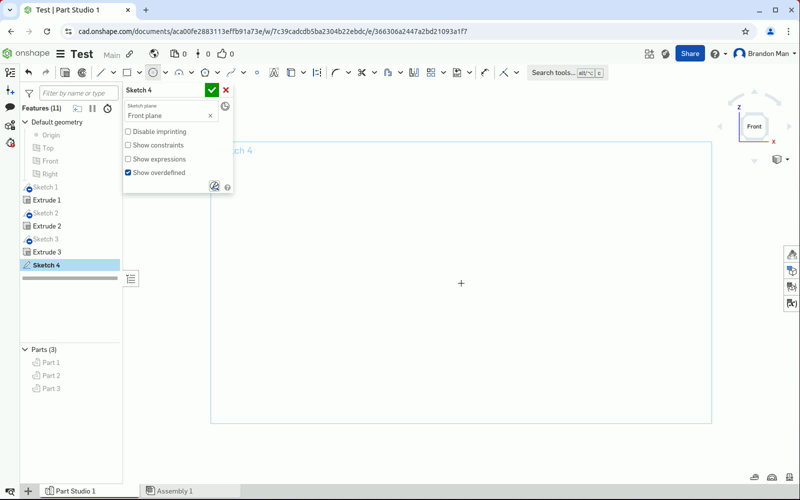
key_up(shift)
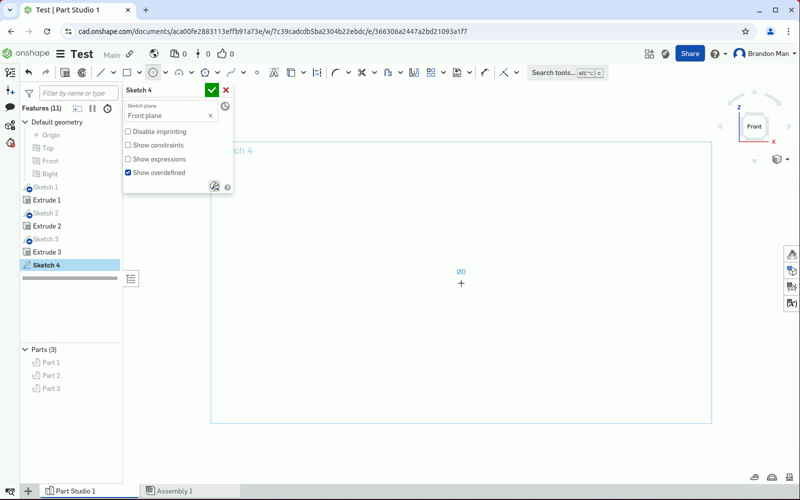
mouse_move(486, 282)
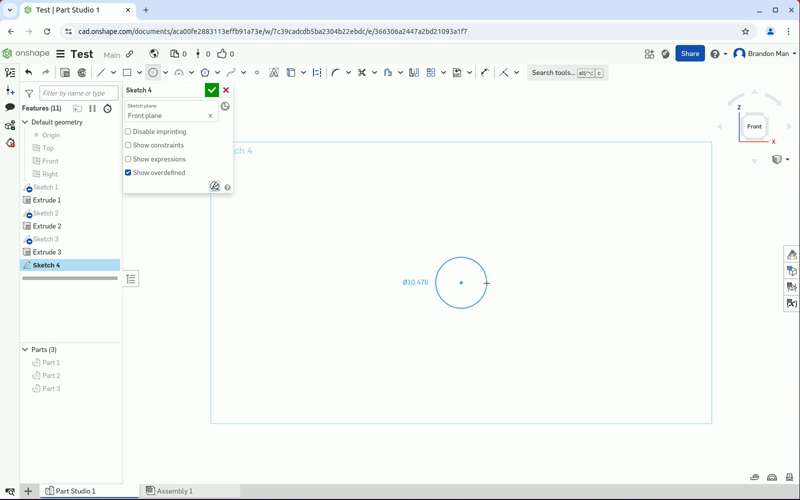
click(486, 282)
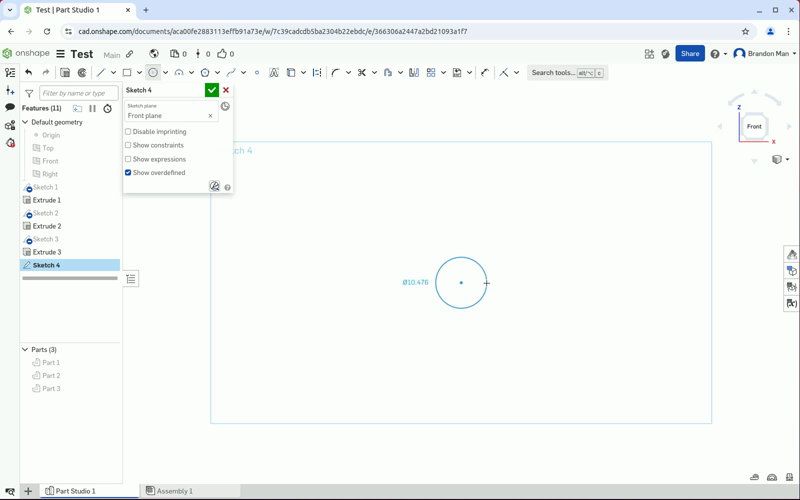
key(esc)
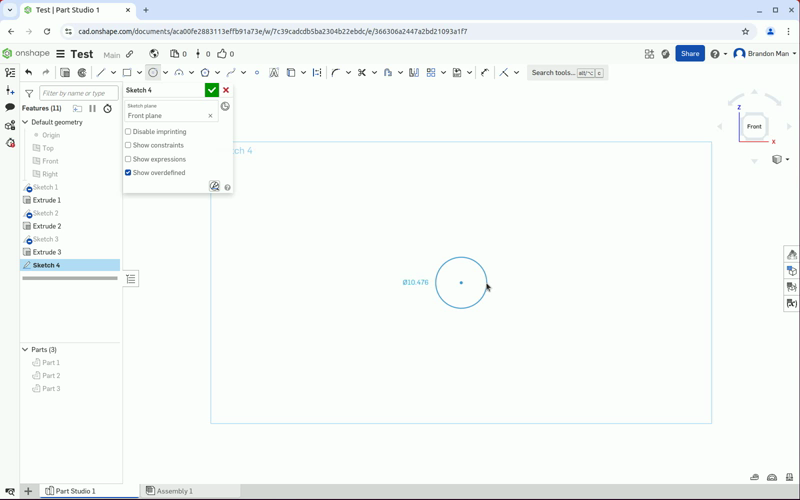
key(c)
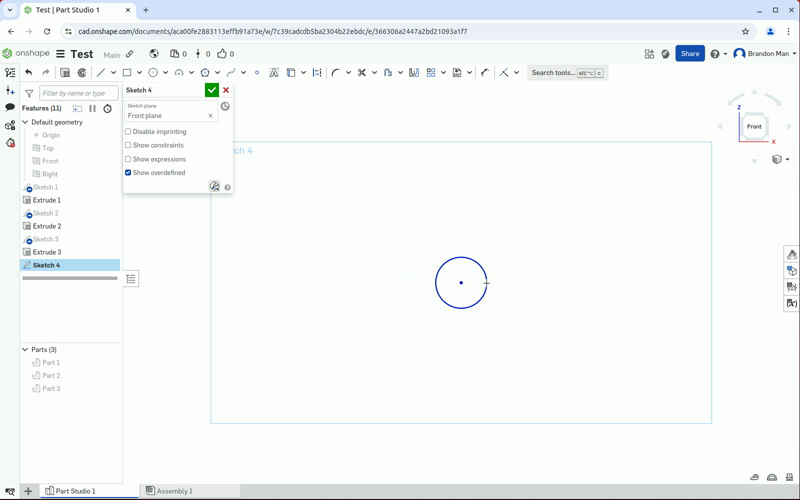
key_down(shift)
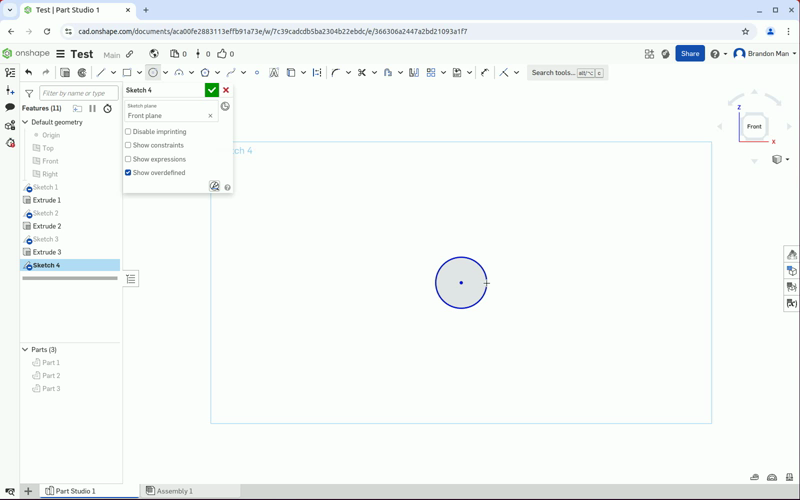
mouse_move(461, 282)
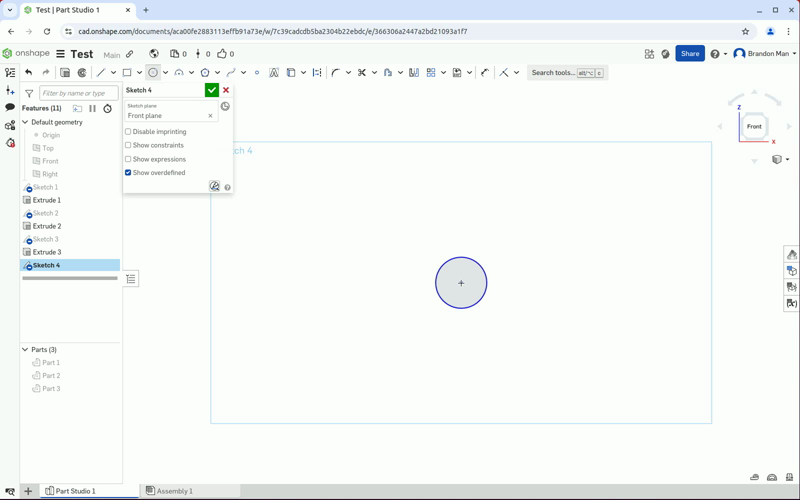
click(461, 282)
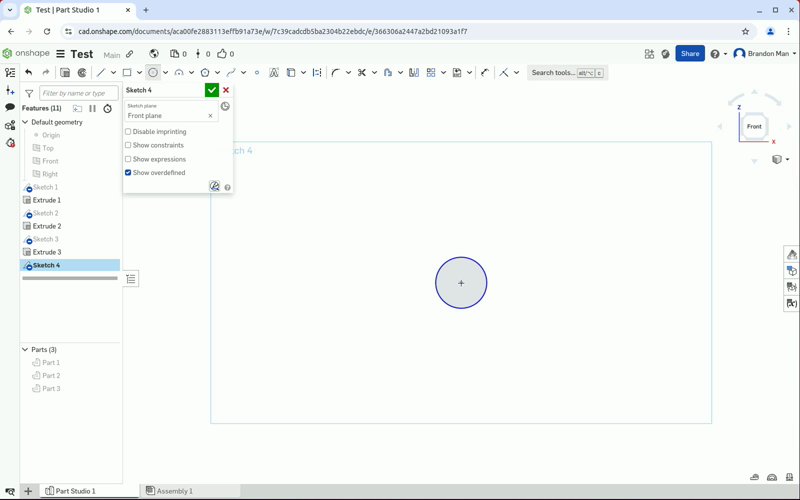
key_up(shift)
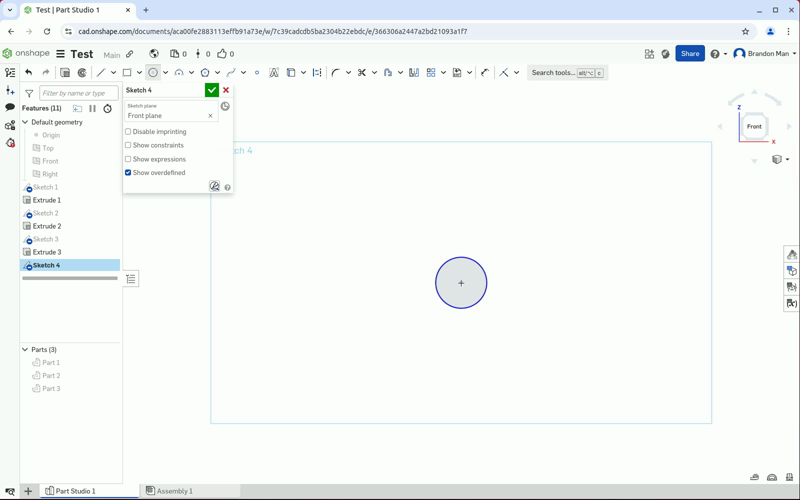
mouse_move(466, 282)
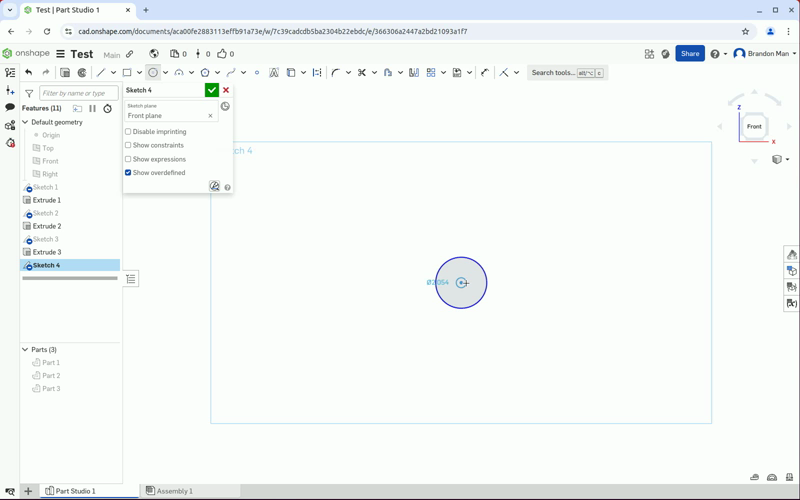
click(466, 282)
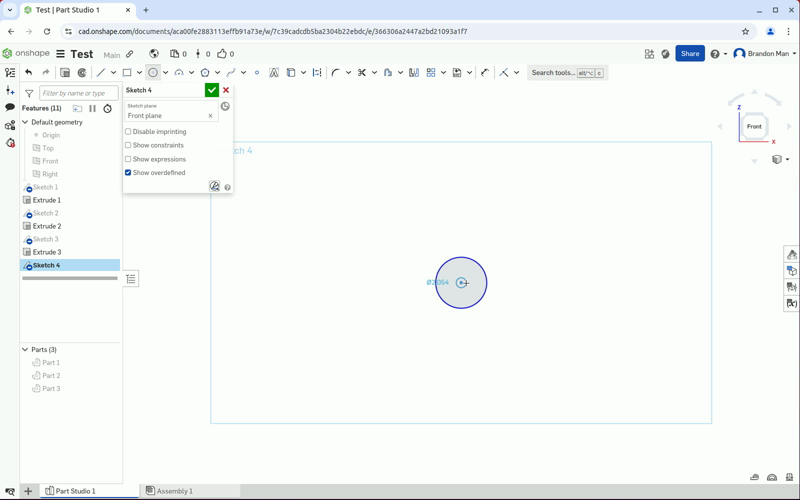
key(esc)
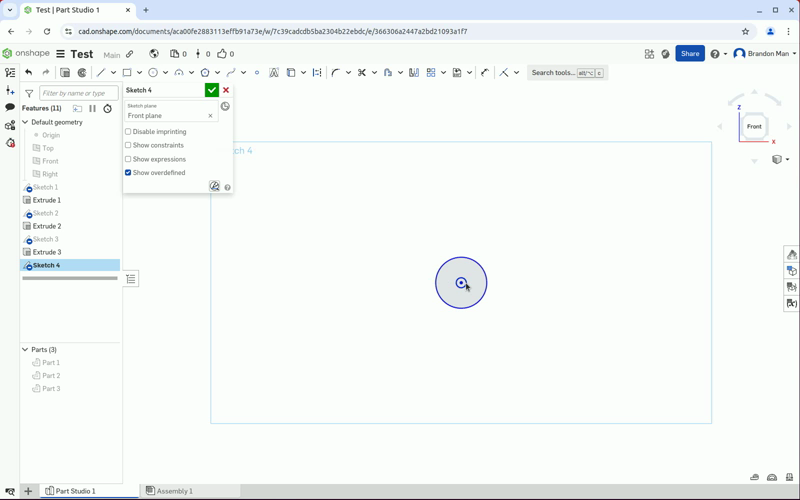
mouse_move(463, 290)
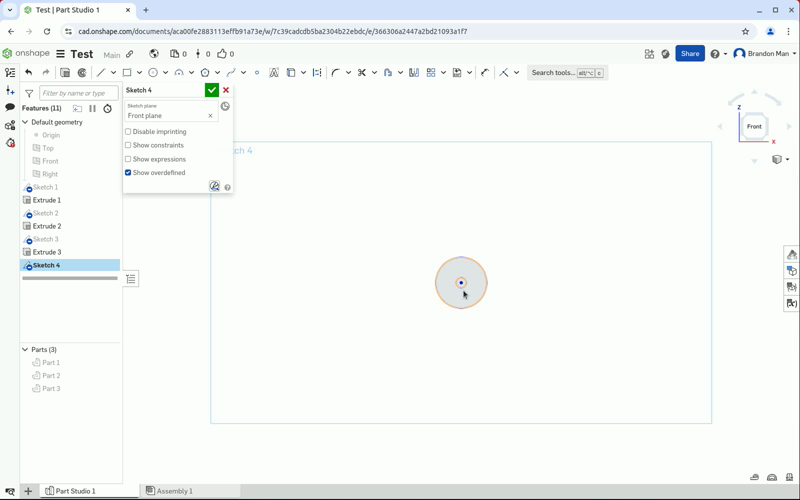
click(463, 290)
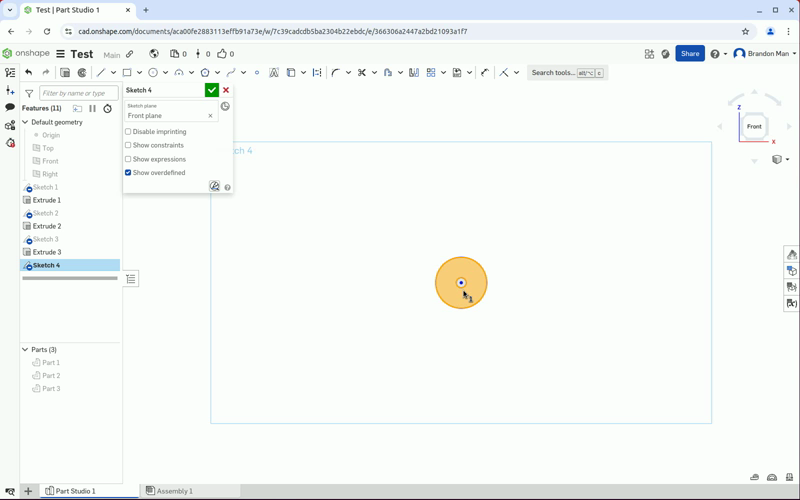
mouse_move(73, 352)
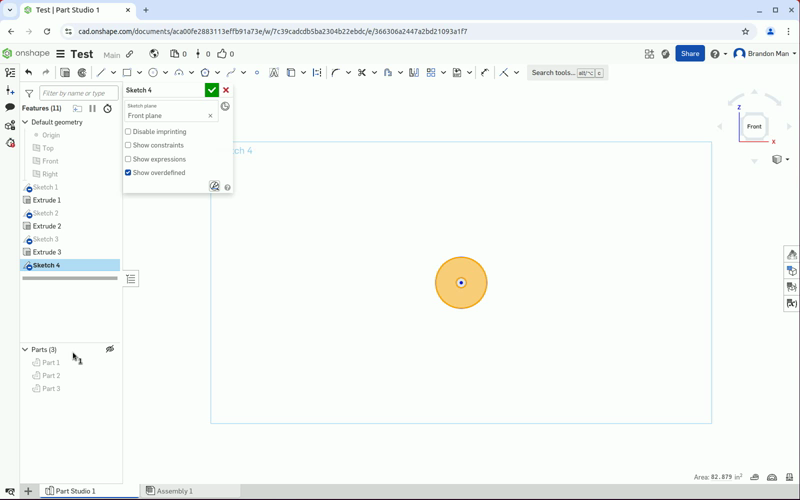
key(shift+y)
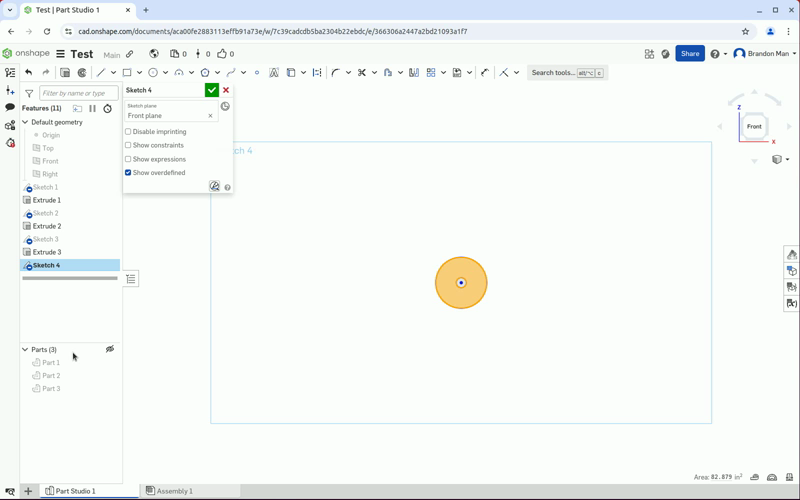
key(shift+e)
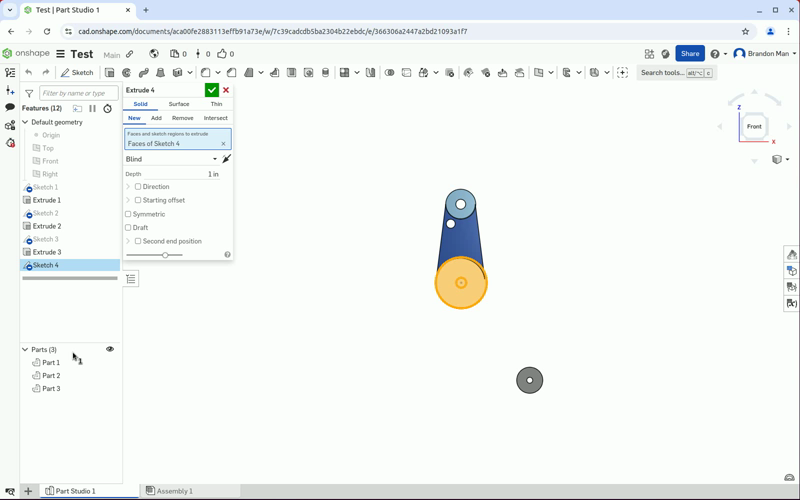
mouse_move(143, 106)
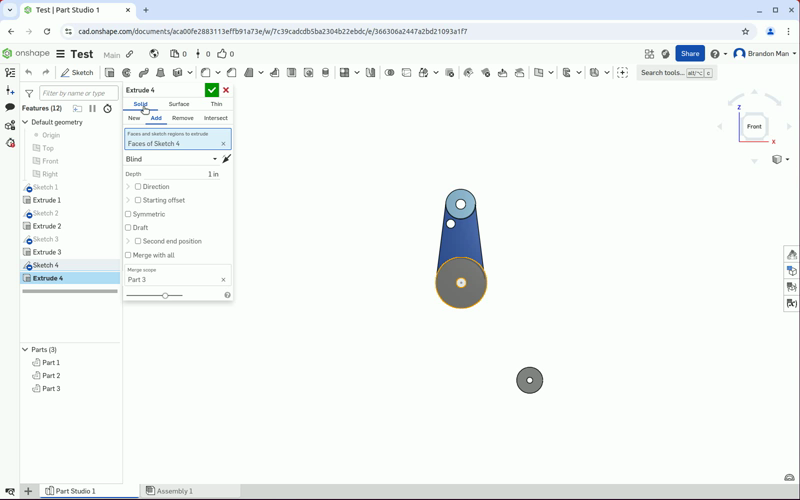
click(143, 106)
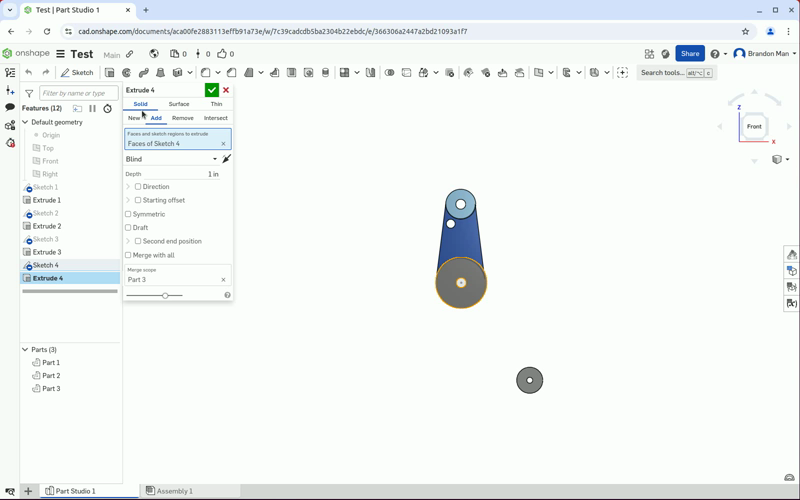
mouse_move(137, 120)
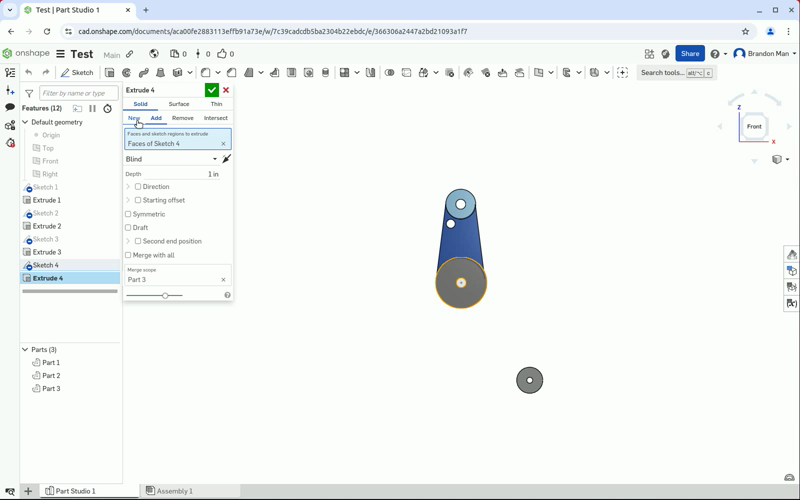
click(137, 120)
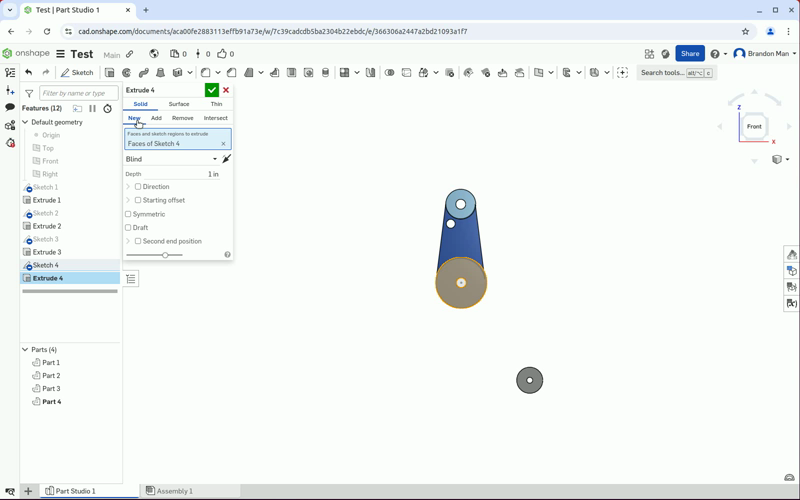
key(tab, 4)
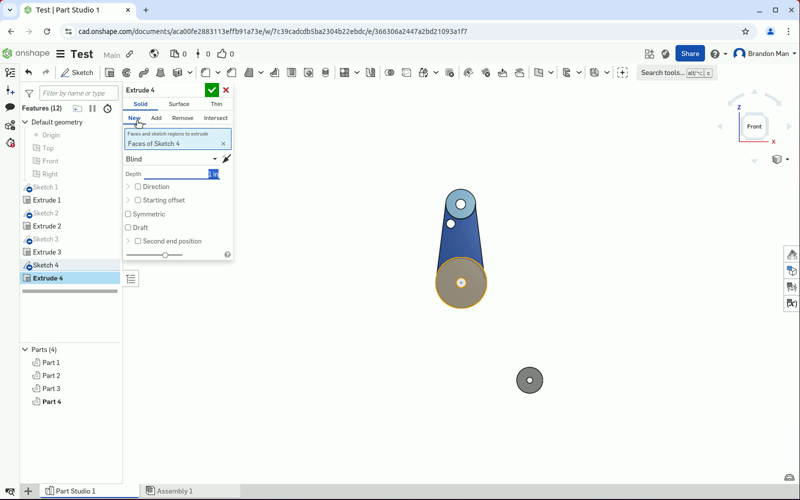
text(0.963)
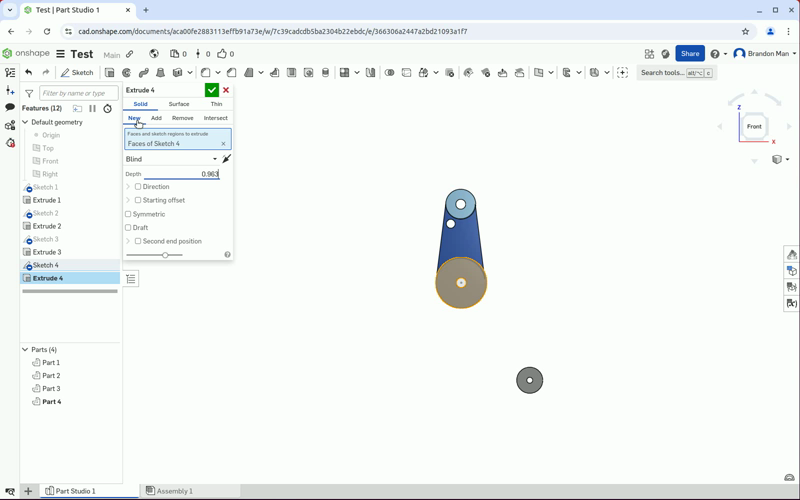
key(enter)
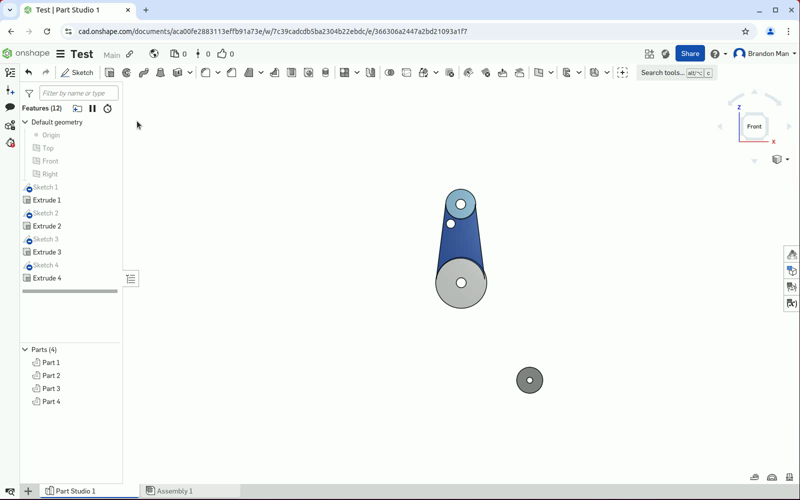
key(shift+h)
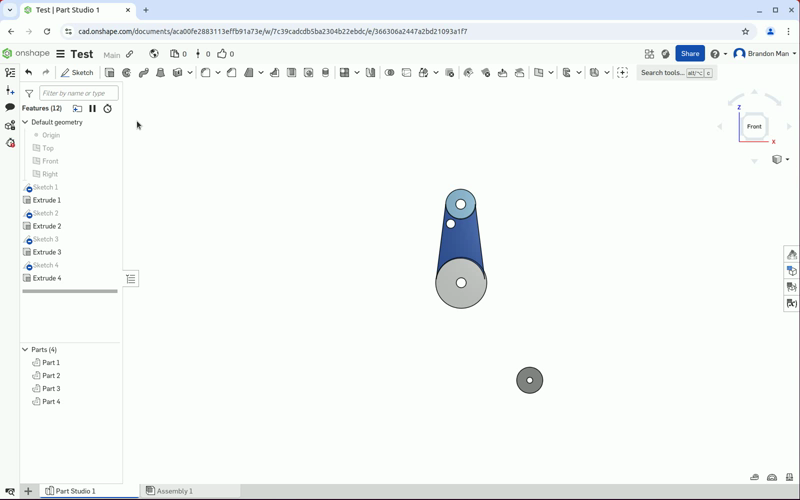
key(shift+h)
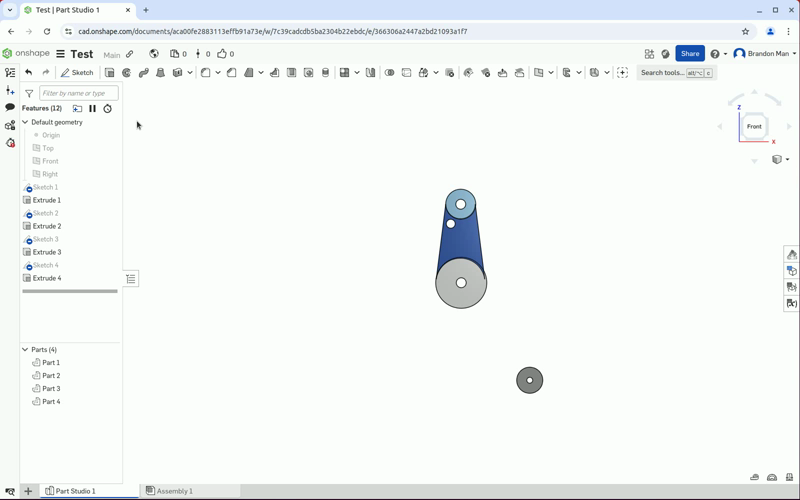
mouse_move(73, 189)
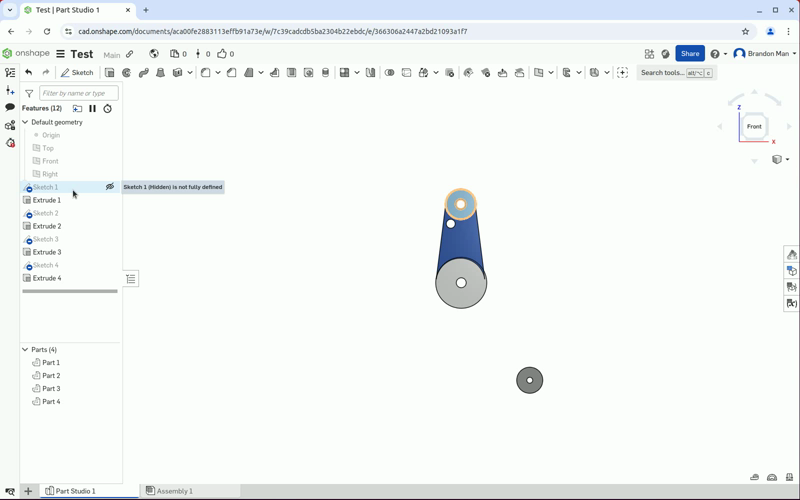
click(73, 189)
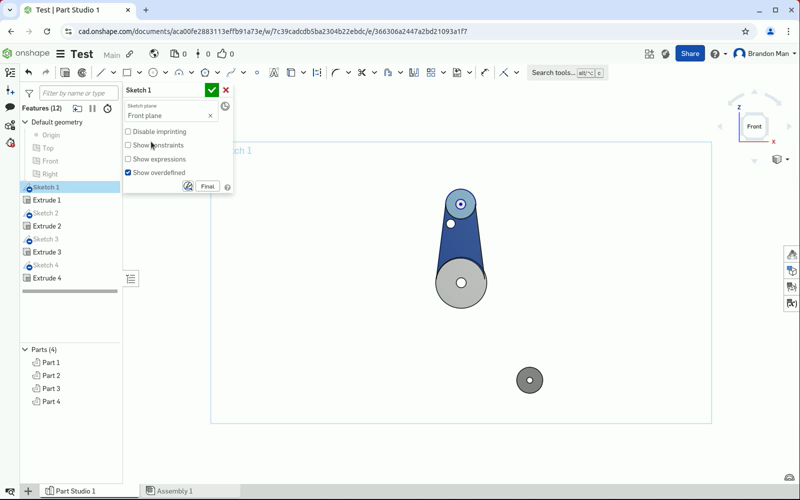
mouse_move(229, 92)
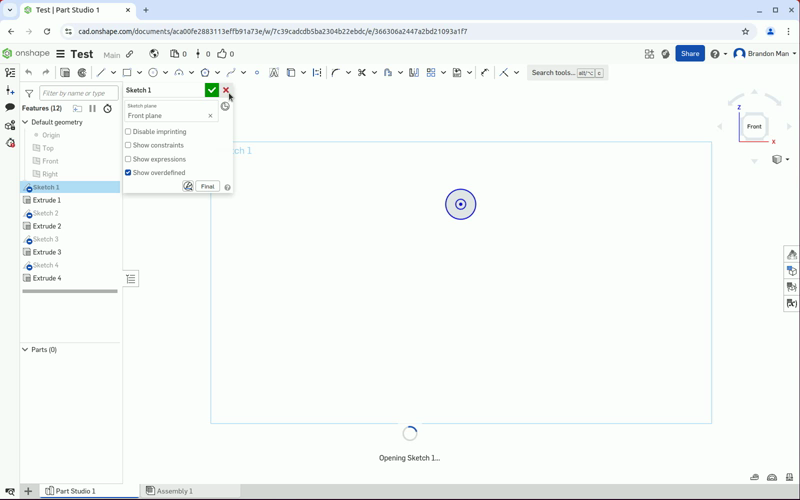
click(229, 92)
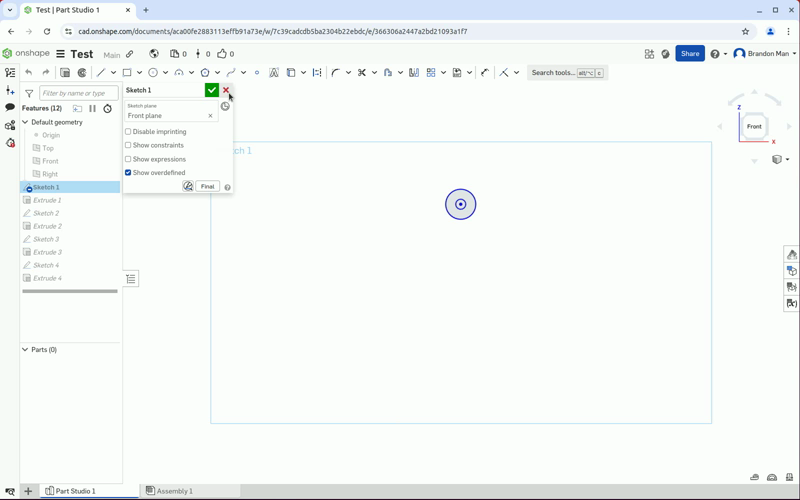
key(shift+s)
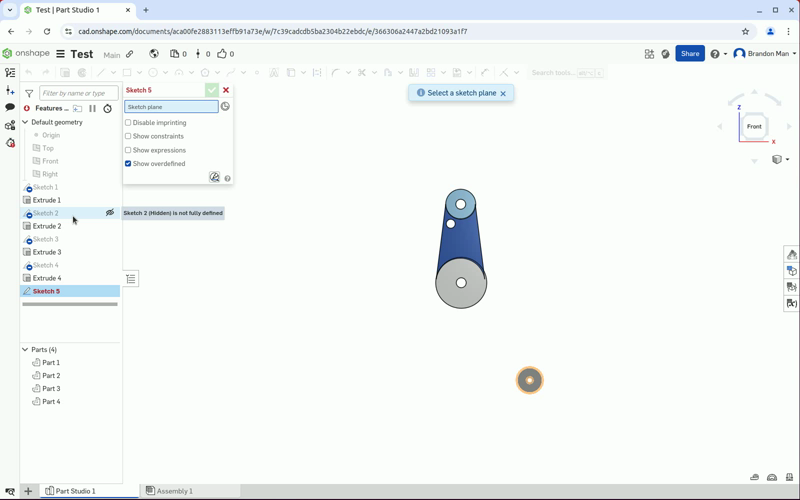
scroll(3)
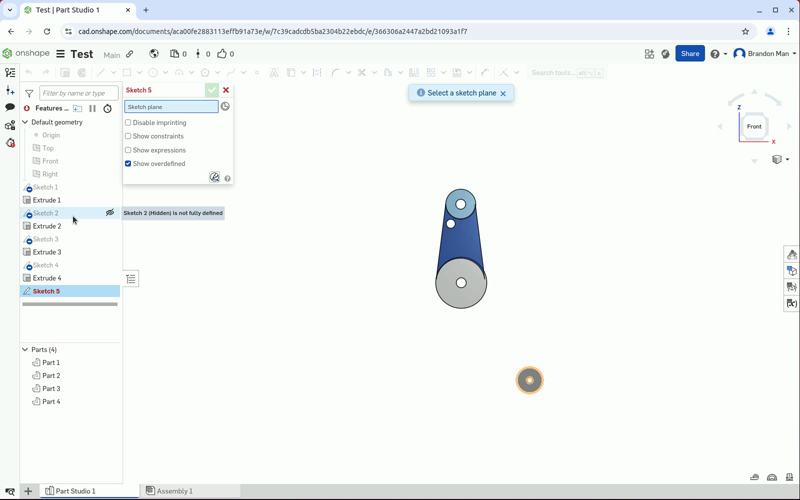
mouse_move(73, 163)
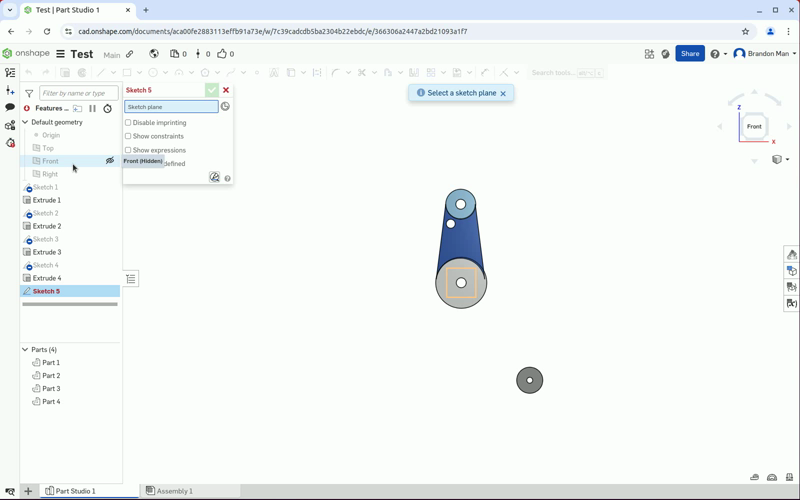
click(73, 163)
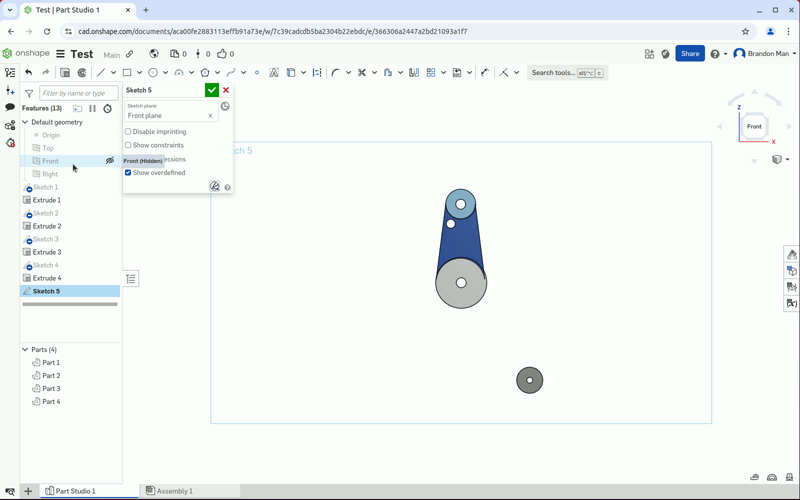
mouse_move(73, 352)
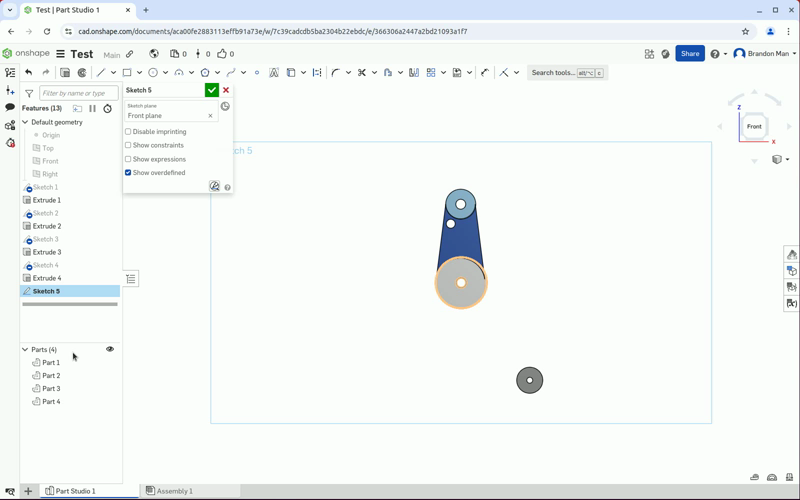
key(y)
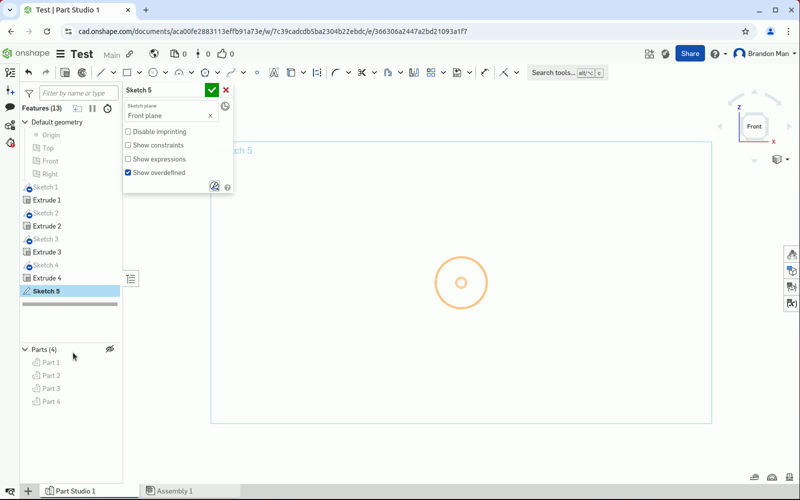
key(l)
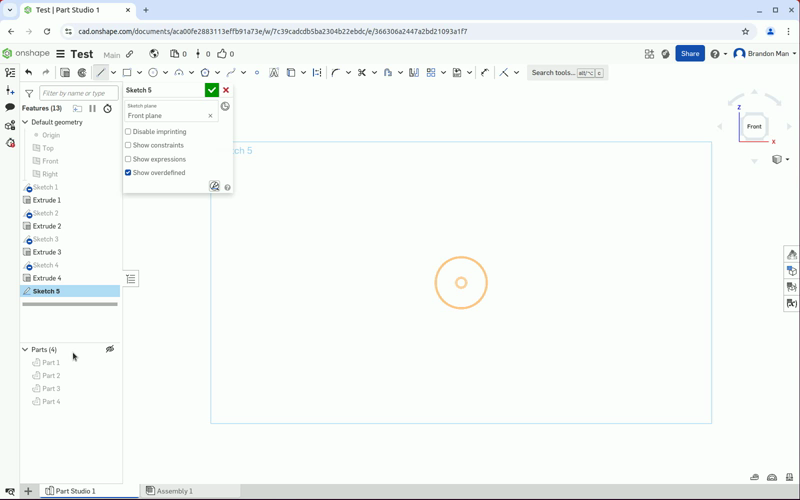
key_down(shift)
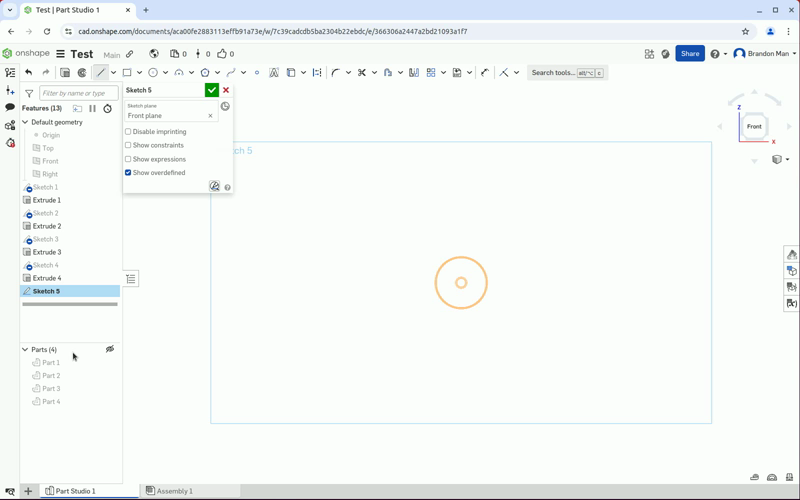
mouse_move(445, 380)
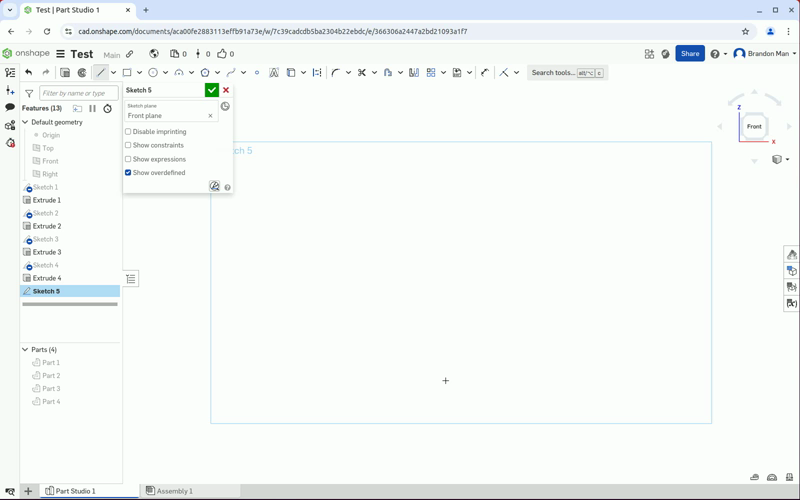
click(445, 380)
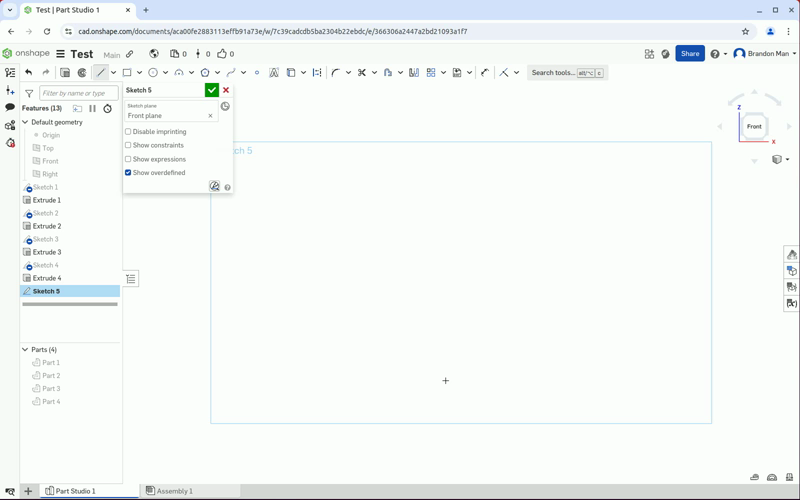
key_up(shift)
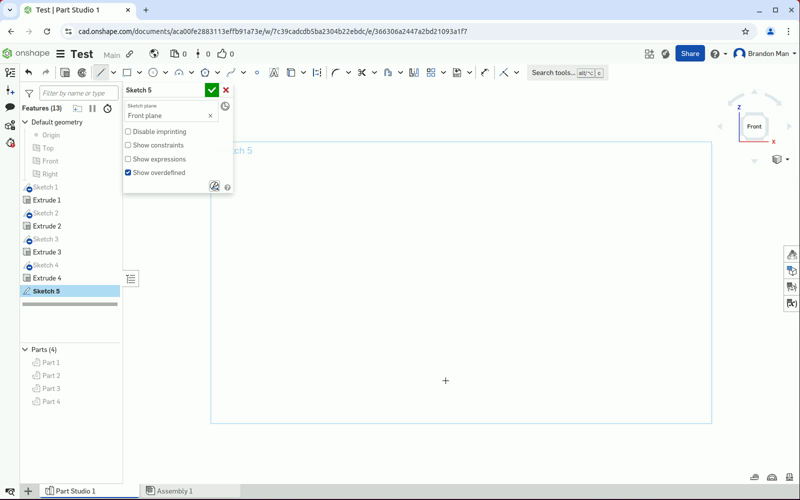
key_down(shift)
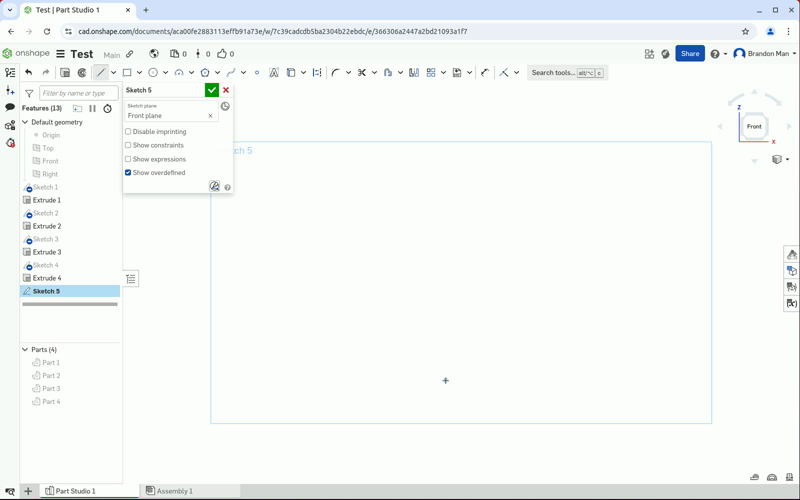
mouse_move(475, 380)
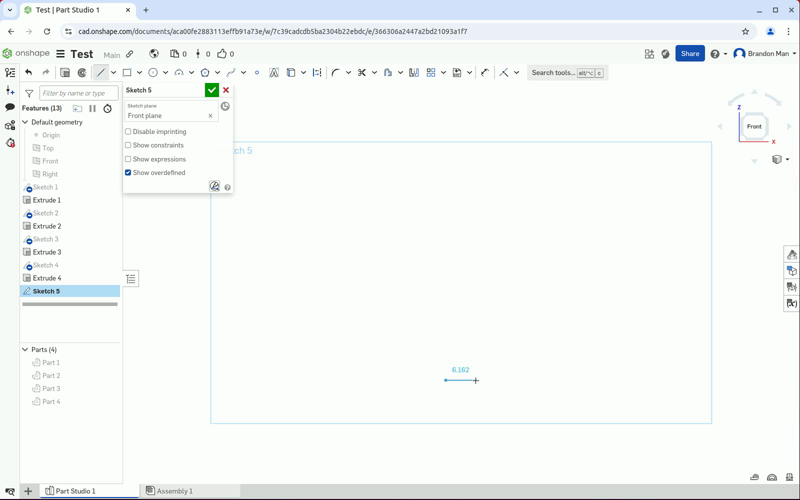
mouse_move(455, 380)
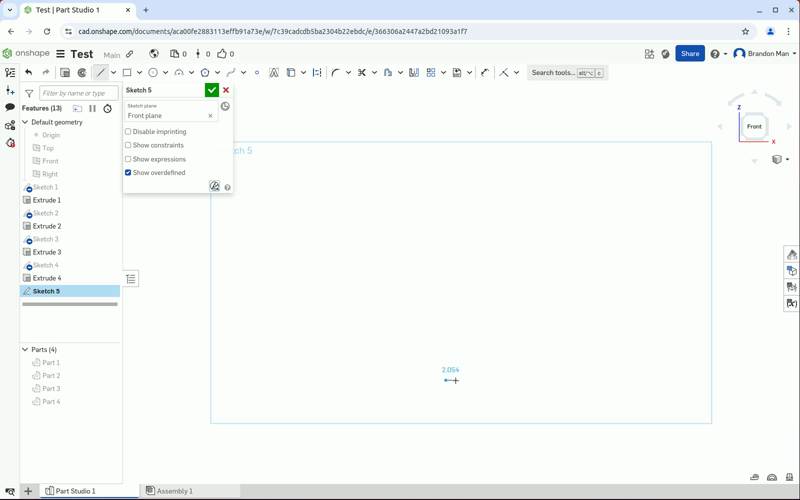
click(455, 380)
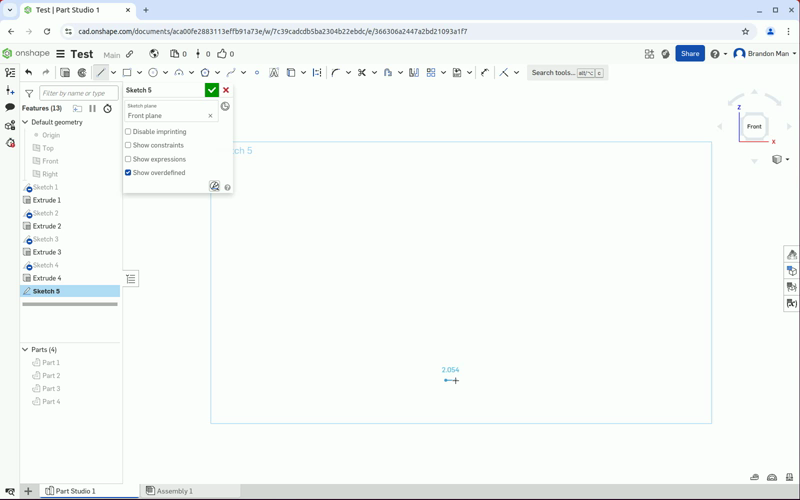
key_up(shift)
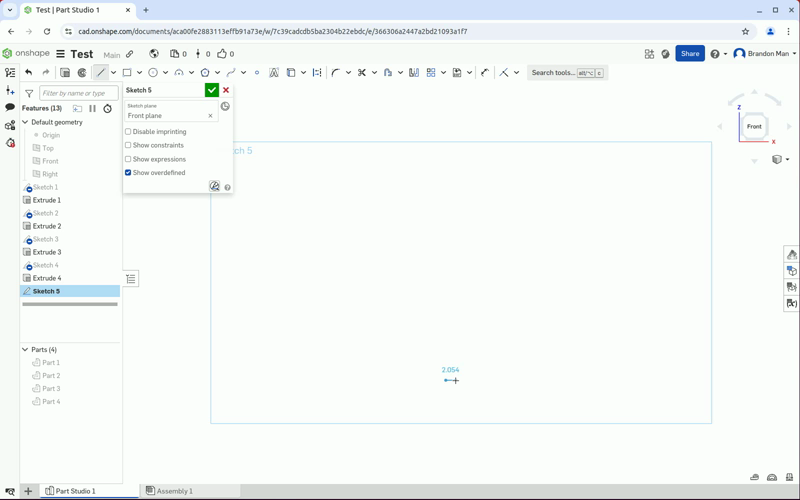
key(esc)
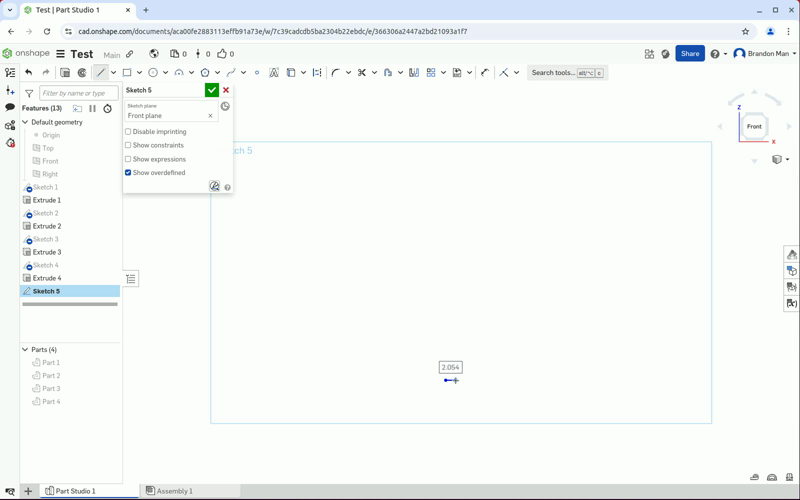
key(a)
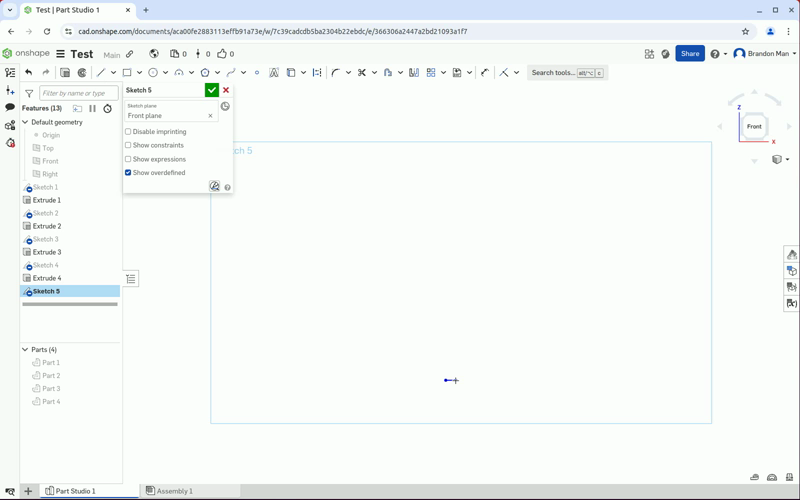
mouse_move(455, 380)
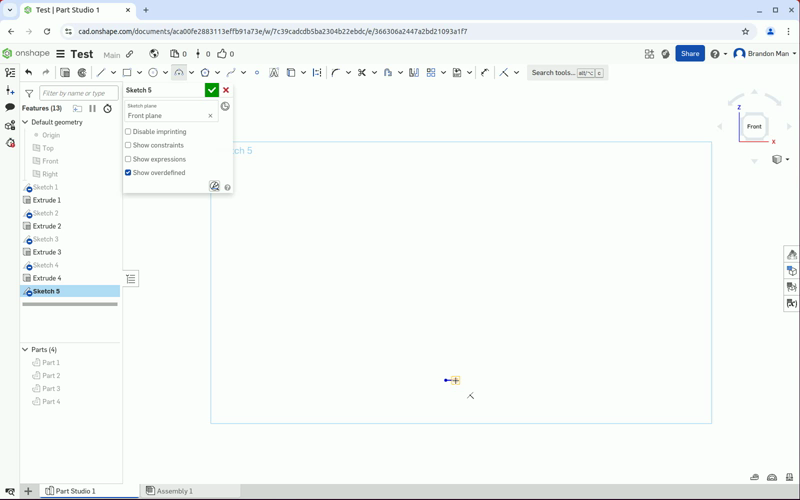
click(455, 380)
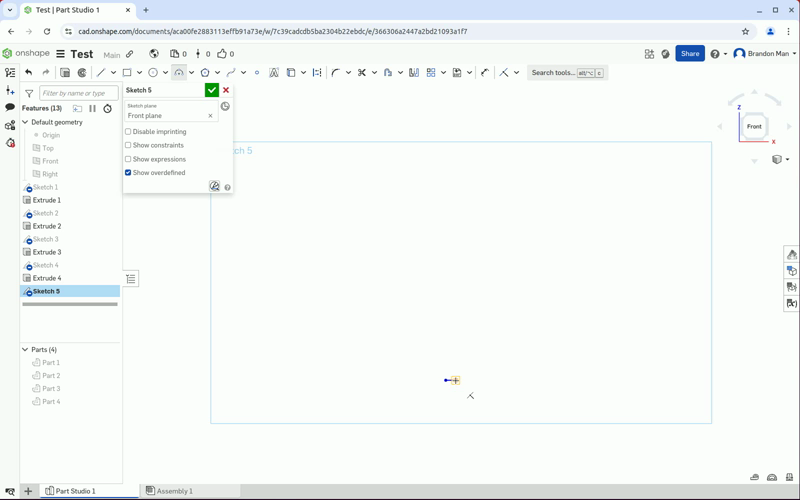
key_down(shift)
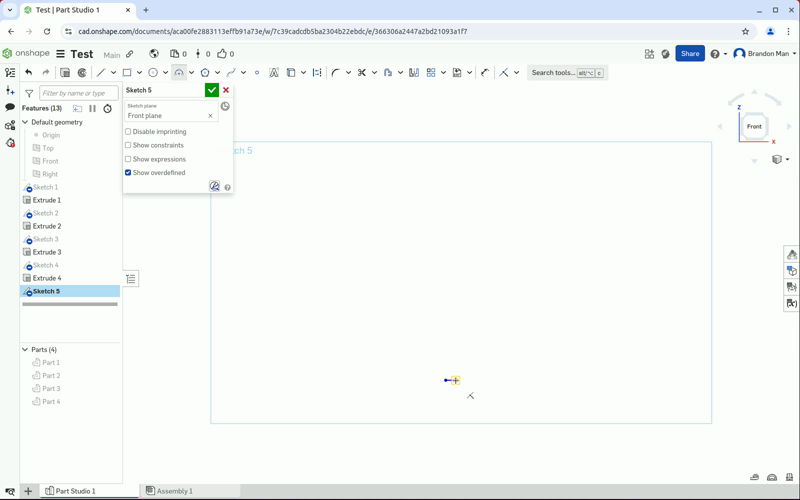
mouse_move(465, 380)
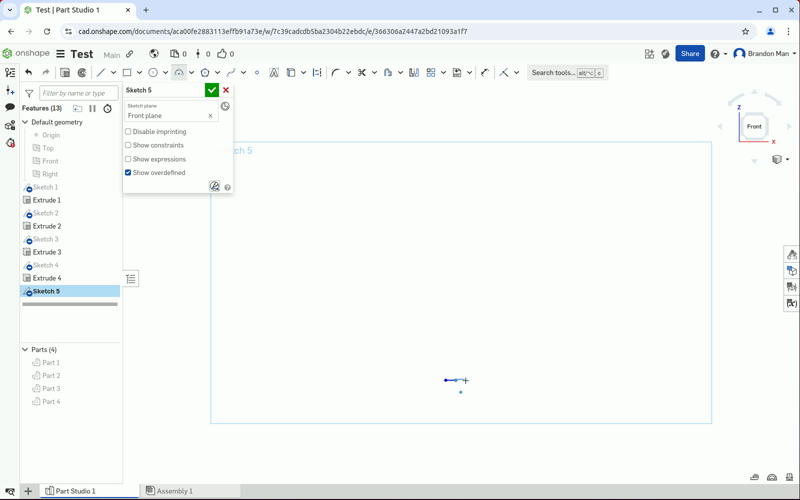
click(465, 380)
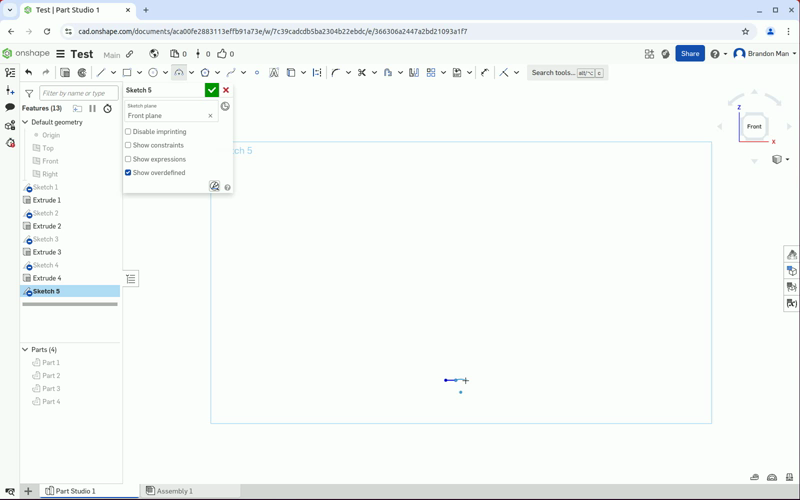
mouse_move(460, 375)
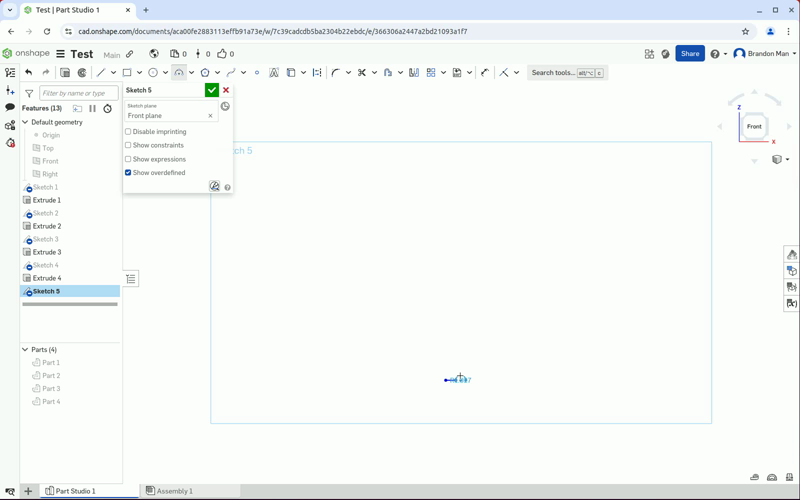
click(460, 375)
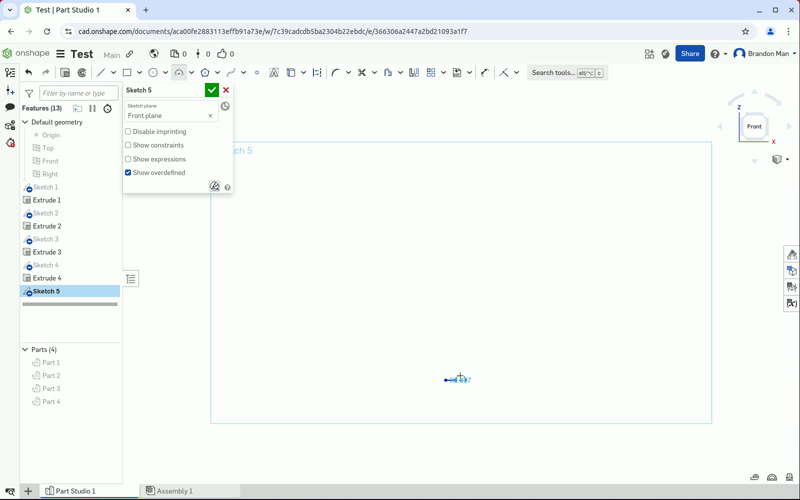
key_up(shift)
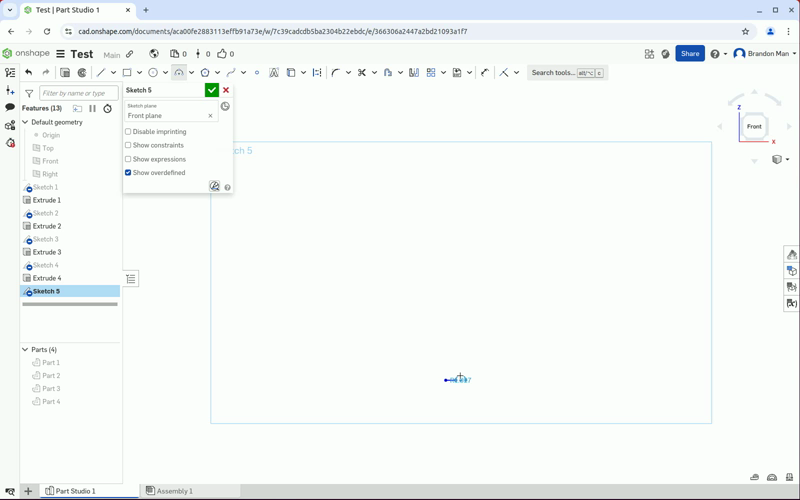
key(esc)
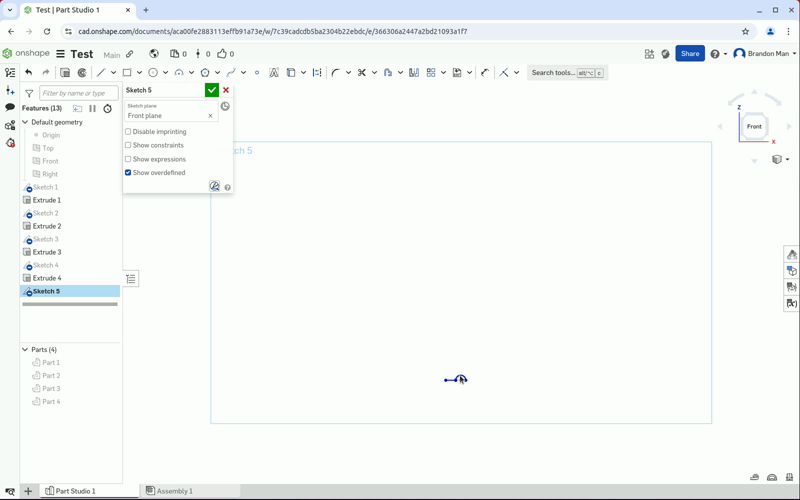
key(l)
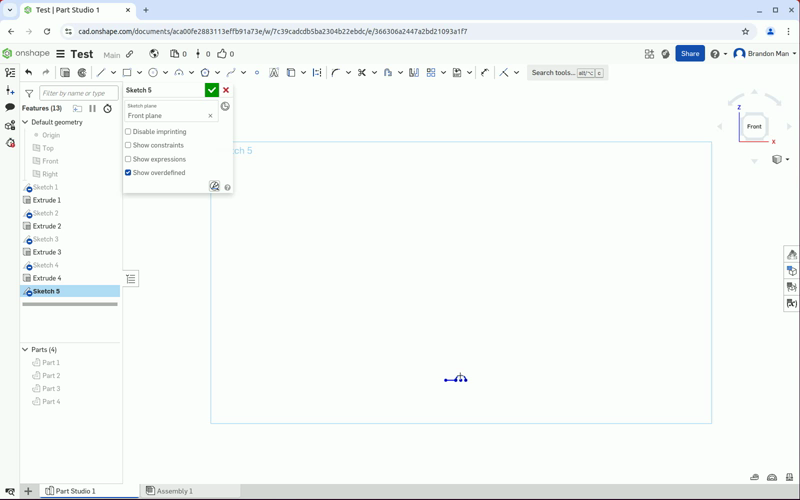
mouse_move(465, 380)
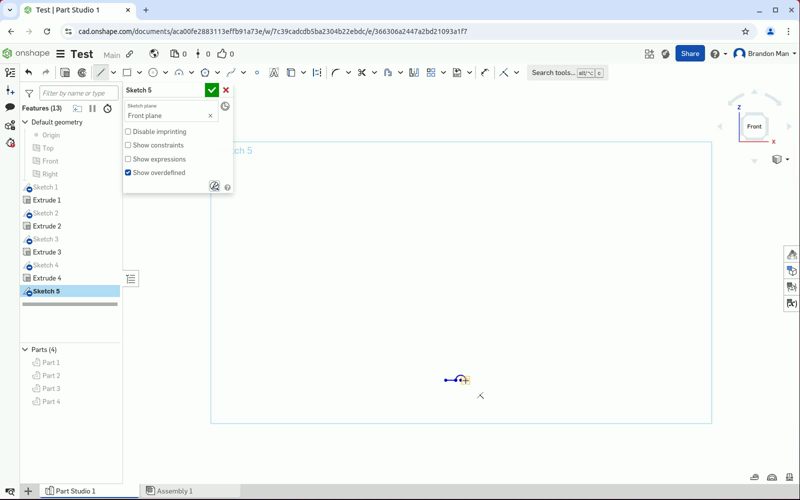
click(465, 380)
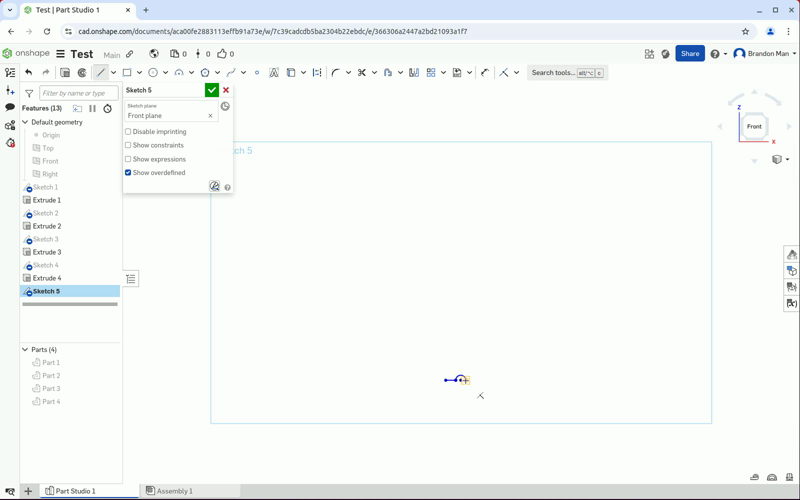
key_down(shift)
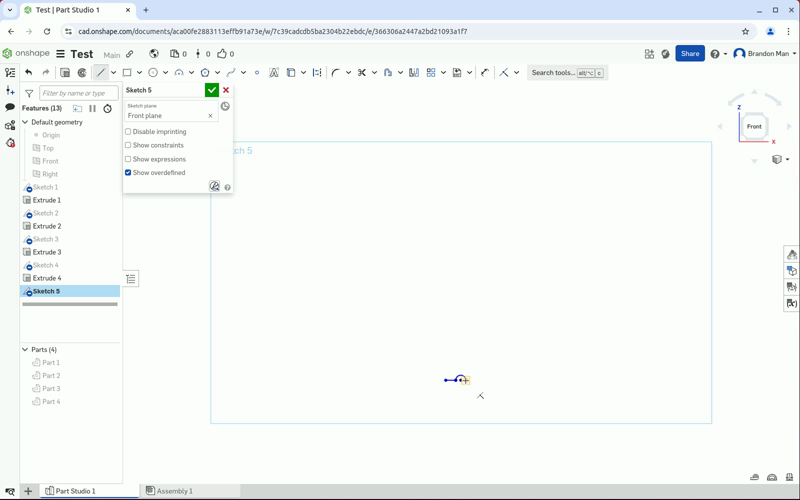
mouse_move(495, 380)
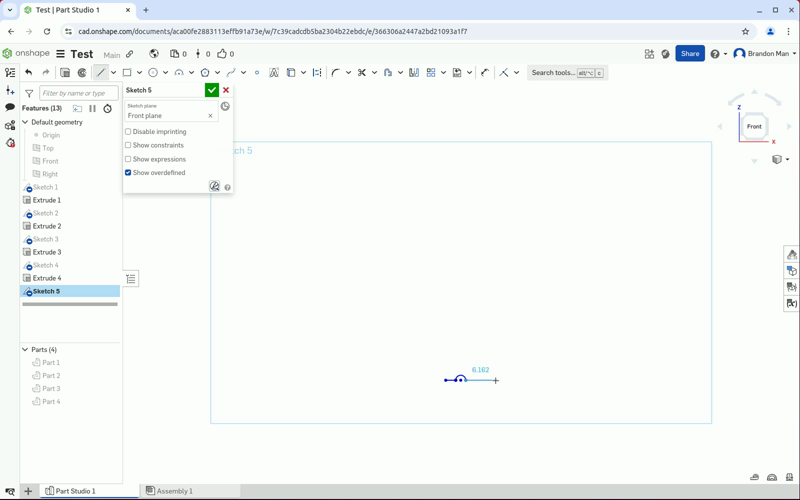
mouse_move(475, 380)
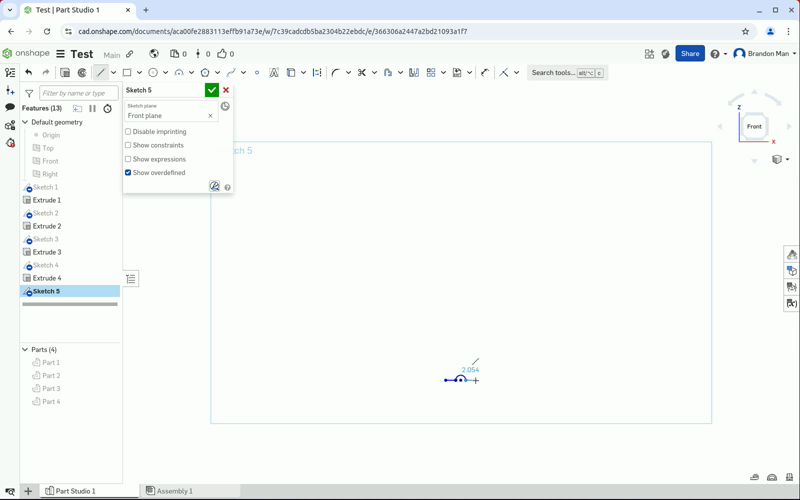
click(475, 380)
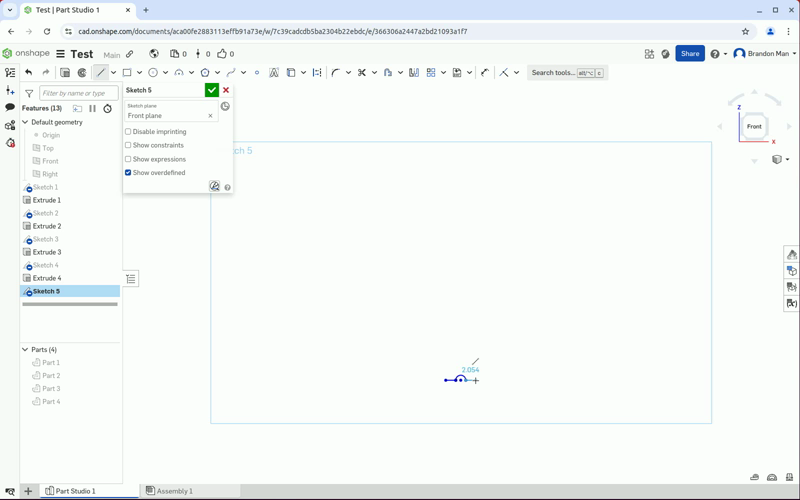
key_up(shift)
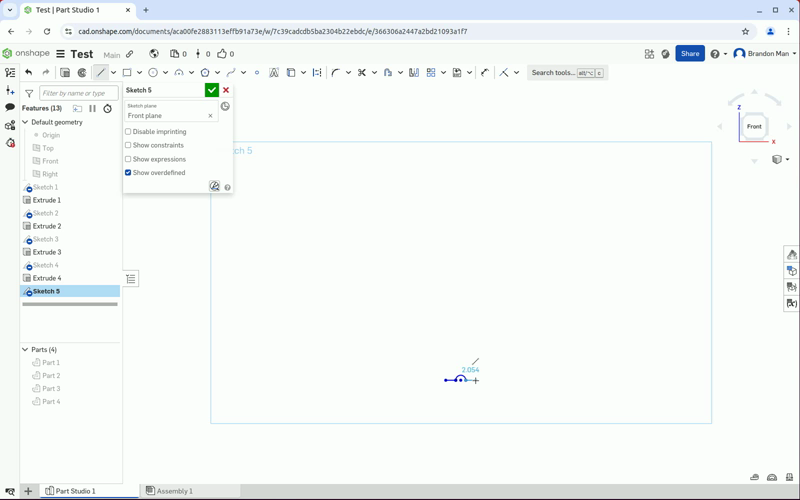
key(esc)
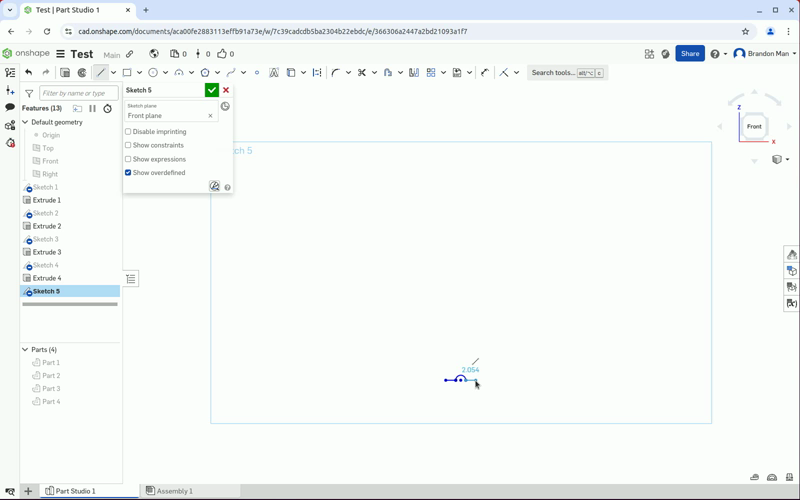
key(a)
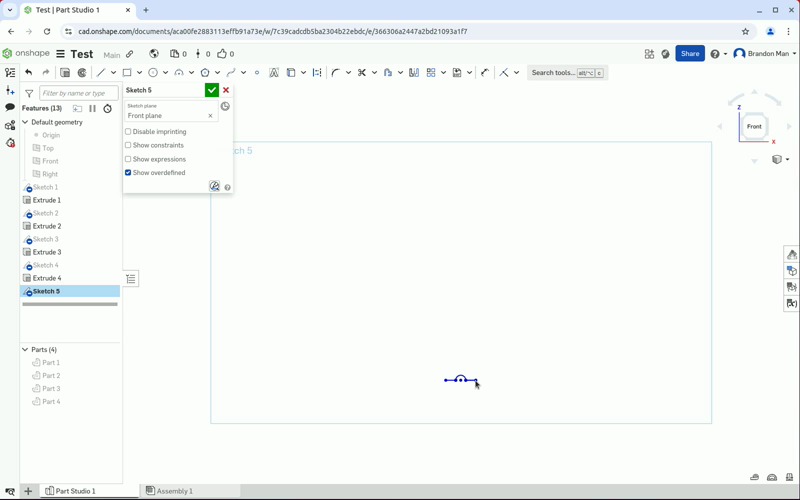
mouse_move(475, 380)
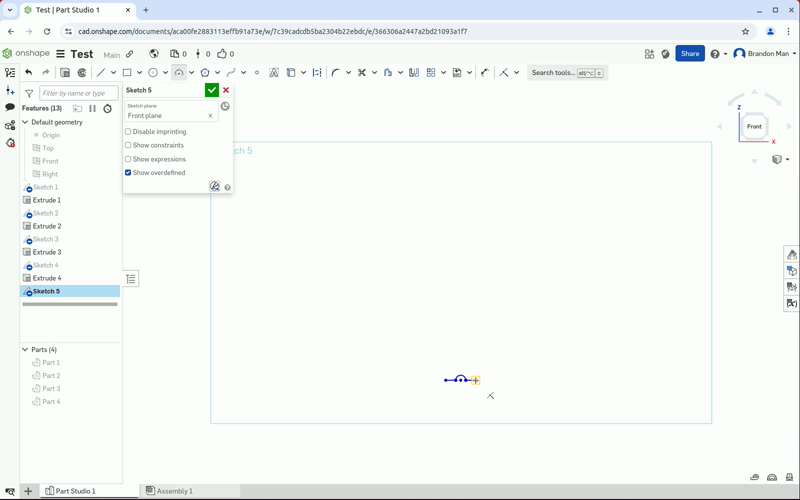
click(475, 380)
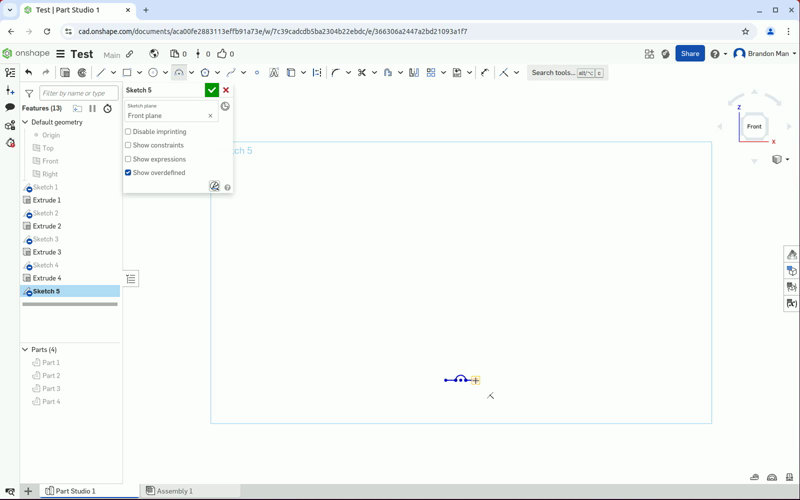
mouse_move(445, 380)
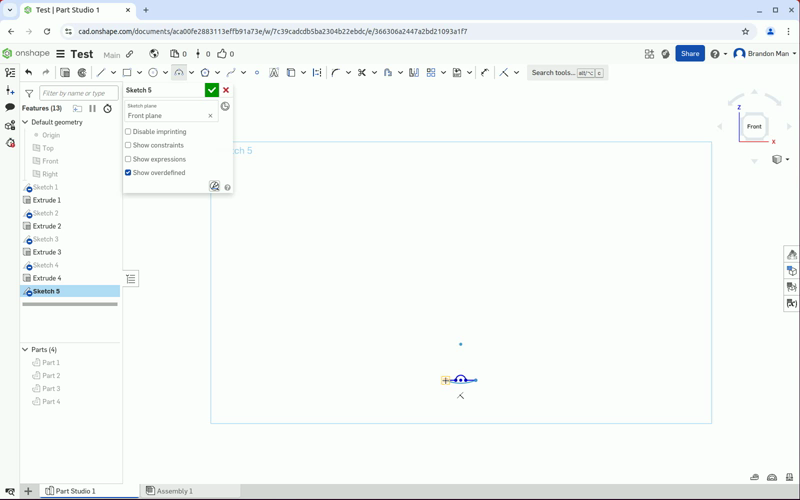
click(445, 380)
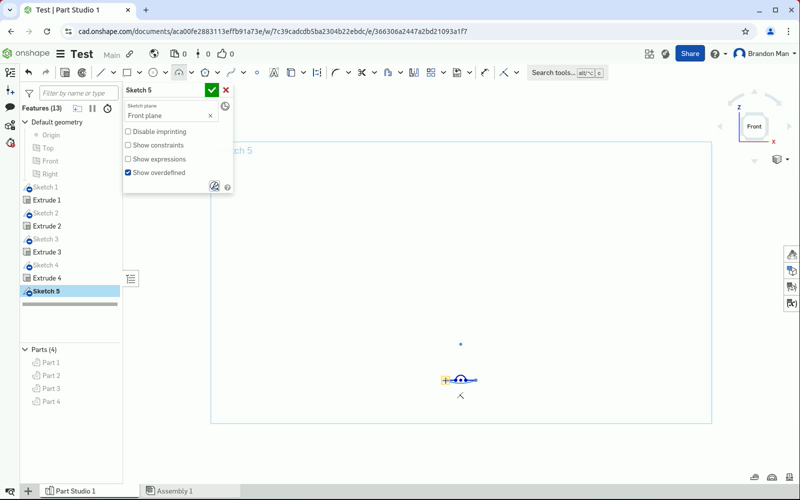
key_down(shift)
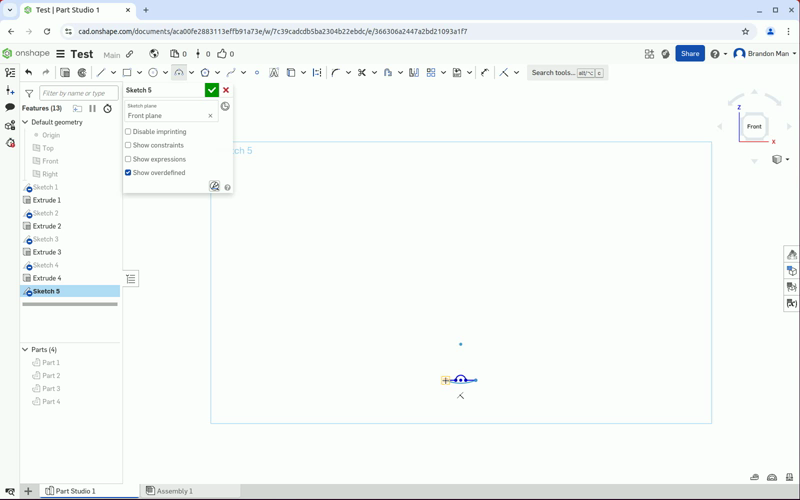
mouse_move(460, 365)
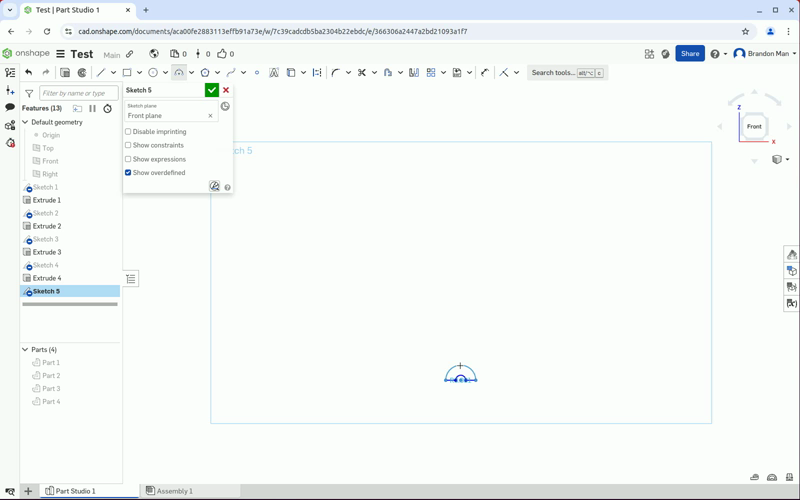
click(460, 365)
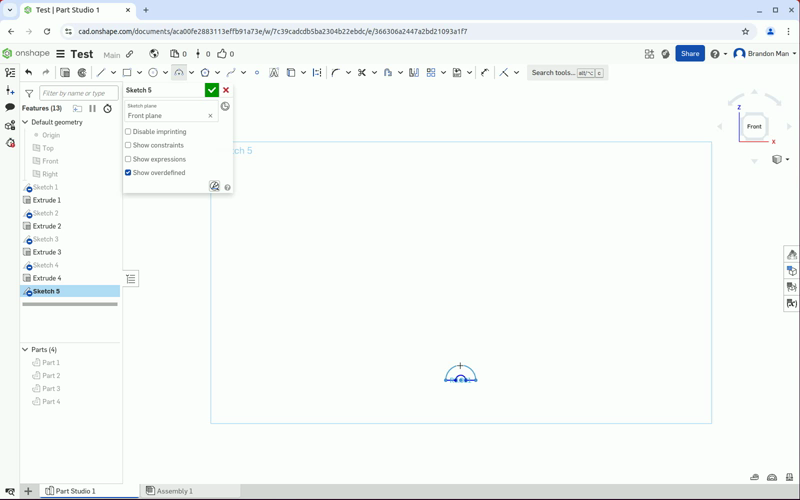
key_up(shift)
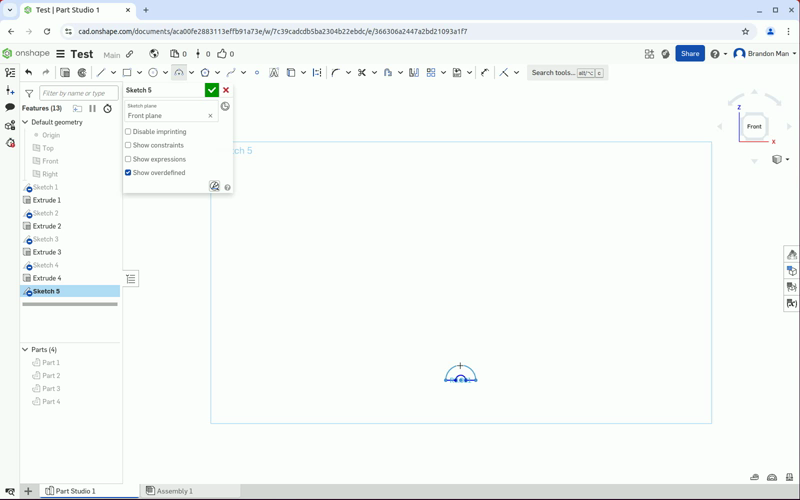
key(esc)
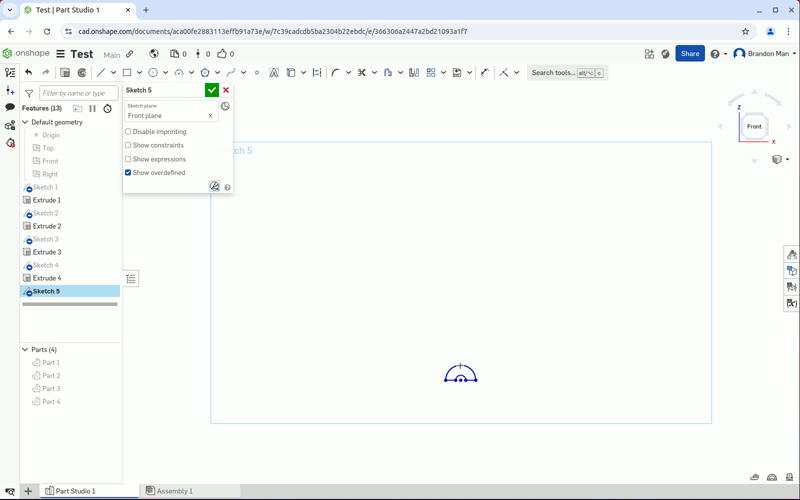
mouse_move(452, 373)
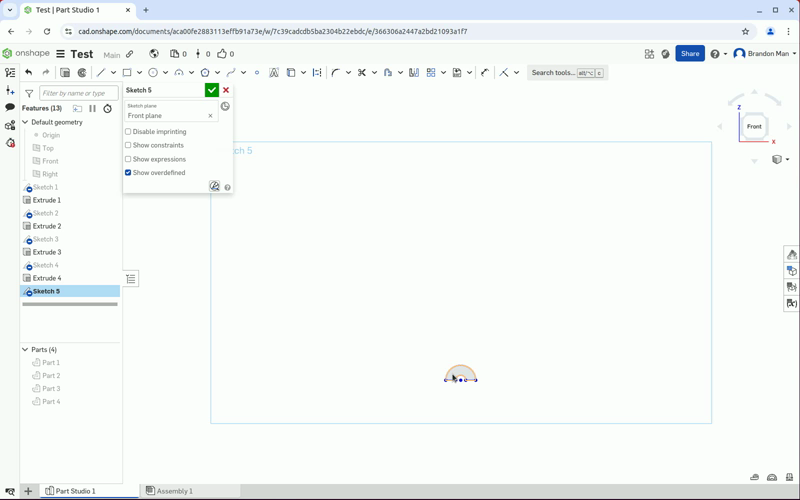
scroll(6)
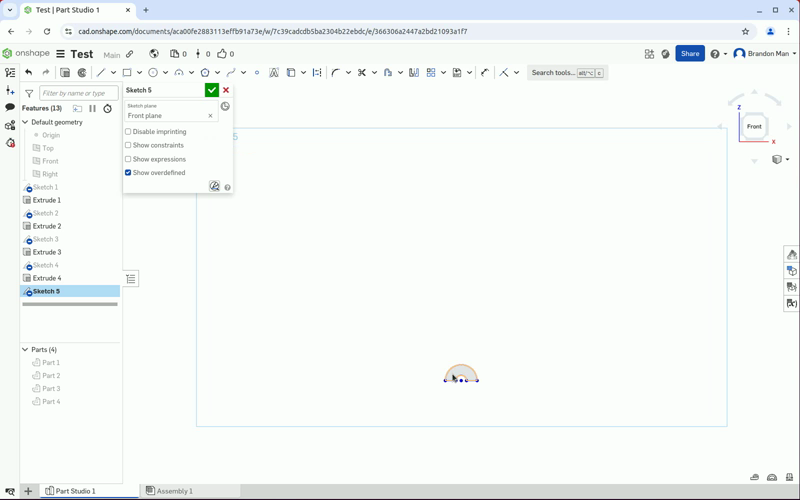
scroll(6)
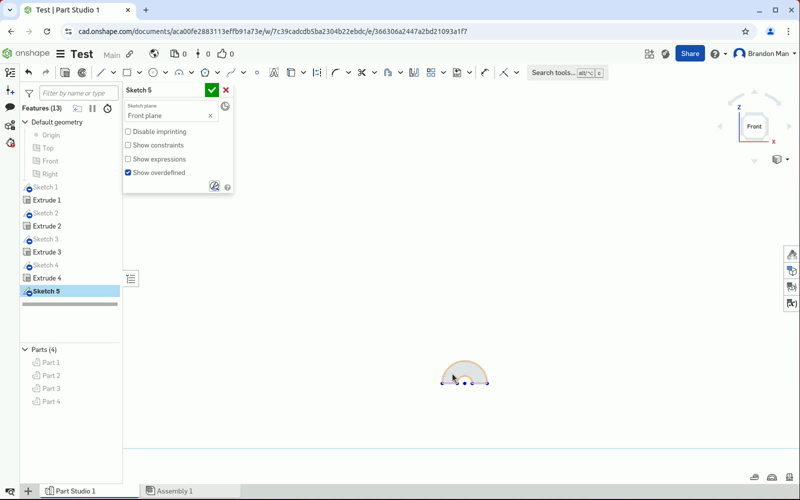
scroll(6)
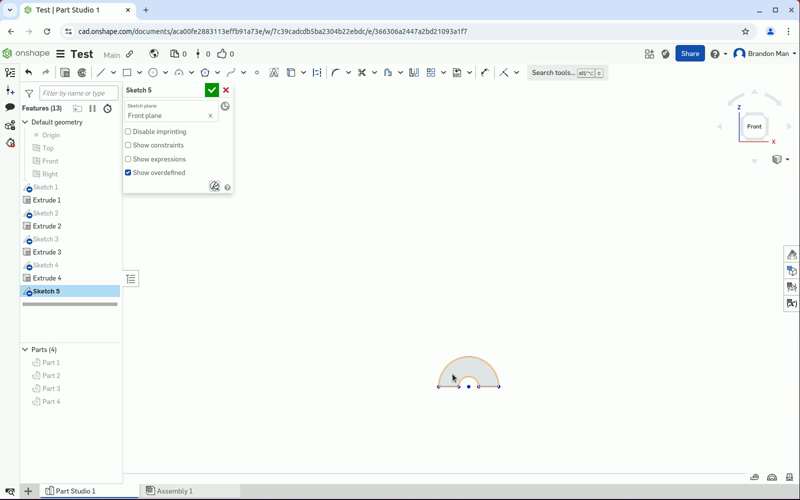
scroll(6)
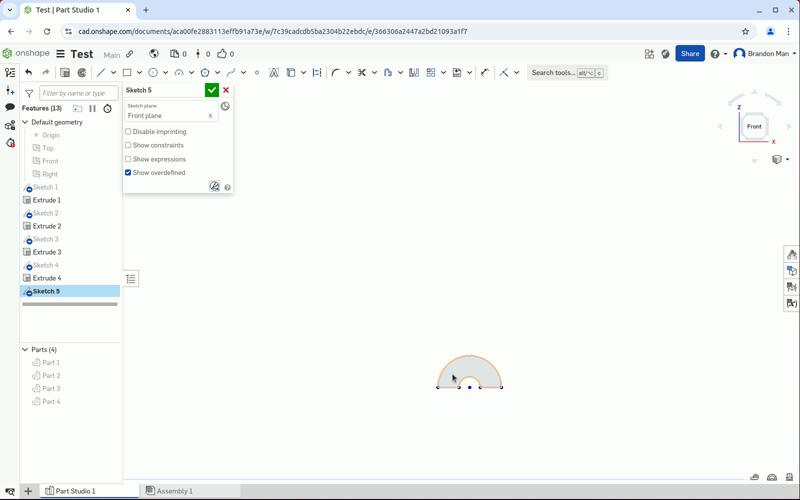
scroll(6)
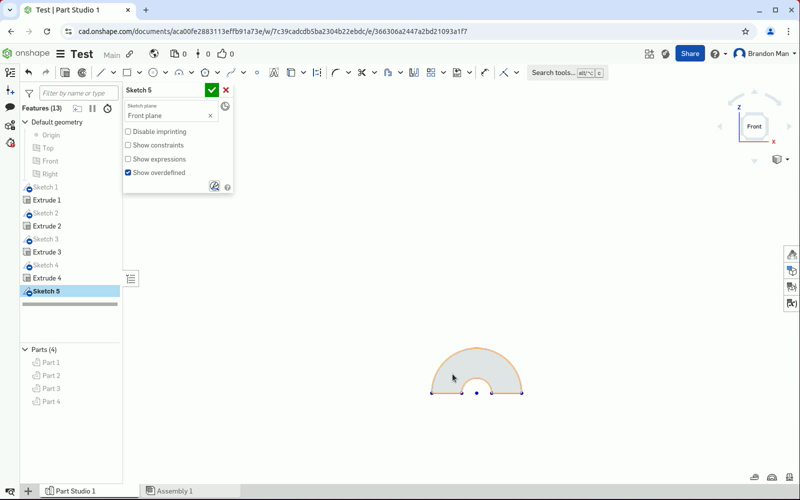
scroll(6)
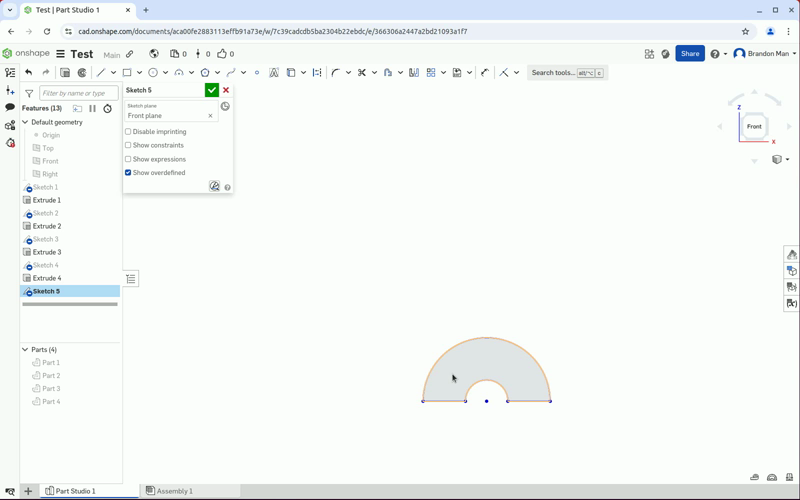
scroll(6)
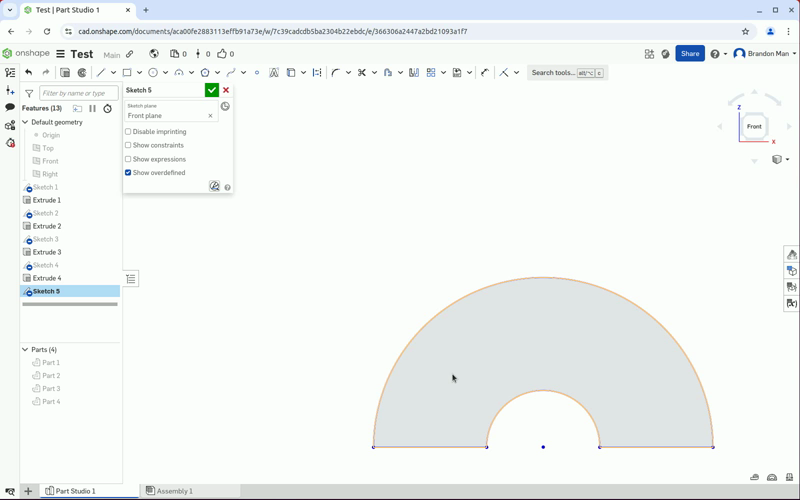
click(452, 373)
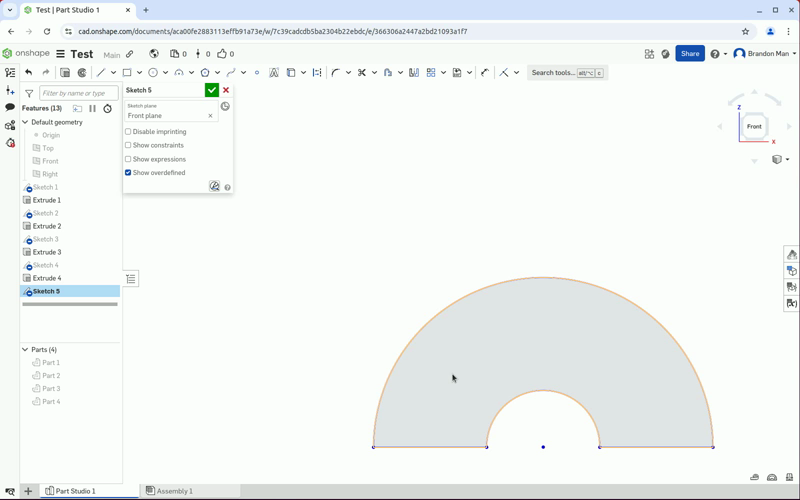
scroll(-6)
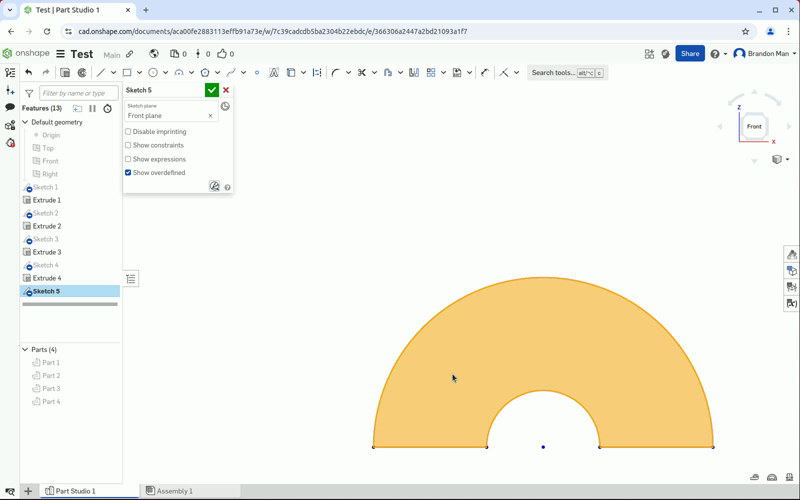
scroll(-6)
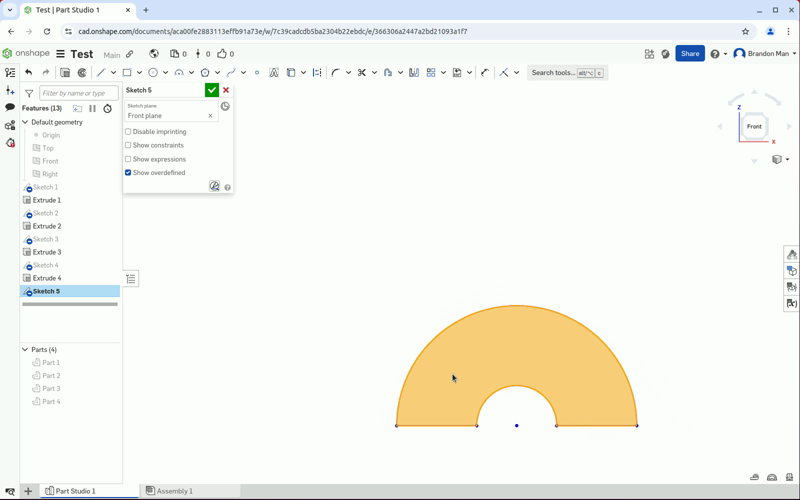
scroll(-6)
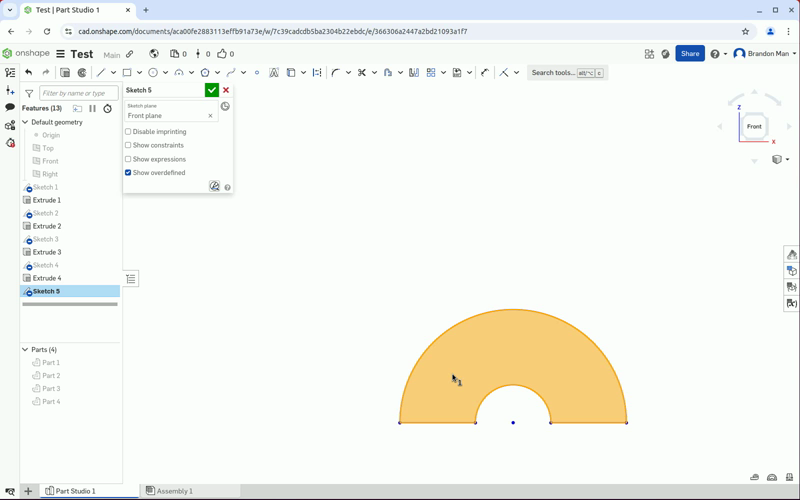
scroll(-6)
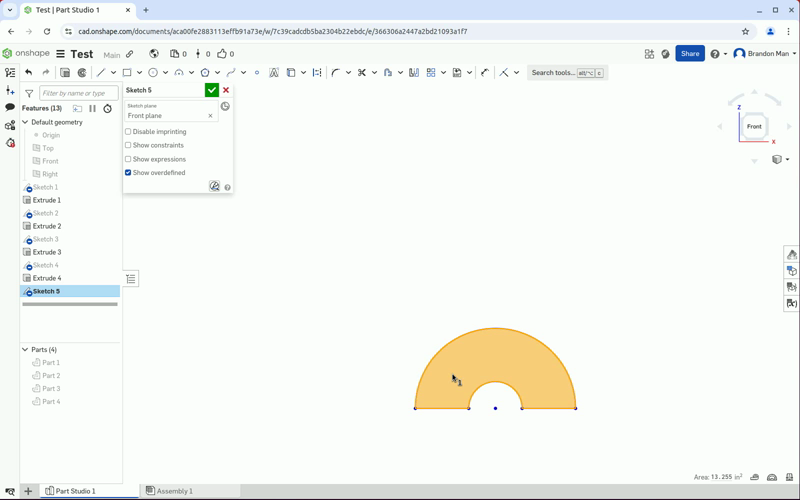
scroll(-6)
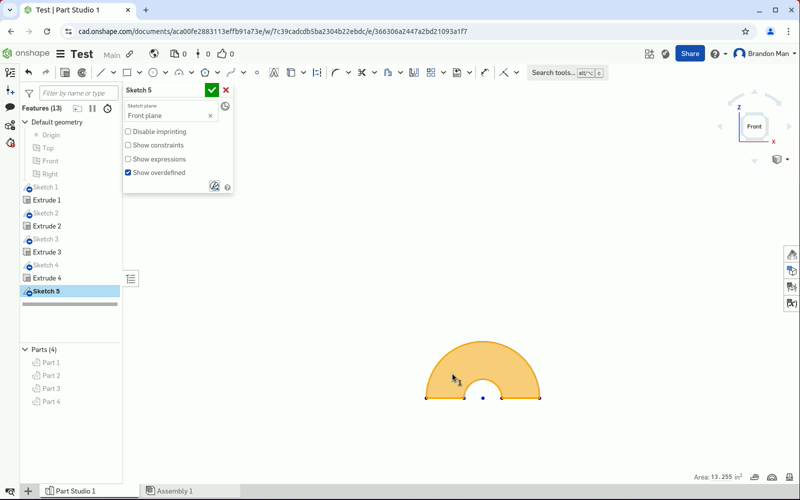
scroll(-6)
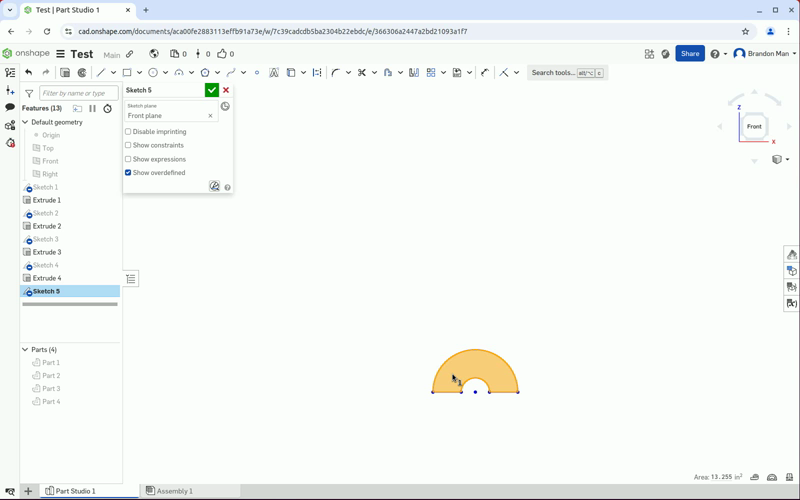
scroll(-6)
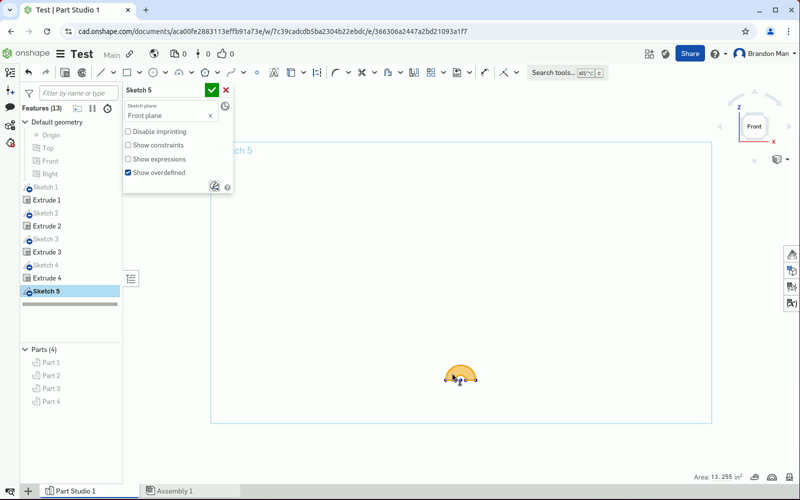
mouse_move(73, 352)
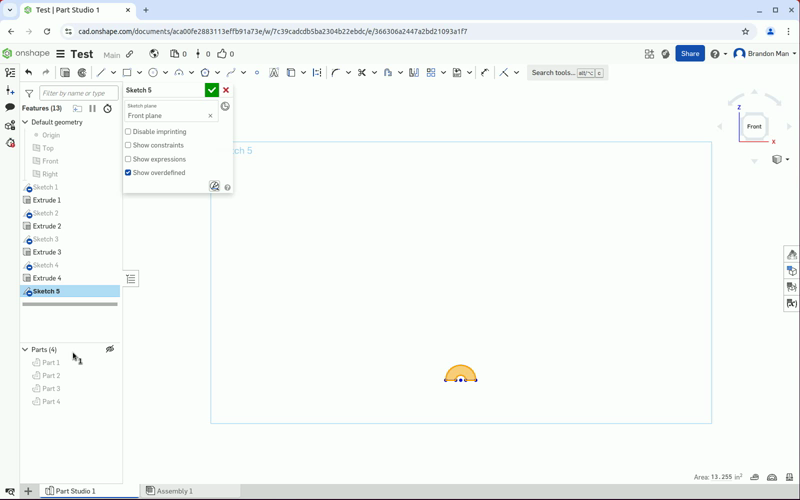
key(shift+y)
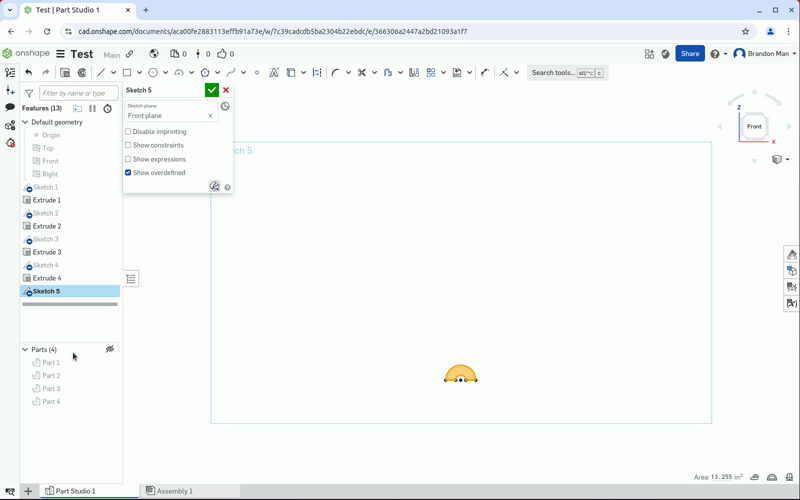
key(shift+e)
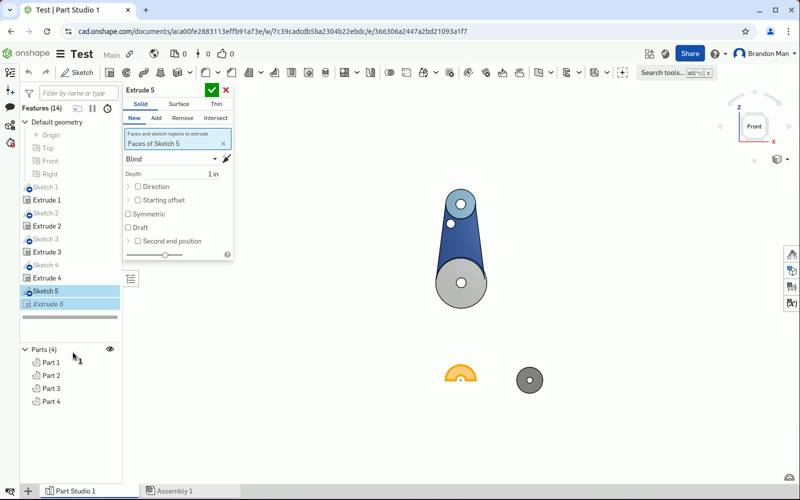
mouse_move(143, 106)
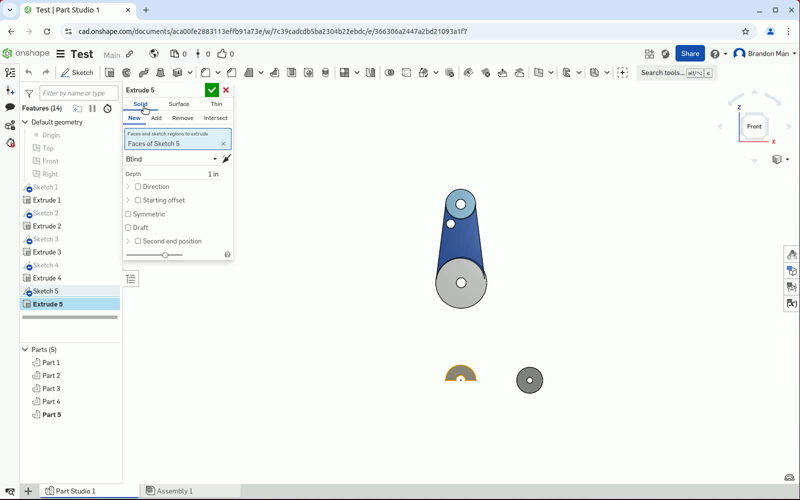
click(143, 106)
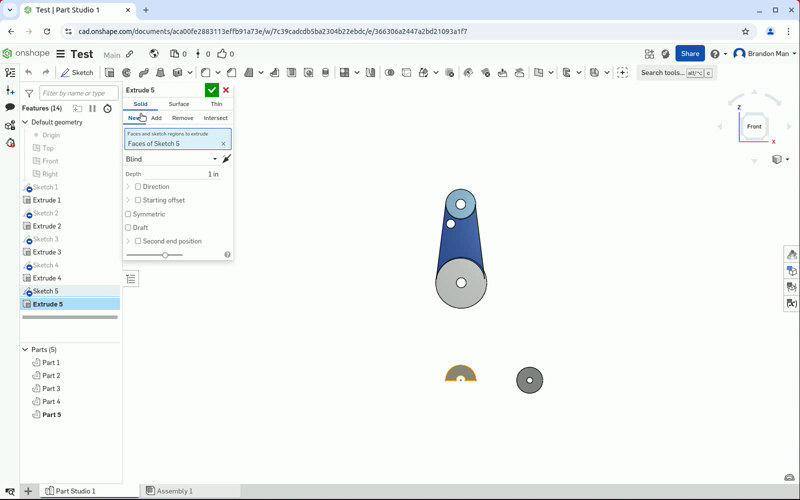
mouse_move(137, 120)
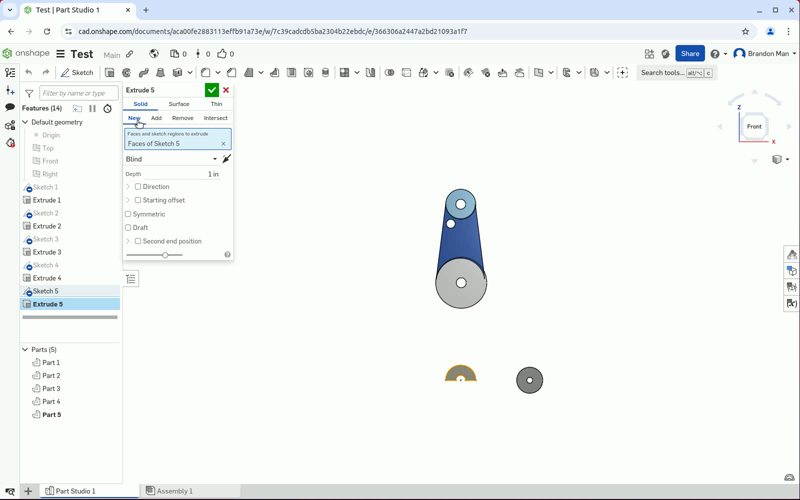
click(137, 120)
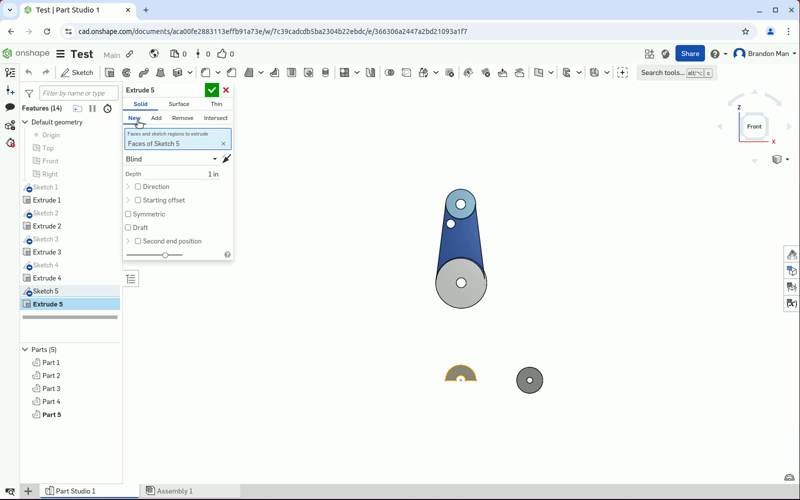
key(tab, 4)
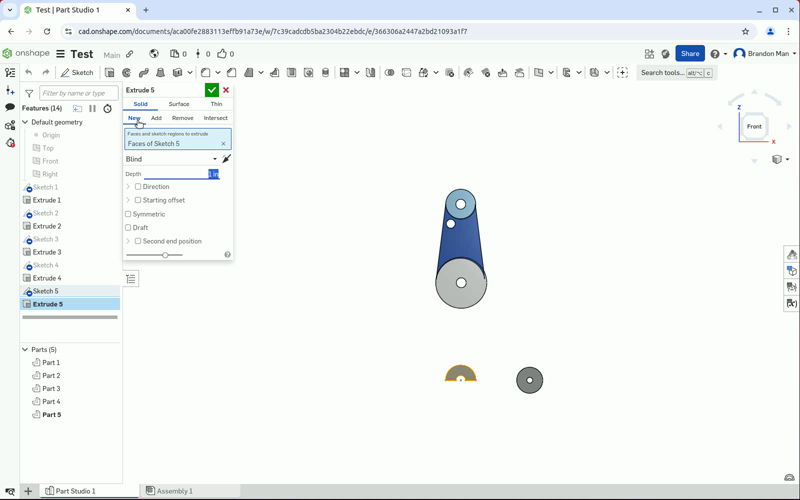
text(0.963)
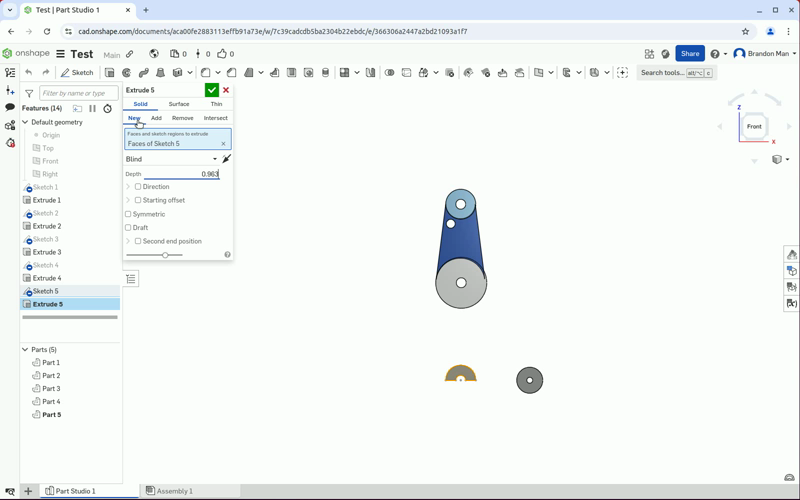
key(enter)
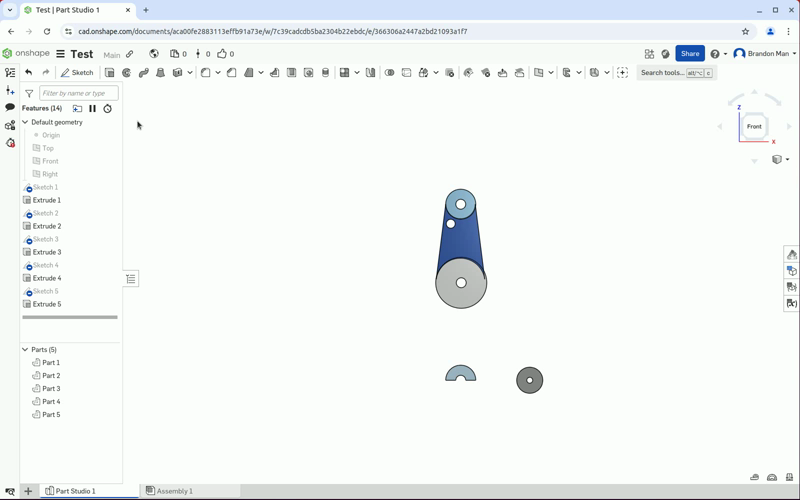
key(shift+h)
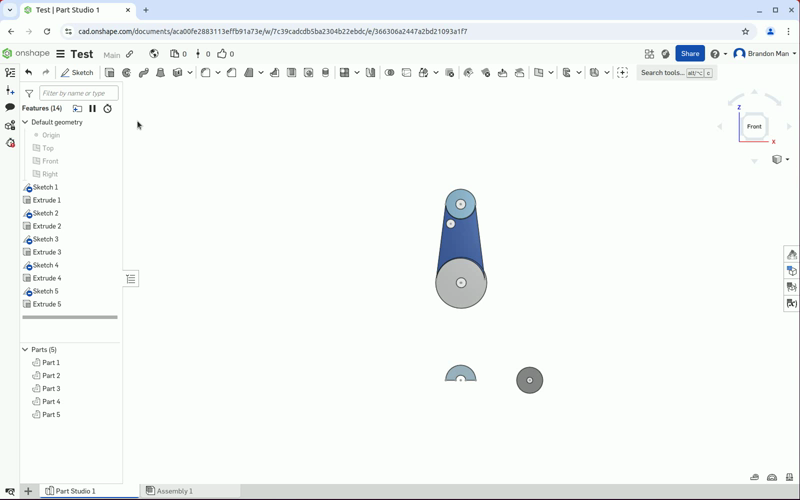
key(shift+h)
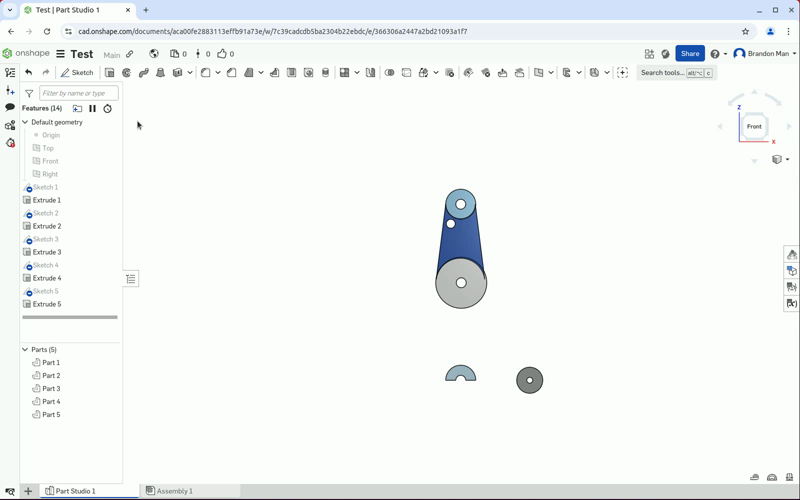
mouse_move(73, 189)
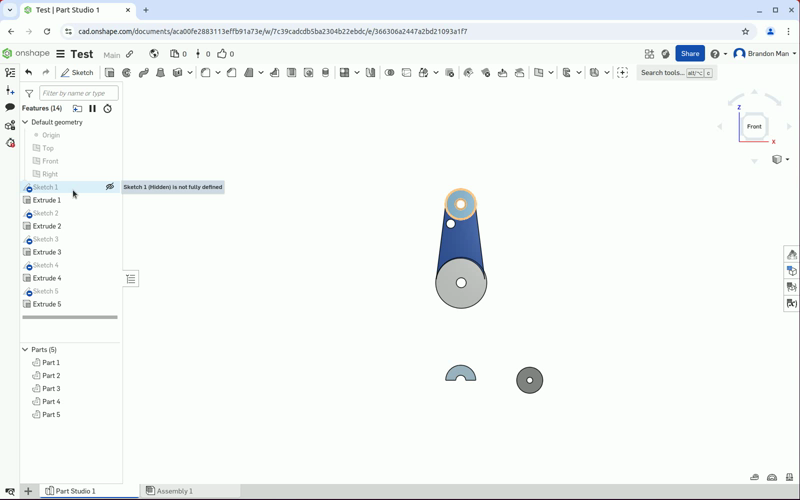
click(73, 189)
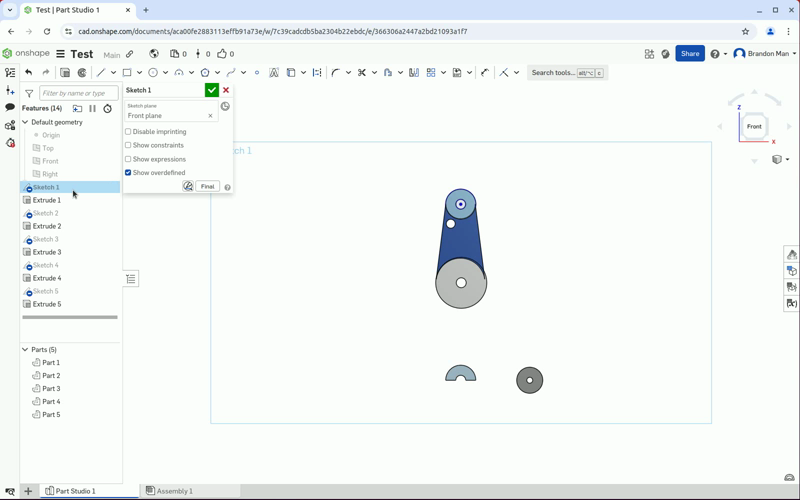
mouse_move(229, 92)
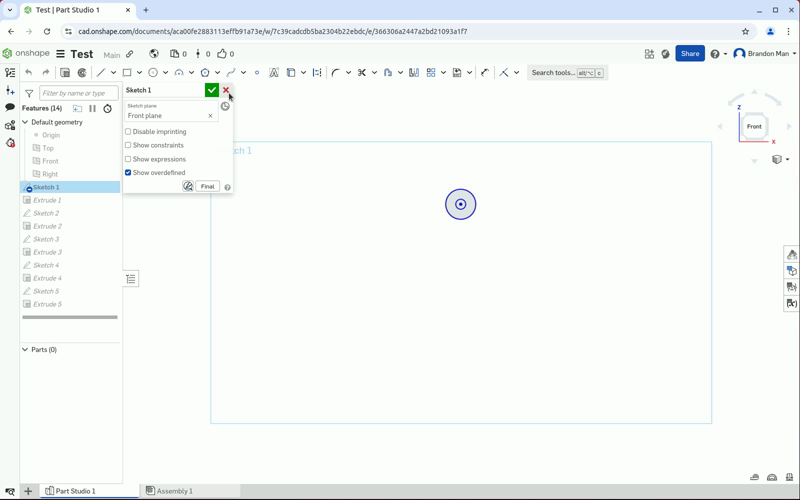
click(229, 92)
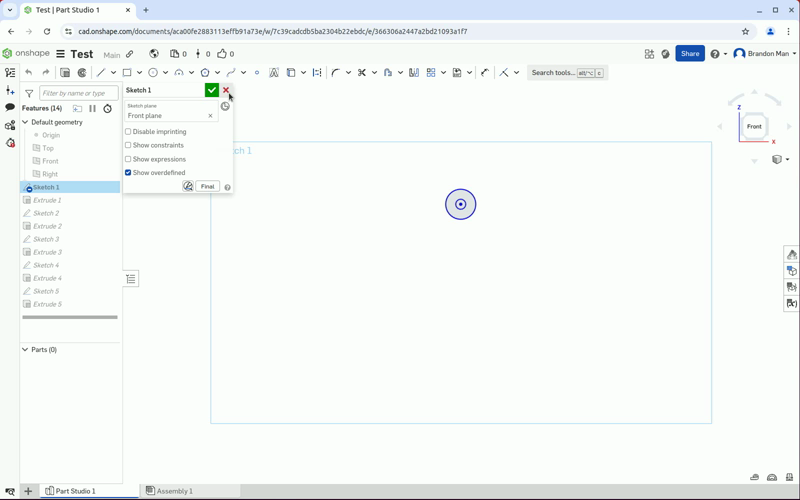
key(shift+s)
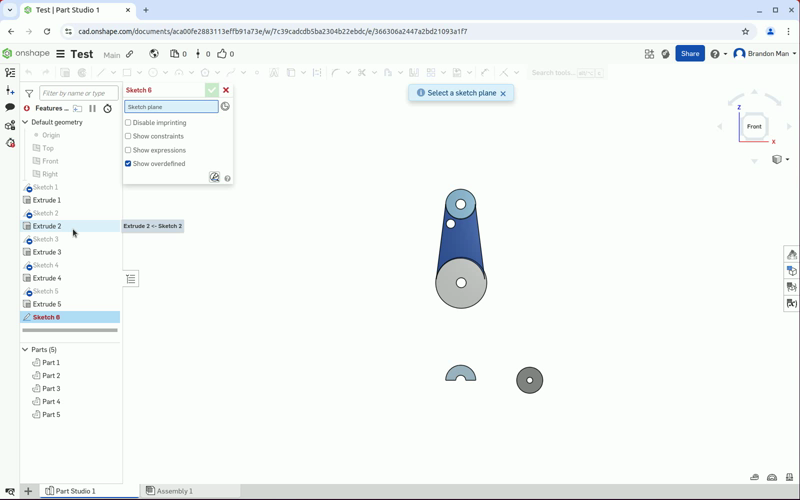
scroll(3)
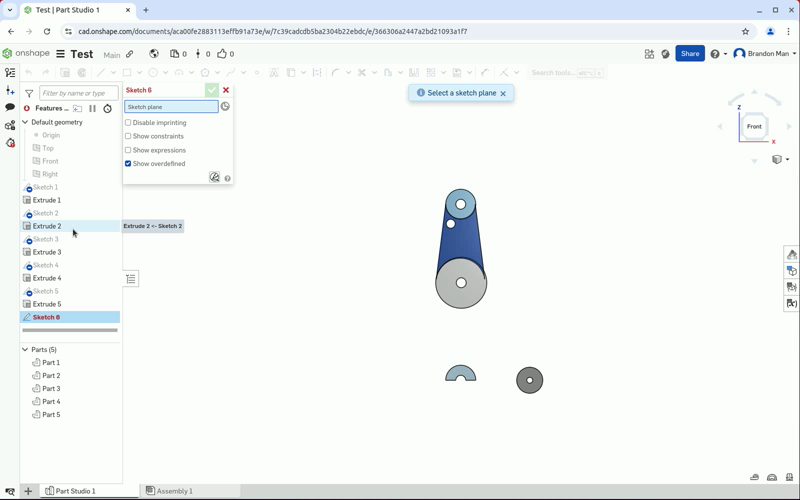
mouse_move(73, 163)
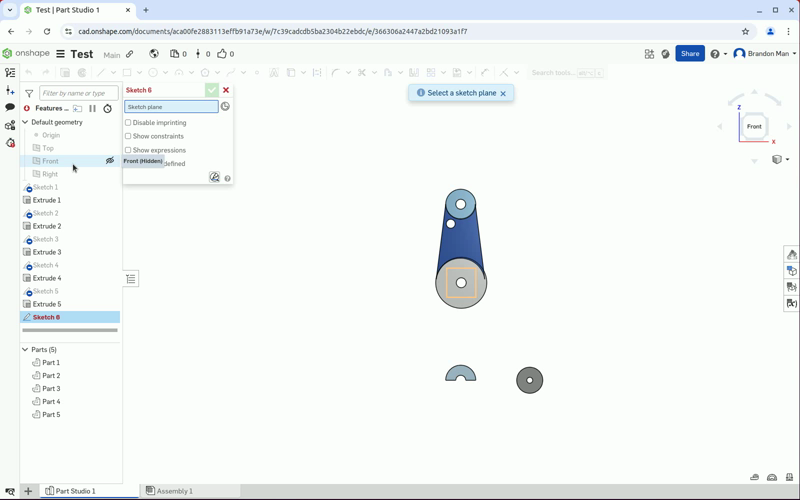
click(73, 163)
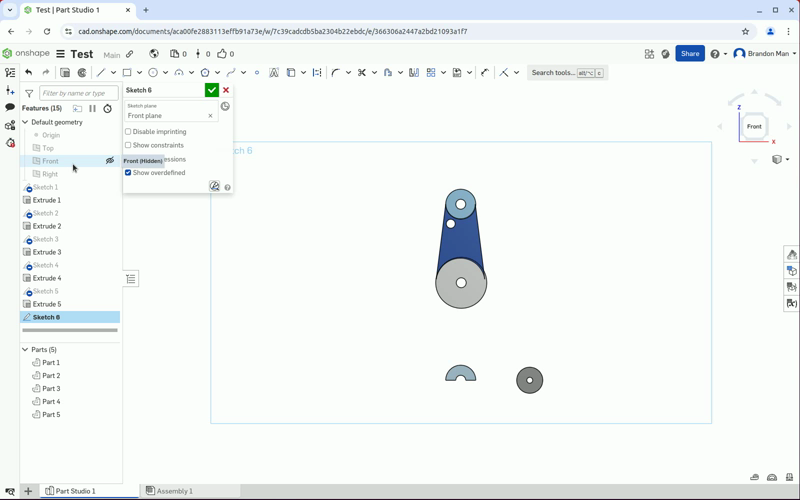
mouse_move(73, 352)
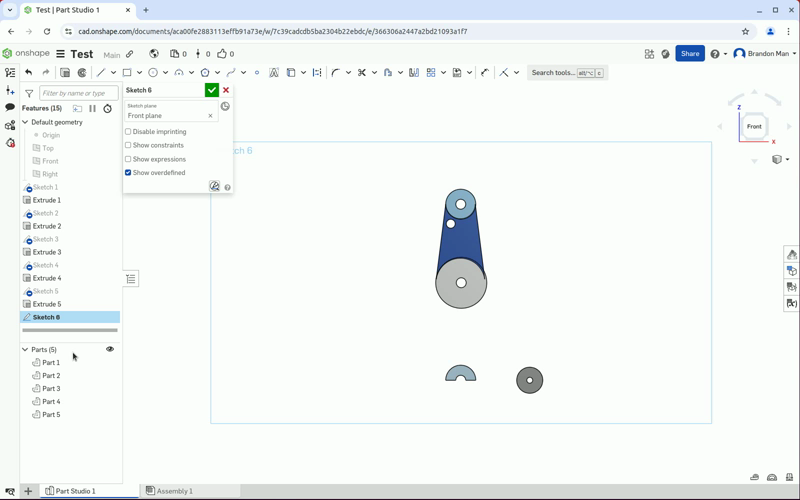
key(y)
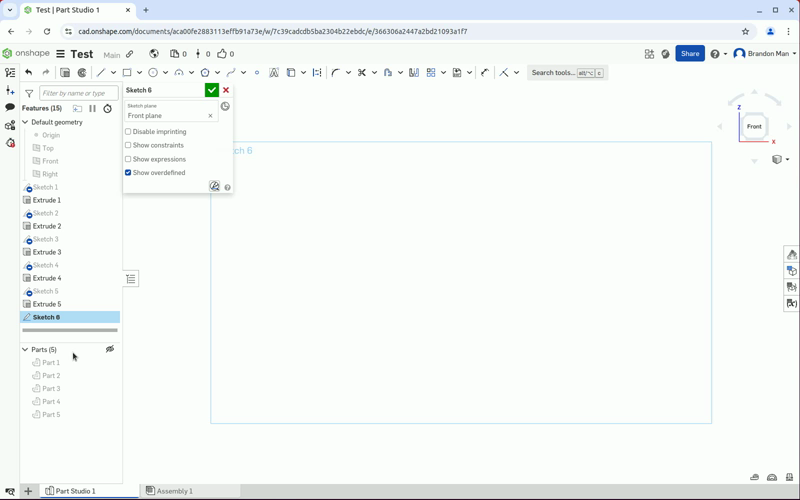
key(a)
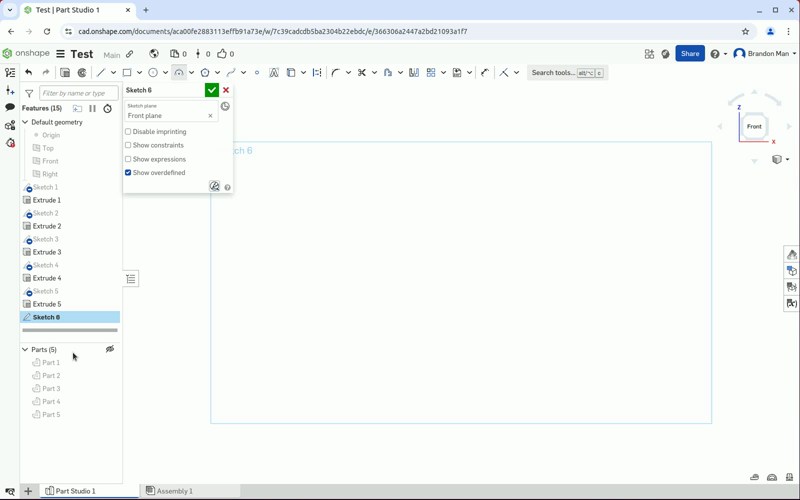
key_down(shift)
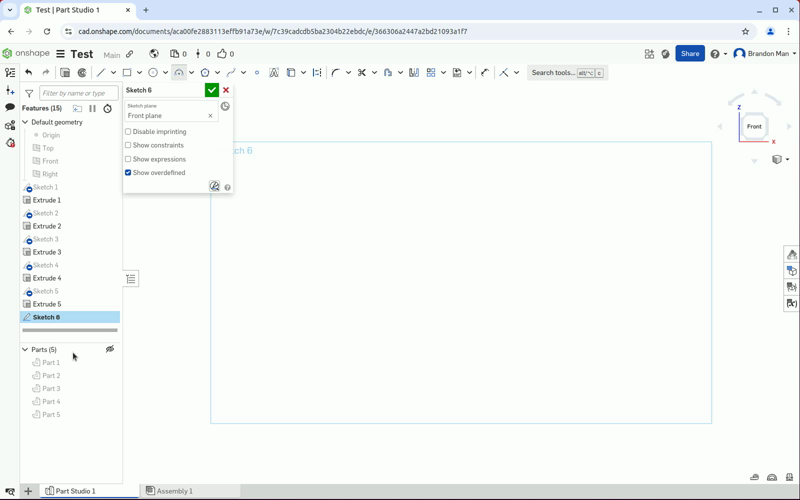
mouse_move(445, 380)
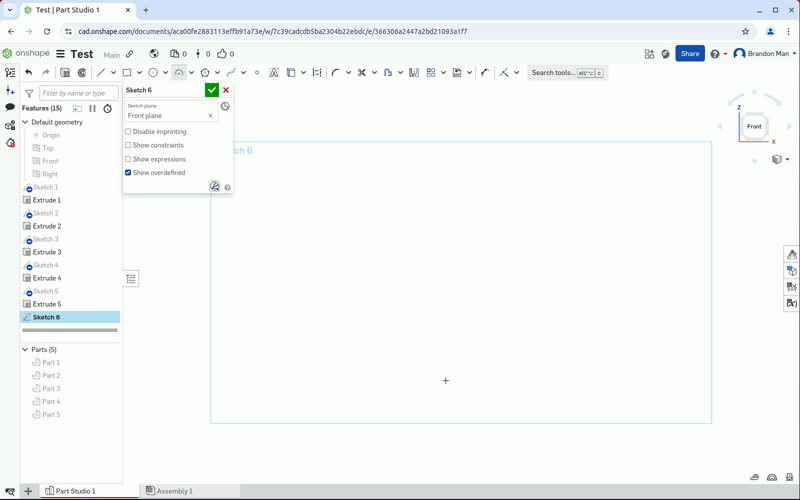
click(445, 380)
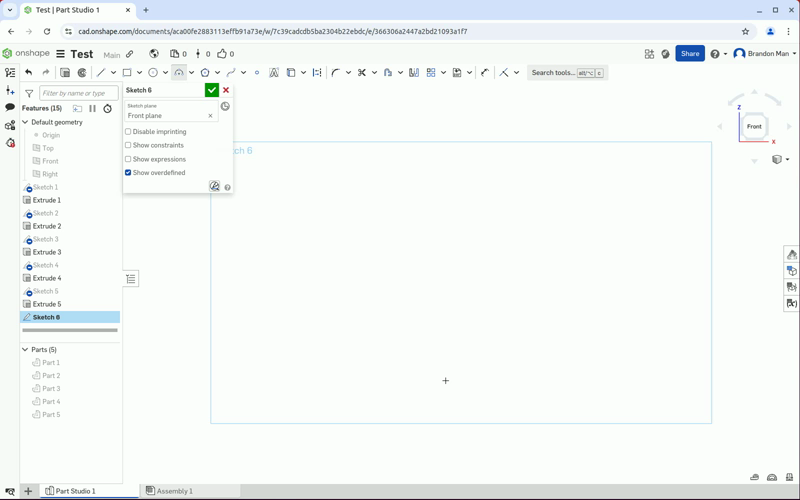
key_up(shift)
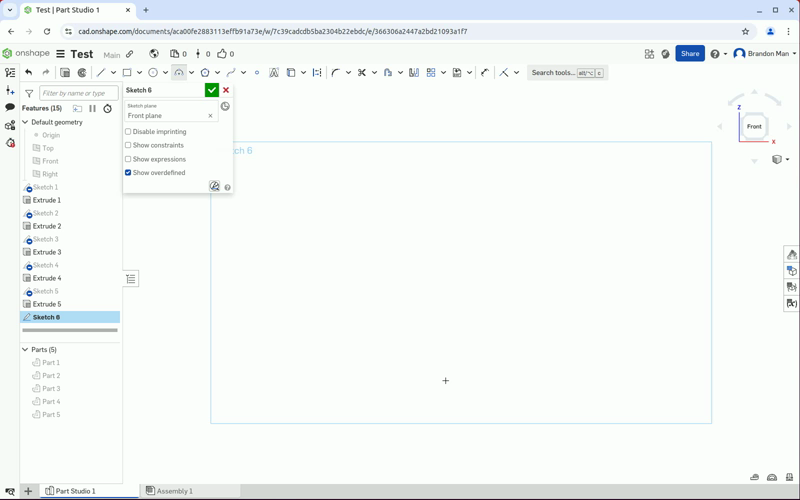
key_down(shift)
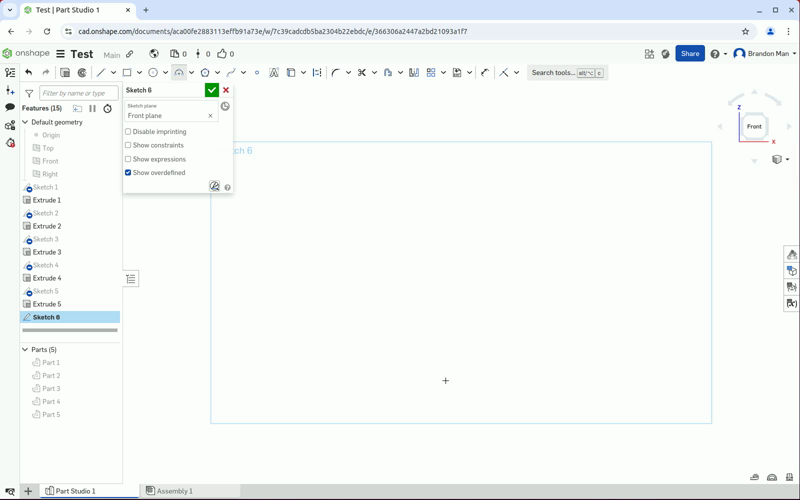
mouse_move(475, 380)
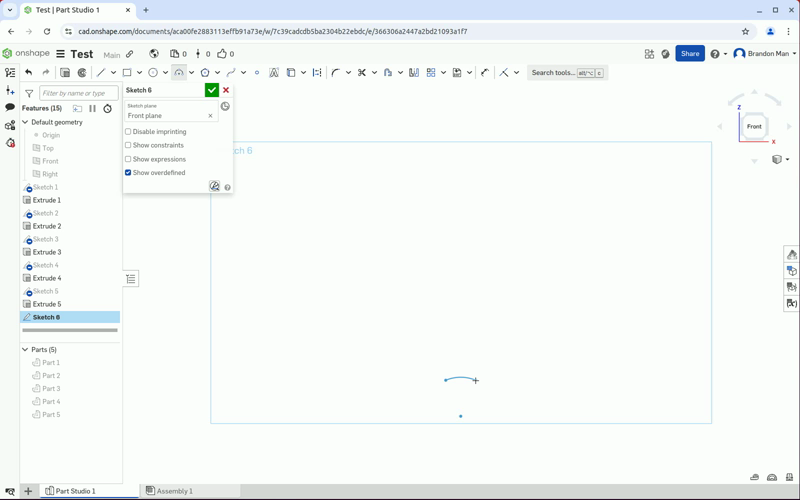
click(475, 380)
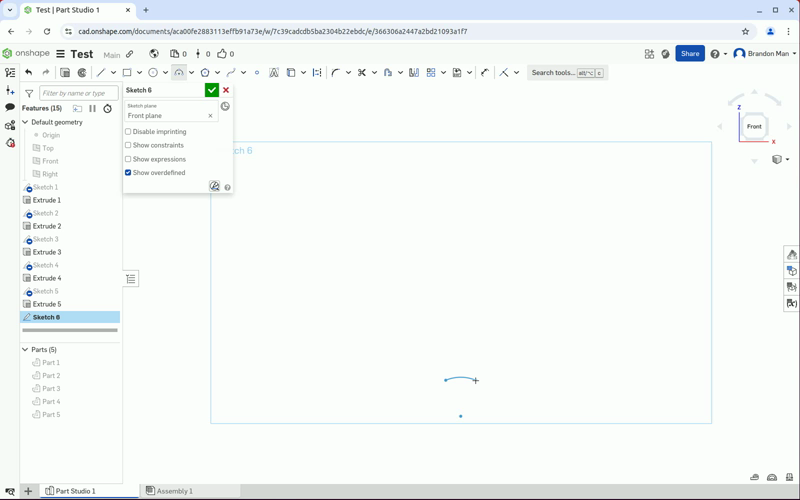
mouse_move(460, 395)
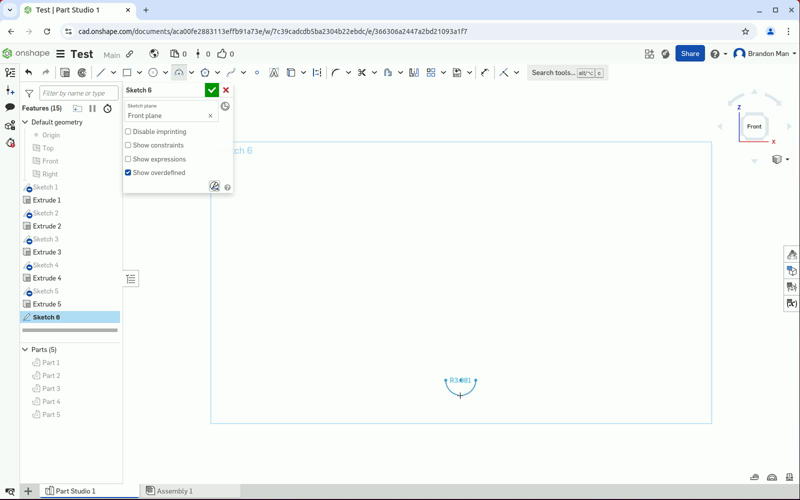
click(460, 395)
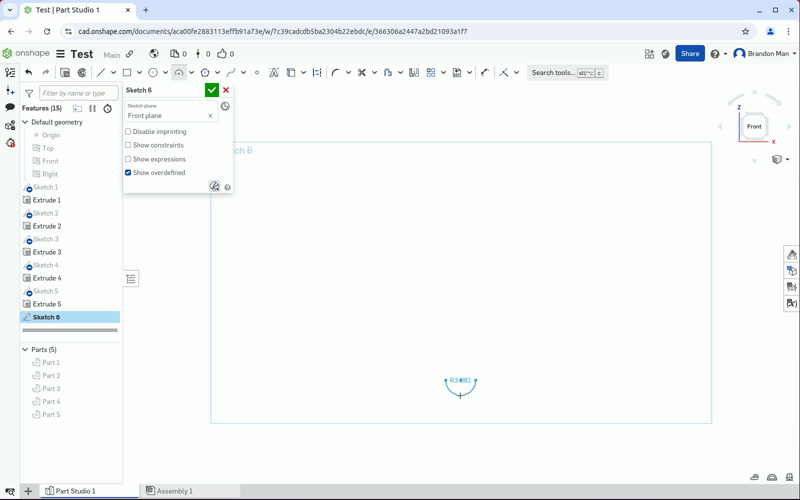
key_up(shift)
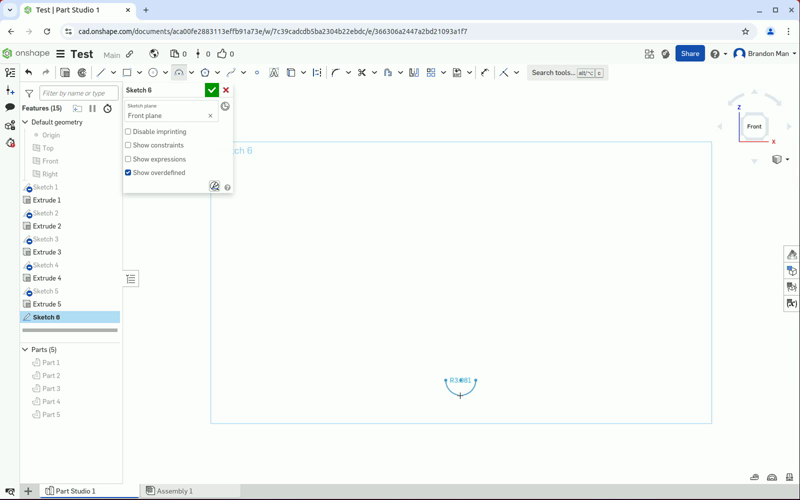
key(esc)
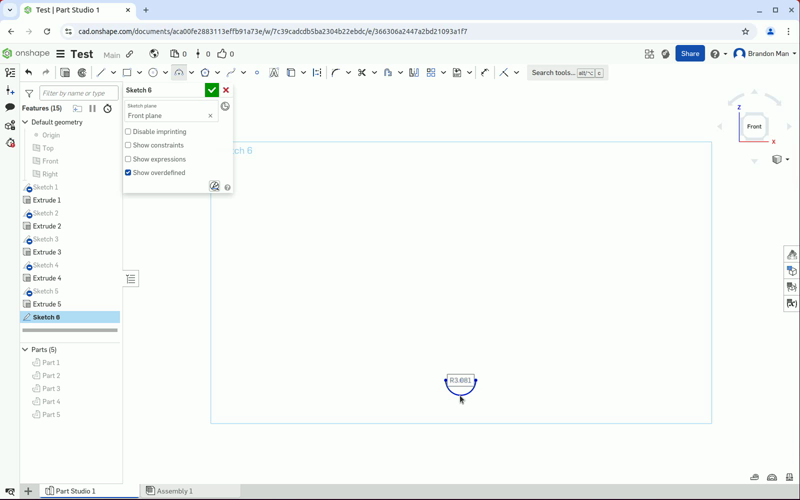
key(l)
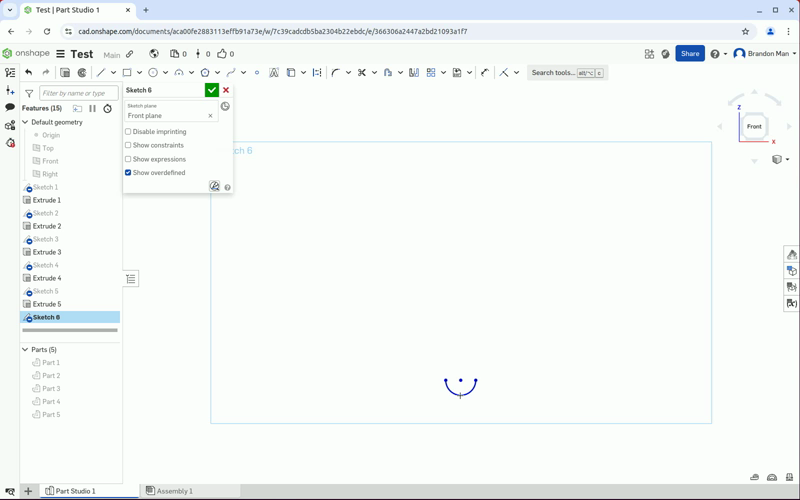
mouse_move(475, 380)
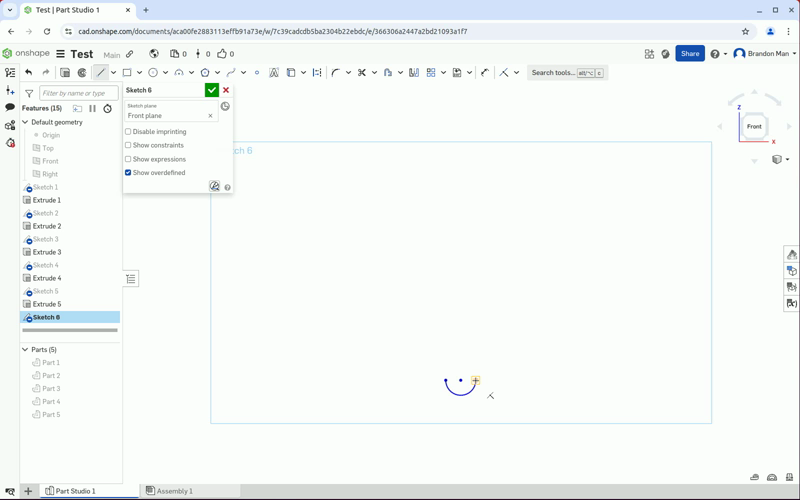
click(475, 380)
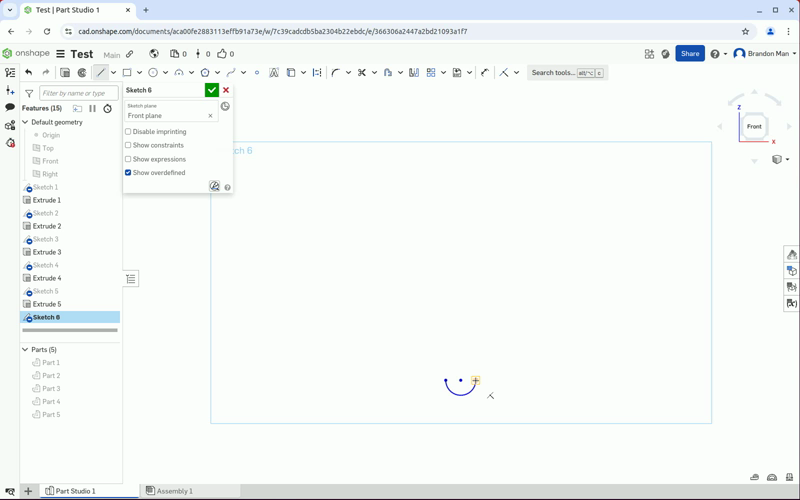
key_down(shift)
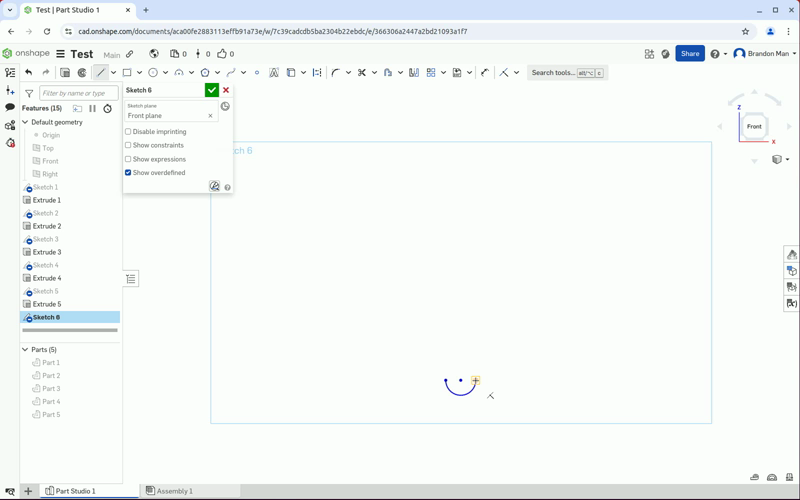
mouse_move(505, 380)
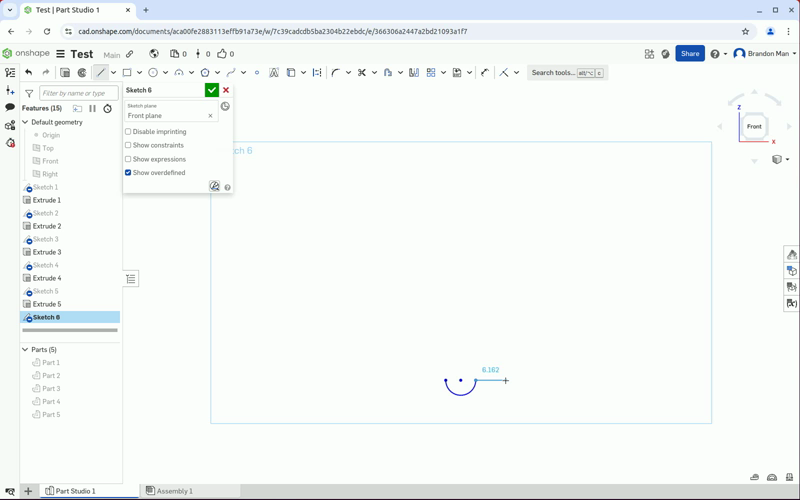
mouse_move(465, 380)
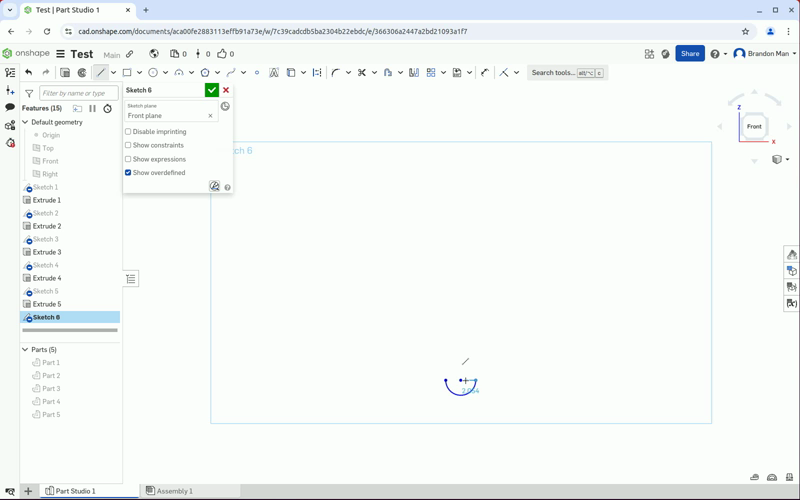
click(465, 380)
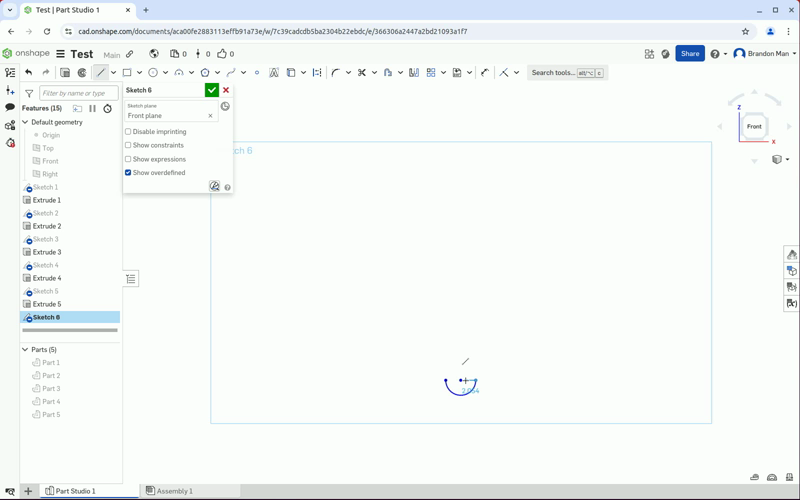
key_up(shift)
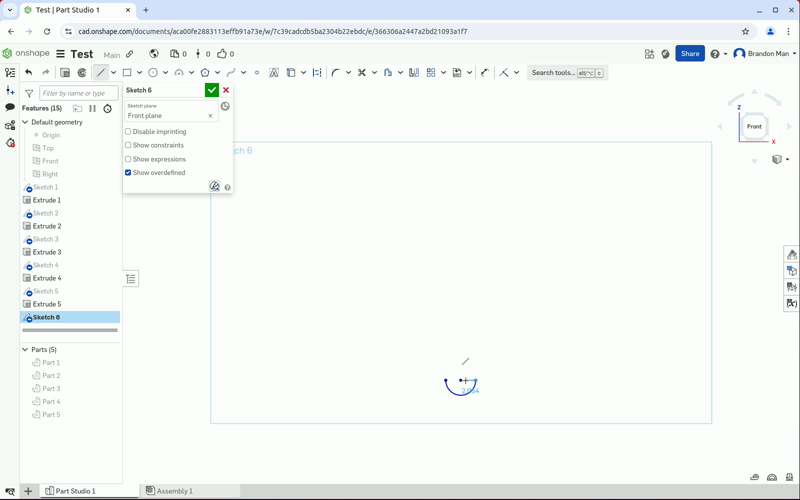
key(esc)
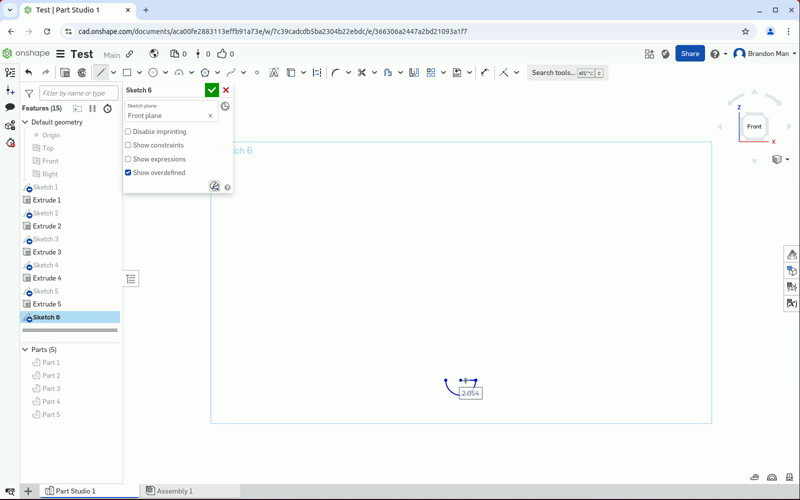
key(a)
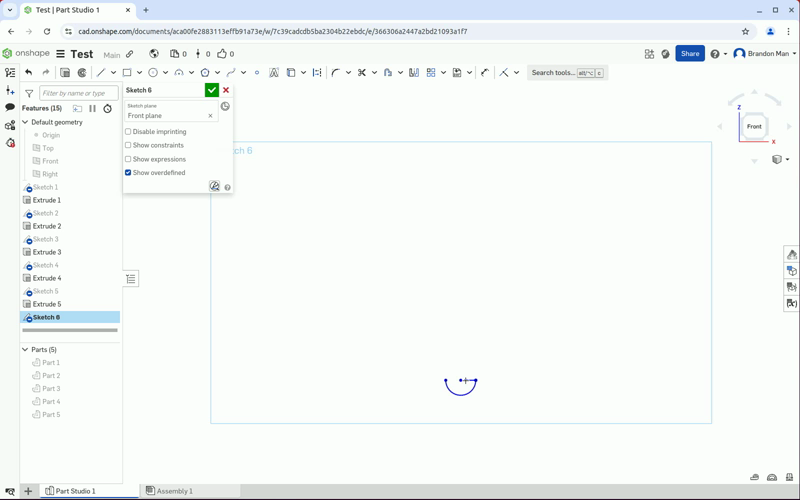
mouse_move(465, 380)
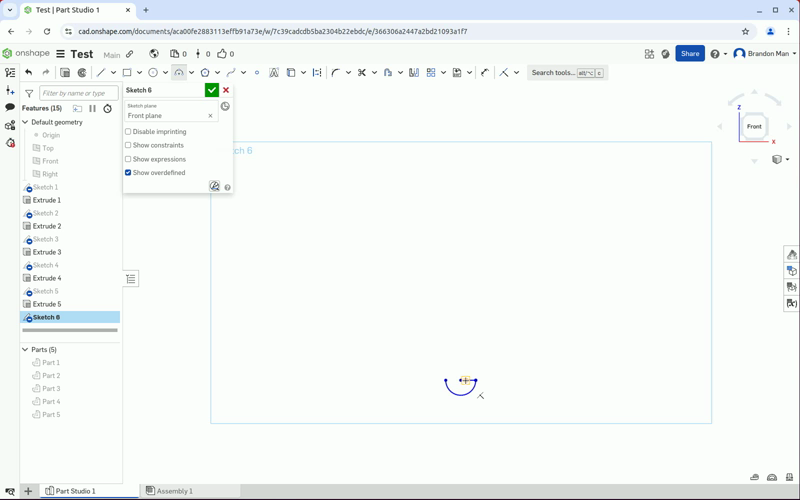
click(465, 380)
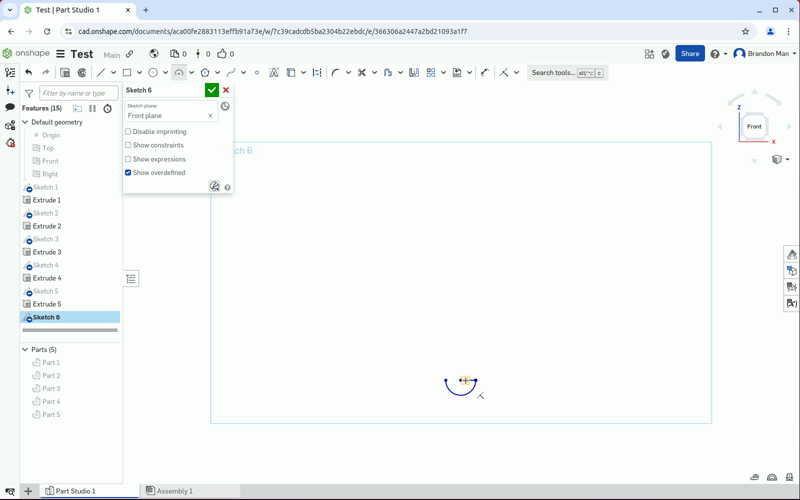
key_down(shift)
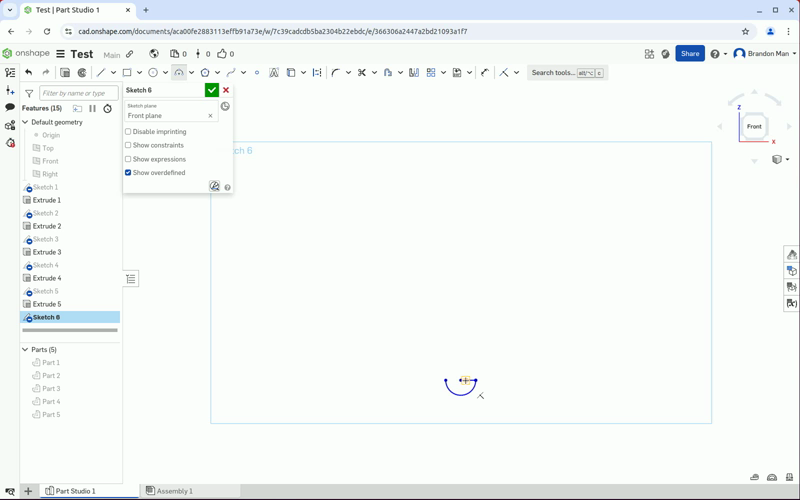
mouse_move(455, 380)
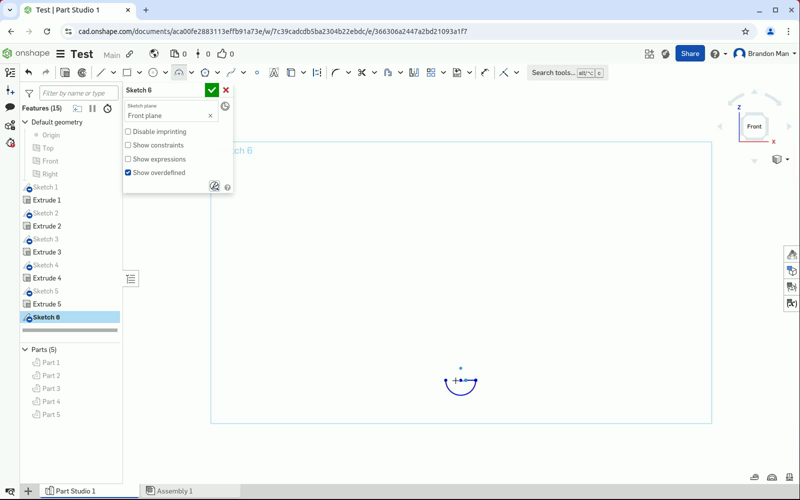
click(455, 380)
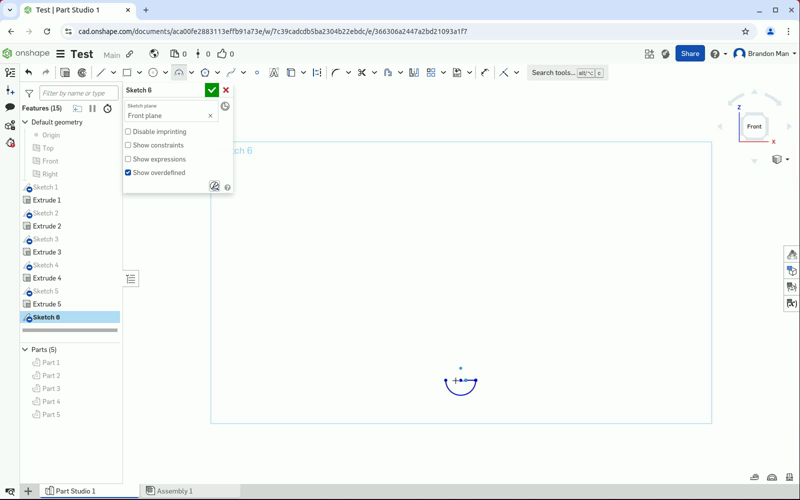
mouse_move(460, 384)
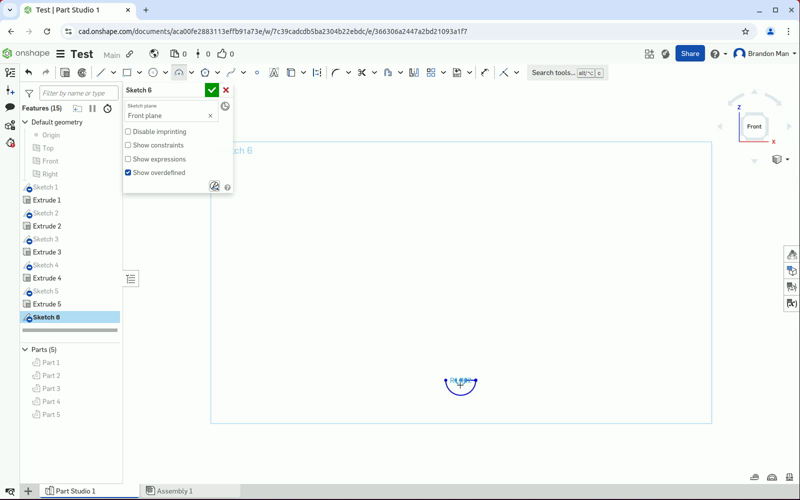
click(460, 384)
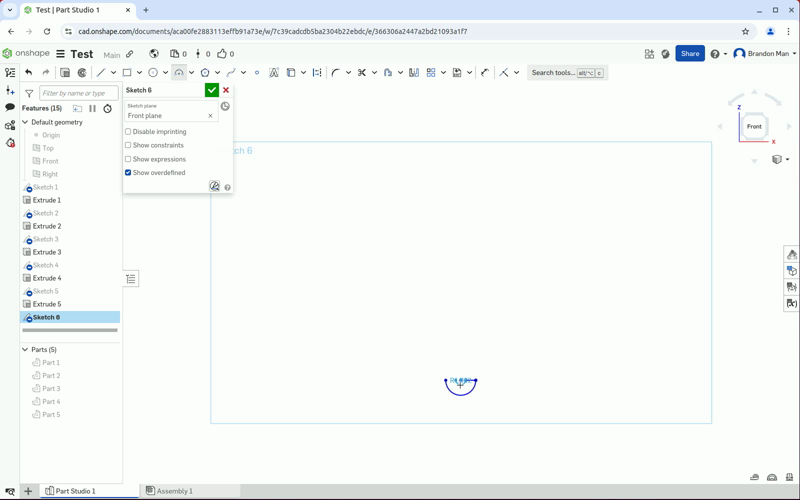
key_up(shift)
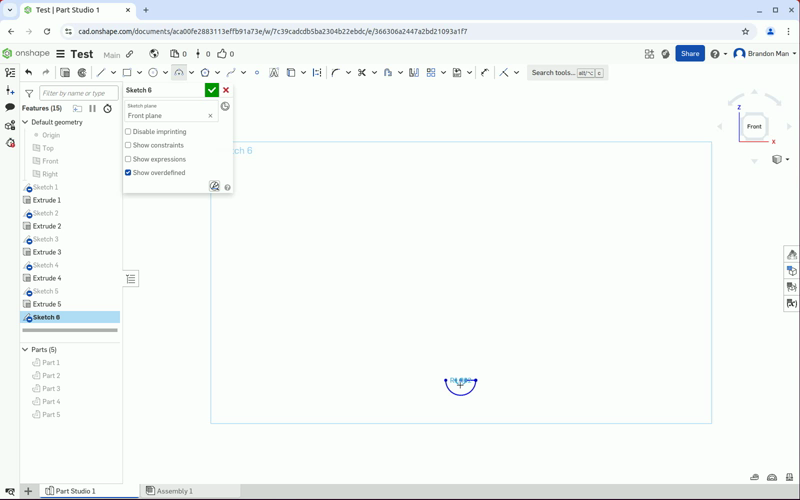
key(esc)
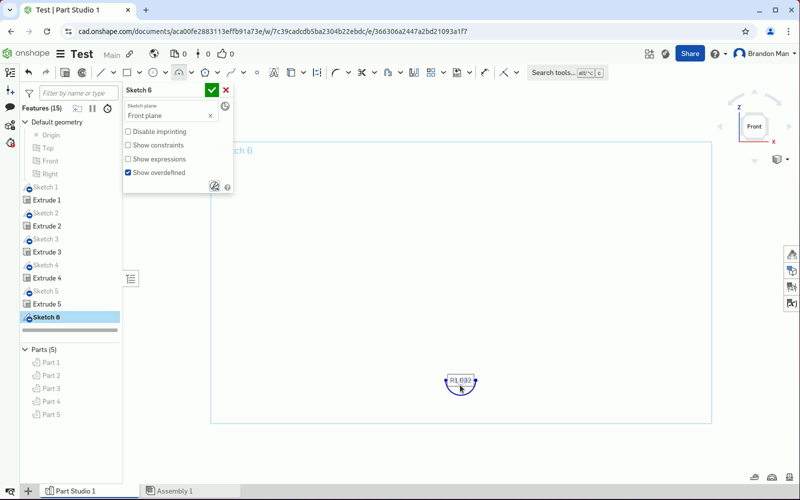
key(l)
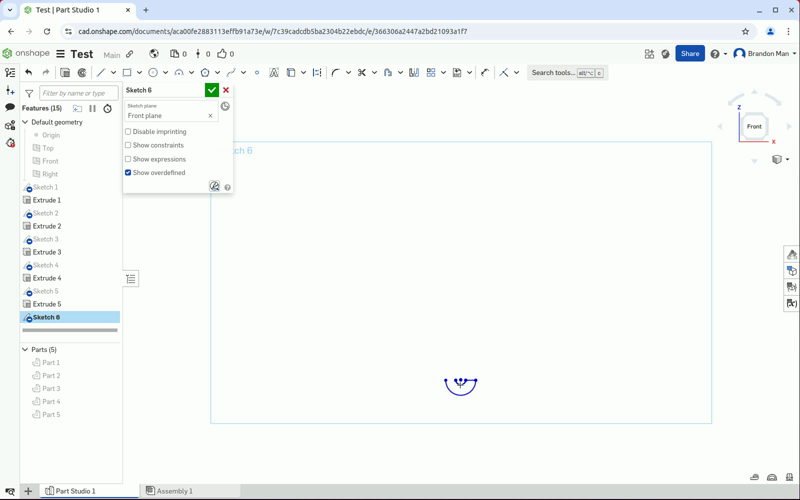
mouse_move(455, 380)
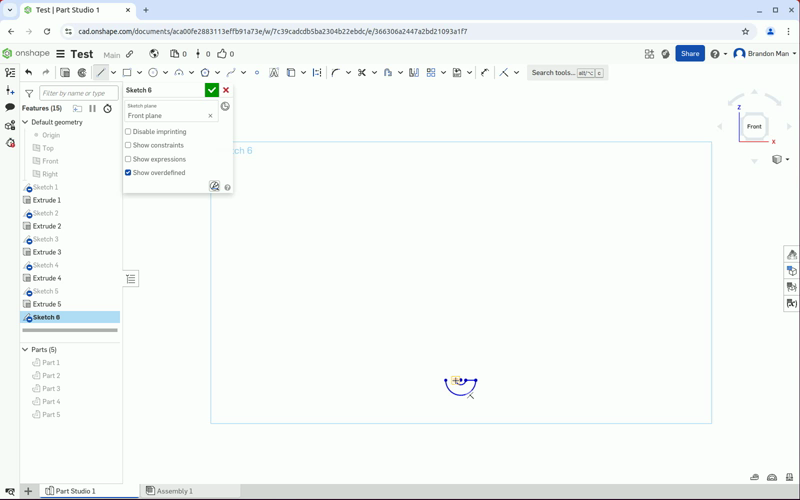
click(455, 380)
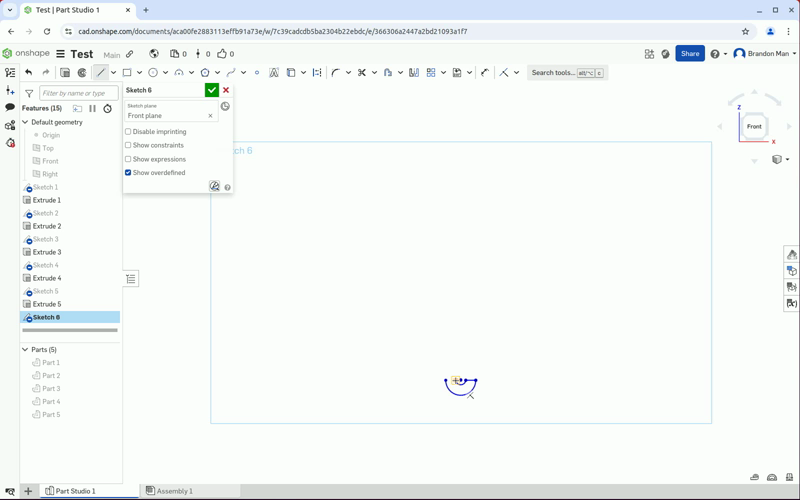
mouse_move(485, 380)
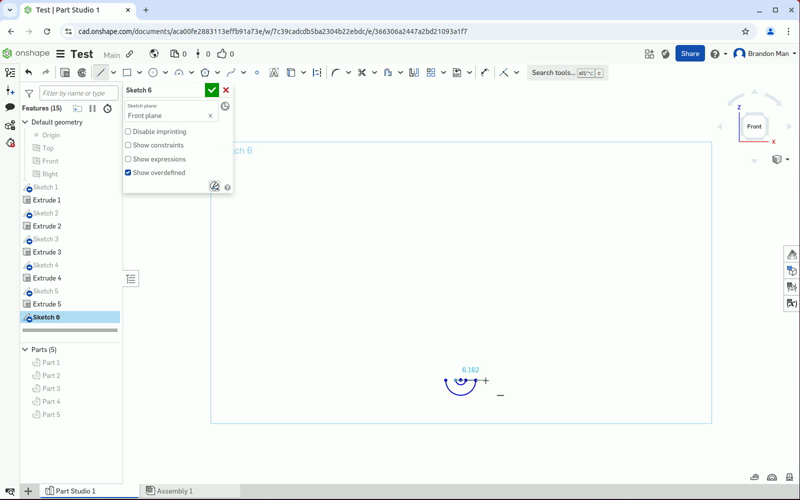
key_down(shift)
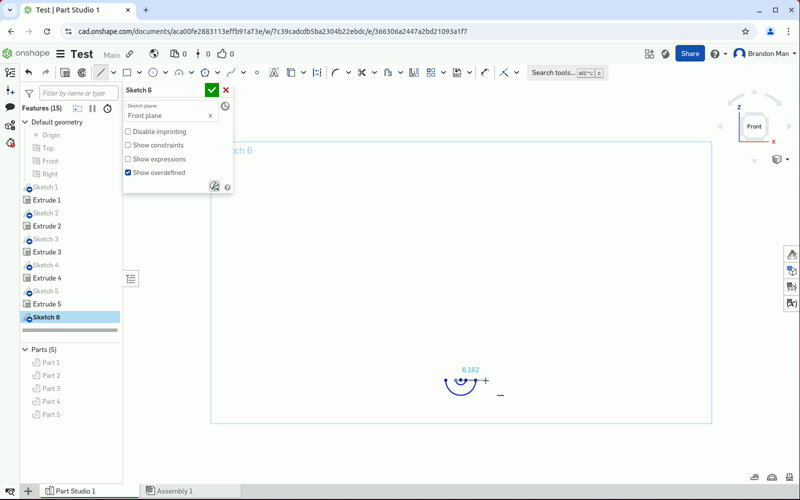
mouse_move(445, 380)
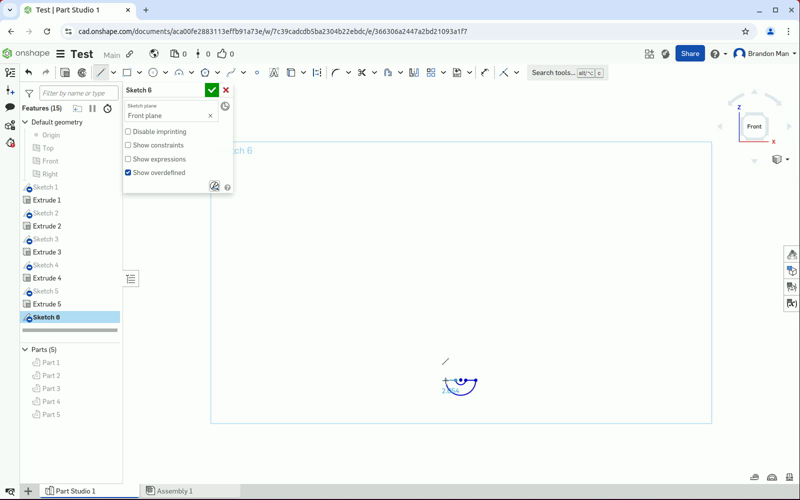
key_up(shift)
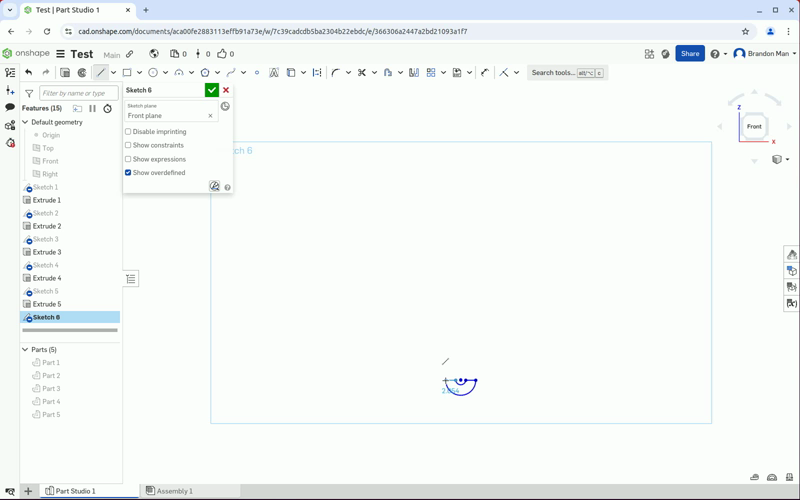
click(445, 380)
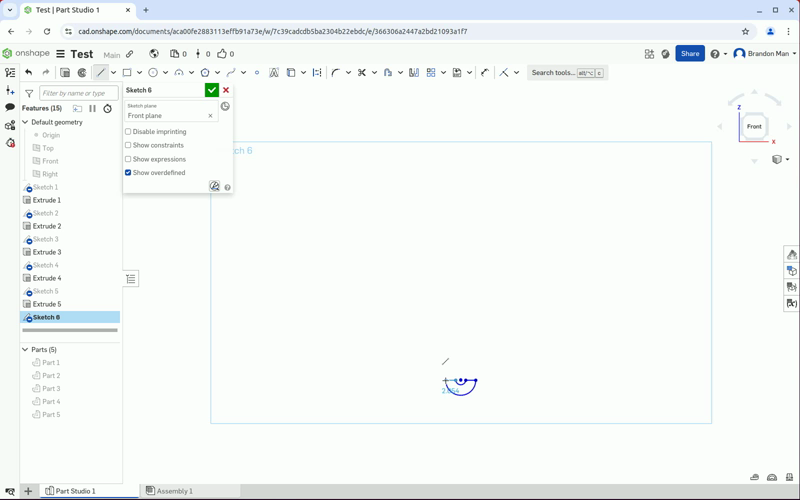
key(esc)
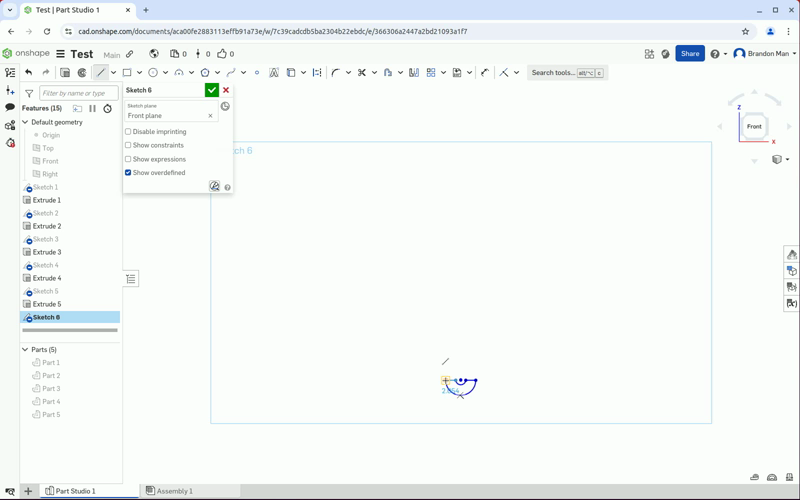
mouse_move(459, 391)
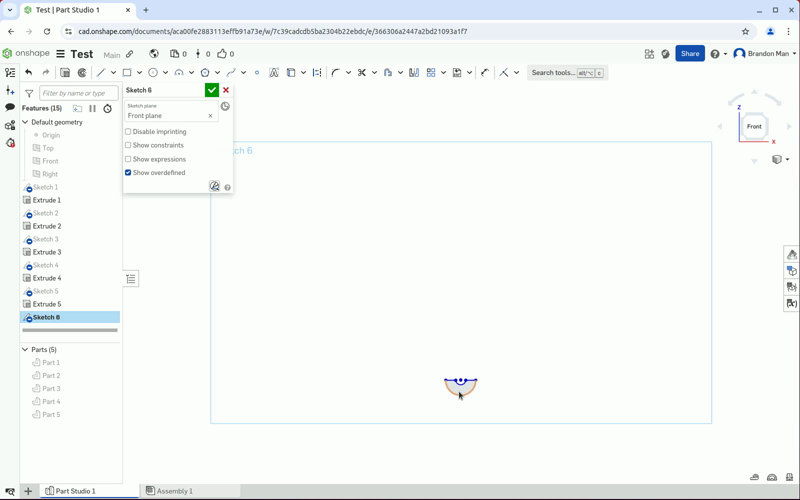
scroll(6)
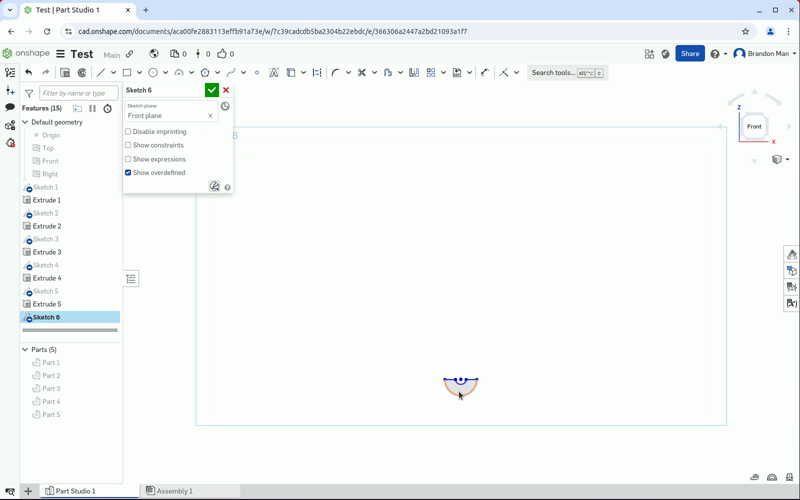
scroll(6)
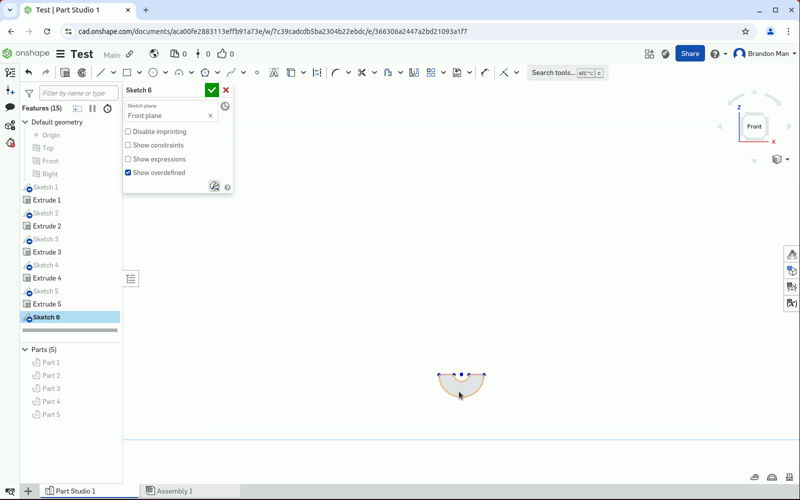
scroll(6)
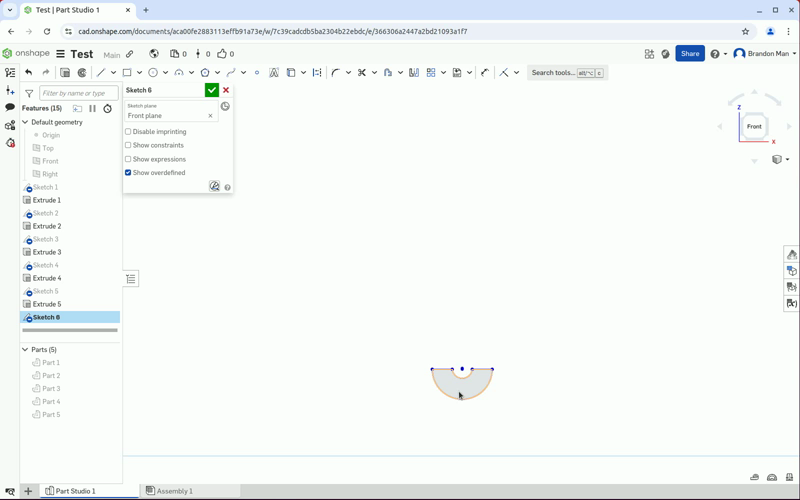
scroll(6)
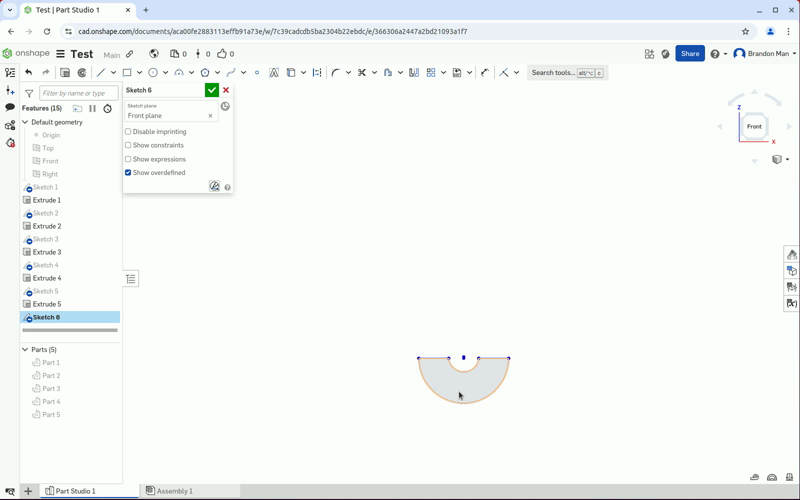
scroll(6)
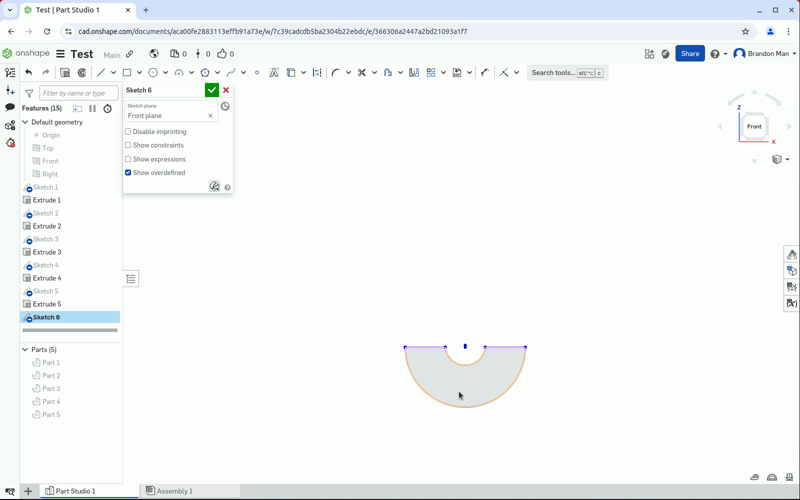
scroll(6)
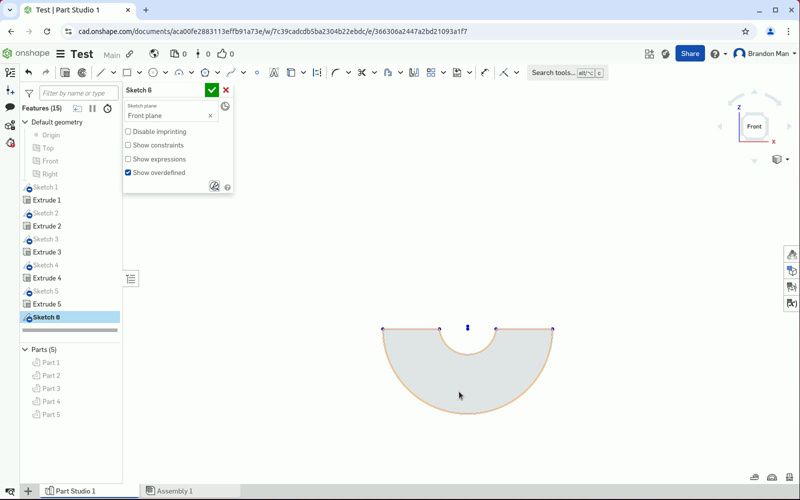
scroll(6)
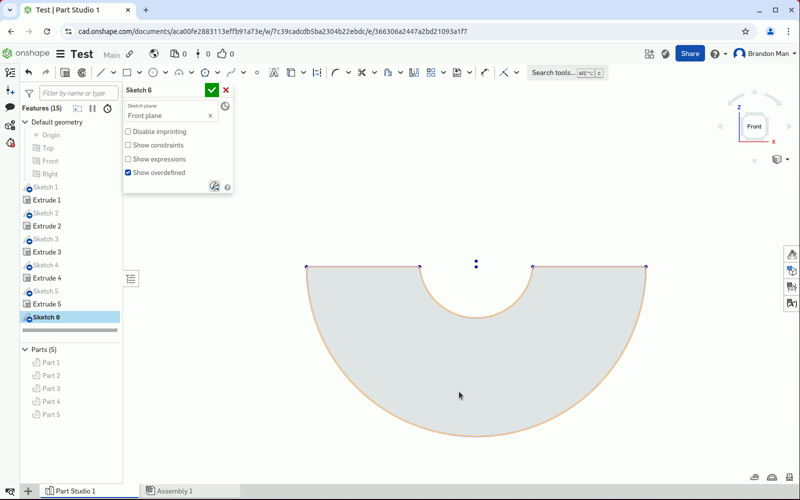
click(459, 391)
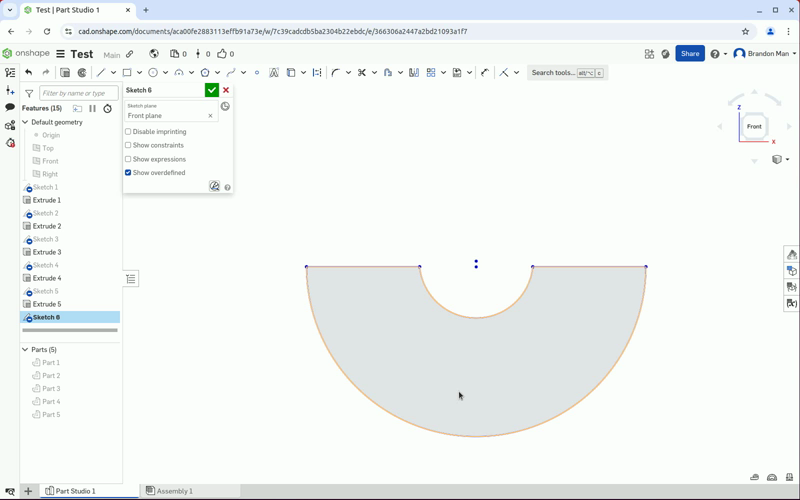
scroll(-6)
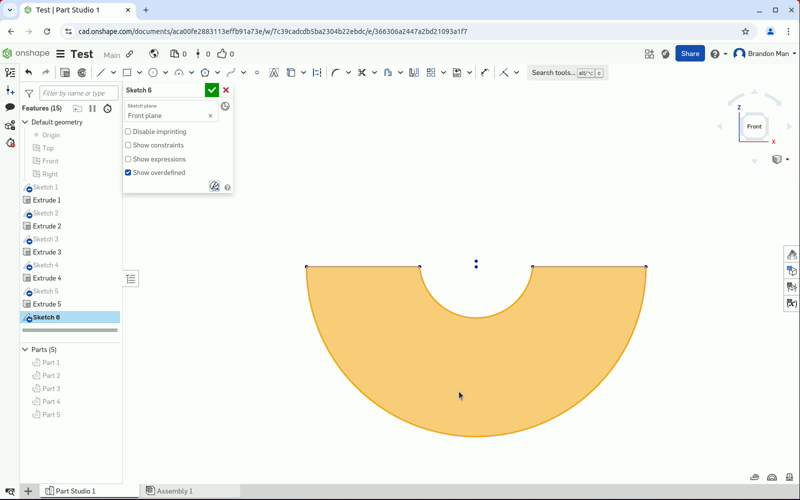
scroll(-6)
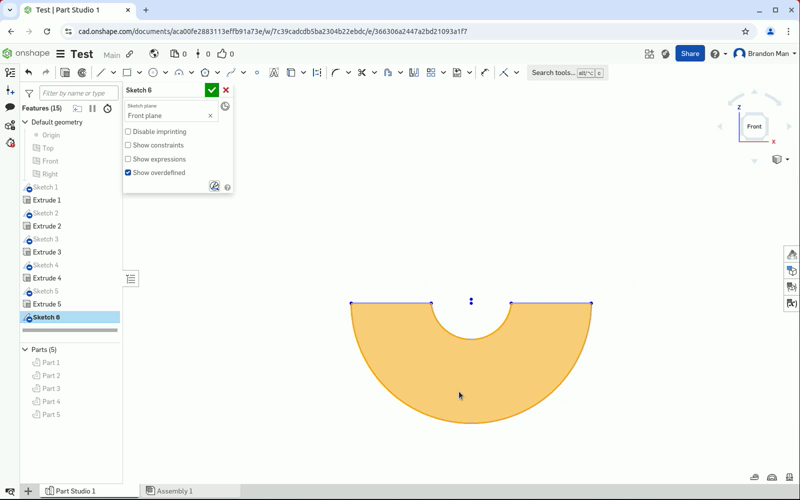
scroll(-6)
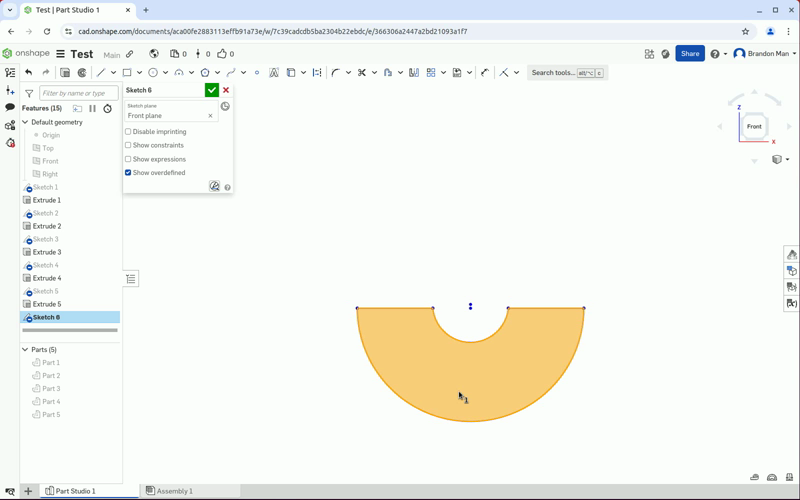
scroll(-6)
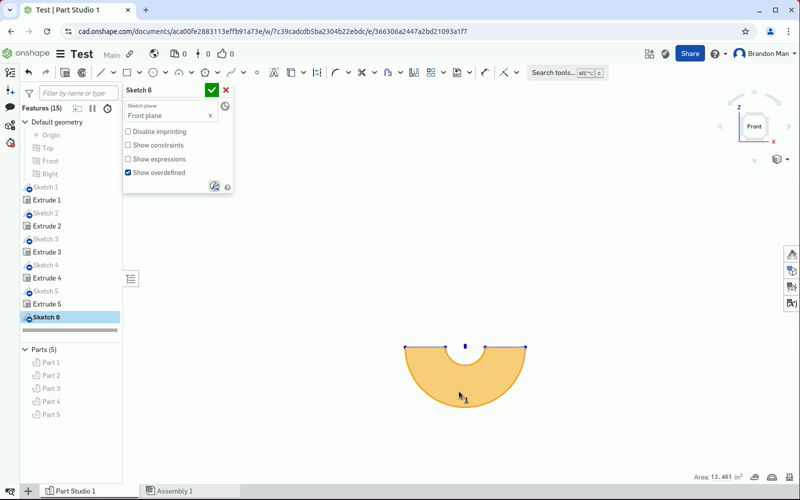
scroll(-6)
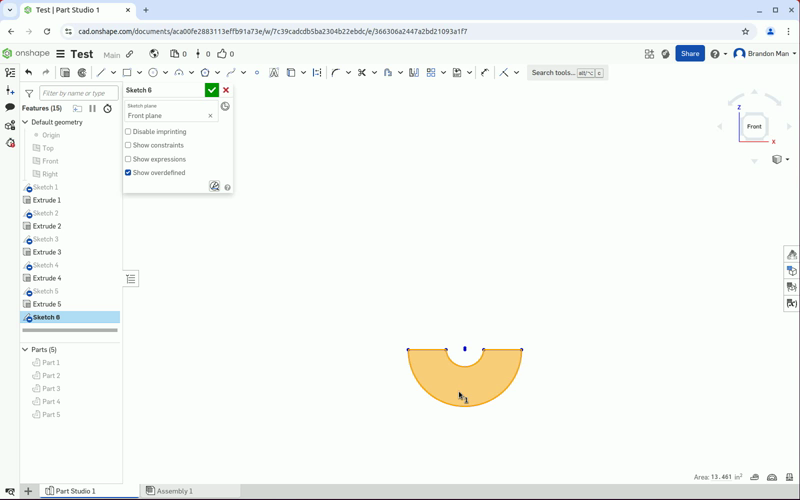
scroll(-6)
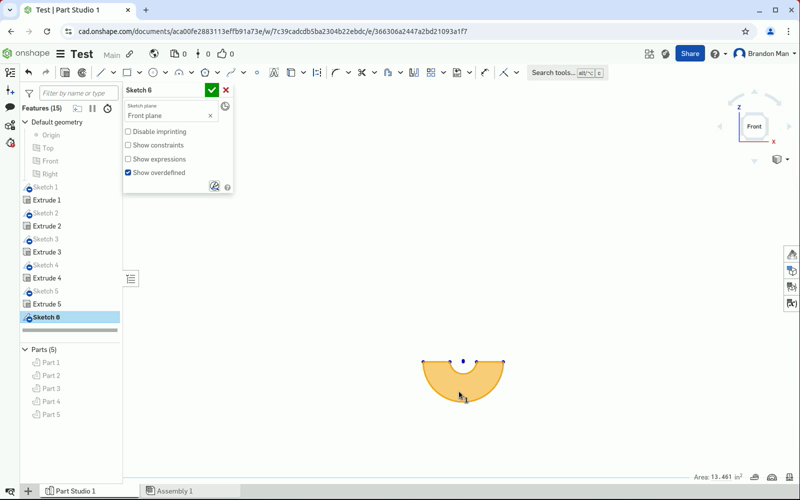
scroll(-6)
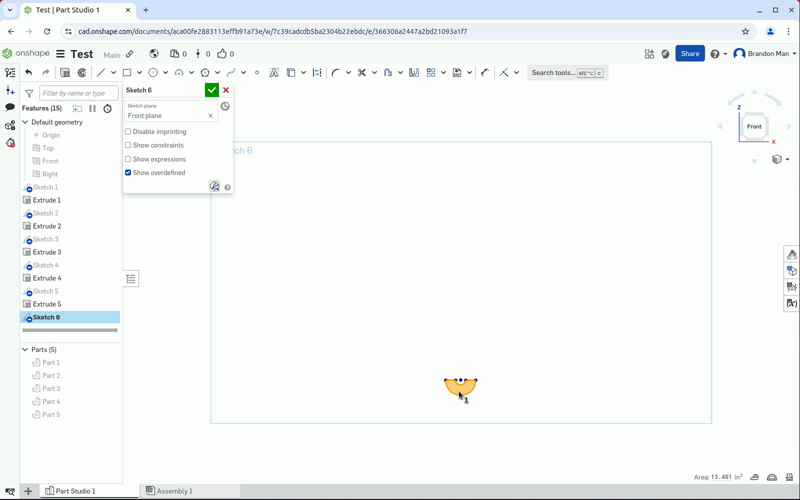
mouse_move(73, 352)
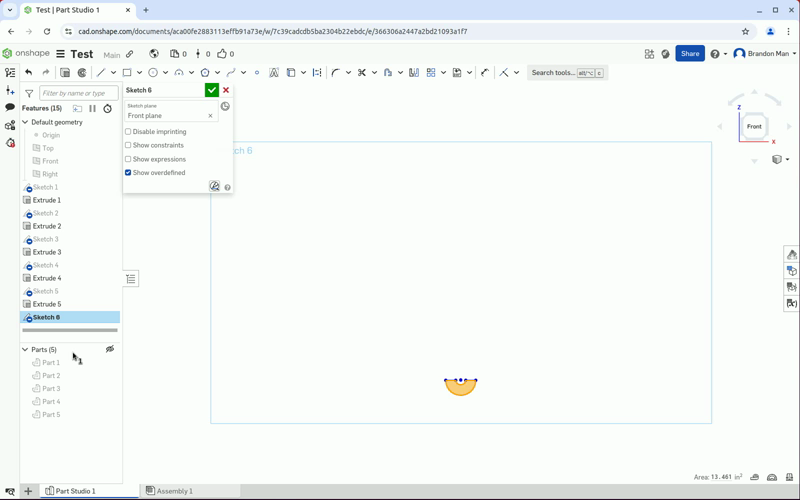
key(shift+y)
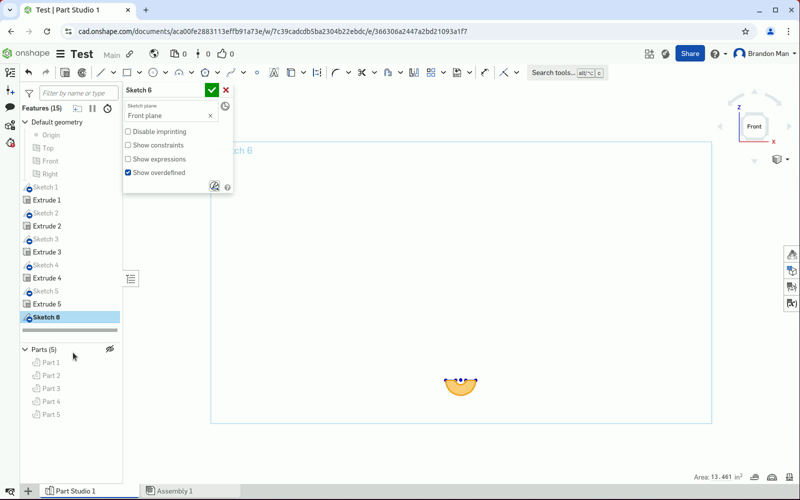
key(shift+e)
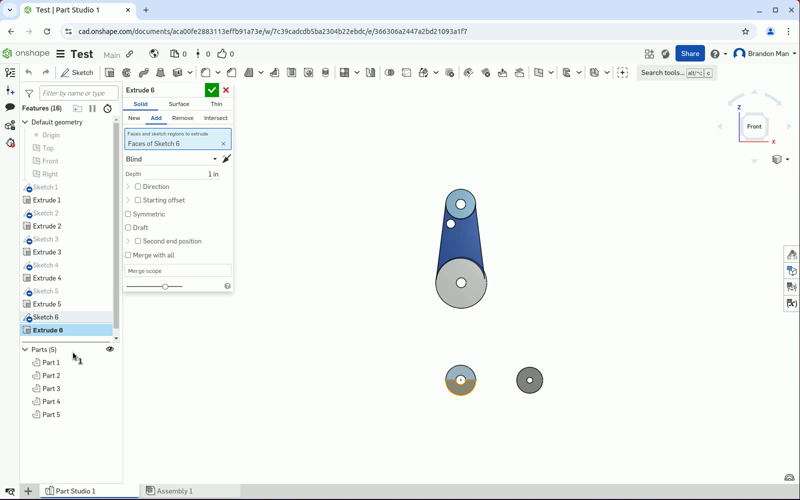
mouse_move(143, 106)
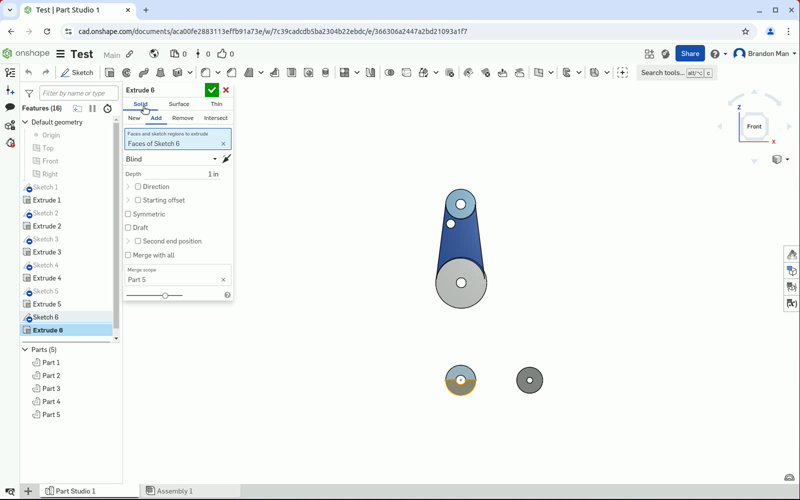
click(143, 106)
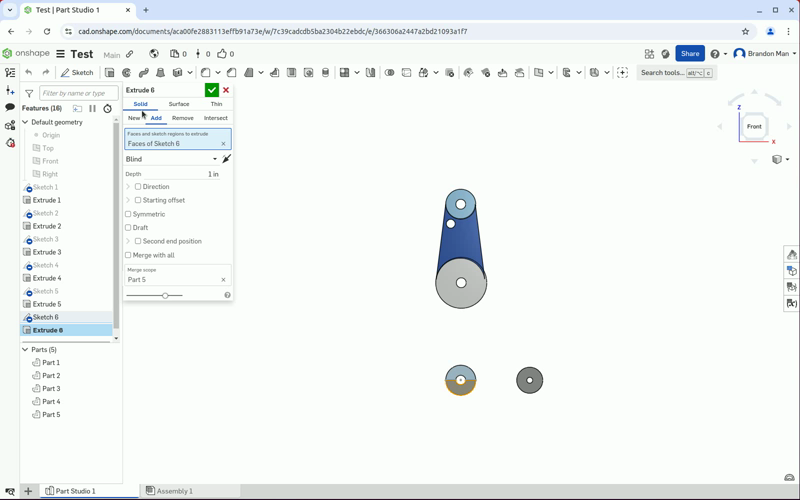
mouse_move(137, 120)
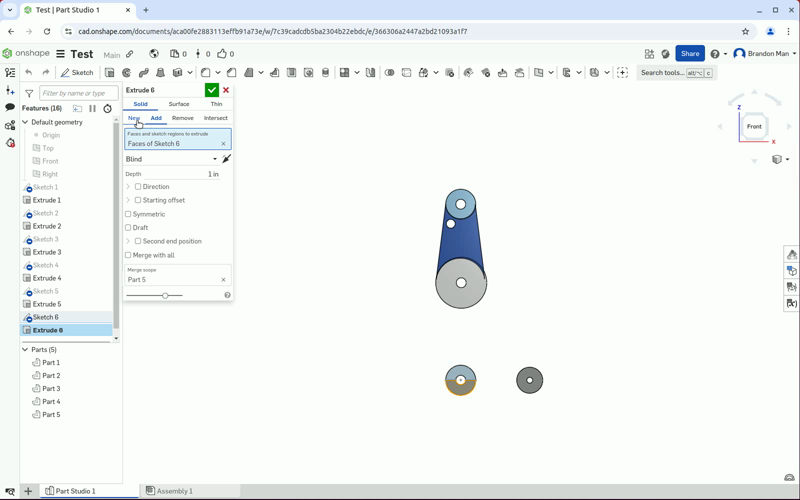
click(137, 120)
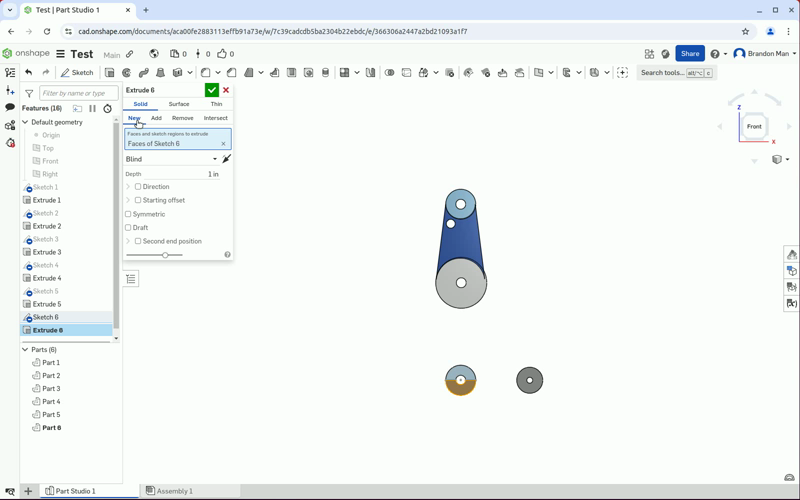
key(tab, 4)
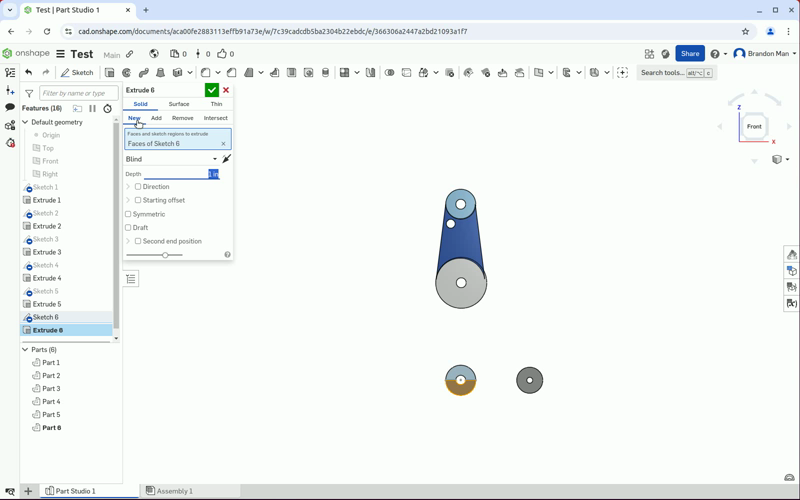
text(0.963)
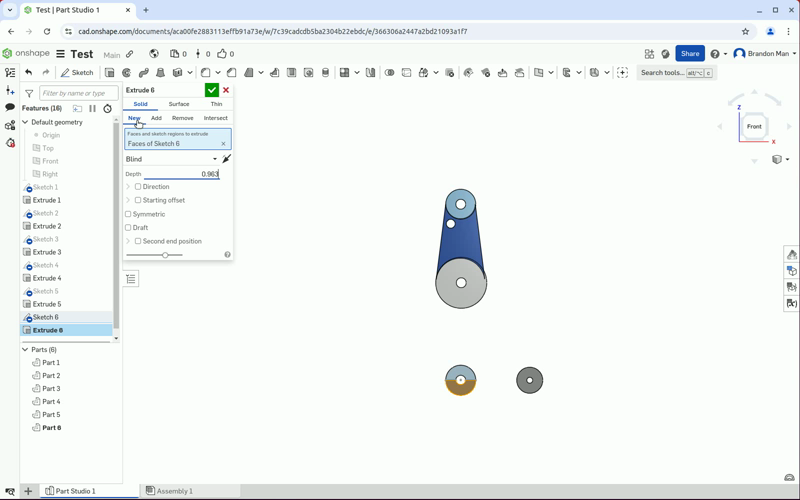
key(enter)
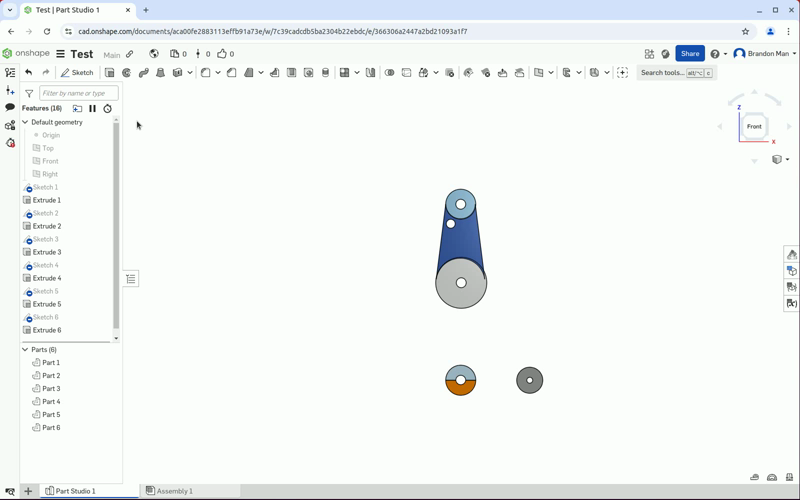
key(shift+h)
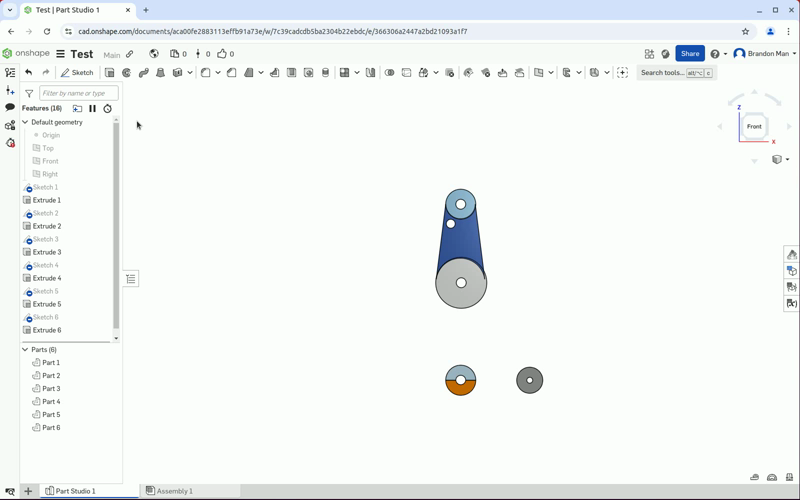
key(shift+h)
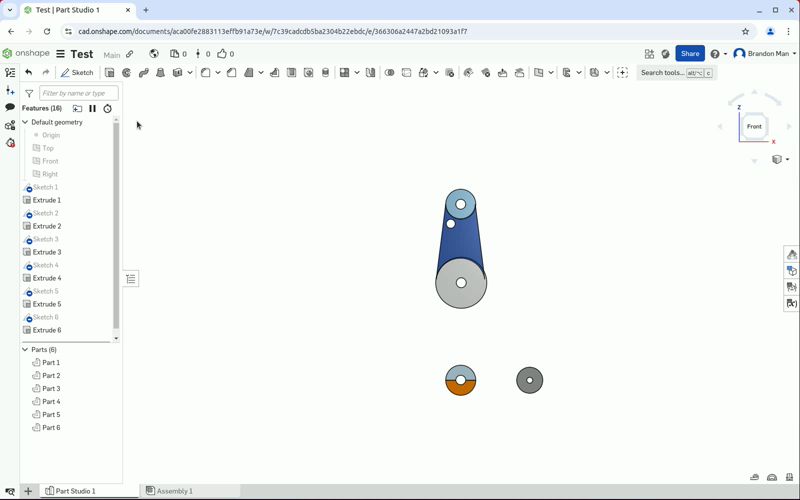
mouse_move(69, 189)
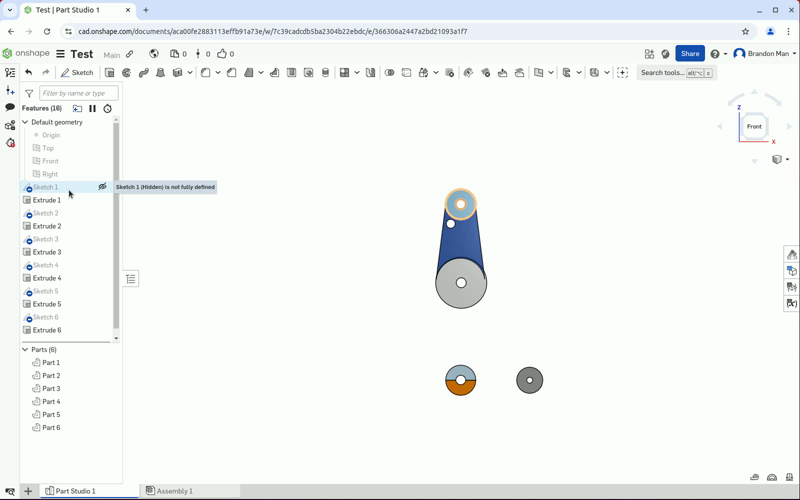
click(69, 189)
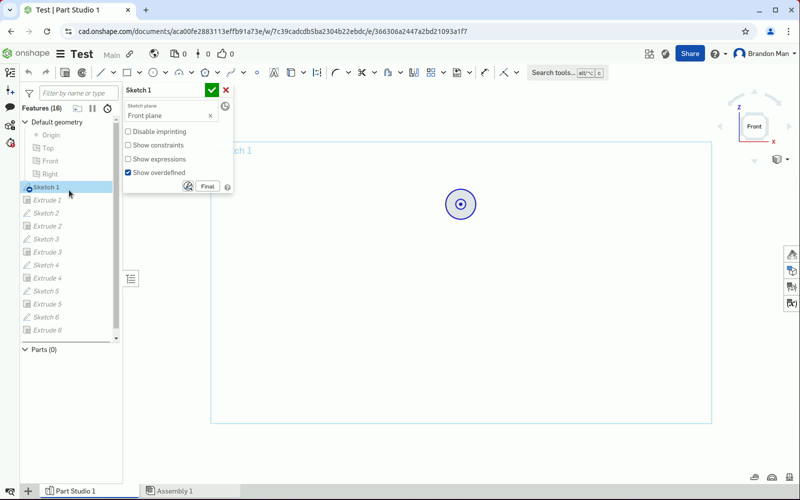
mouse_move(229, 92)
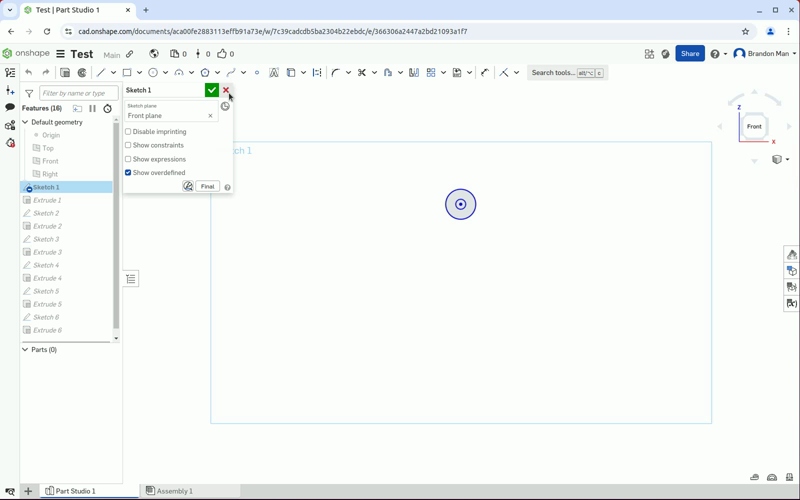
click(229, 92)
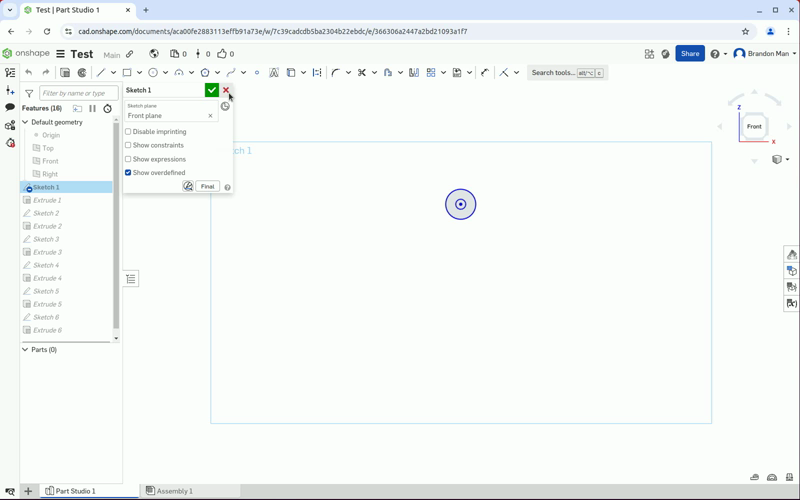
key(shift+s)
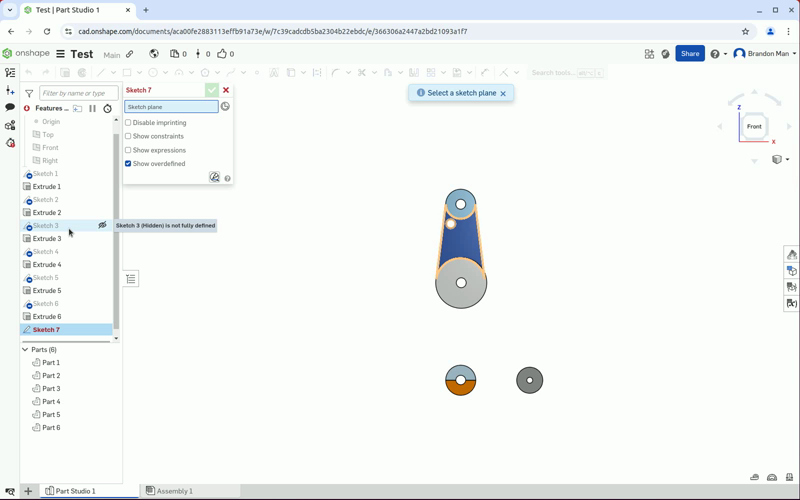
scroll(3)
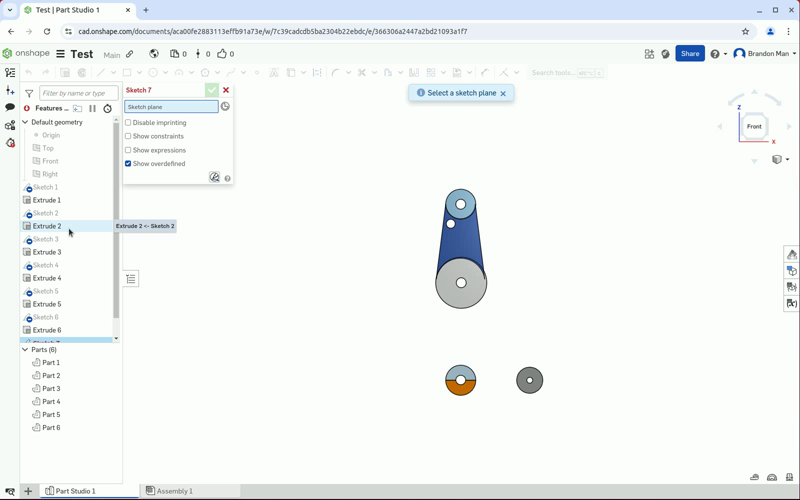
mouse_move(69, 163)
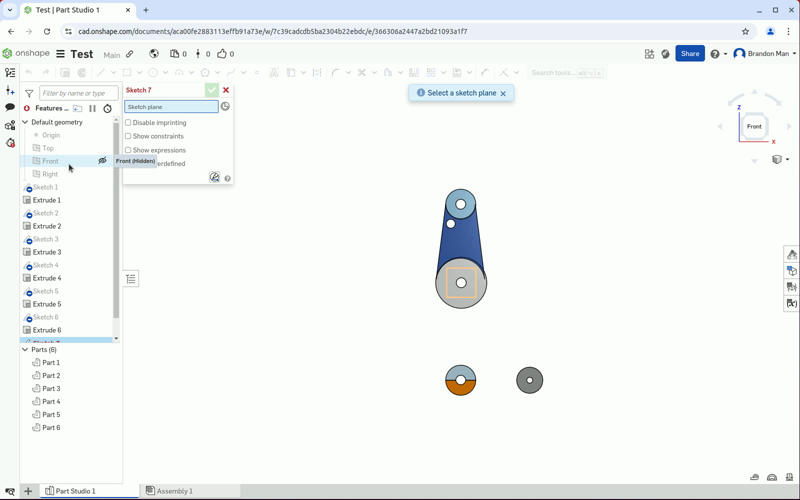
click(69, 163)
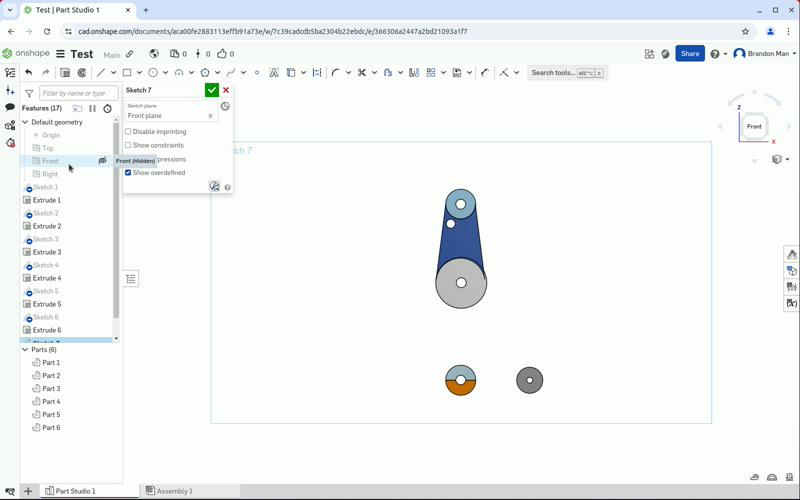
mouse_move(73, 352)
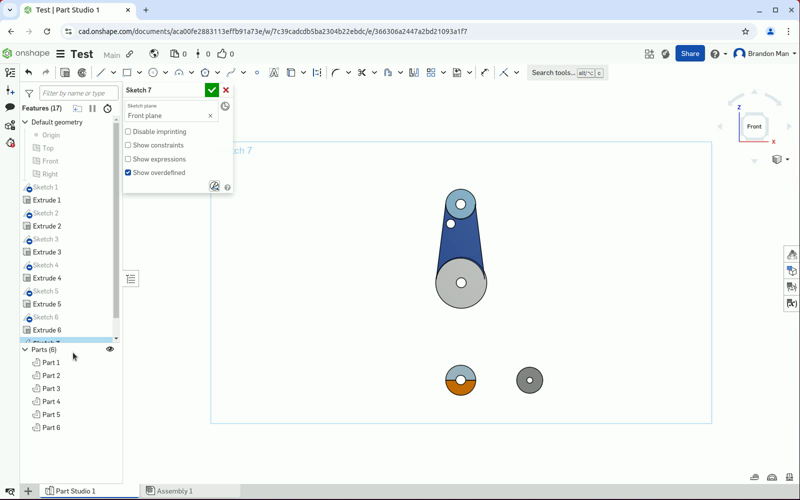
key(y)
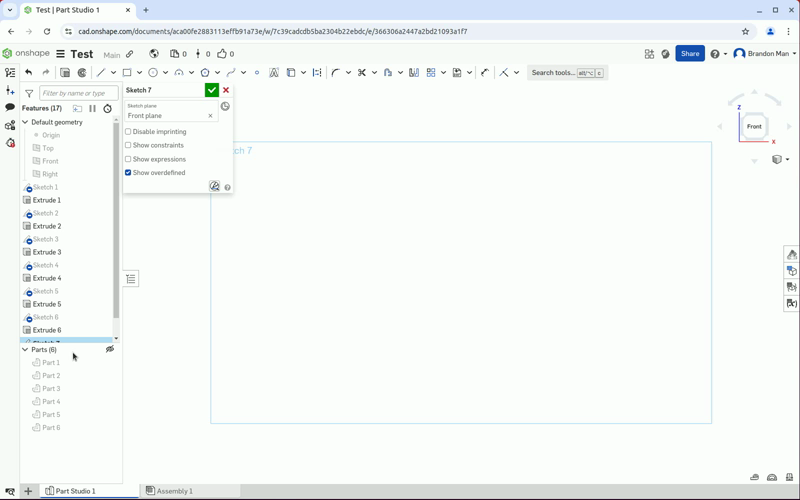
key(l)
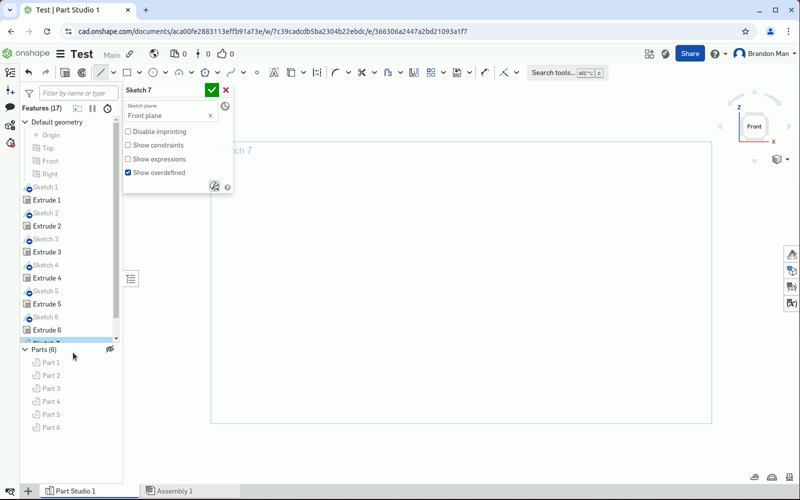
key_down(shift)
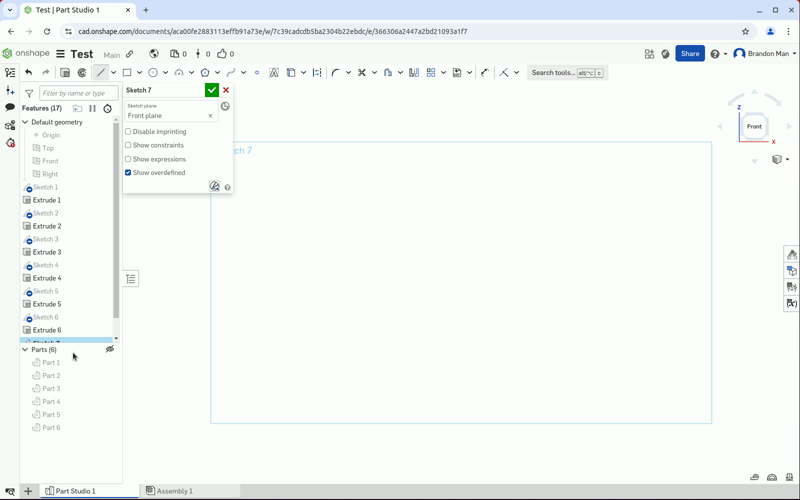
mouse_move(437, 288)
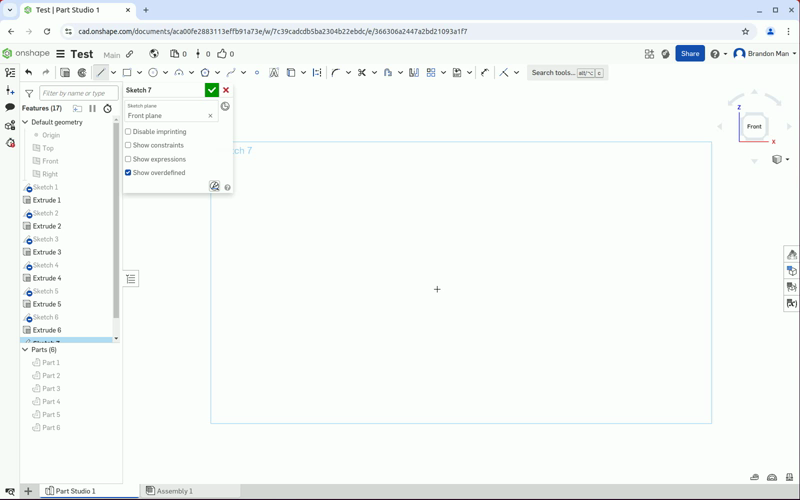
click(437, 288)
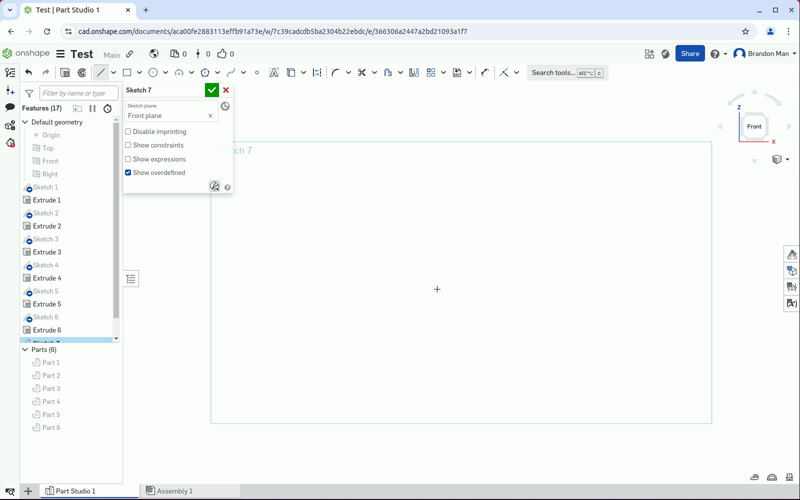
key_up(shift)
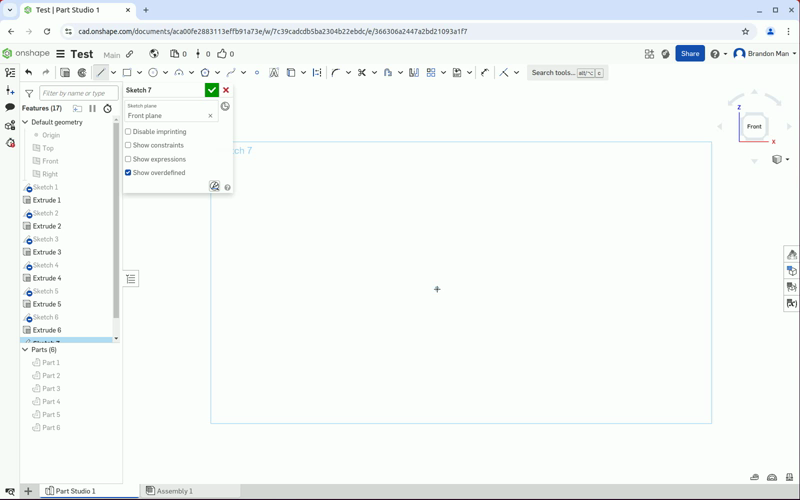
key_down(shift)
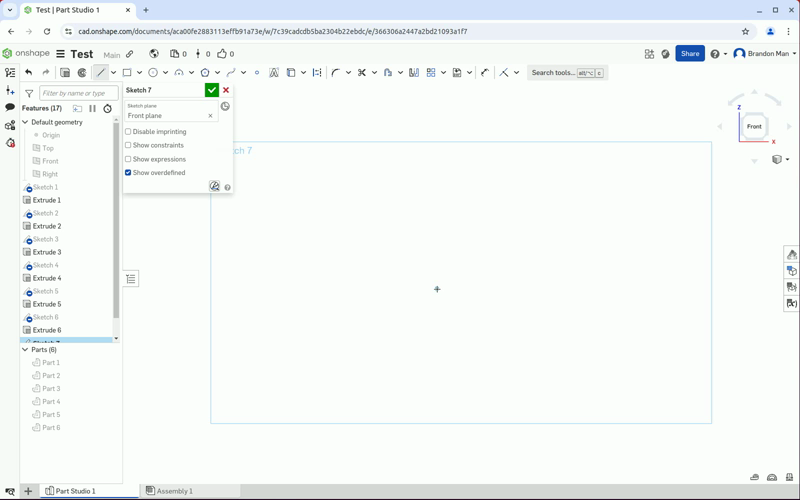
mouse_move(446, 380)
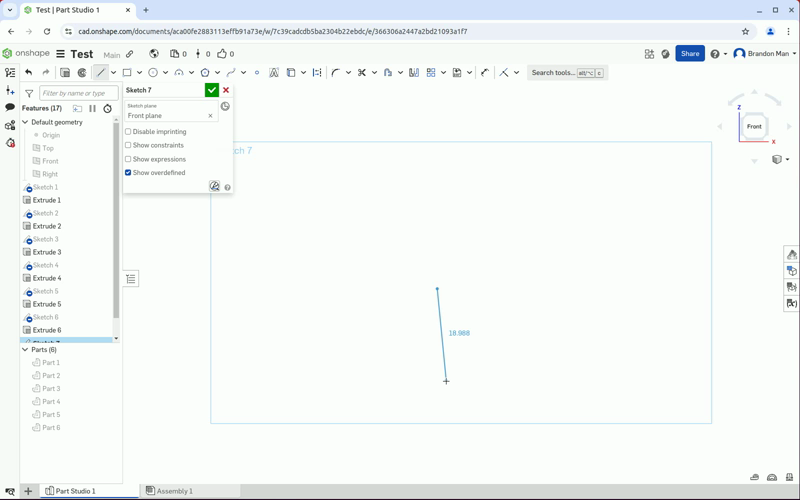
click(446, 380)
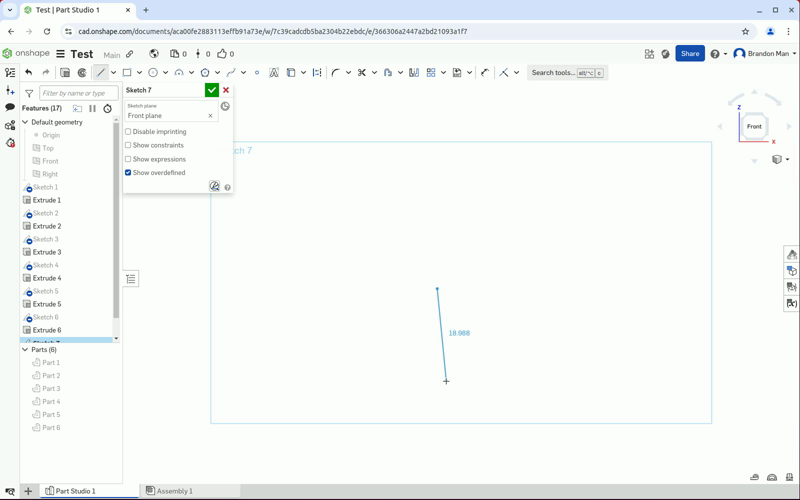
key_up(shift)
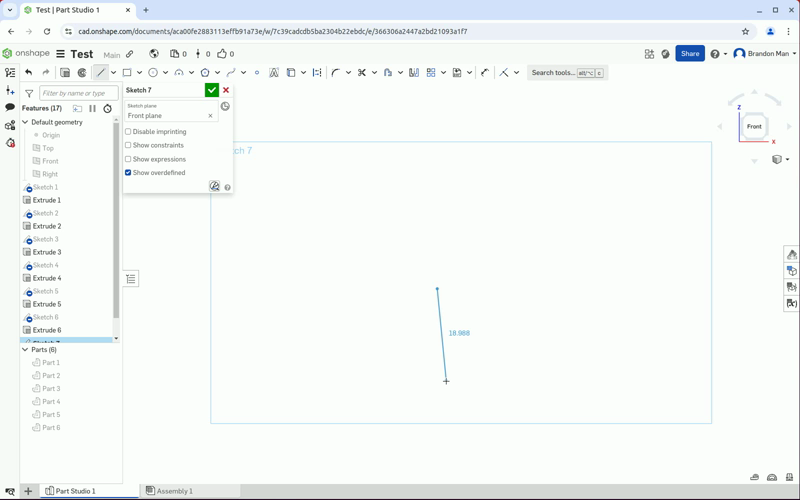
key(esc)
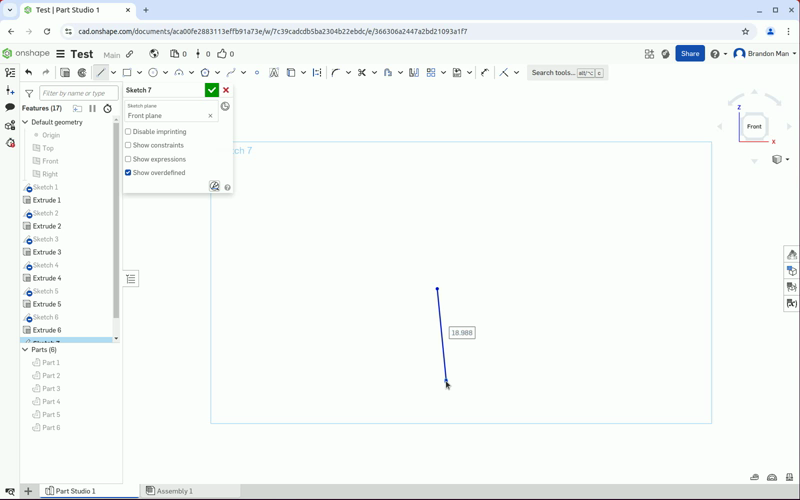
key(a)
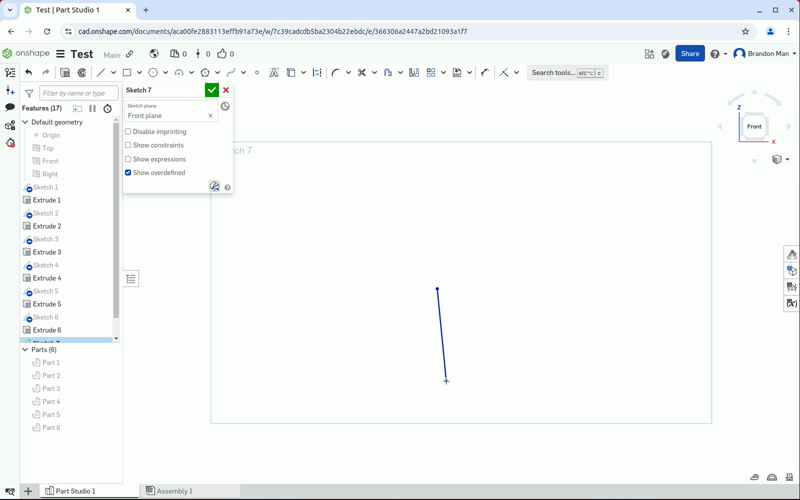
mouse_move(446, 380)
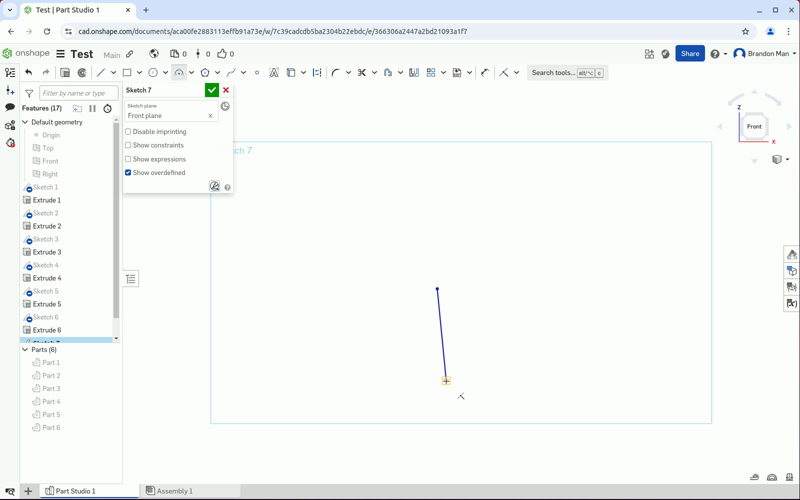
click(446, 380)
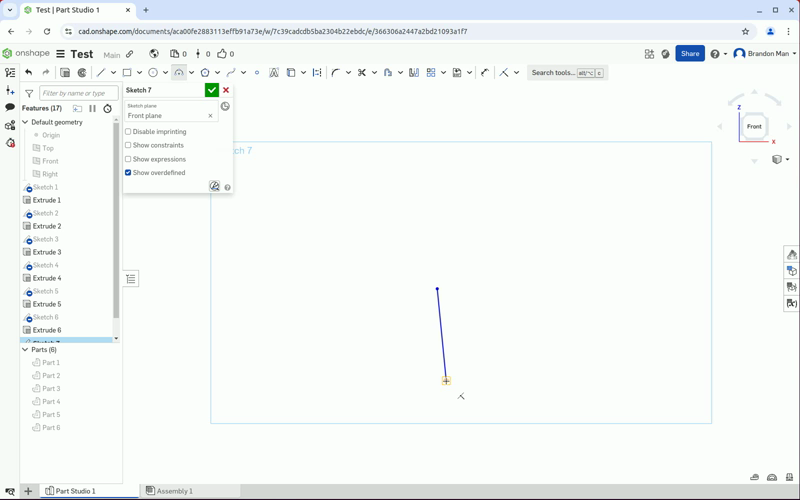
key_down(shift)
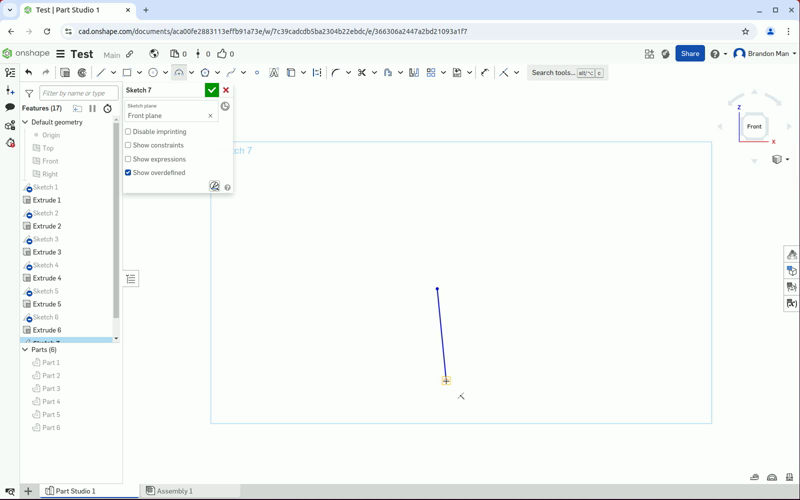
mouse_move(461, 395)
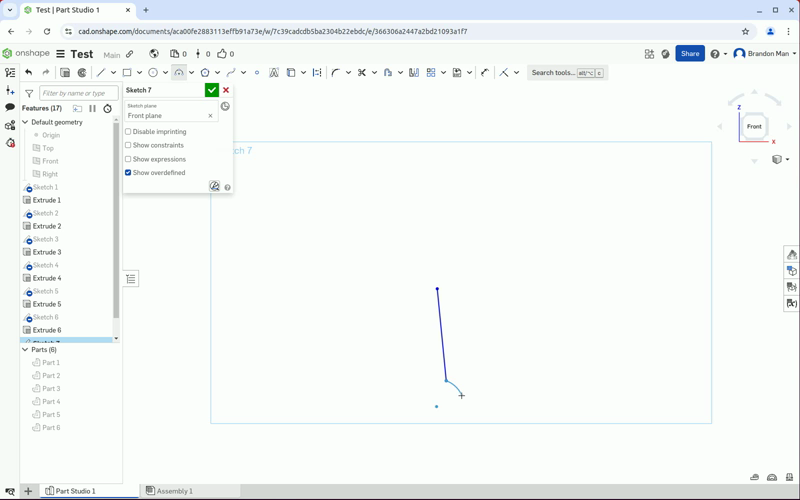
click(461, 395)
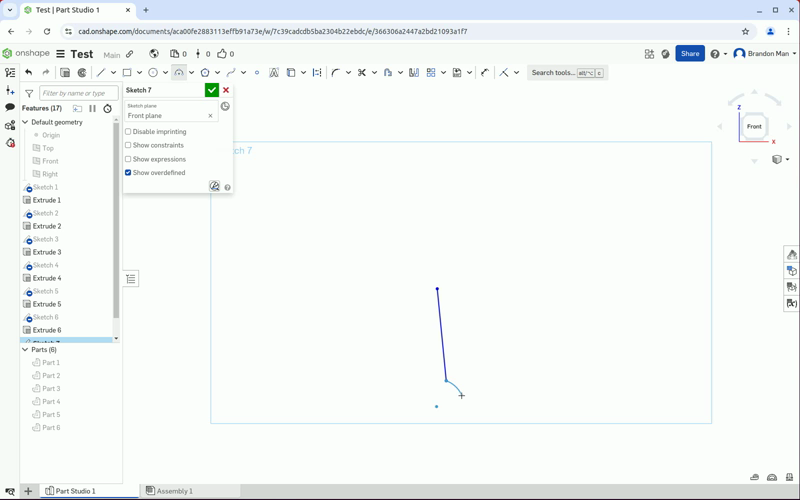
mouse_move(471, 369)
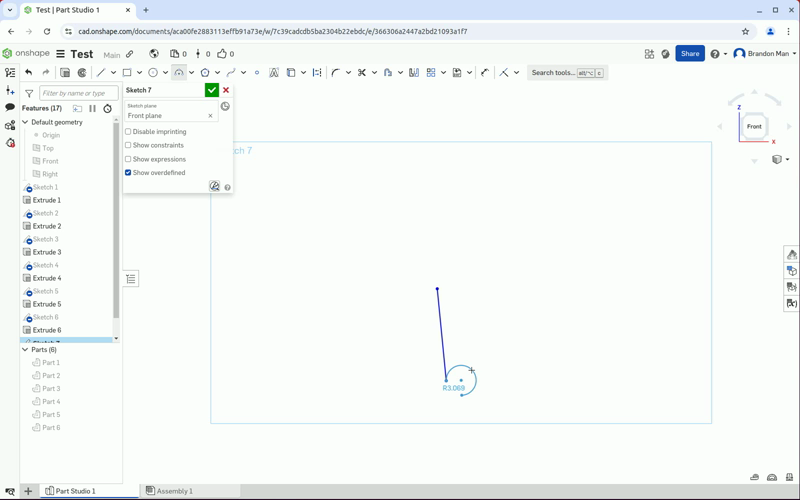
click(471, 369)
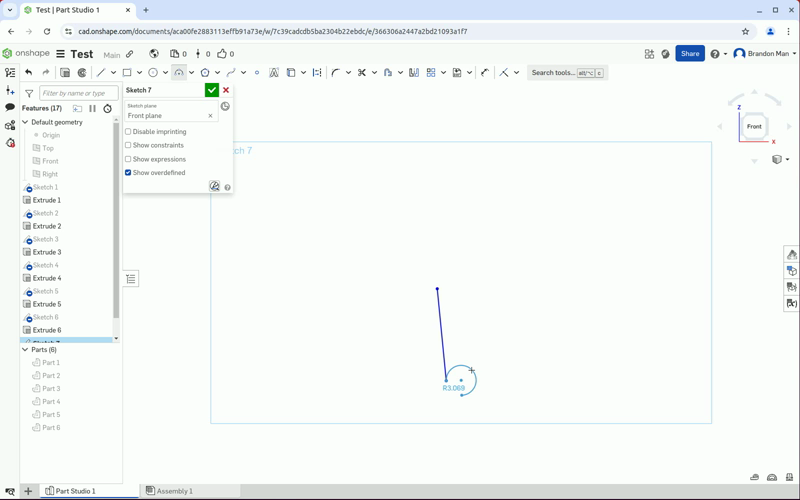
key_up(shift)
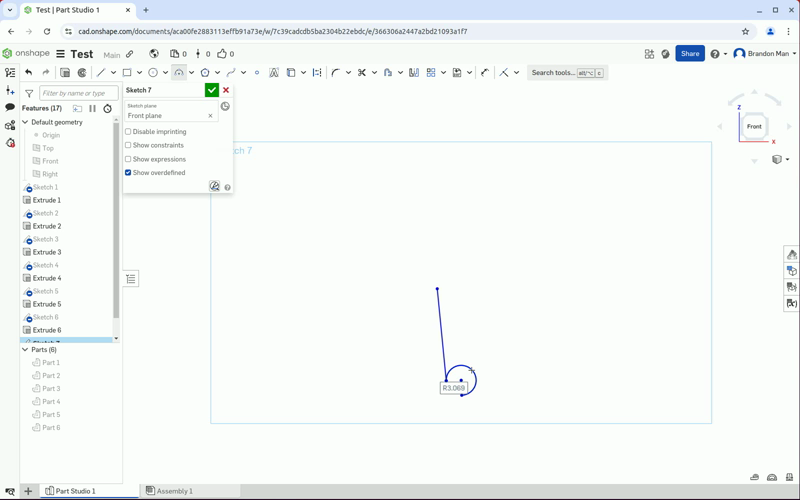
key(esc)
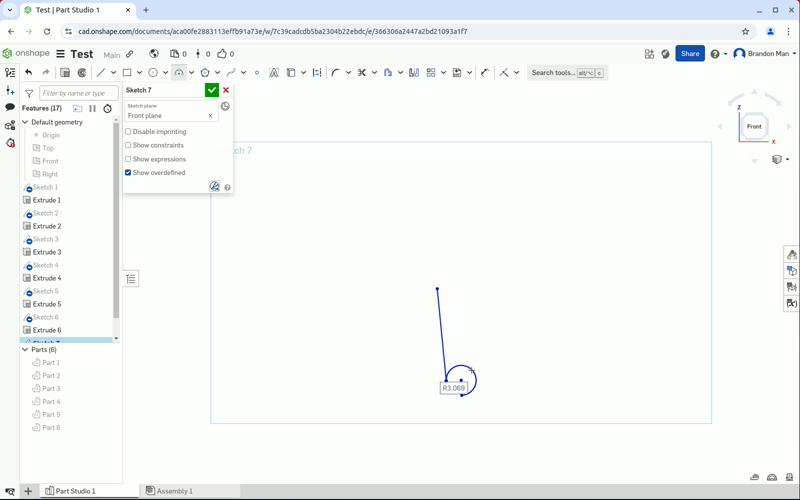
key(l)
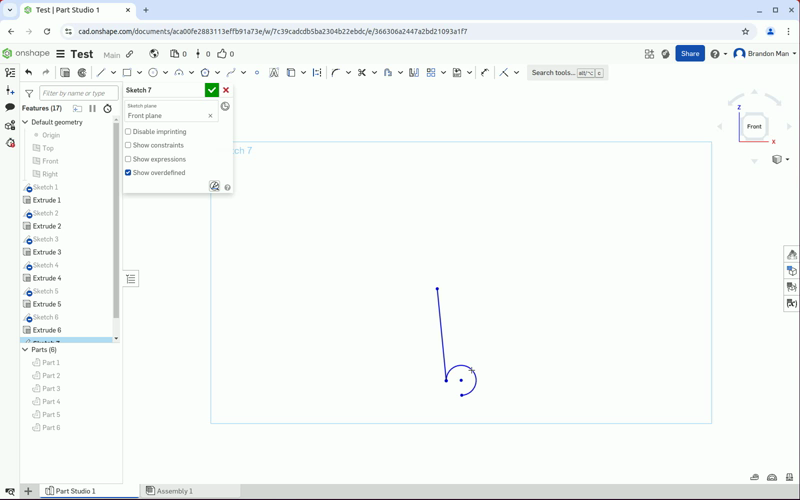
mouse_move(461, 395)
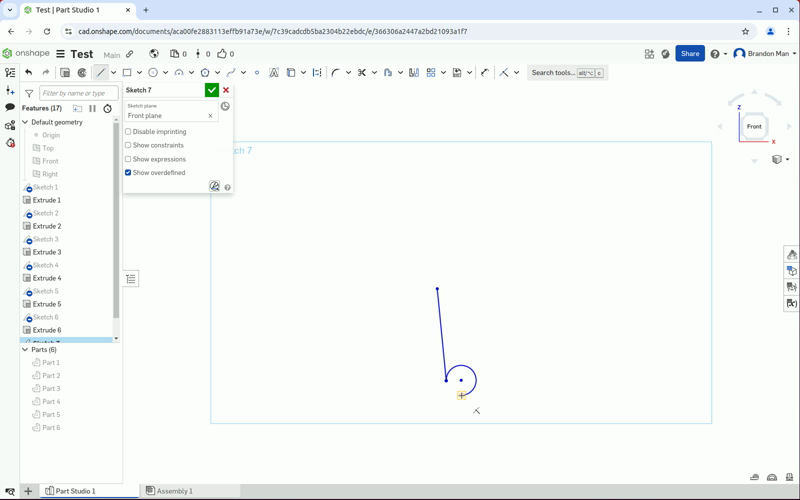
click(461, 395)
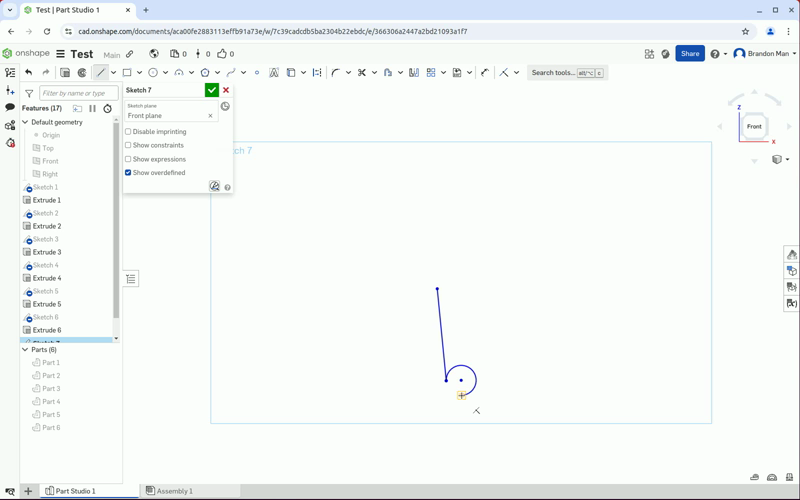
key_down(shift)
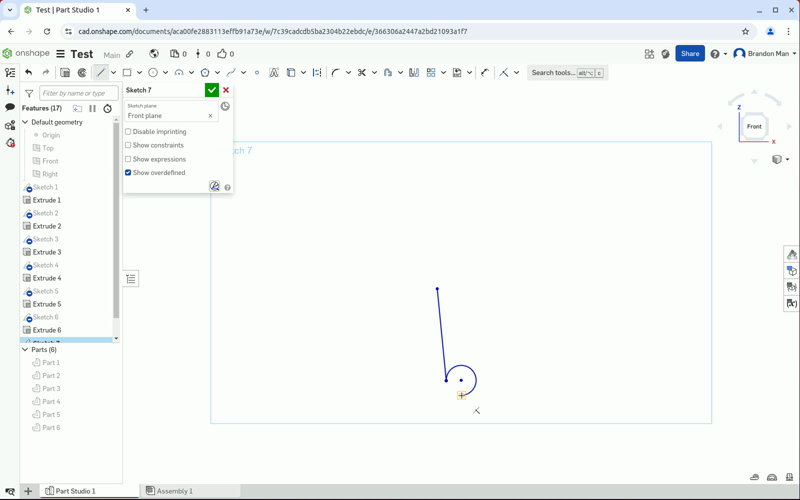
mouse_move(529, 393)
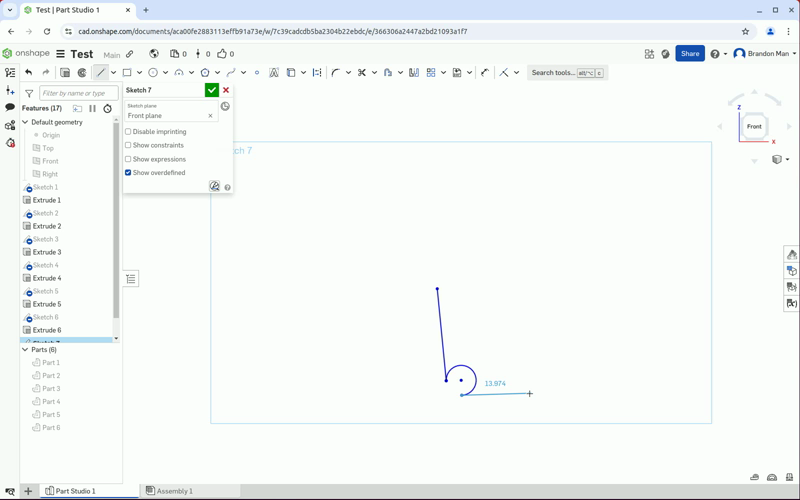
click(529, 393)
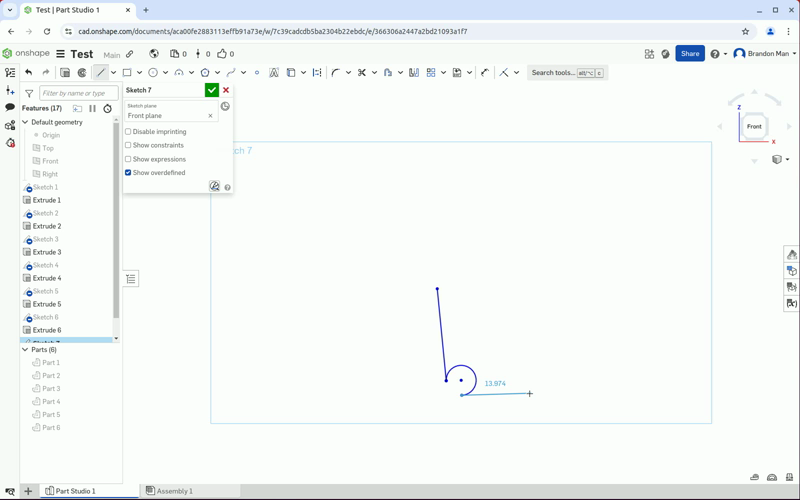
key_up(shift)
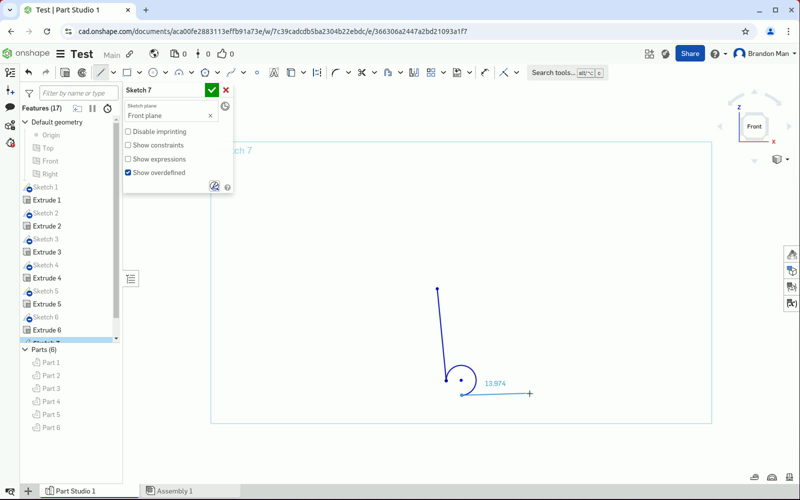
key(esc)
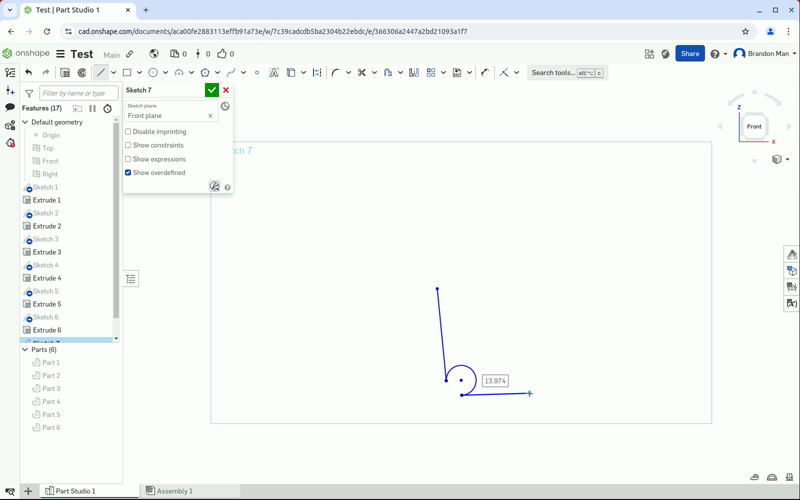
key(a)
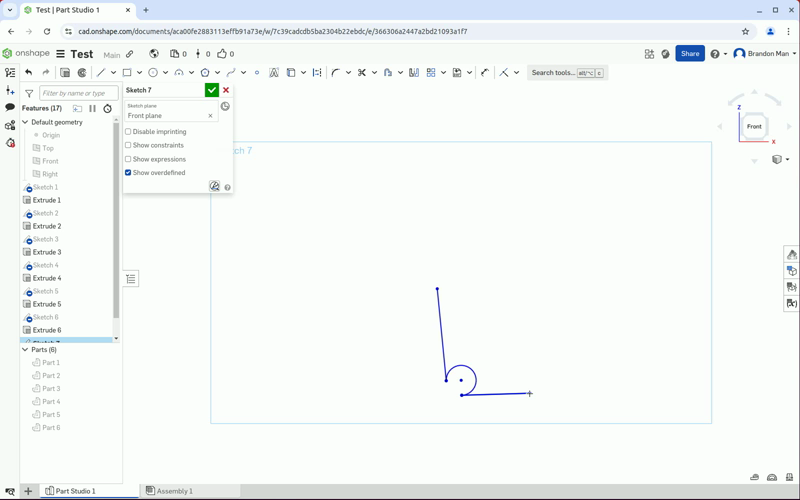
mouse_move(529, 393)
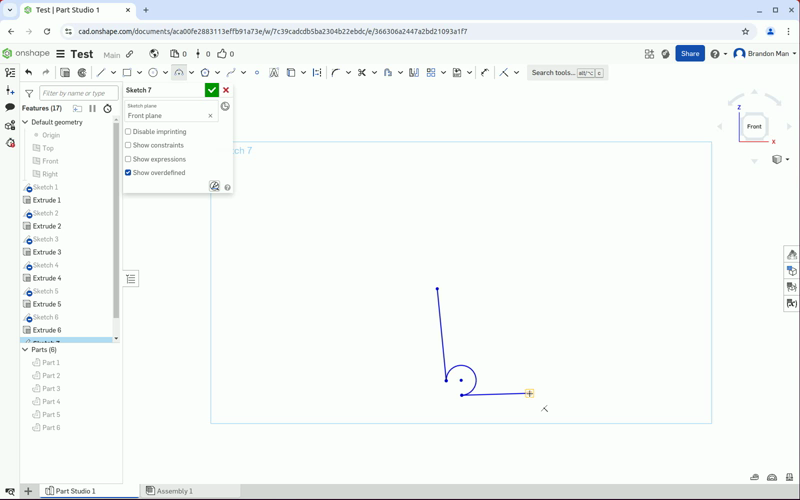
click(529, 393)
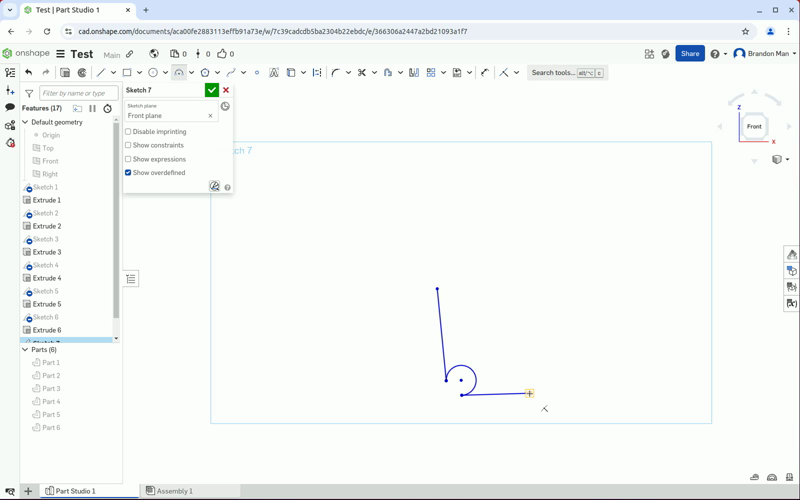
key_down(shift)
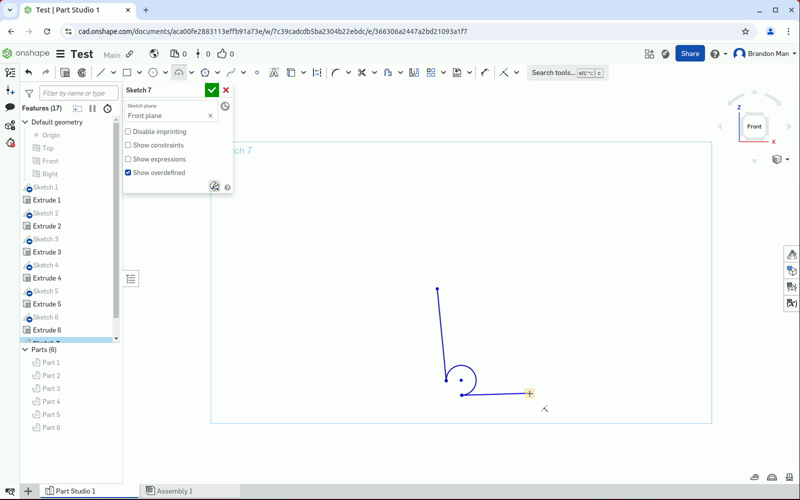
mouse_move(530, 368)
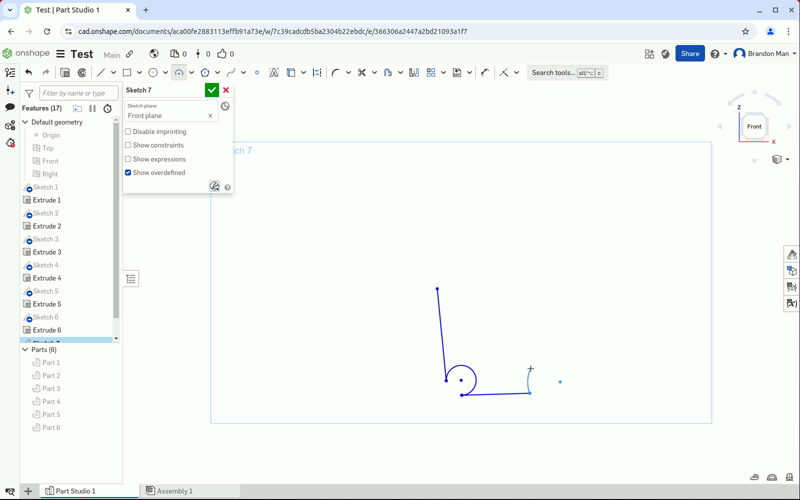
click(530, 368)
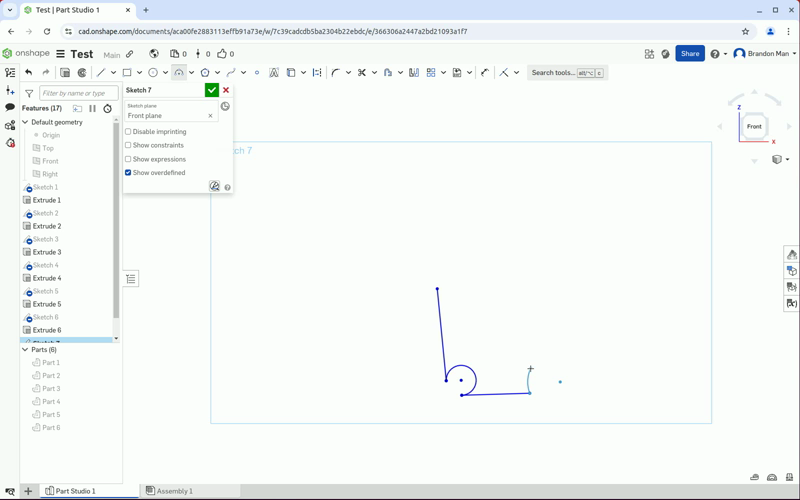
mouse_move(517, 380)
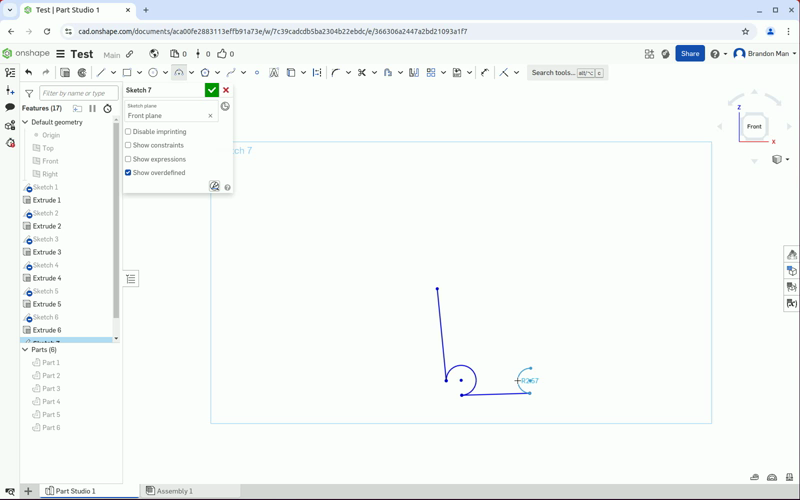
click(517, 380)
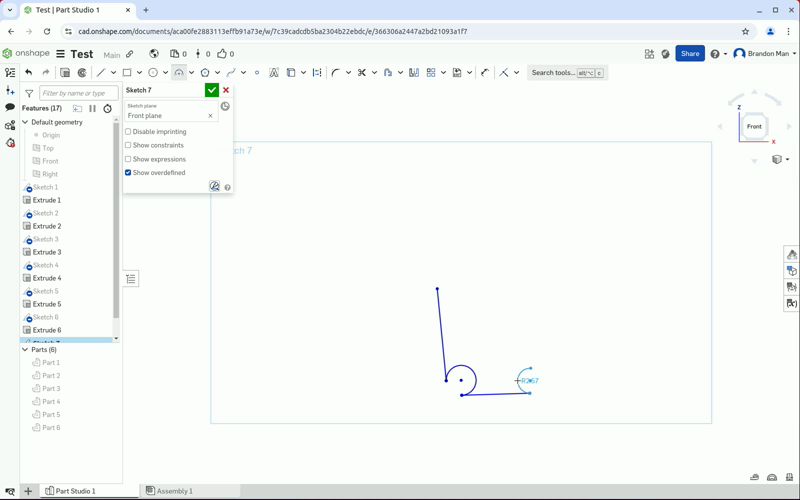
key_up(shift)
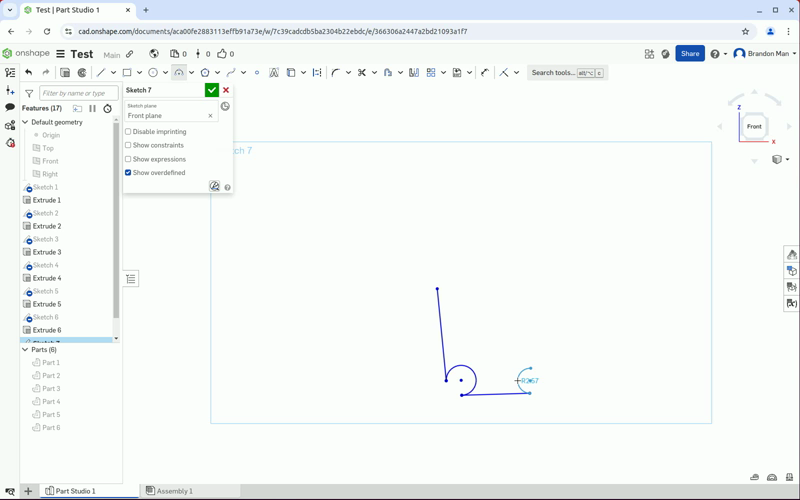
key(esc)
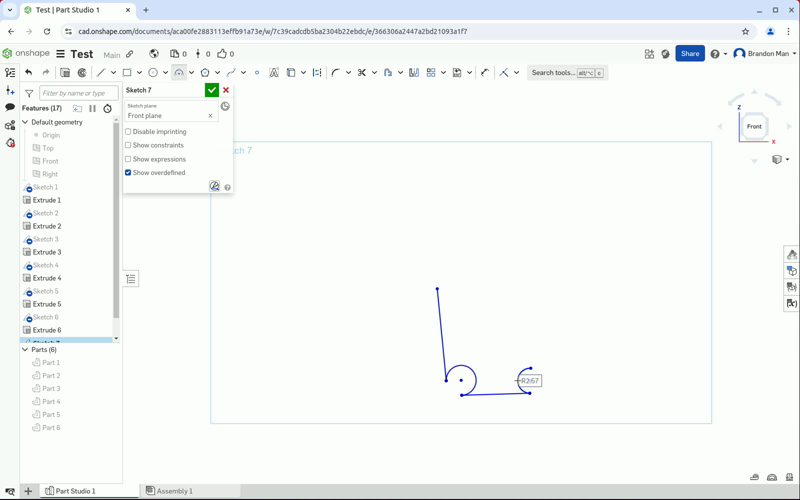
key(l)
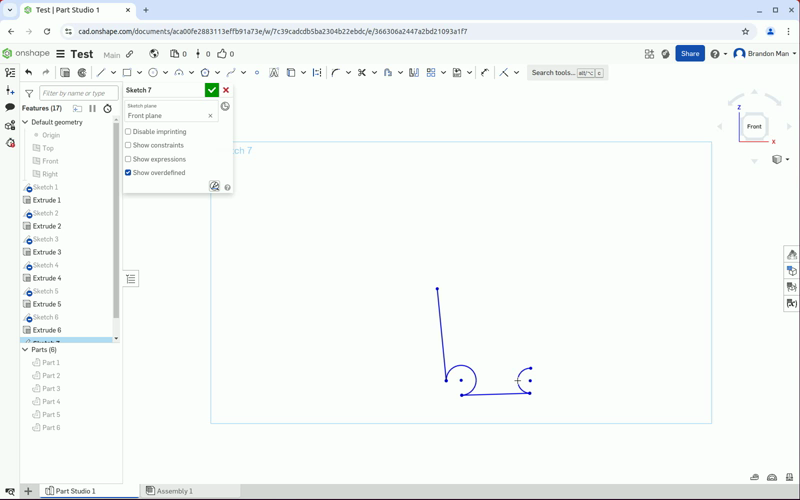
mouse_move(530, 368)
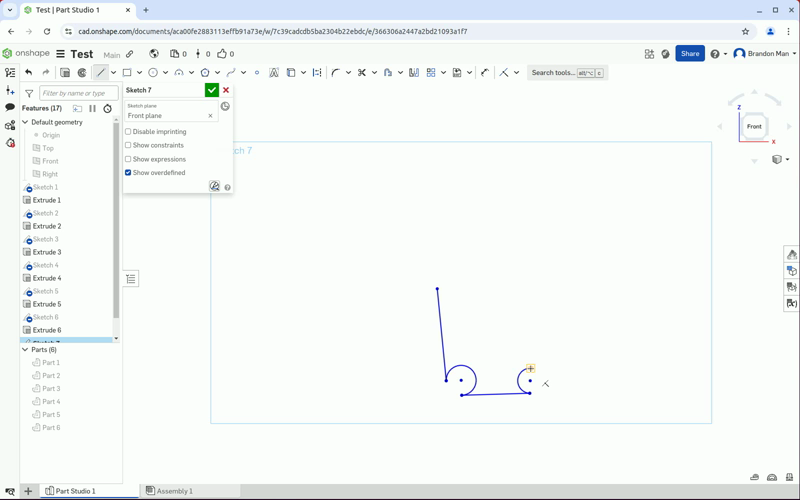
click(530, 368)
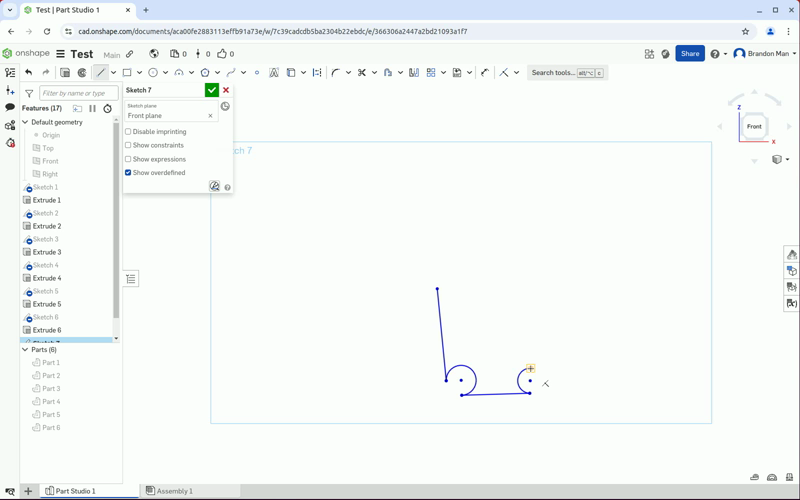
key_down(shift)
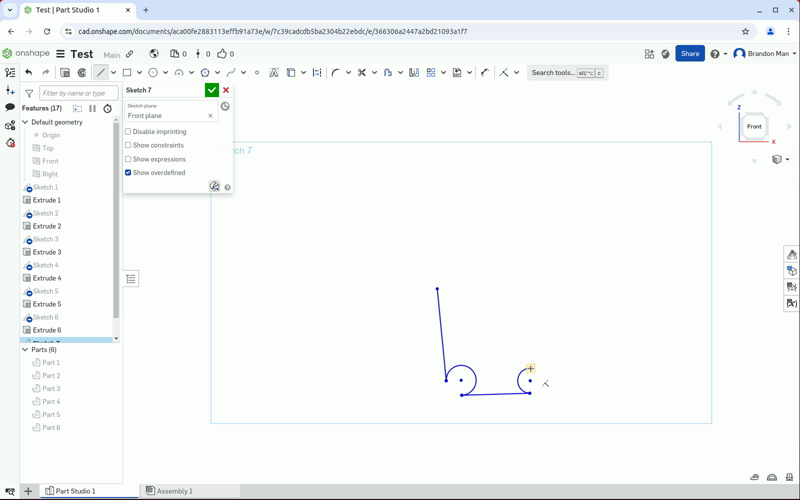
mouse_move(560, 368)
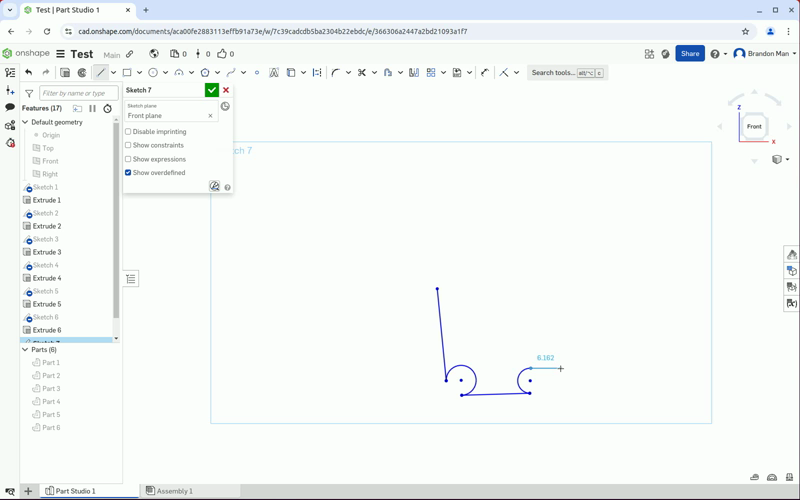
mouse_move(490, 367)
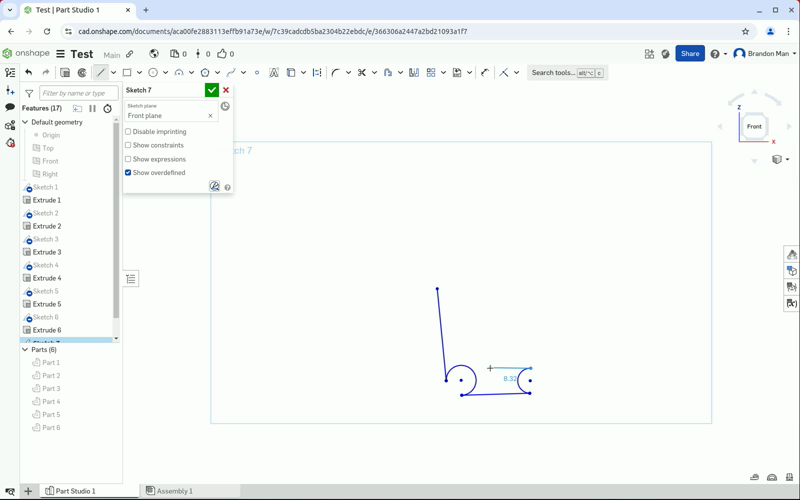
click(490, 367)
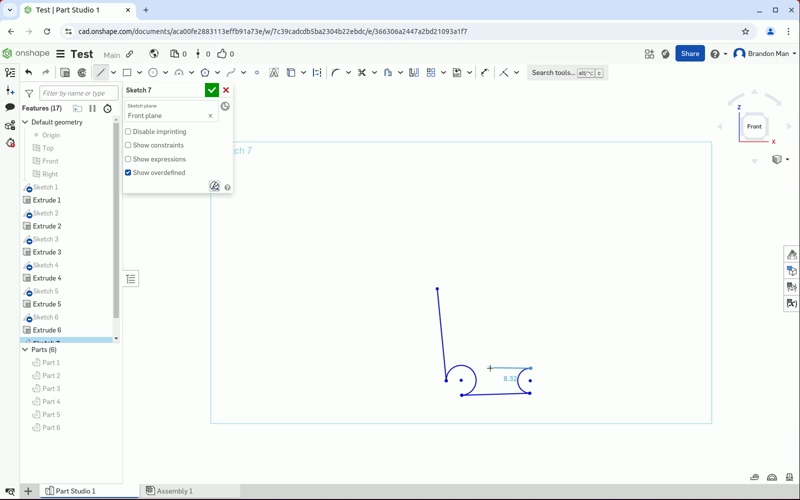
key_up(shift)
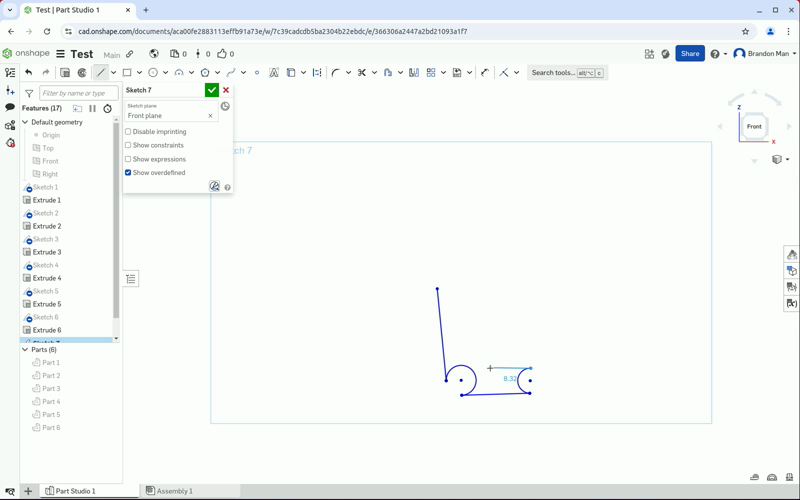
key(esc)
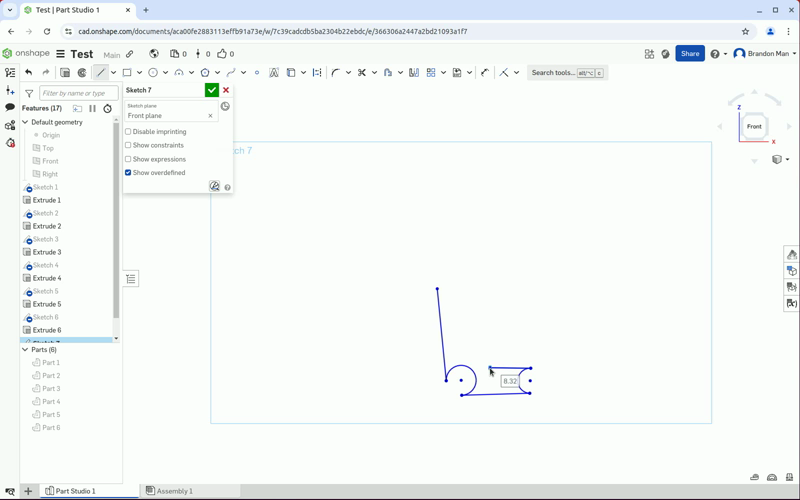
key(a)
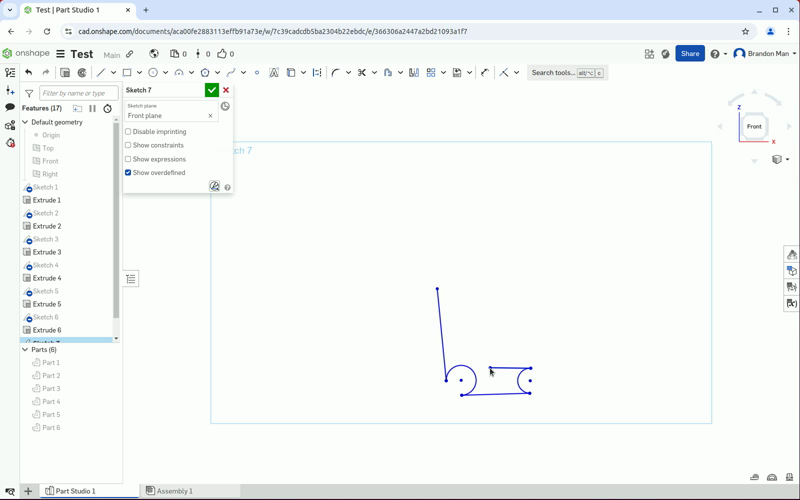
mouse_move(490, 367)
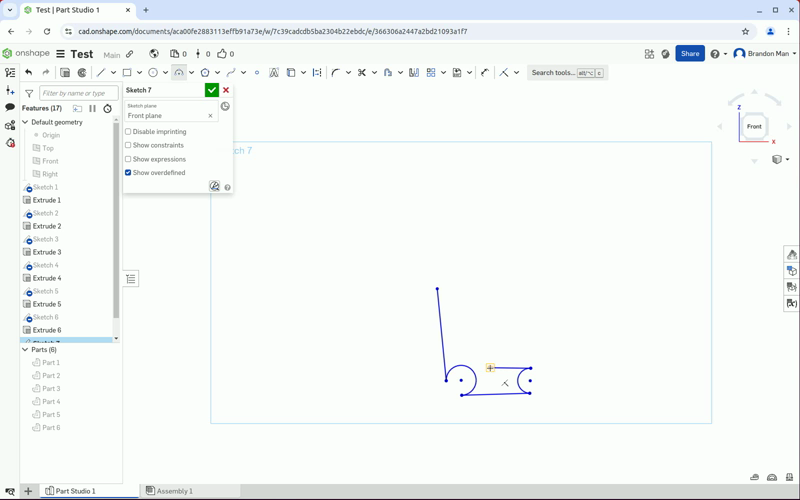
click(490, 367)
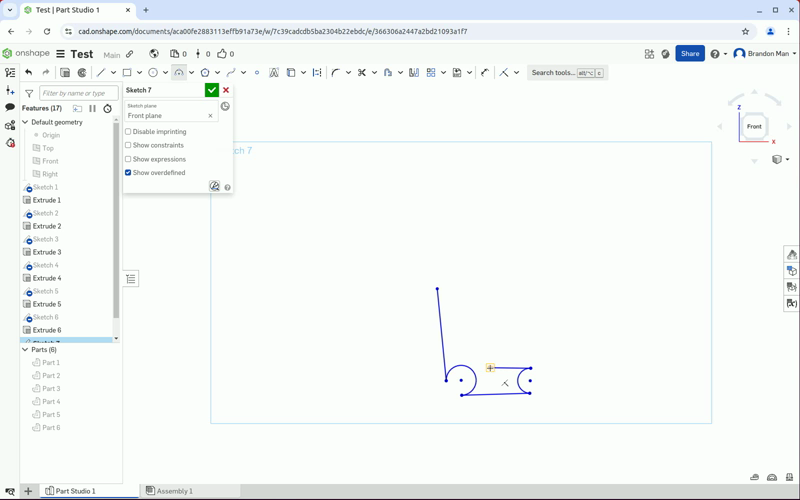
key_down(shift)
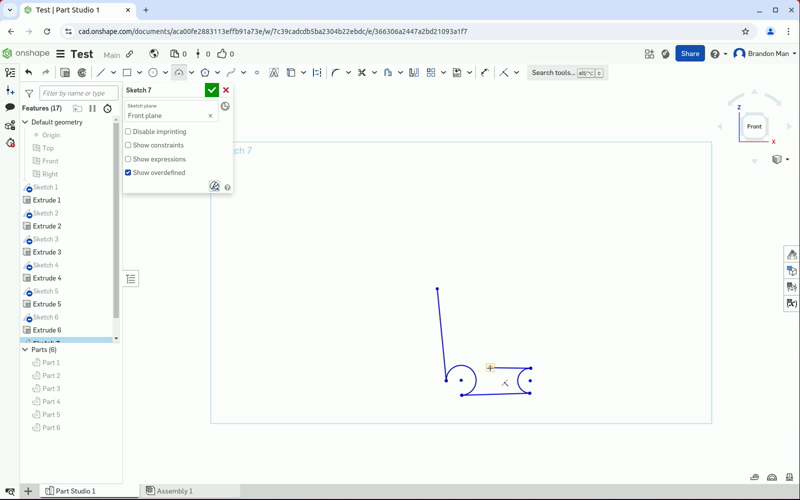
mouse_move(479, 354)
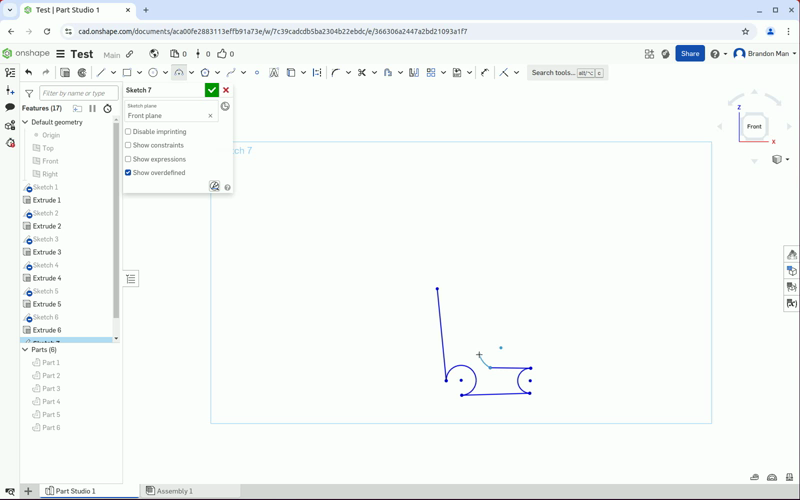
click(479, 354)
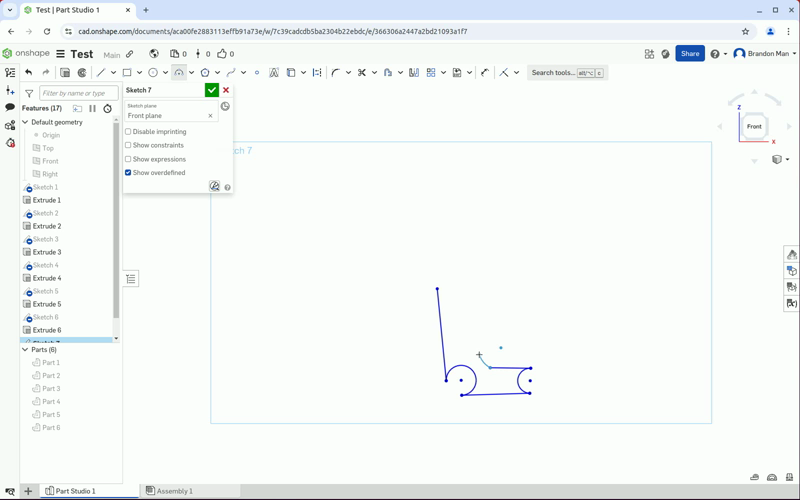
mouse_move(481, 363)
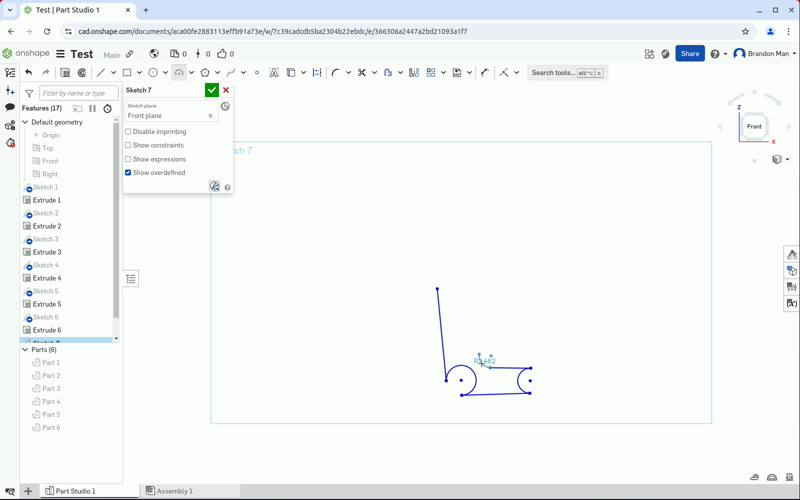
click(481, 363)
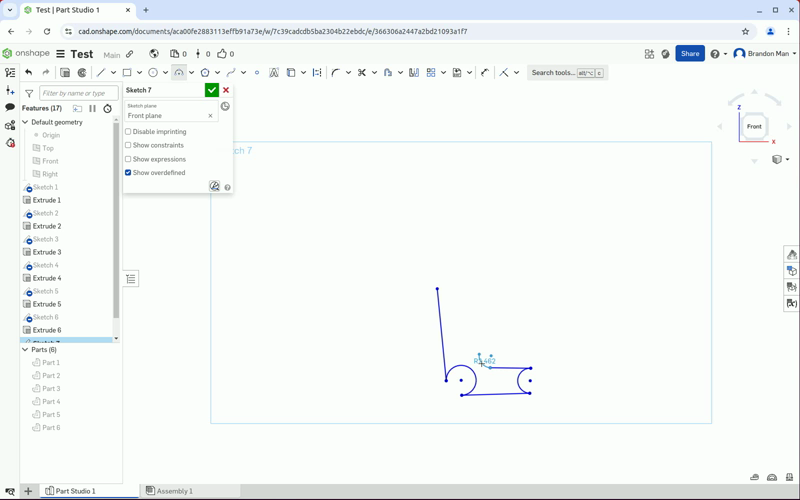
key_up(shift)
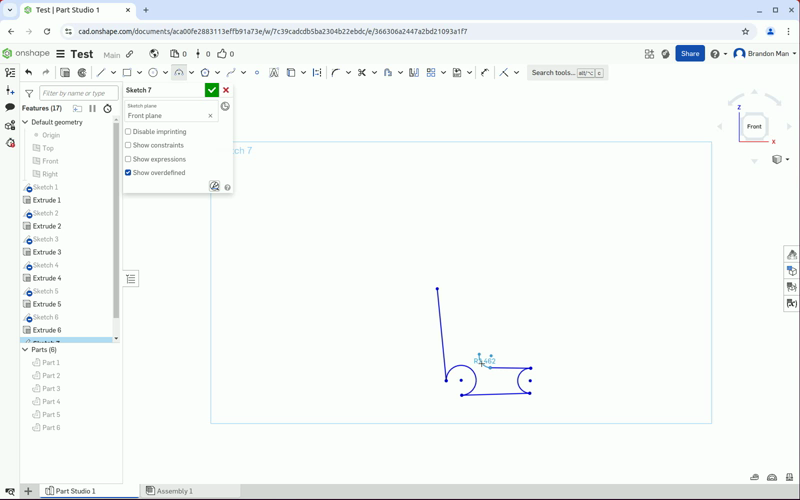
key(esc)
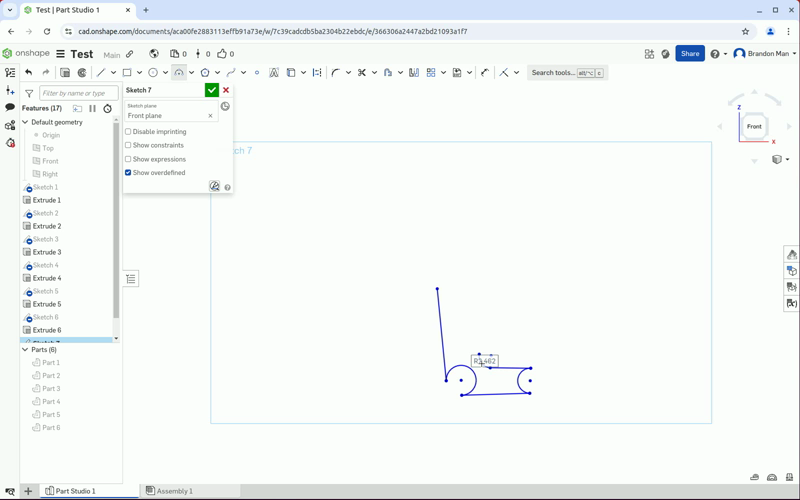
key(l)
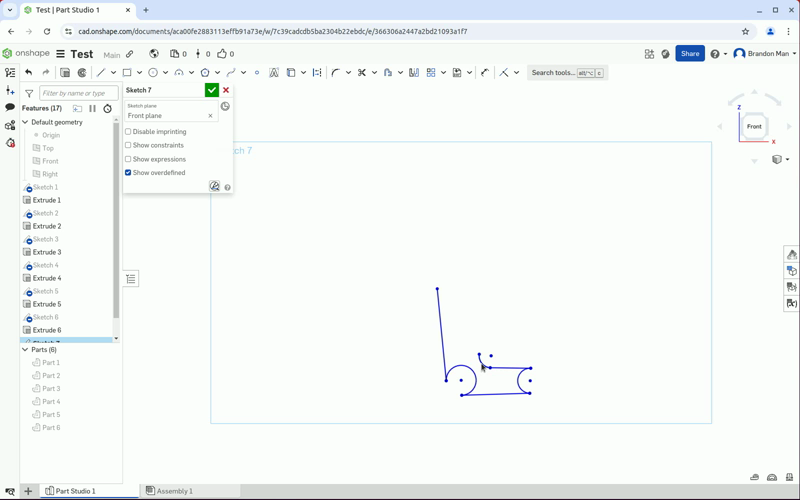
mouse_move(479, 354)
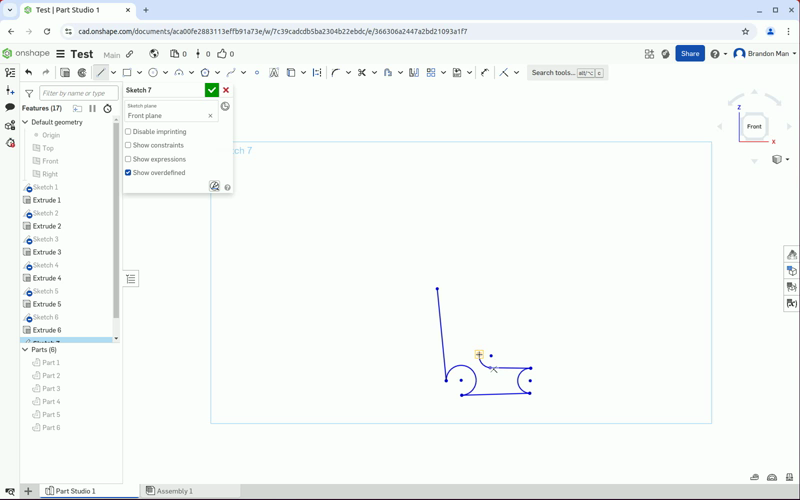
click(479, 354)
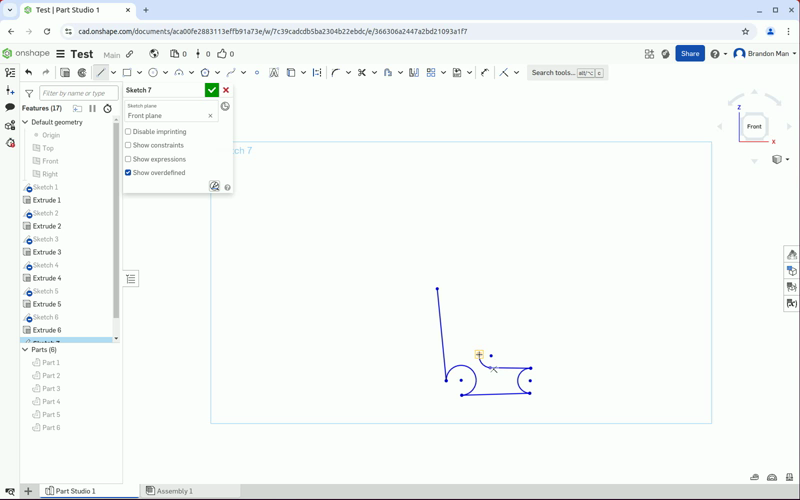
key_down(shift)
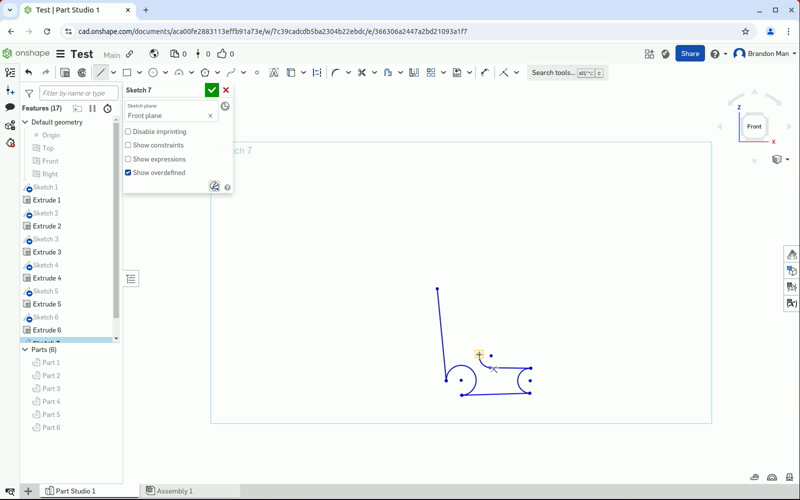
mouse_move(484, 288)
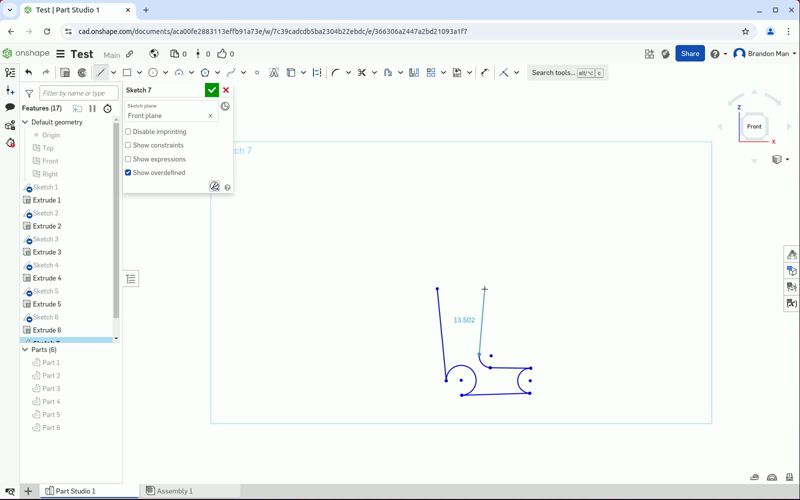
click(484, 288)
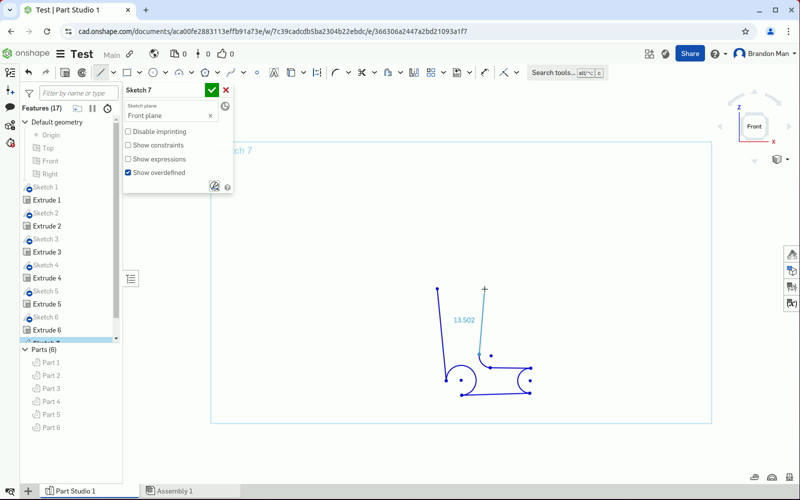
key_up(shift)
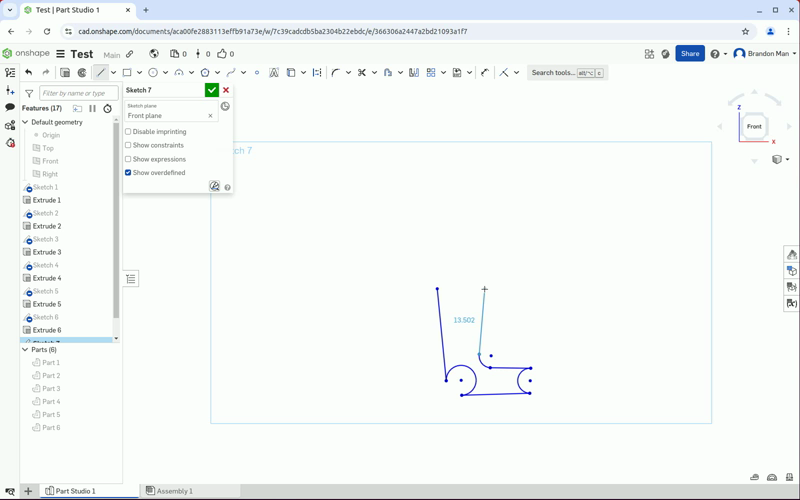
key(esc)
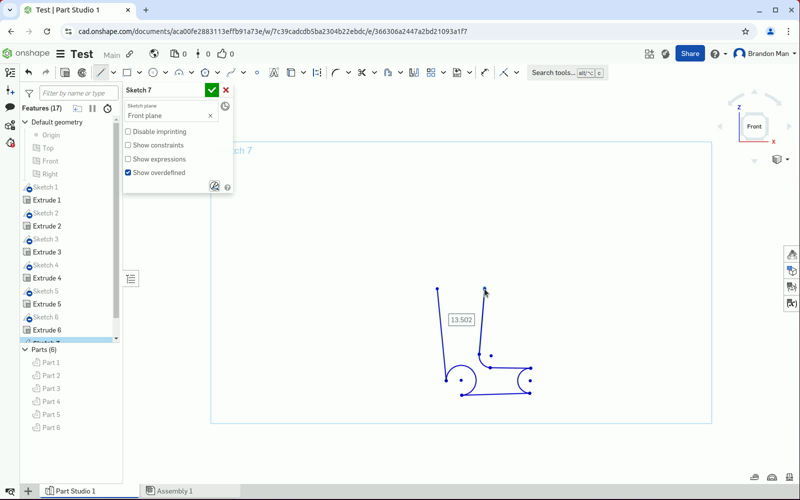
key(a)
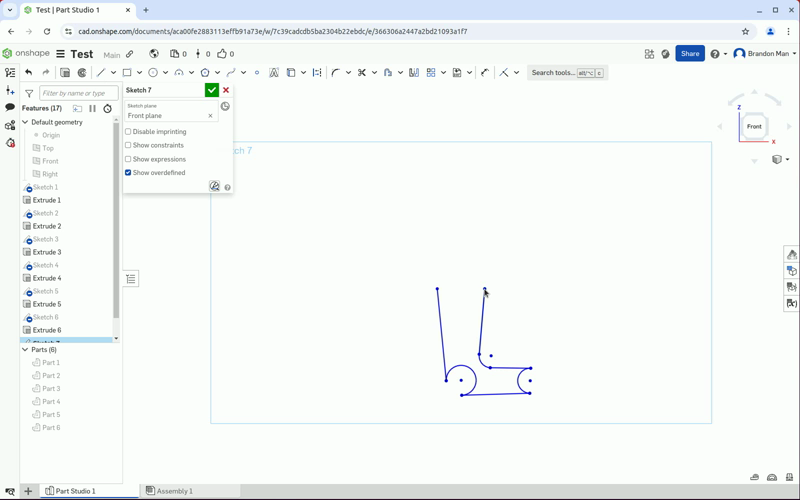
mouse_move(484, 288)
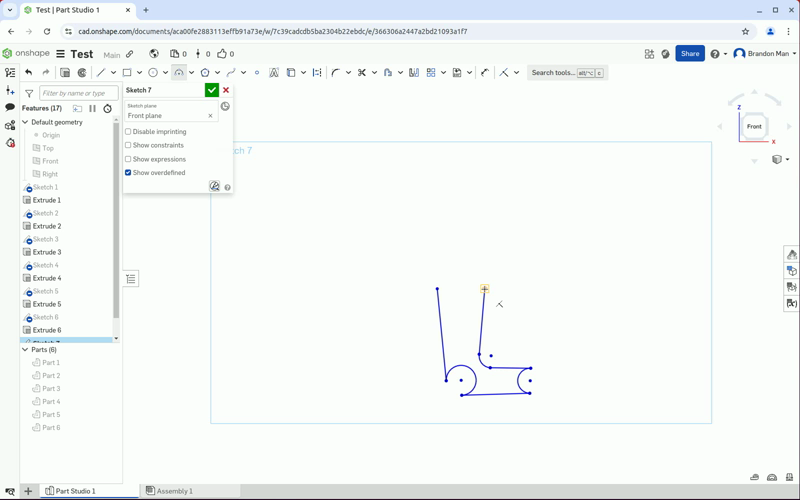
click(484, 288)
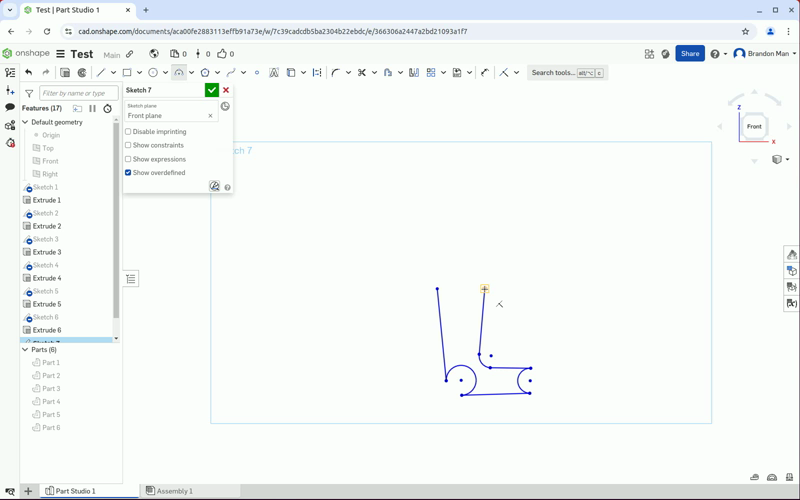
mouse_move(437, 288)
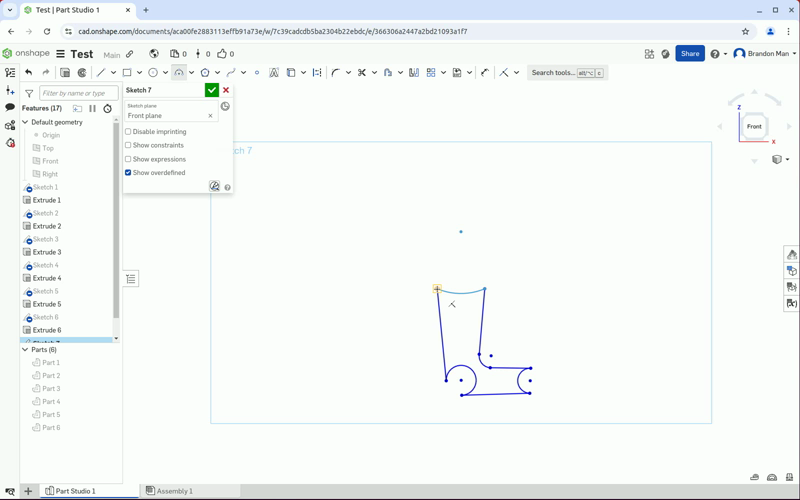
click(437, 288)
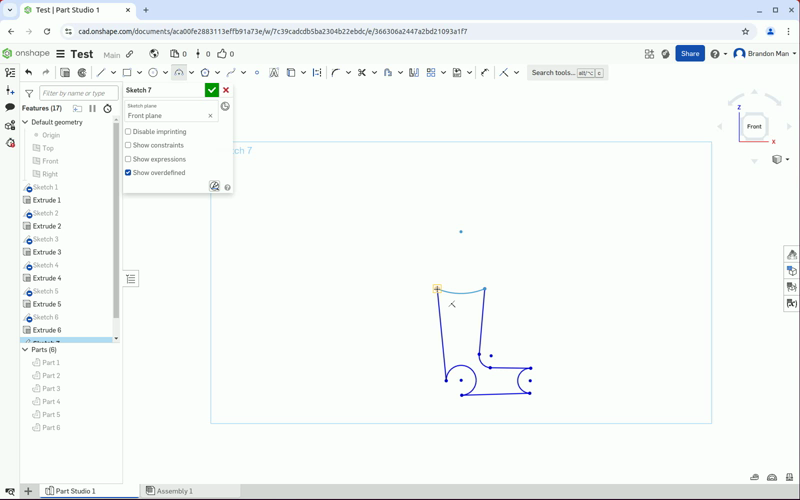
key_down(shift)
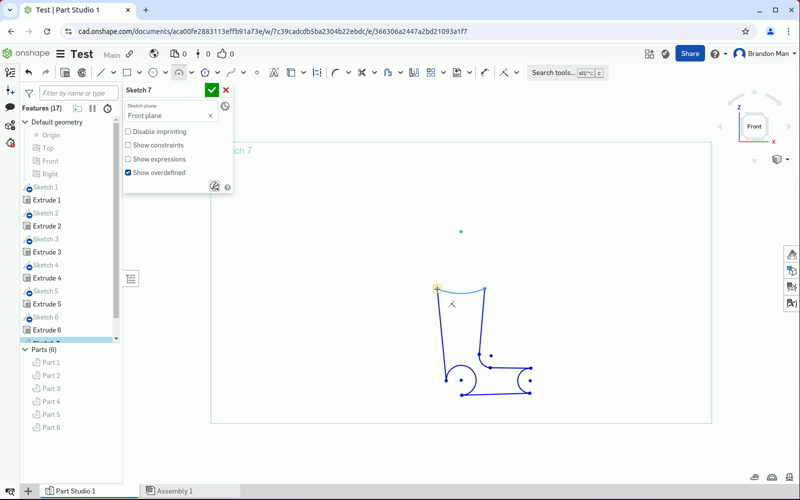
mouse_move(461, 306)
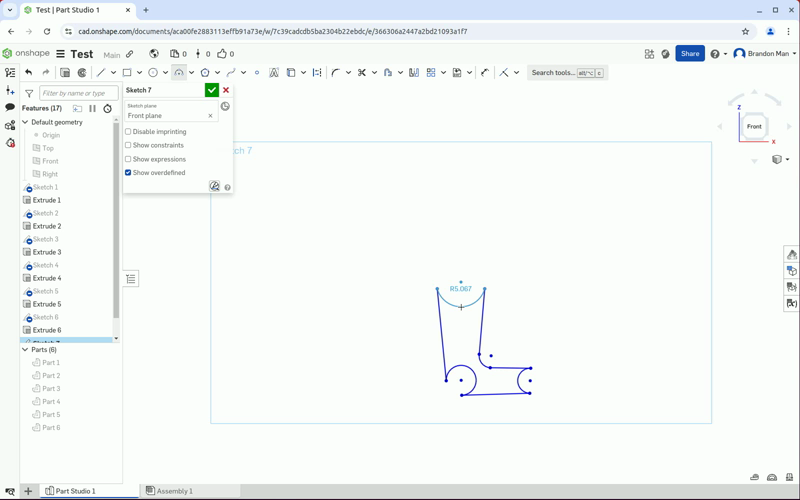
click(461, 306)
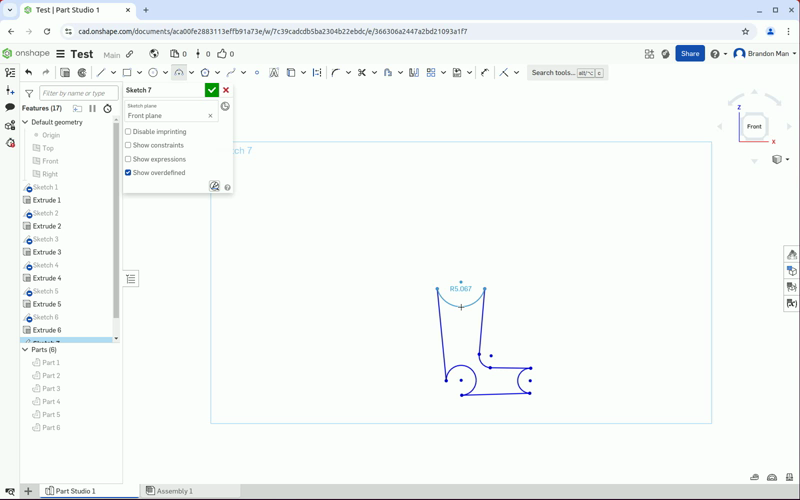
key_up(shift)
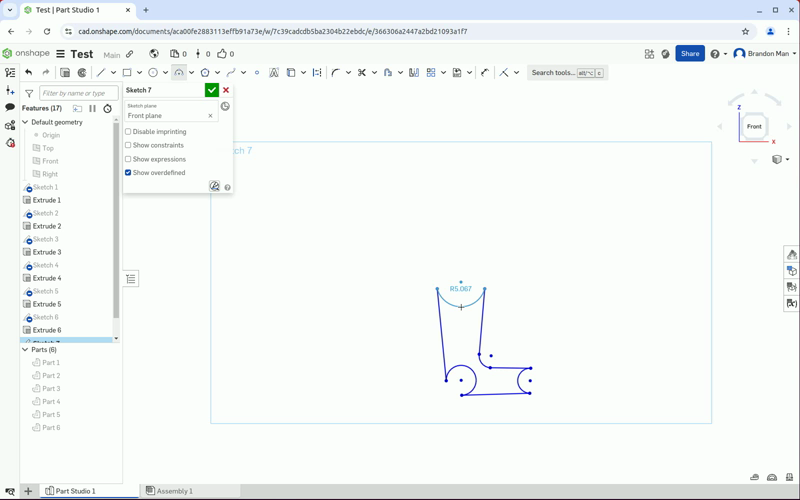
key(esc)
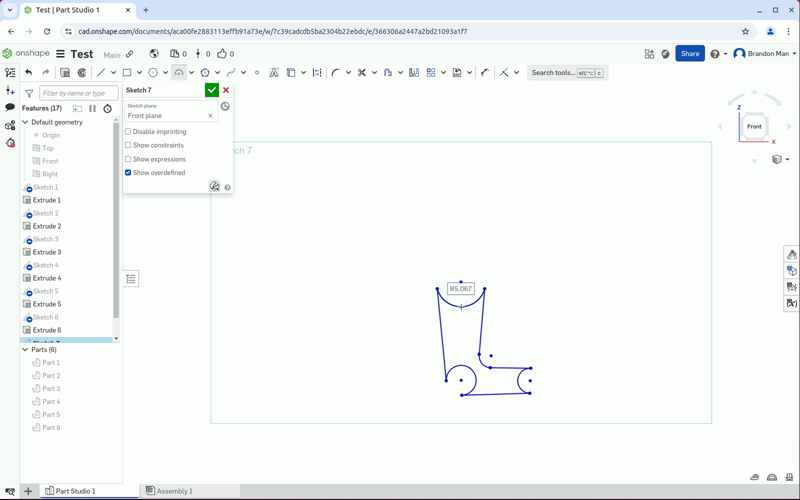
mouse_move(472, 342)
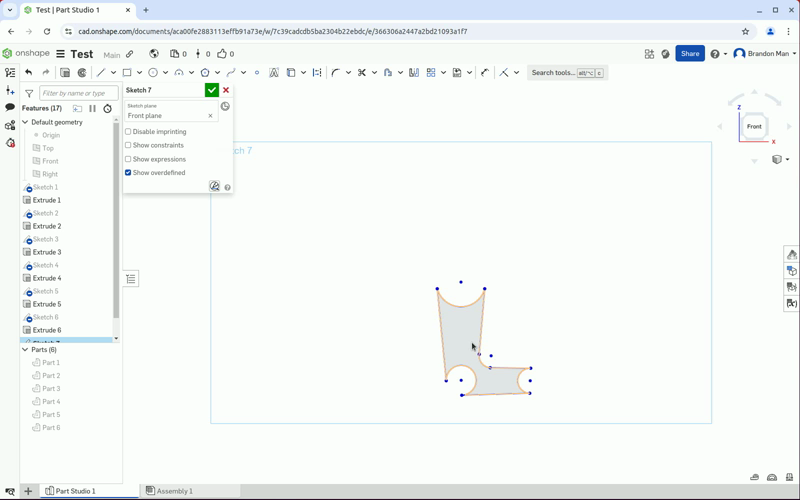
click(472, 342)
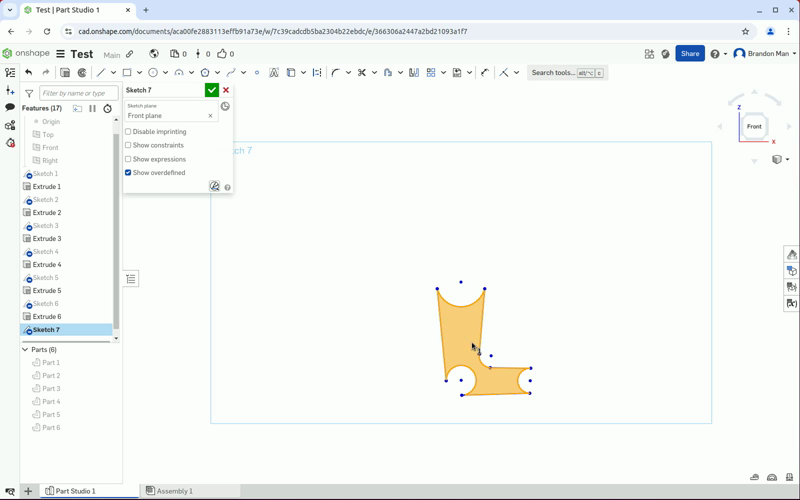
mouse_move(73, 352)
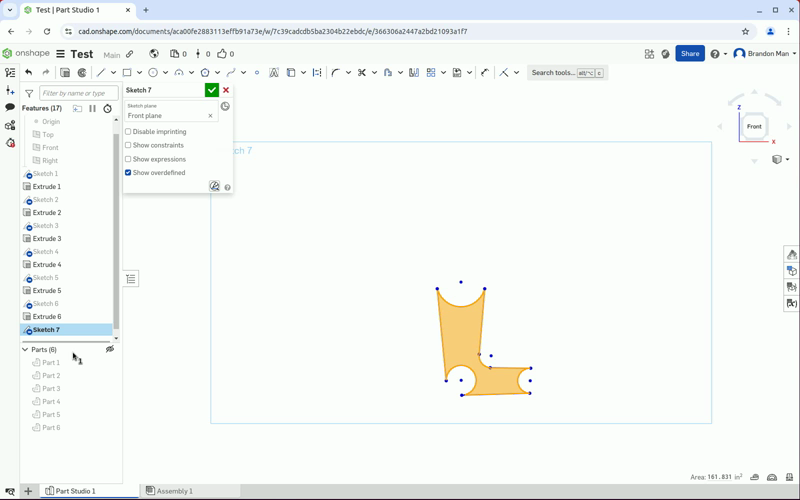
key(shift+y)
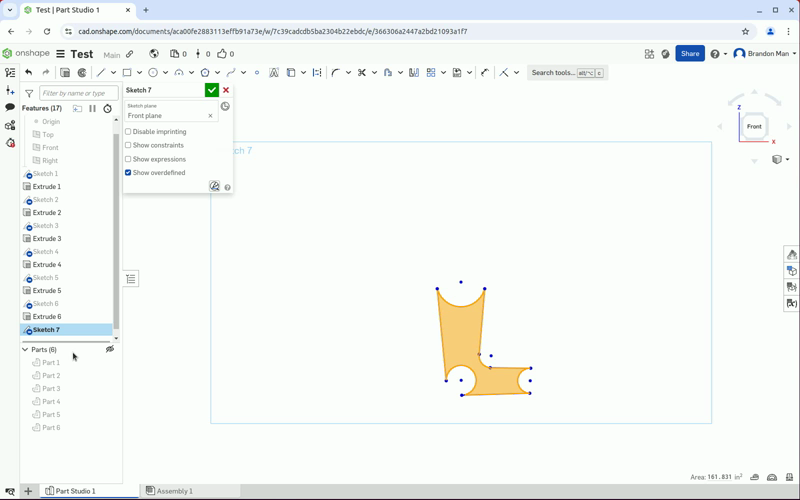
key(shift+e)
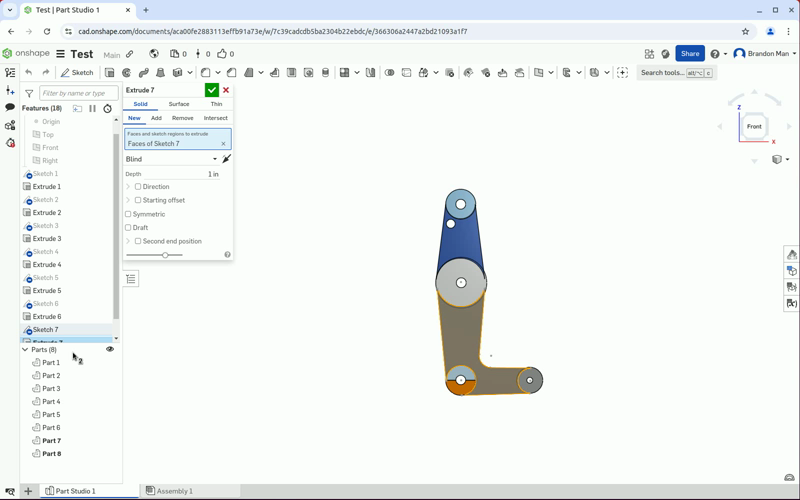
mouse_move(143, 106)
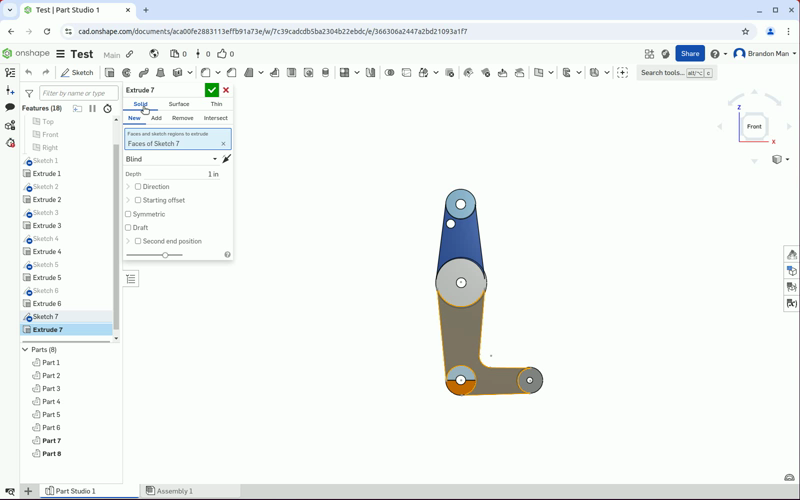
click(143, 106)
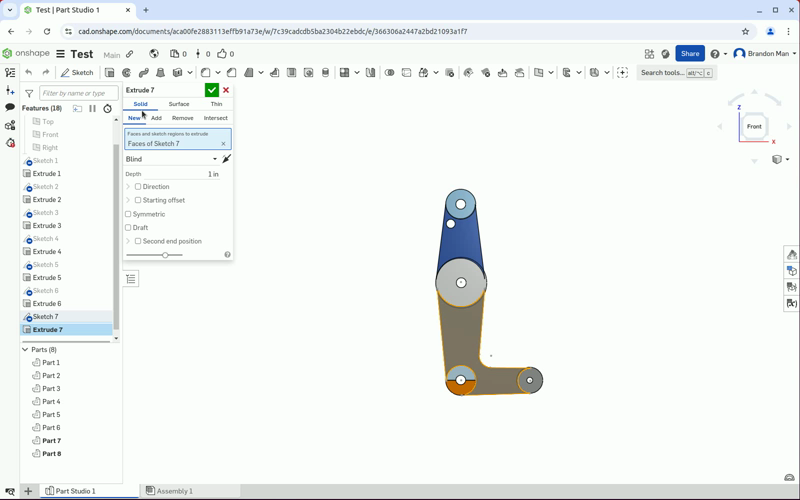
mouse_move(137, 120)
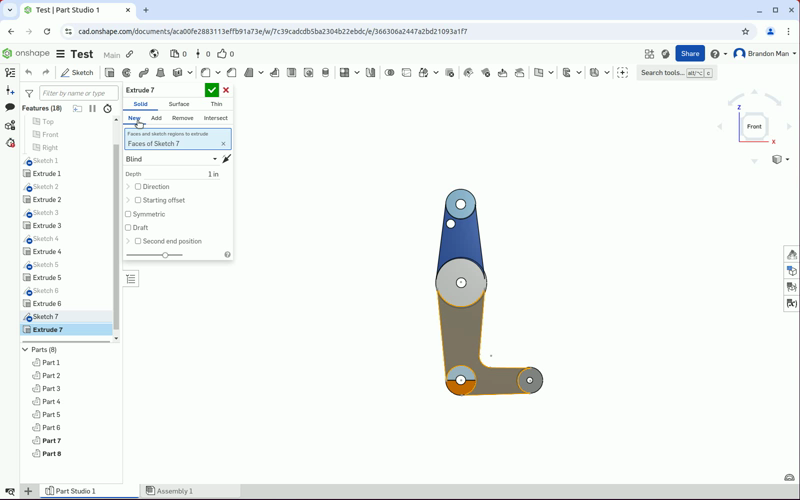
click(137, 120)
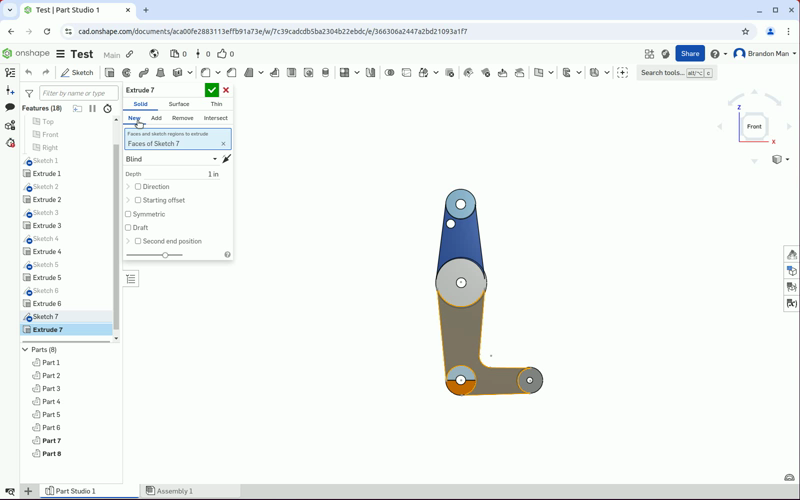
key(tab, 4)
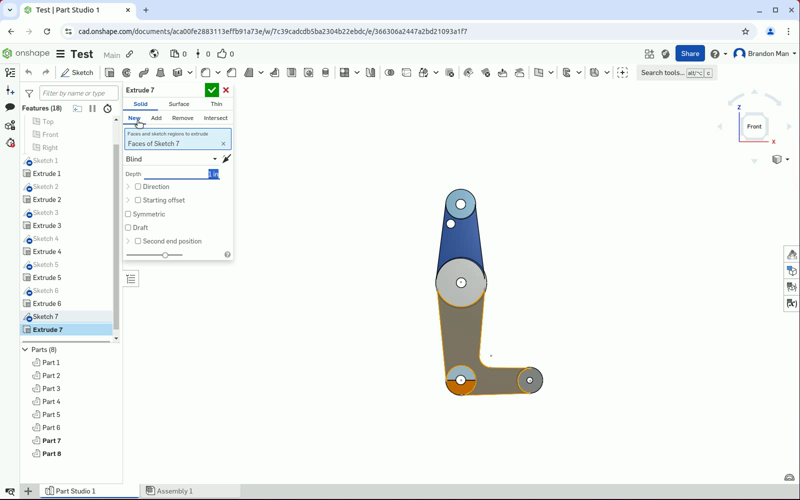
text(0.963)
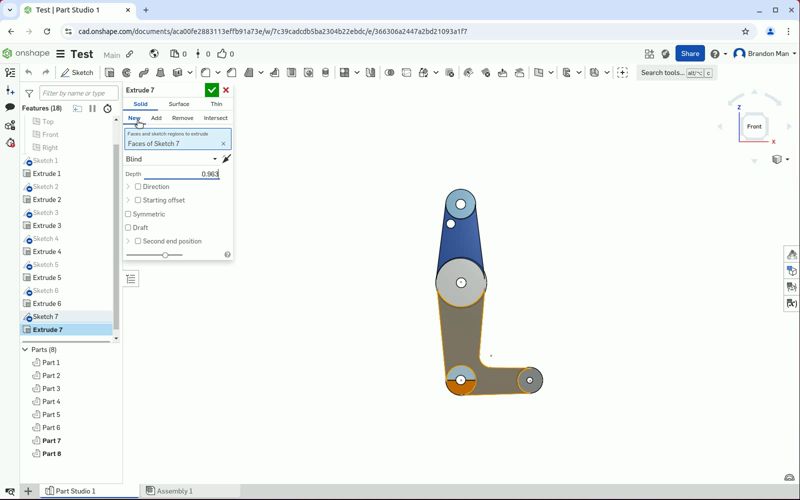
key(enter)
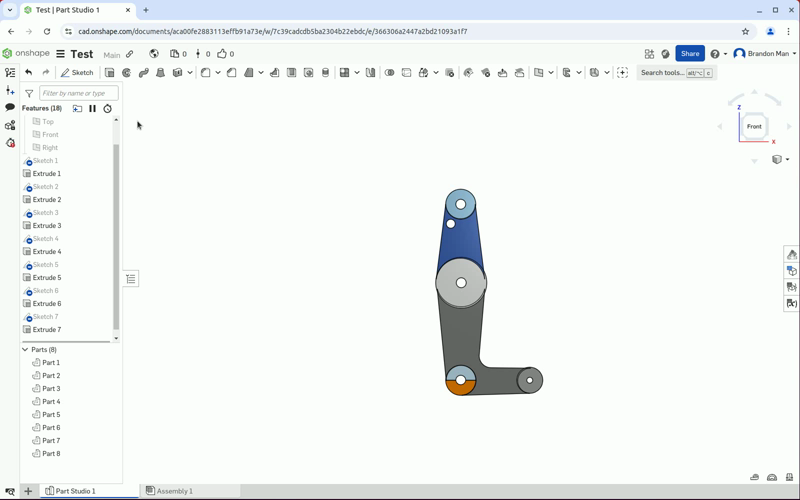
key(shift+h)
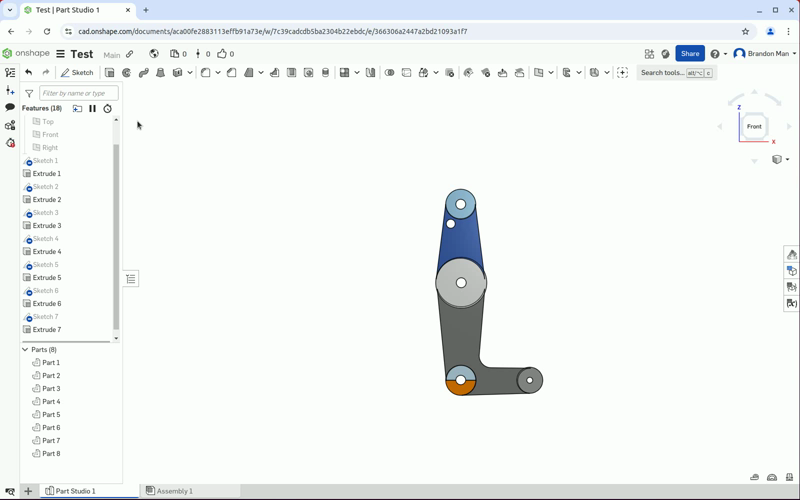
key(shift+h)
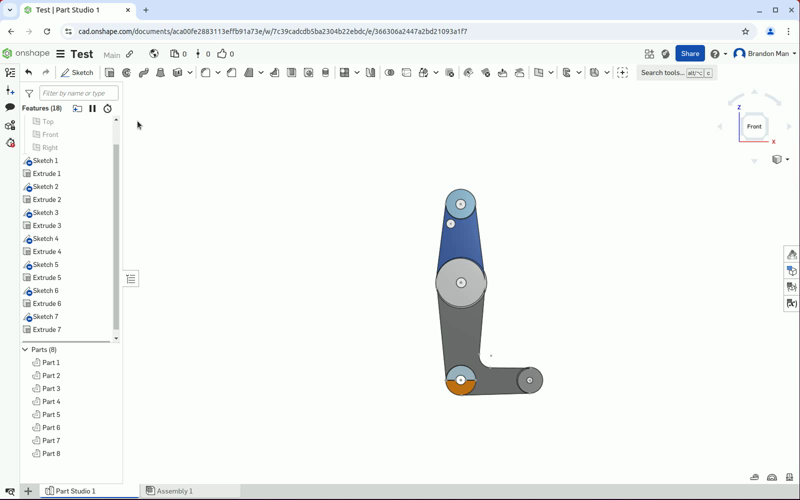
key(shift+7)
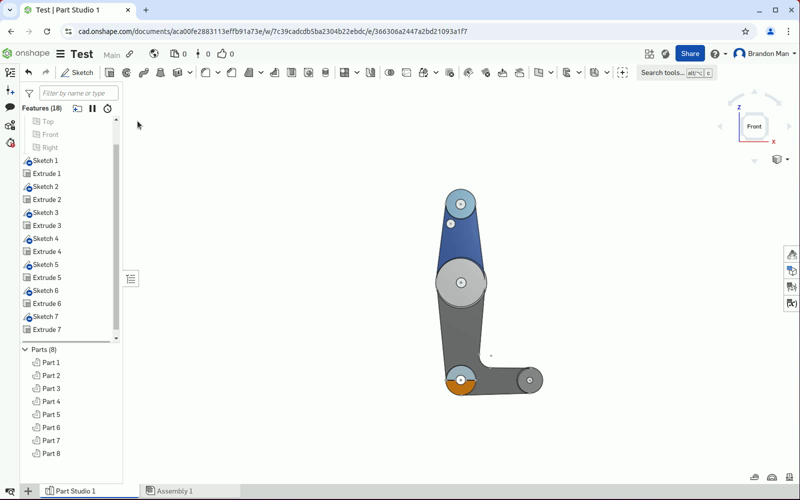
key(left, 2)
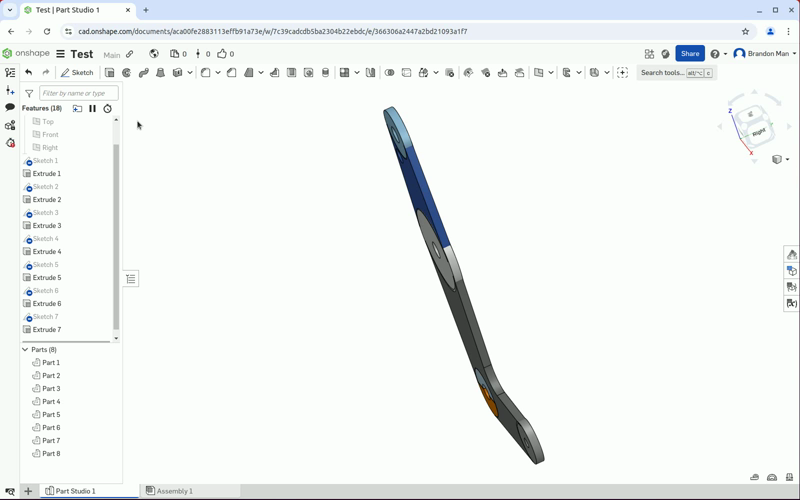
key(down, 2)
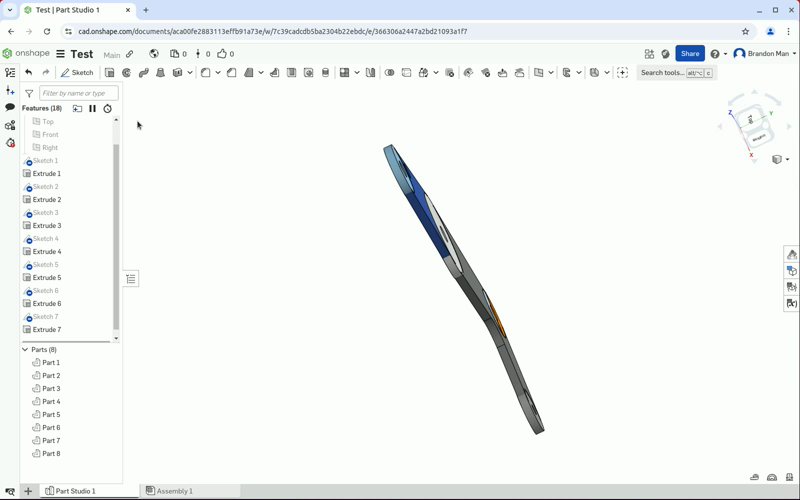
key(up, 2)
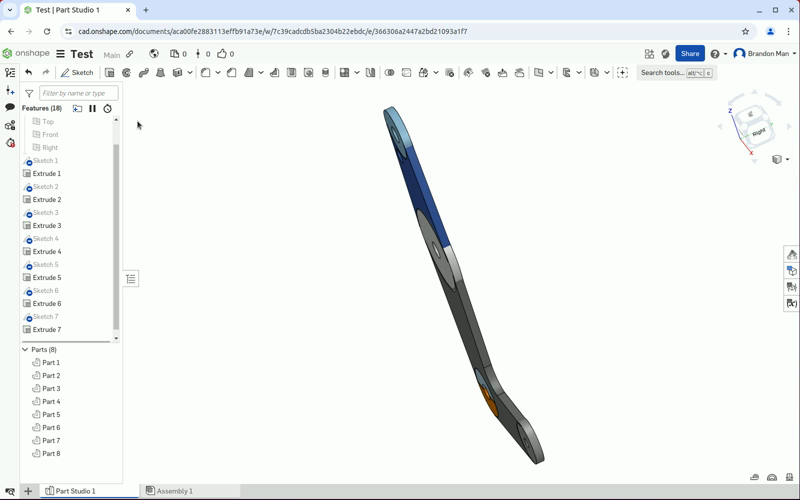
key(right, 2)
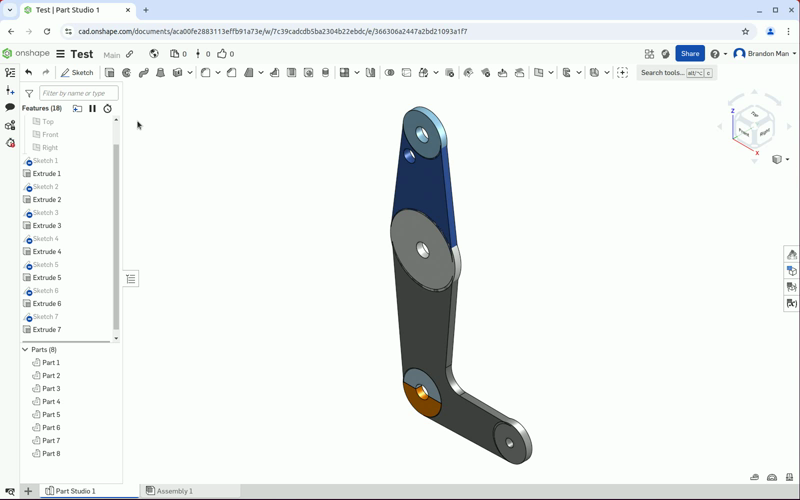
mouse_move(69, 163)
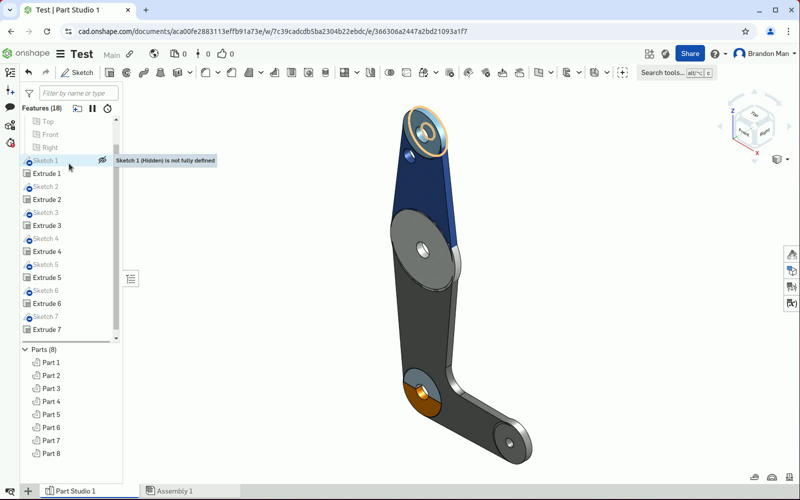
click(69, 163)